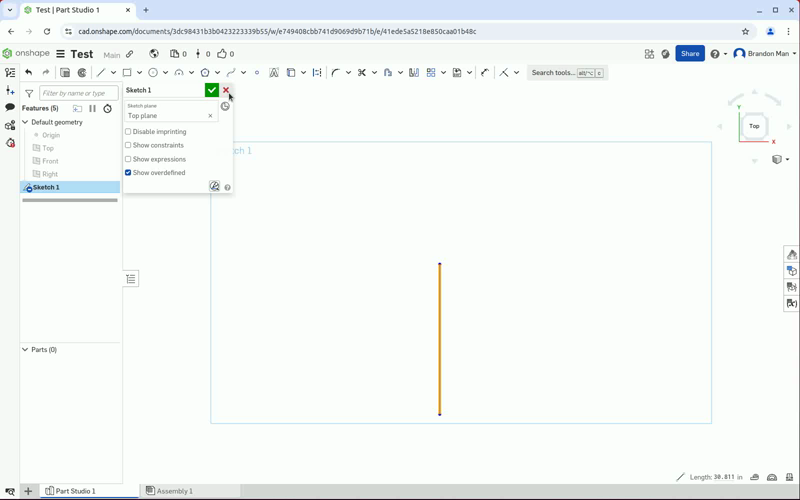
key(shift+h)
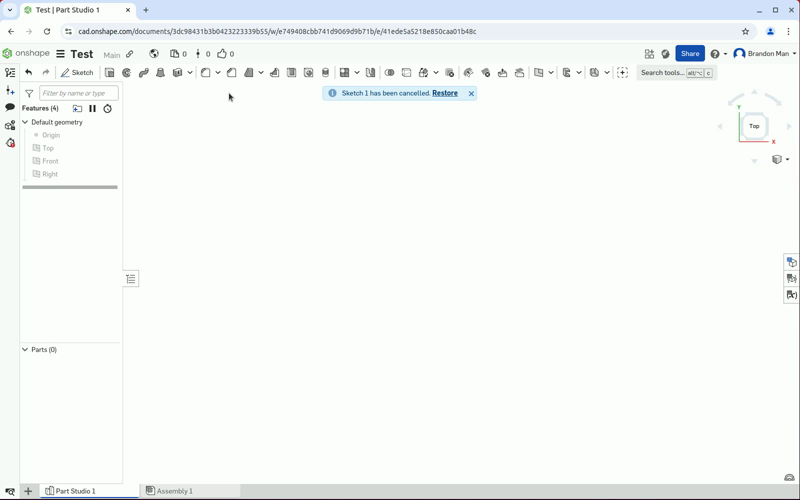
mouse_move(73, 352)
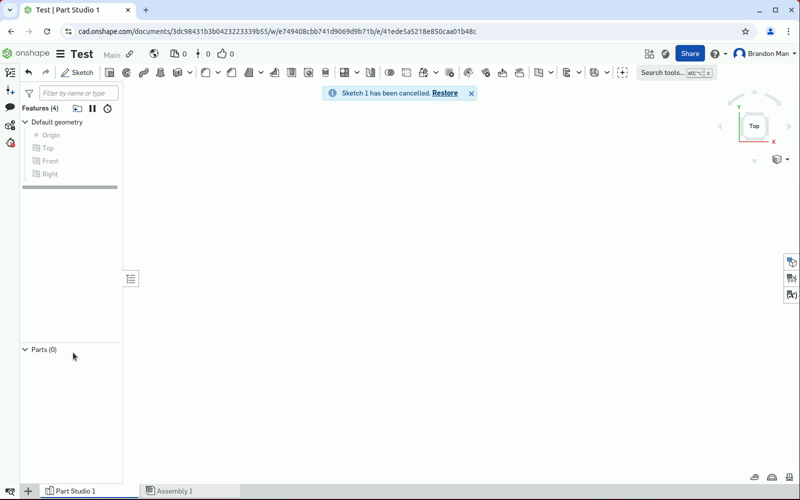
key(y)
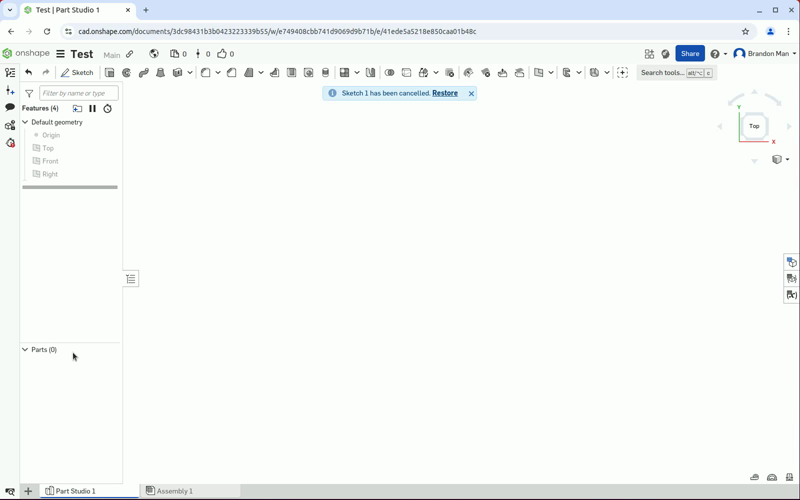
key(shift+p)
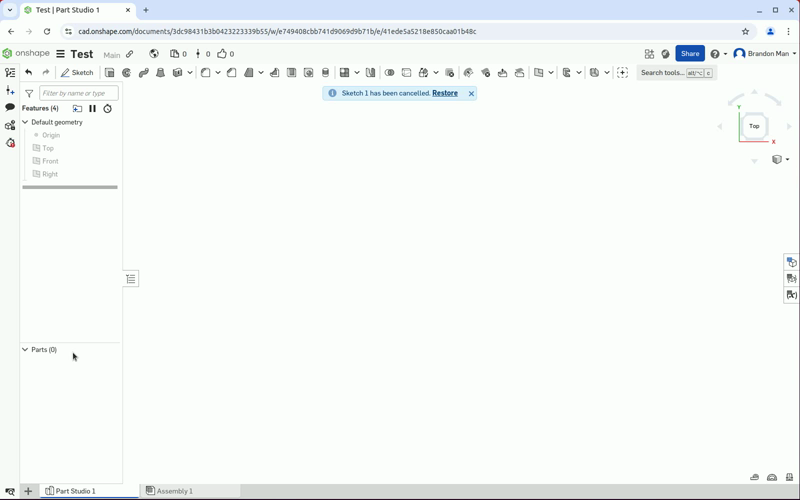
key(space)
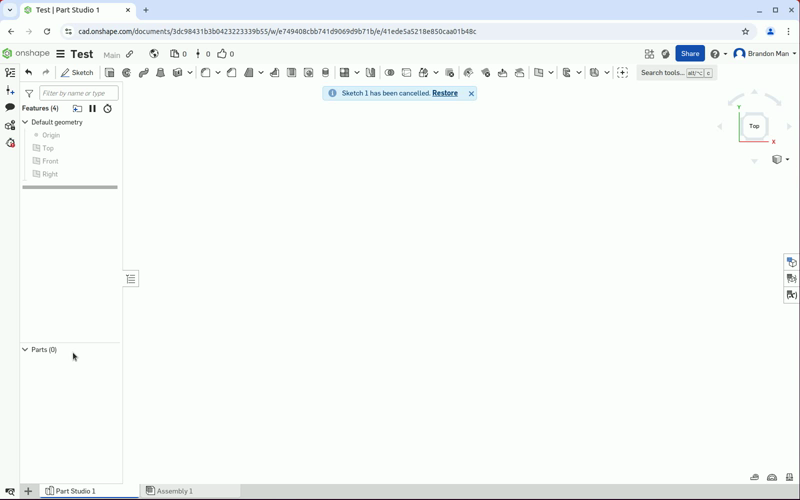
key_down(shift)
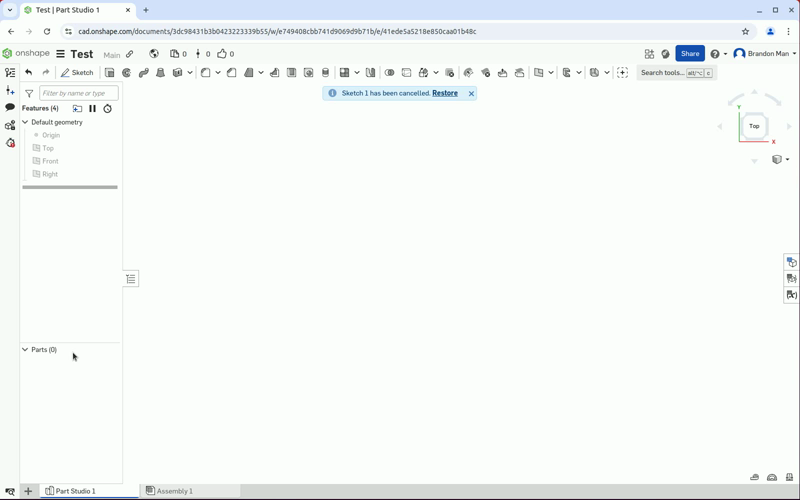
key(up)
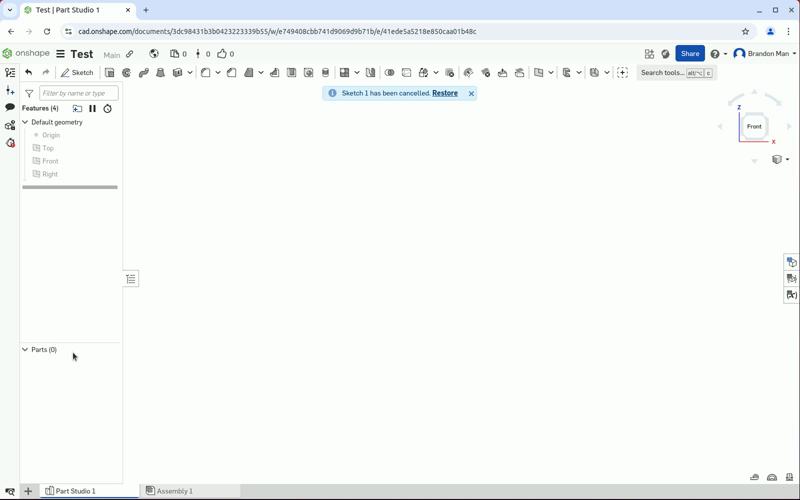
key_up(shift)
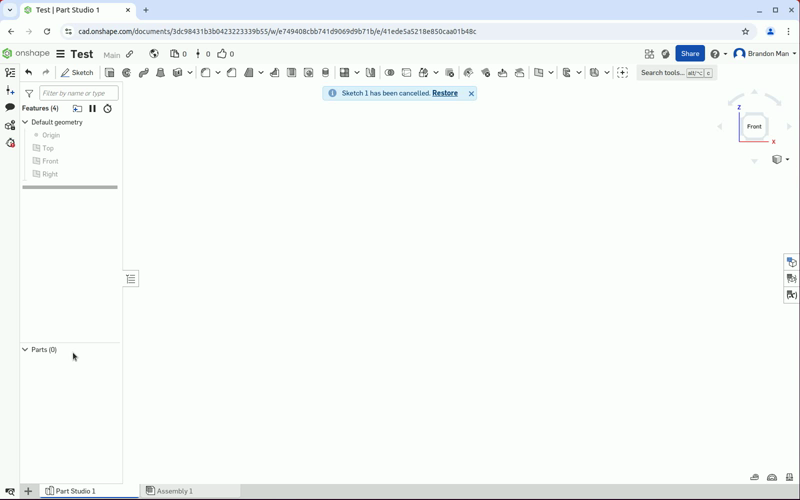
mouse_move(73, 352)
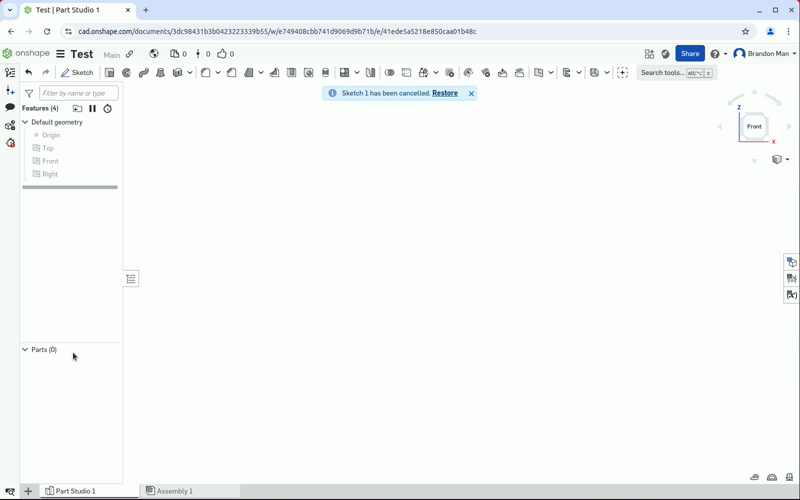
key(shift+y)
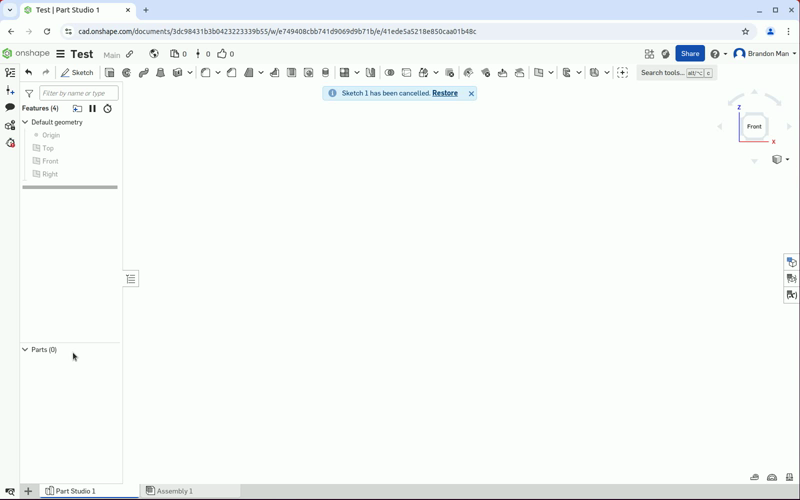
key(shift+s)
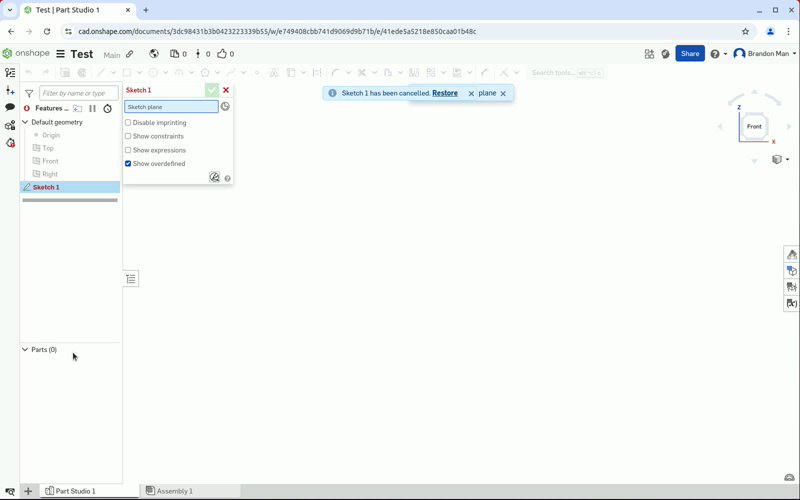
mouse_move(73, 163)
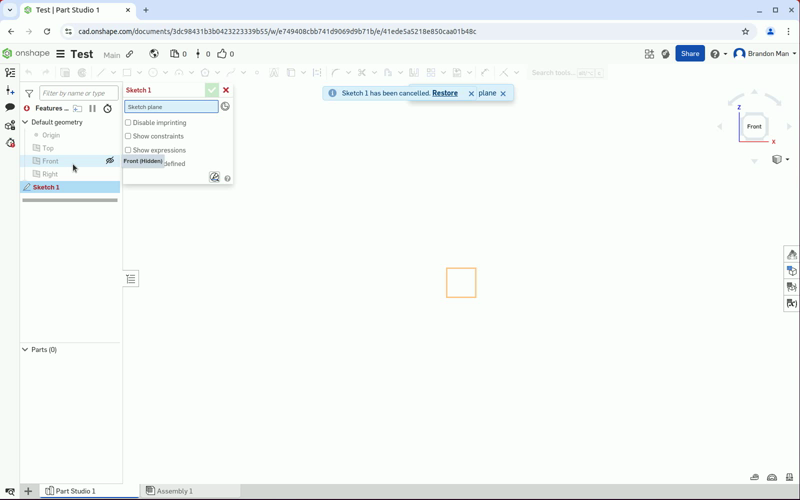
click(73, 163)
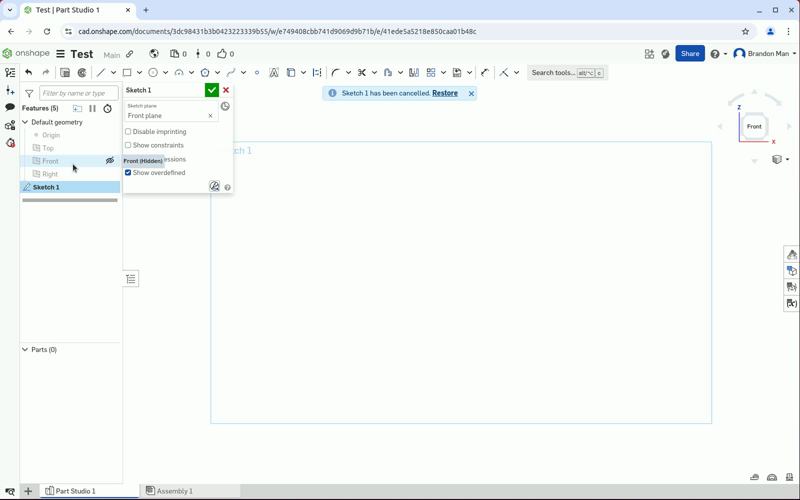
mouse_move(73, 352)
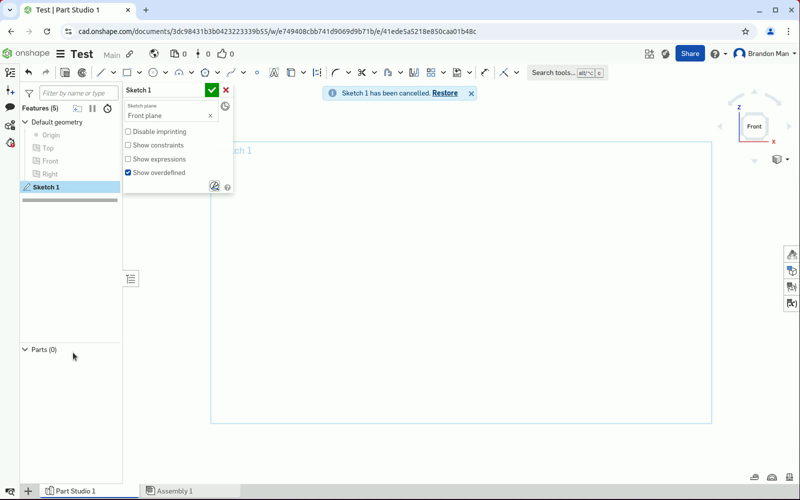
key(y)
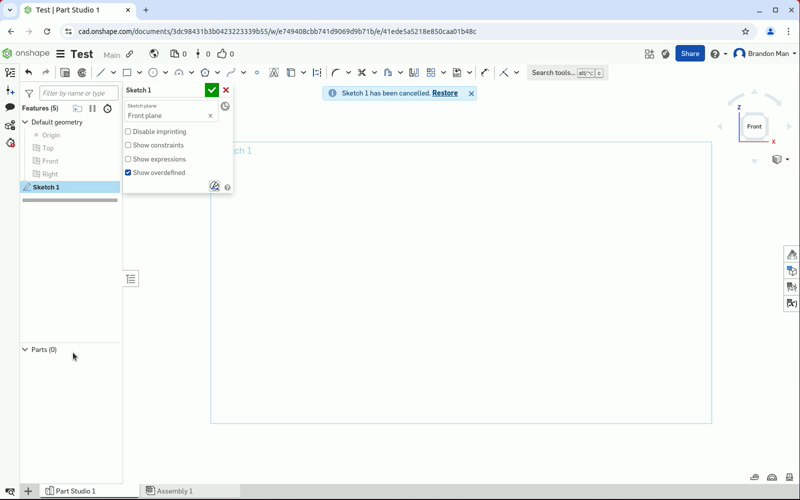
key(l)
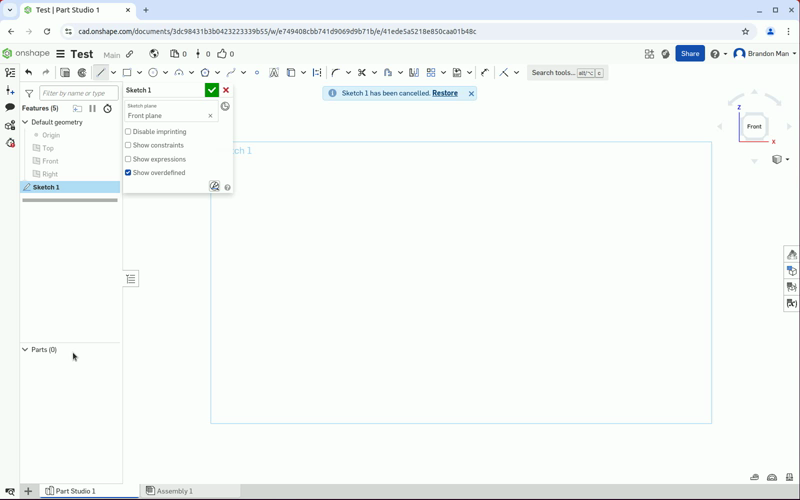
key_down(shift)
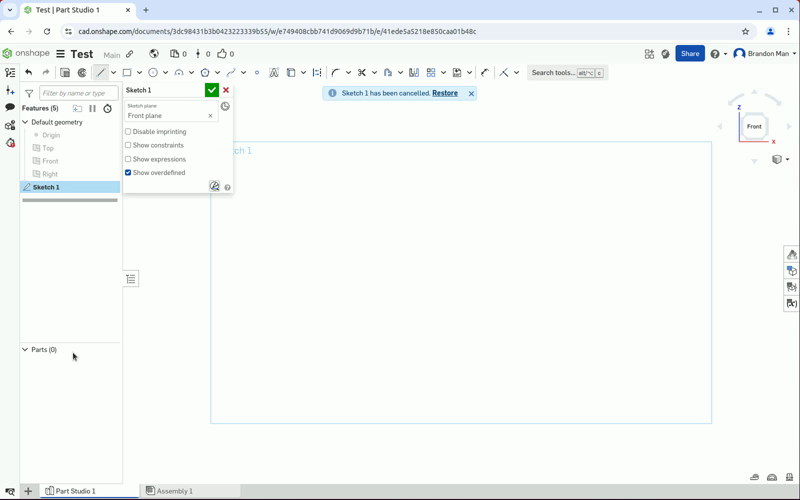
mouse_move(410, 333)
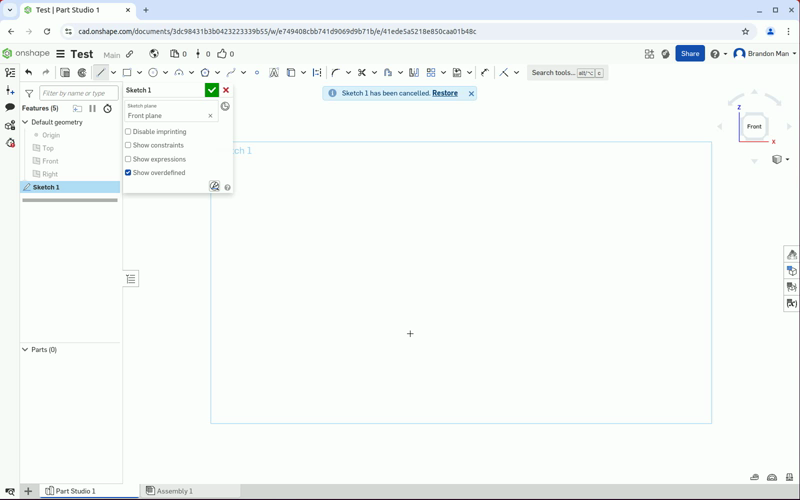
click(410, 333)
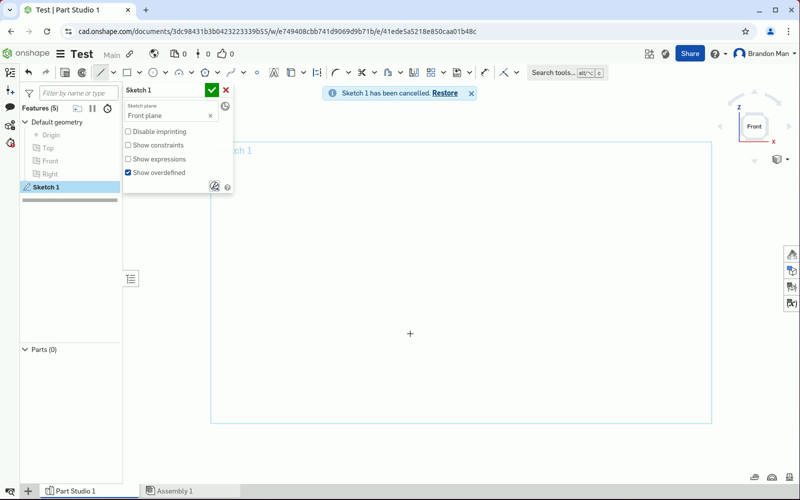
key_up(shift)
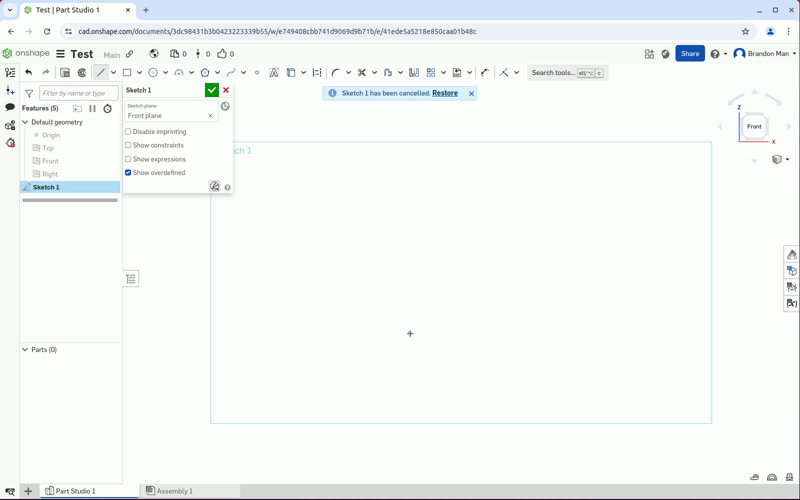
key_down(shift)
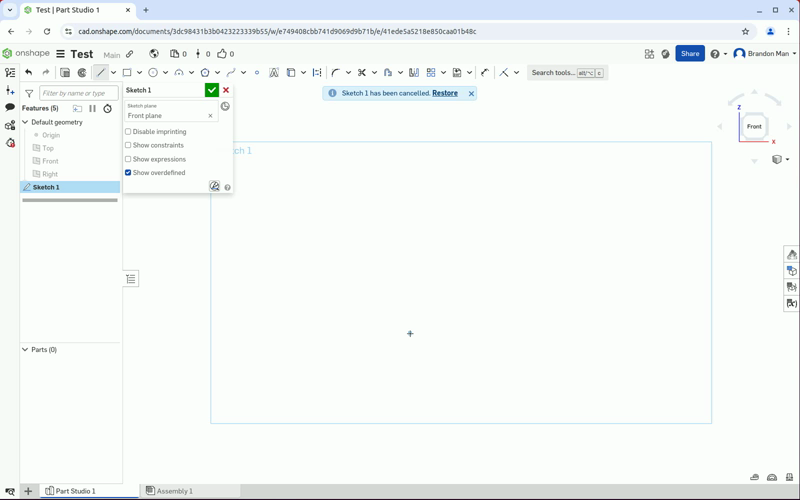
mouse_move(511, 333)
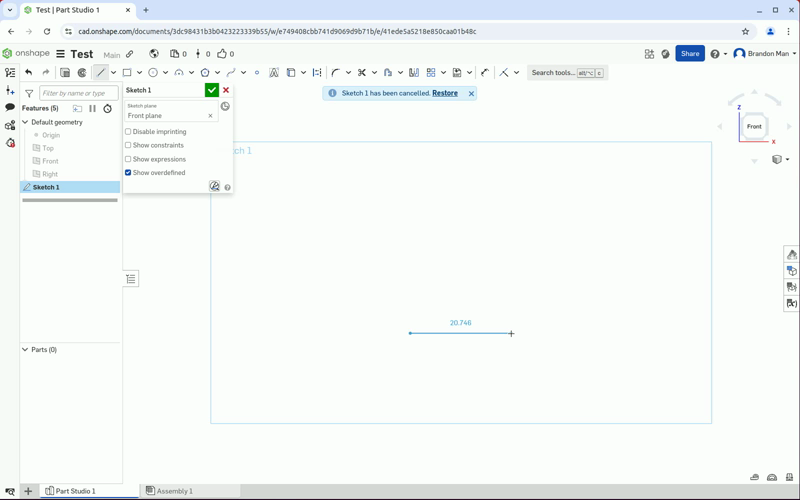
click(511, 333)
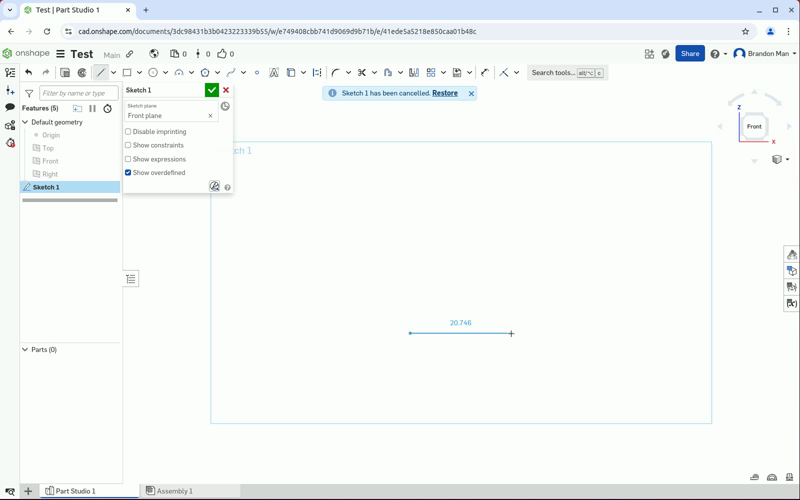
key_up(shift)
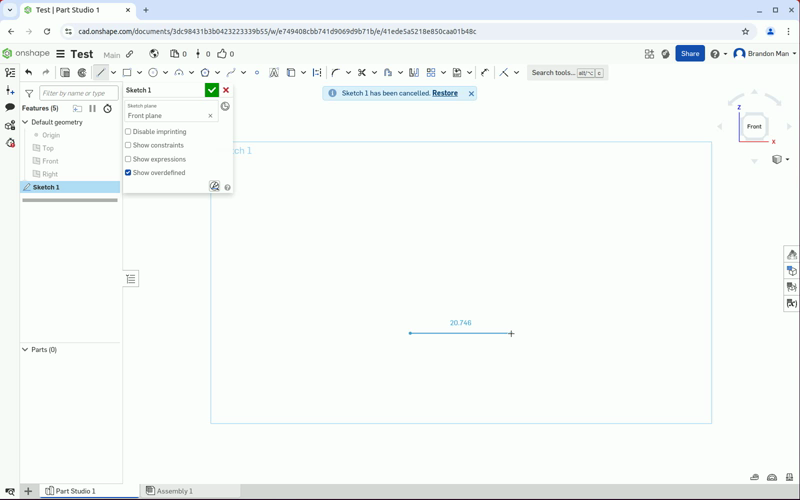
key_down(shift)
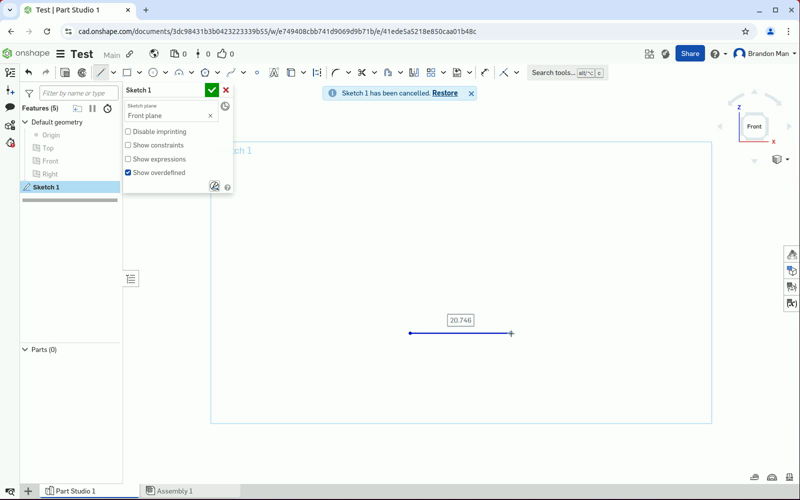
mouse_move(511, 232)
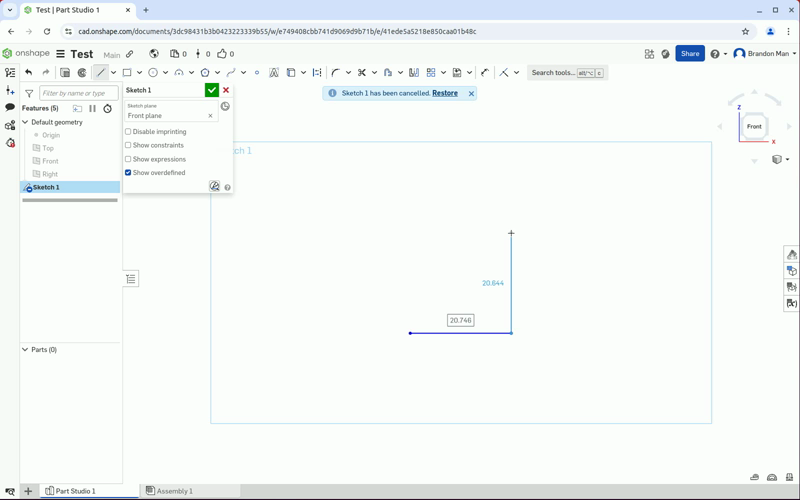
click(511, 232)
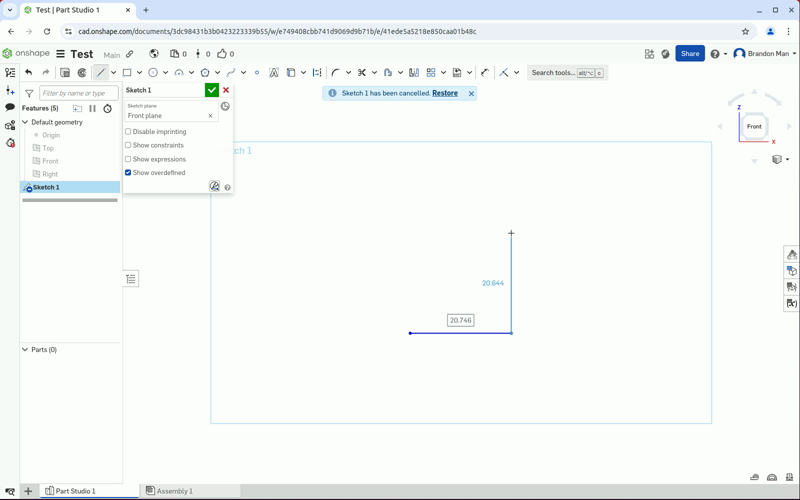
key_up(shift)
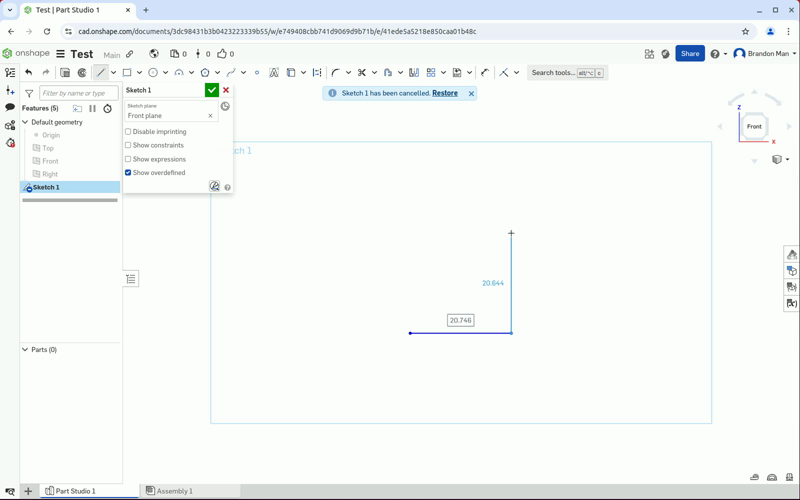
key_down(shift)
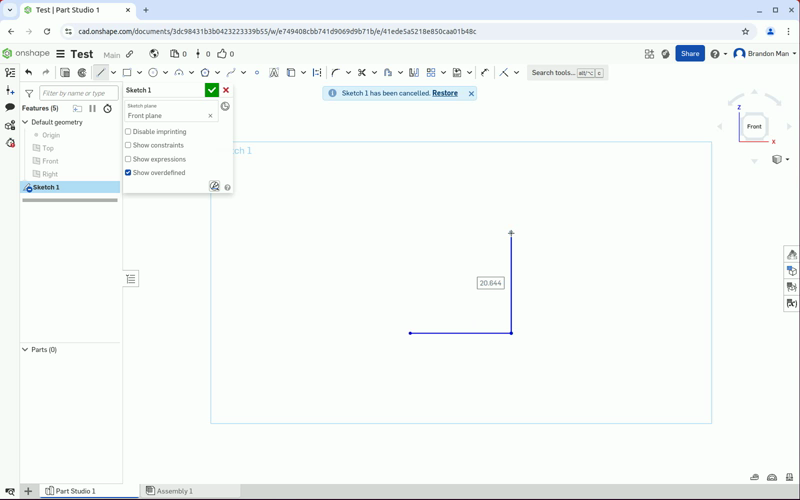
mouse_move(410, 232)
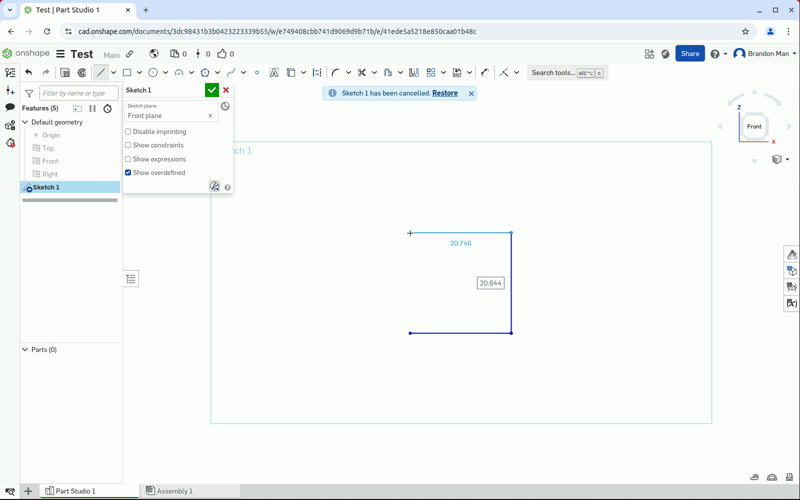
click(410, 232)
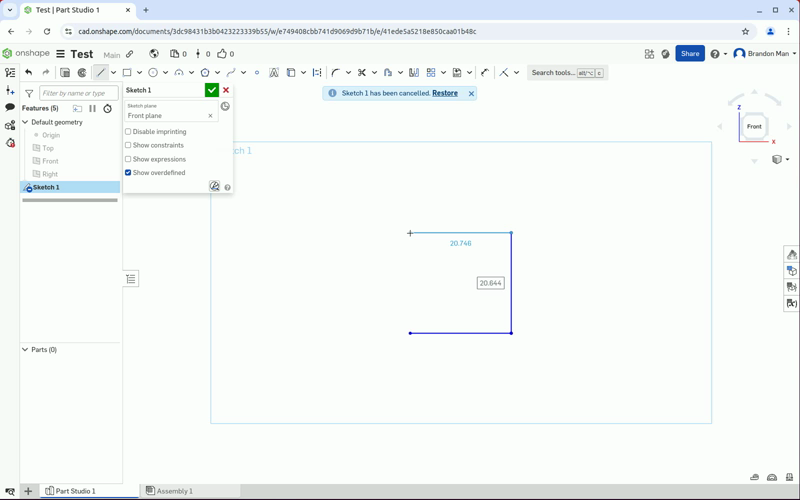
key_up(shift)
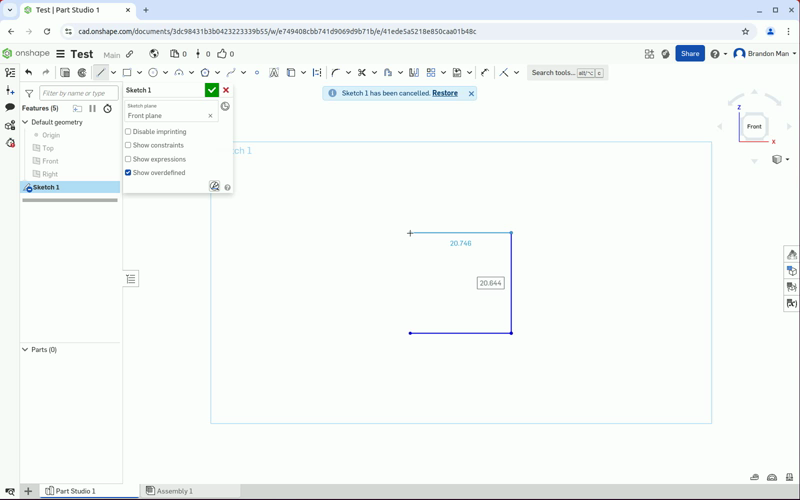
key_down(shift)
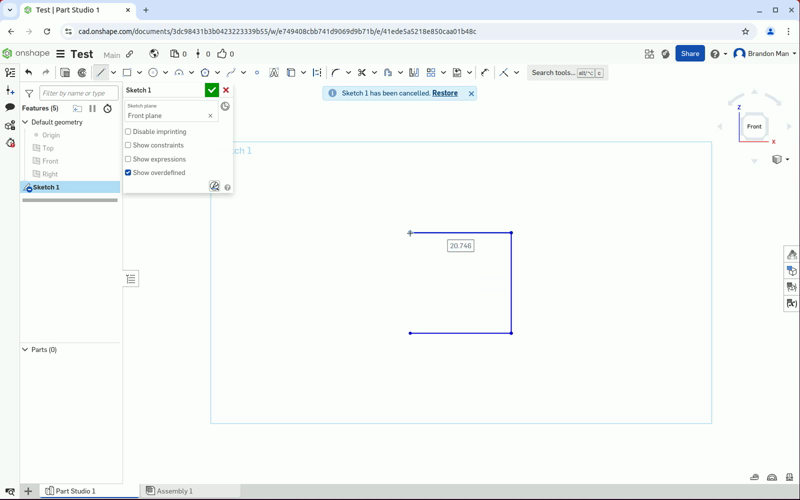
mouse_move(410, 333)
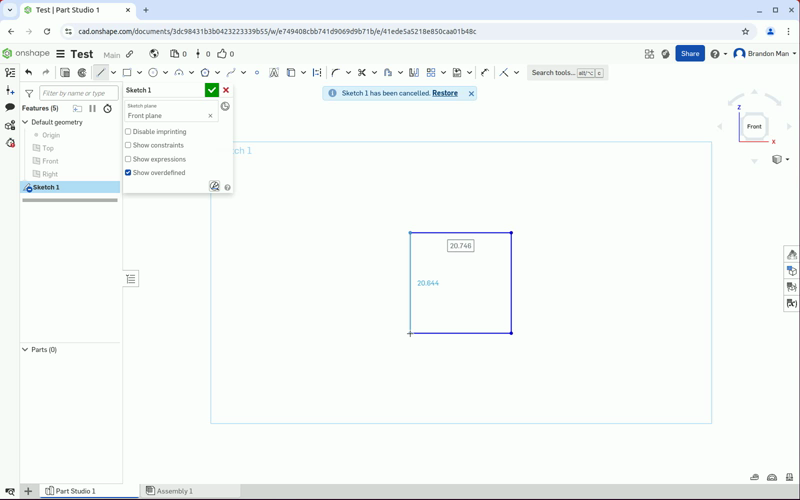
key_up(shift)
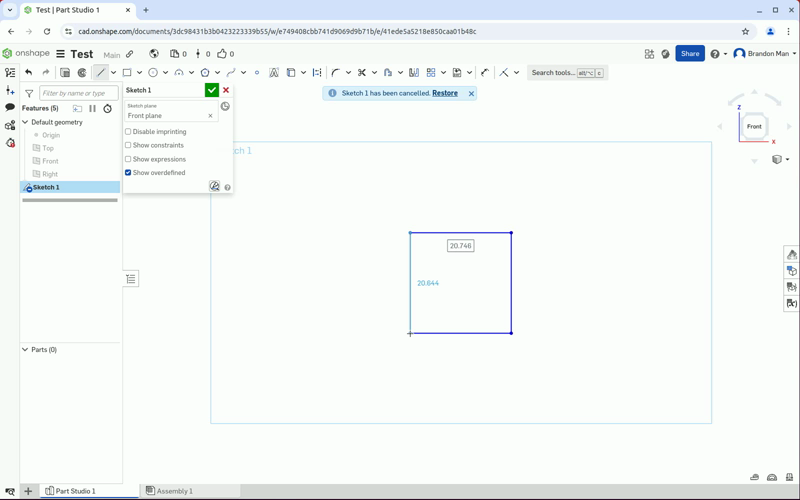
click(410, 333)
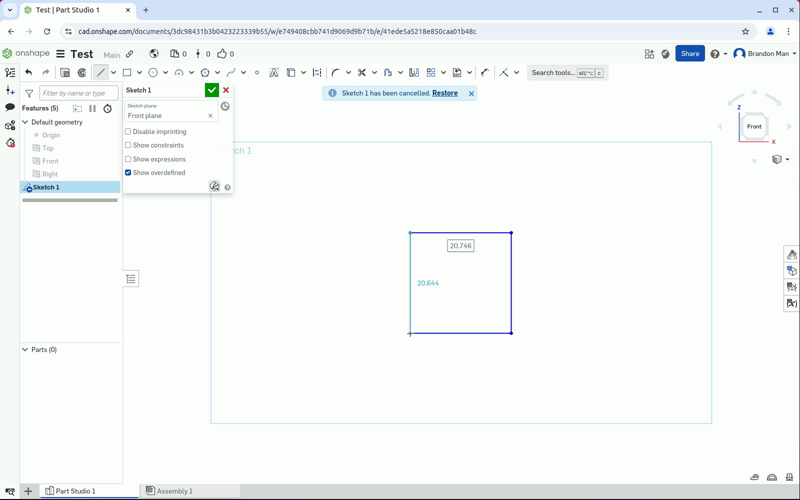
key(esc)
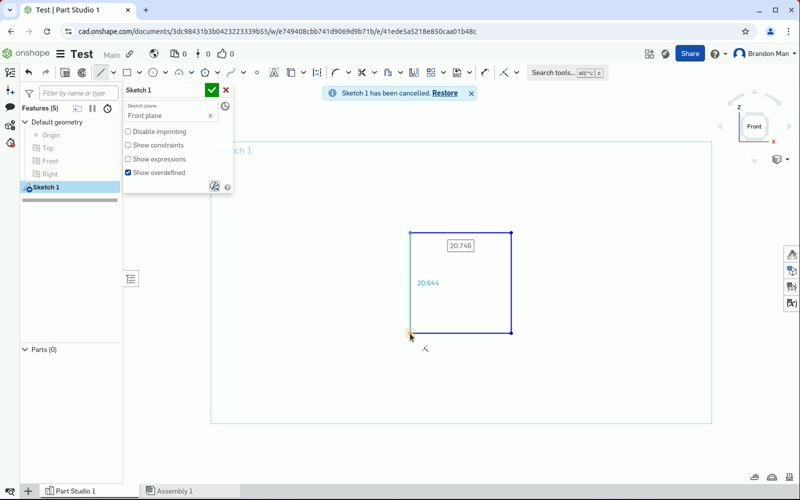
mouse_move(481, 295)
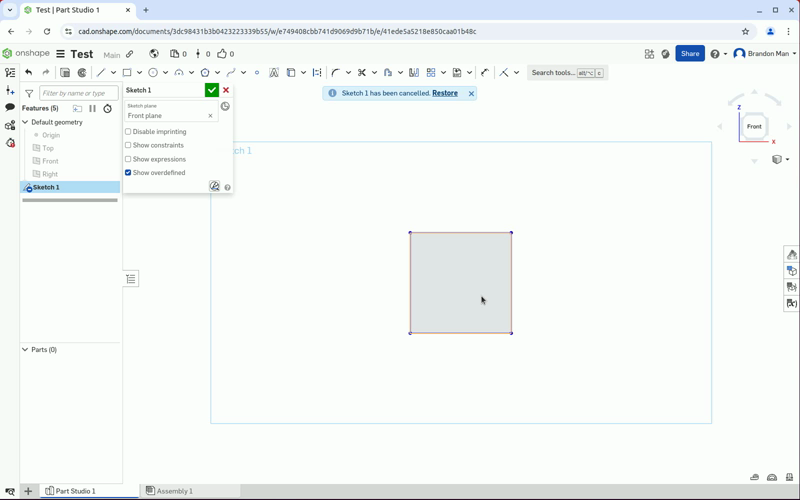
click(481, 295)
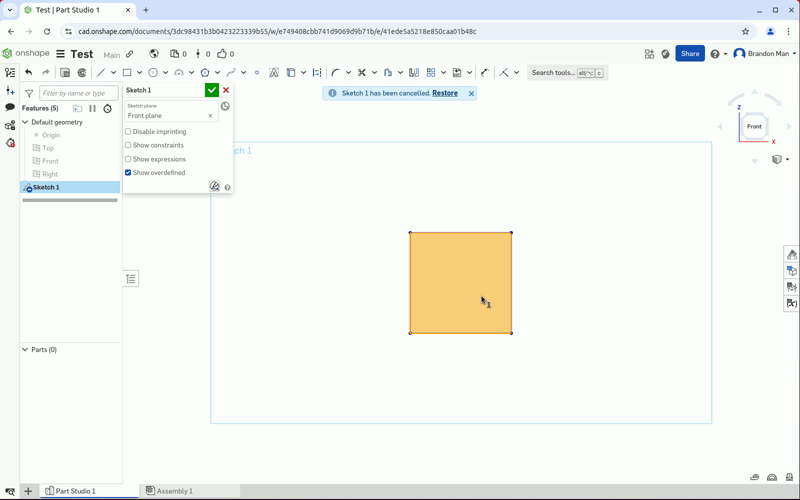
mouse_move(73, 352)
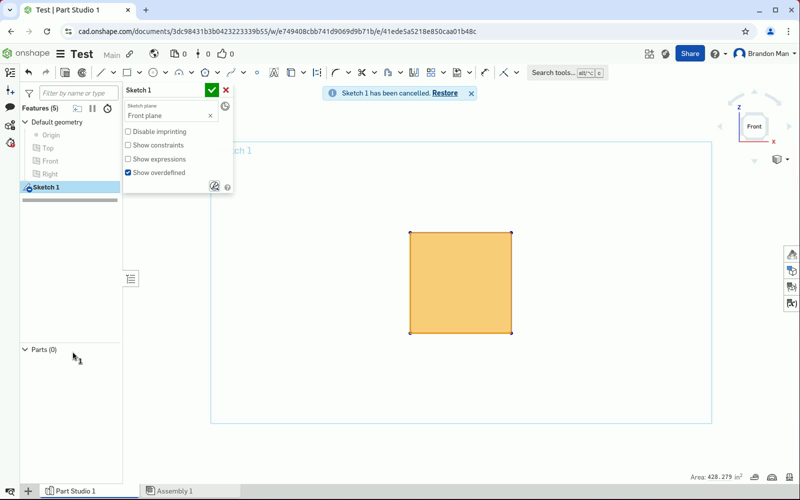
key(shift+y)
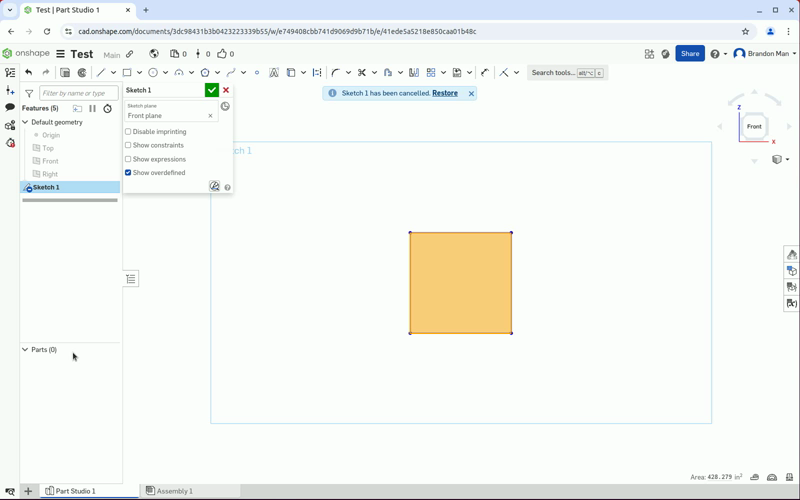
key(shift+e)
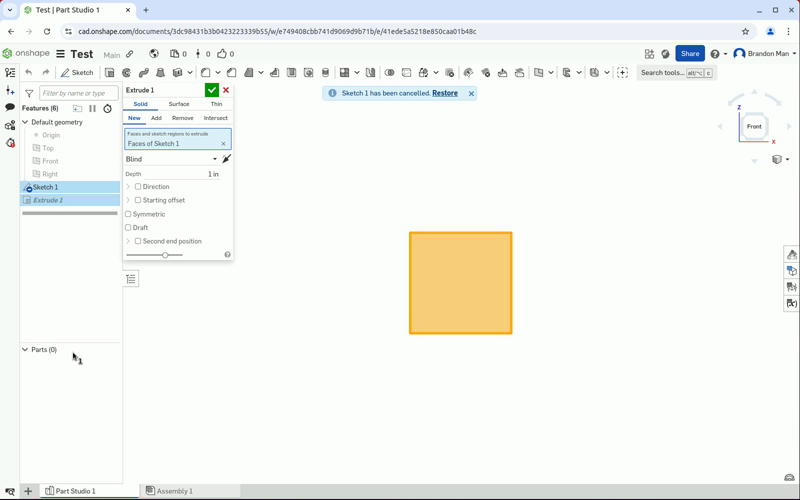
mouse_move(143, 106)
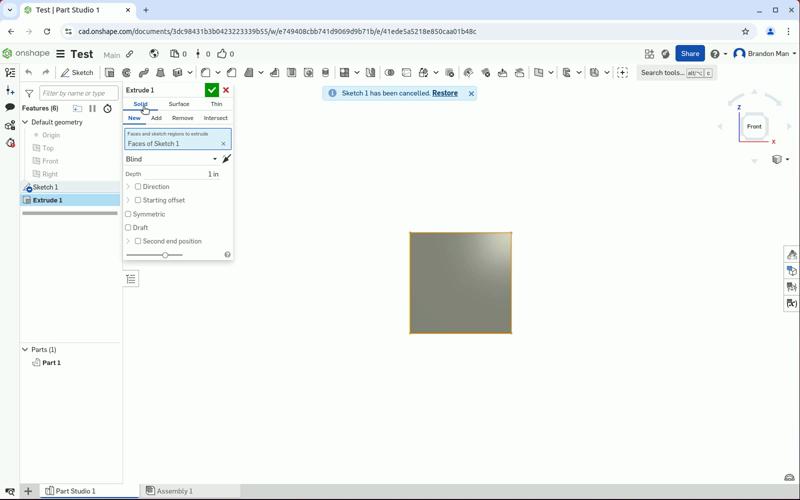
click(143, 106)
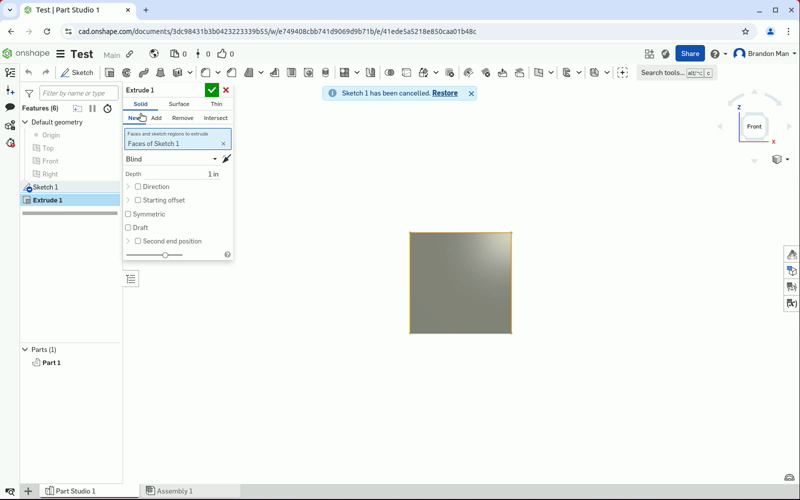
mouse_move(137, 120)
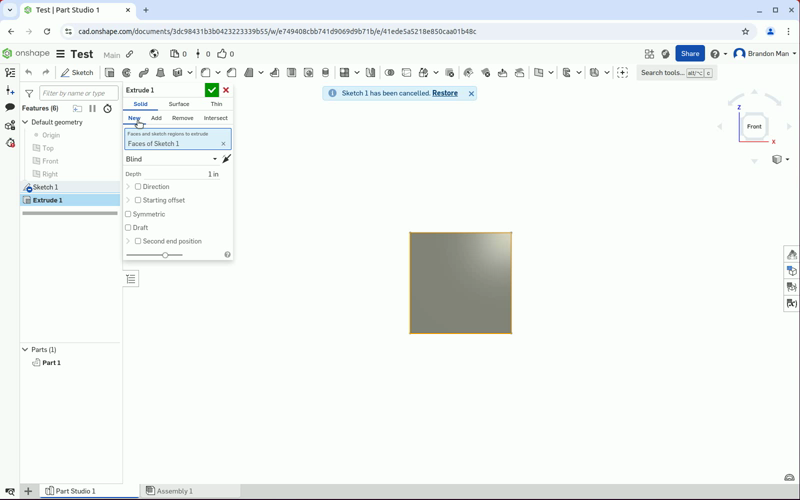
click(137, 120)
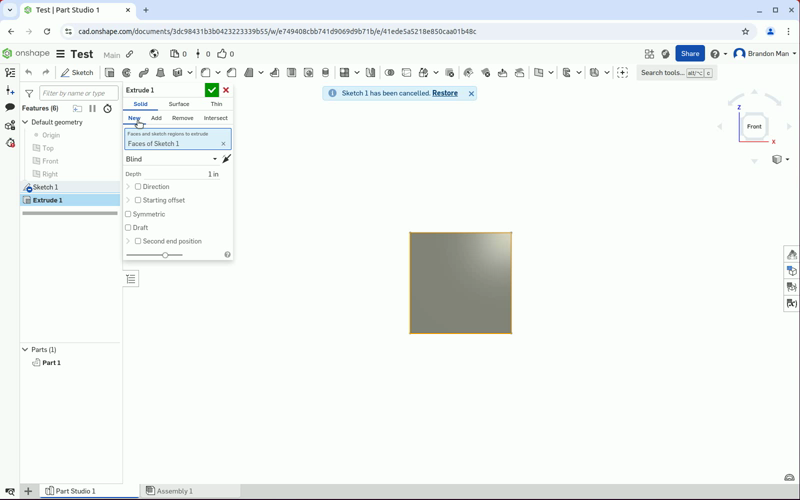
key(tab, 4)
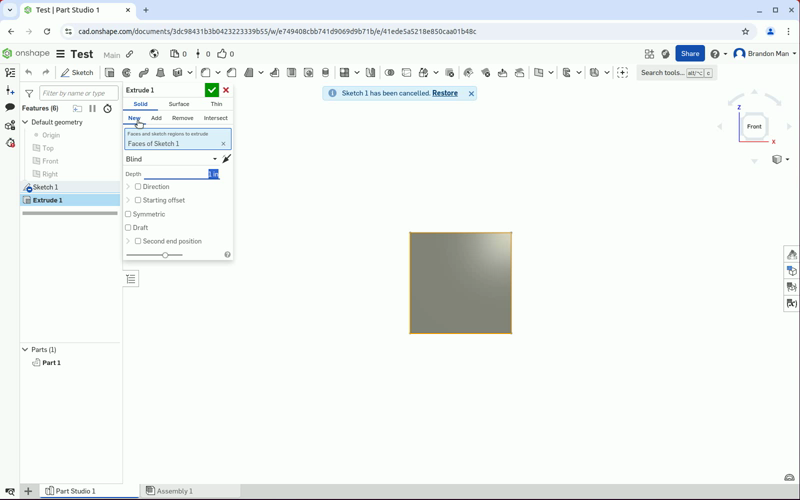
text(7.943)
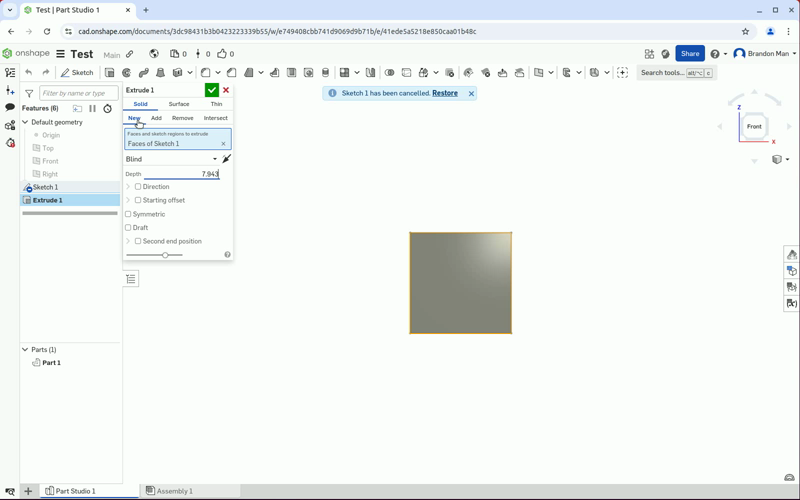
key(enter)
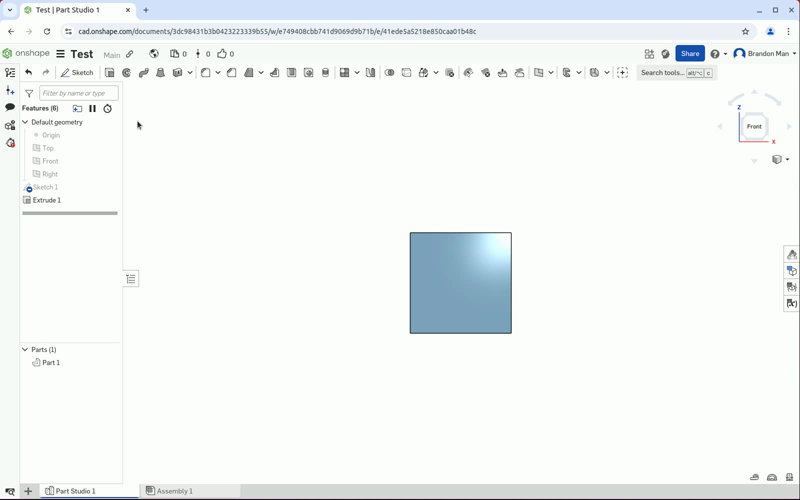
key(shift+h)
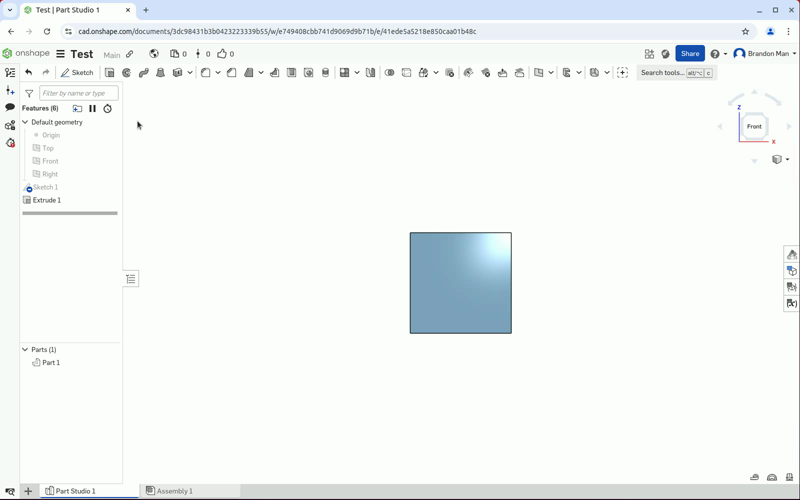
key(shift+h)
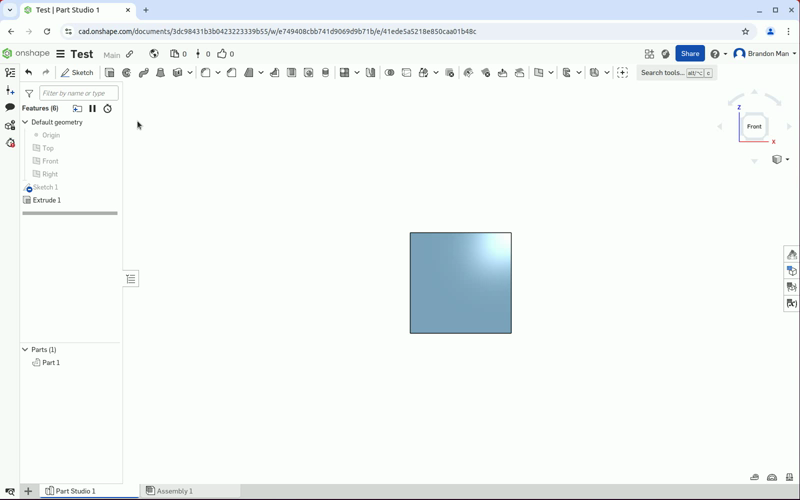
mouse_move(73, 189)
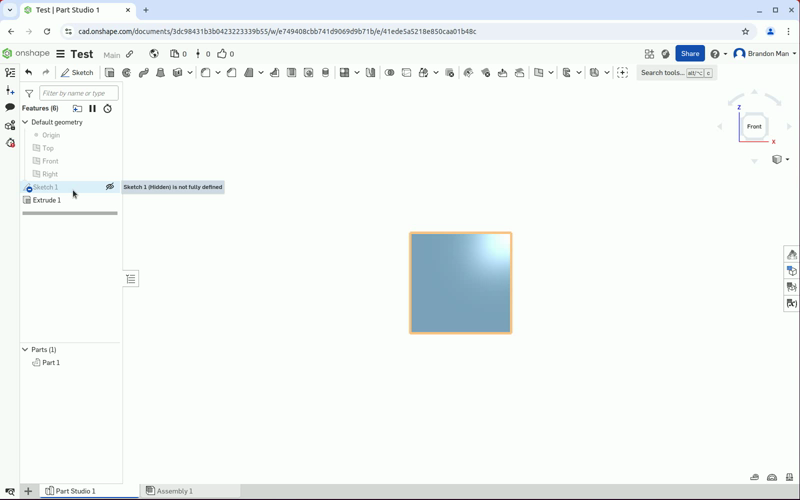
click(73, 189)
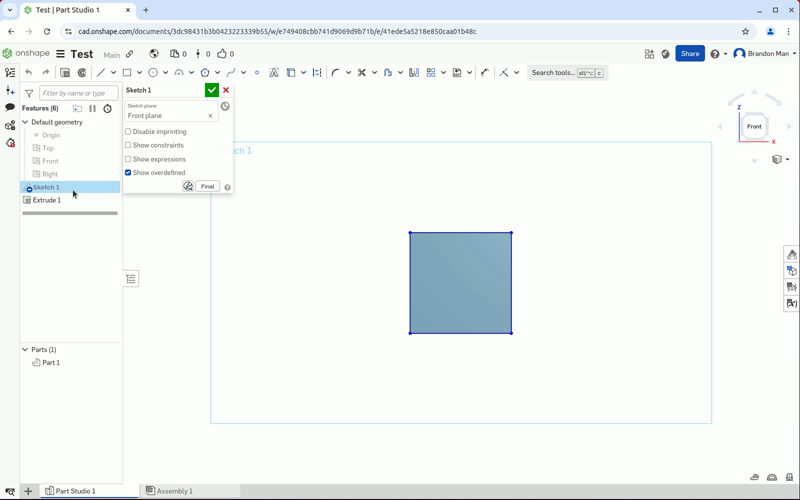
mouse_move(229, 92)
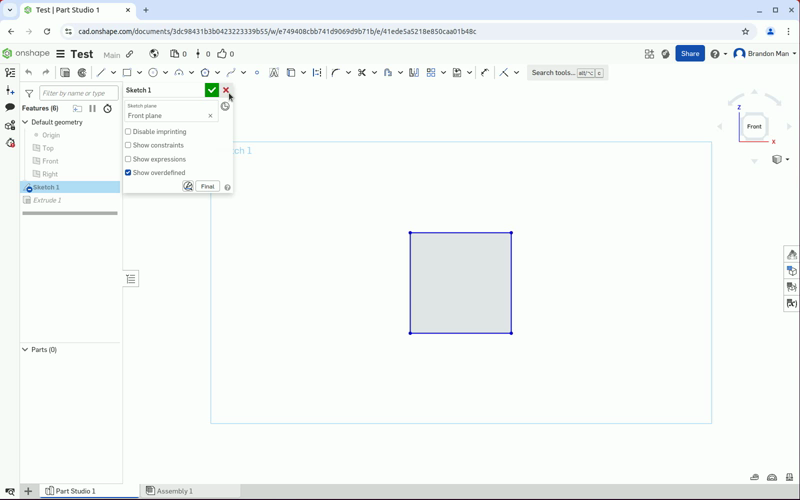
click(229, 92)
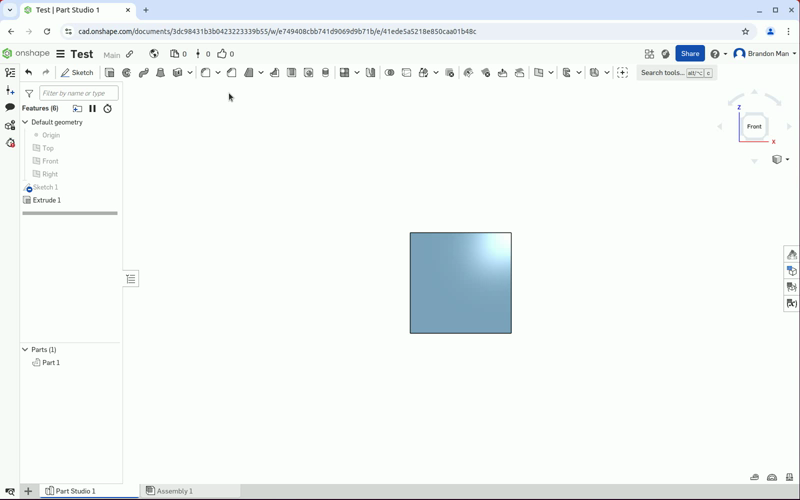
mouse_move(541, 75)
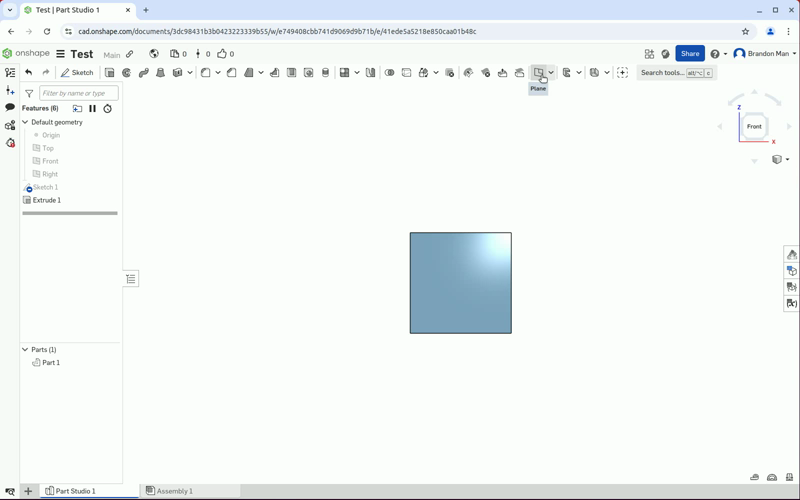
click(541, 75)
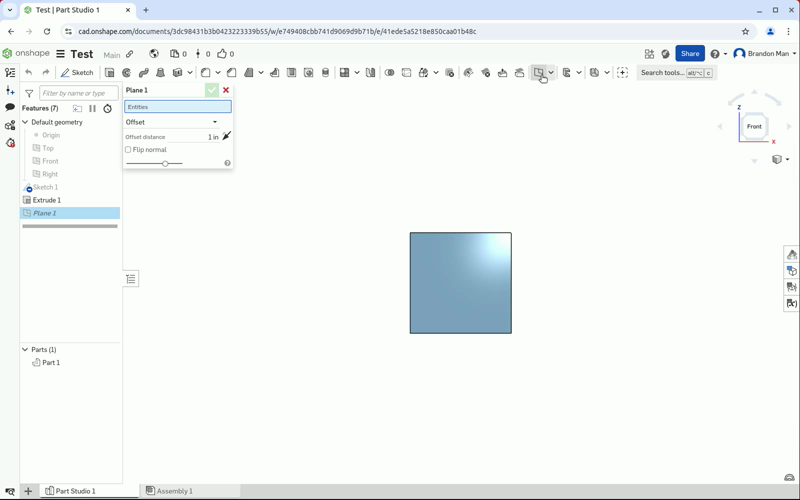
mouse_move(73, 163)
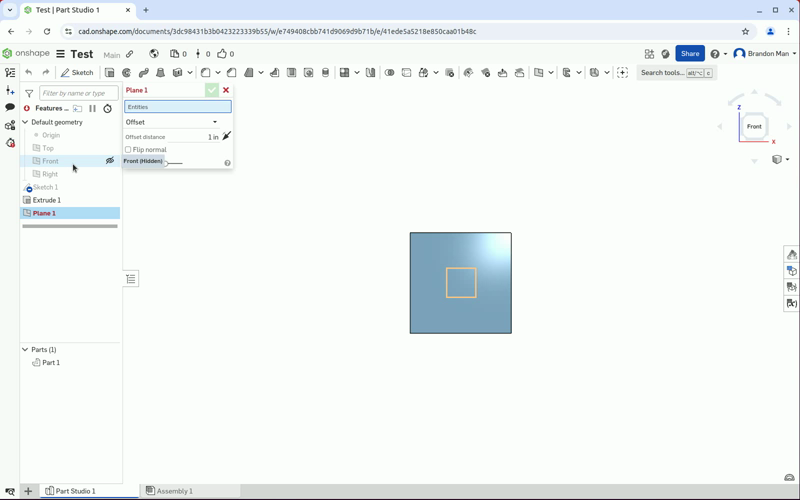
click(73, 163)
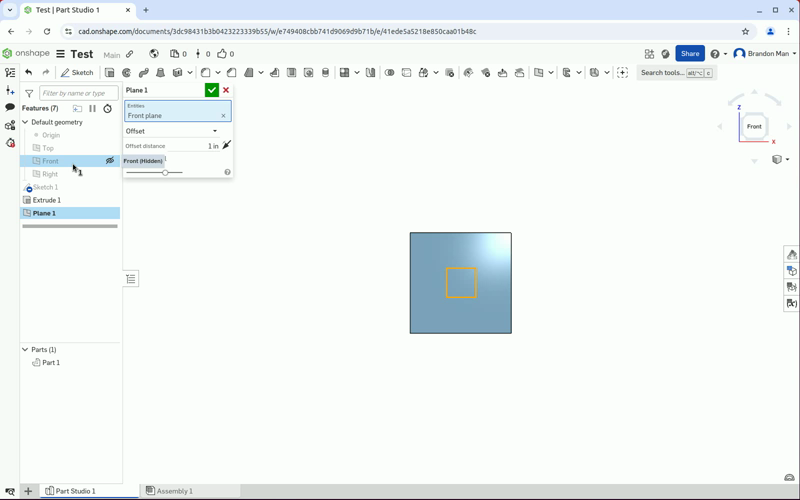
key(tab, 2)
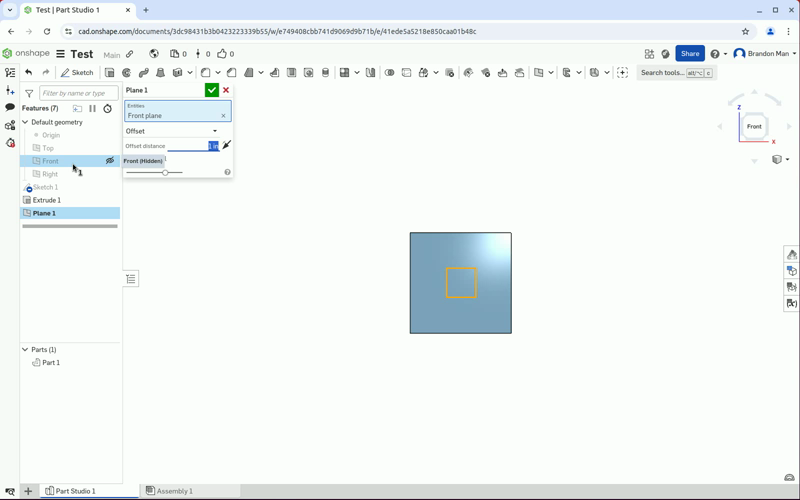
text(7.949)
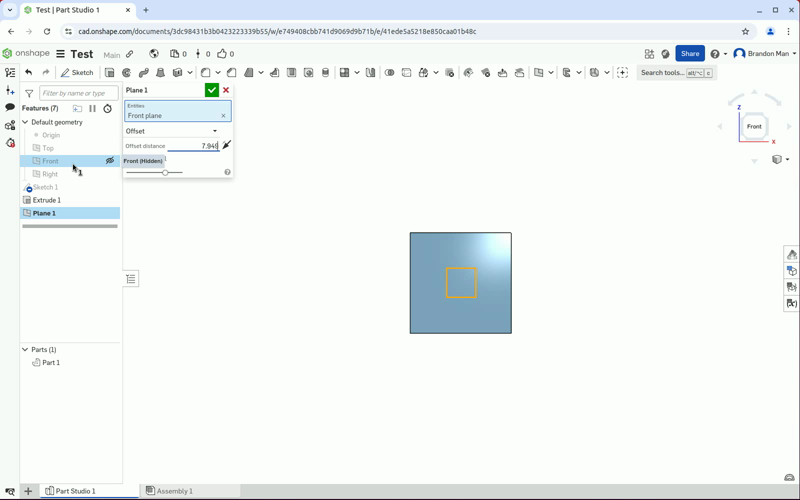
key(enter, 2)
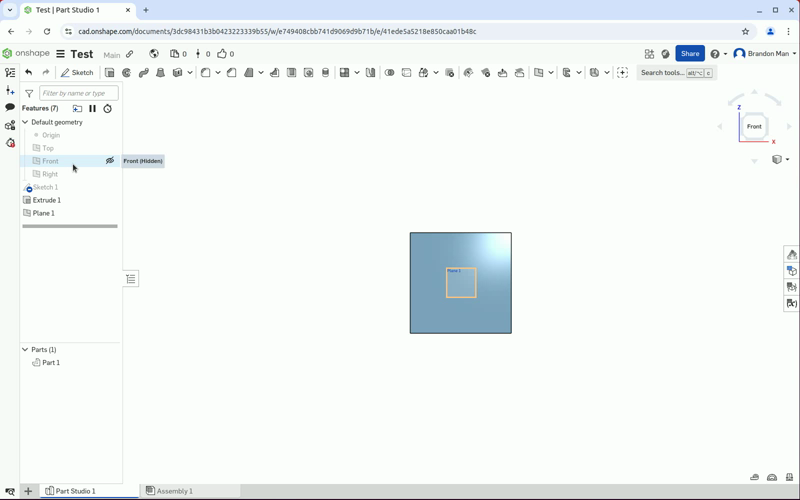
key(shift+s)
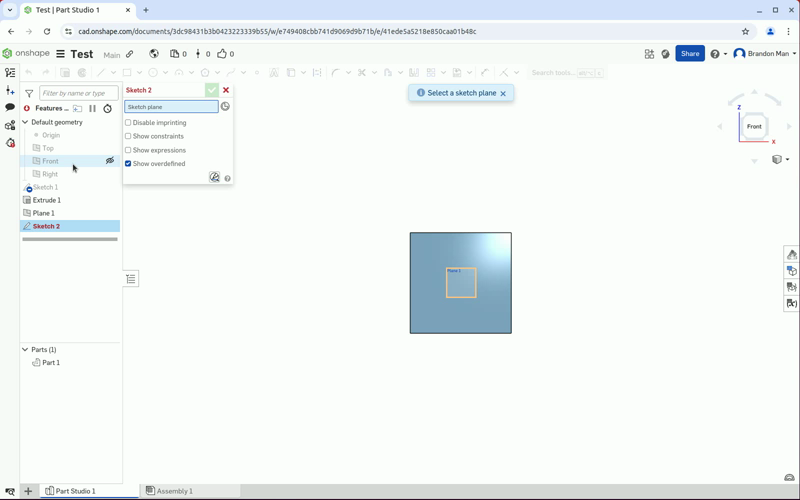
mouse_move(73, 215)
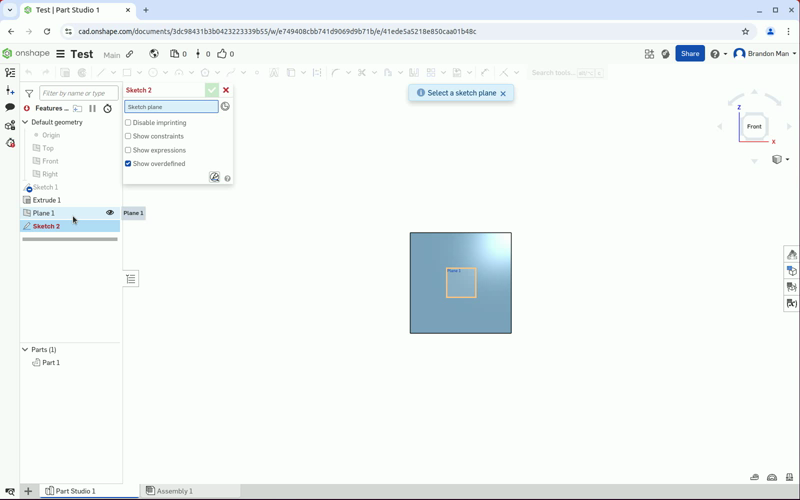
click(73, 215)
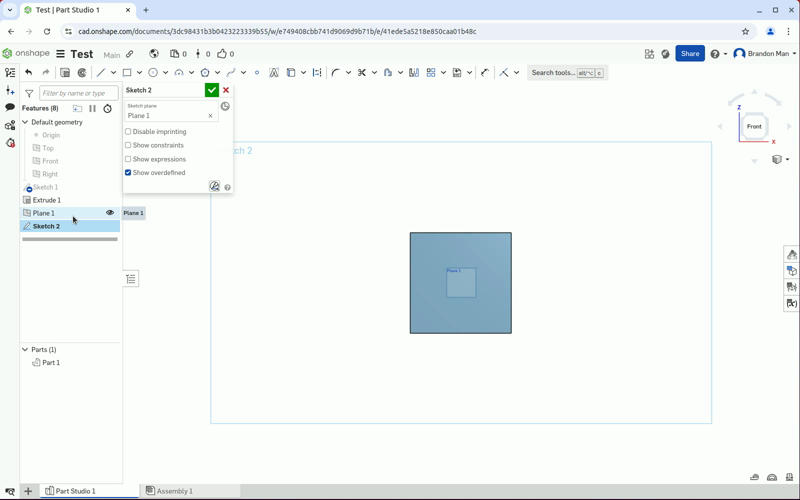
mouse_move(73, 352)
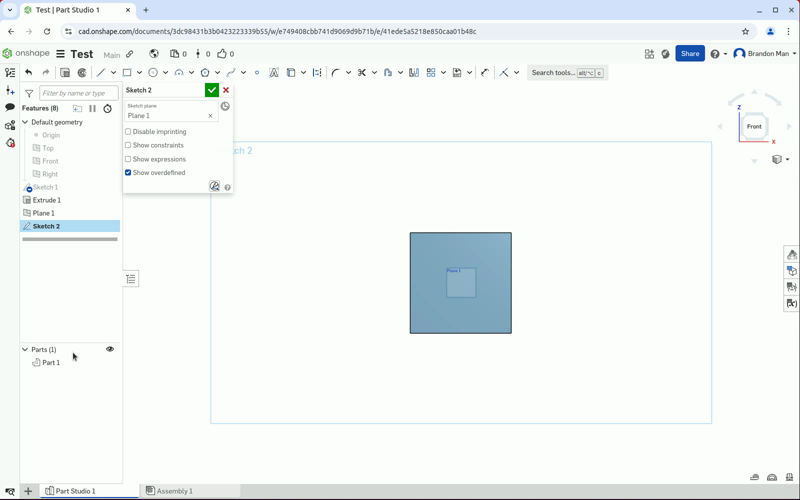
key(y)
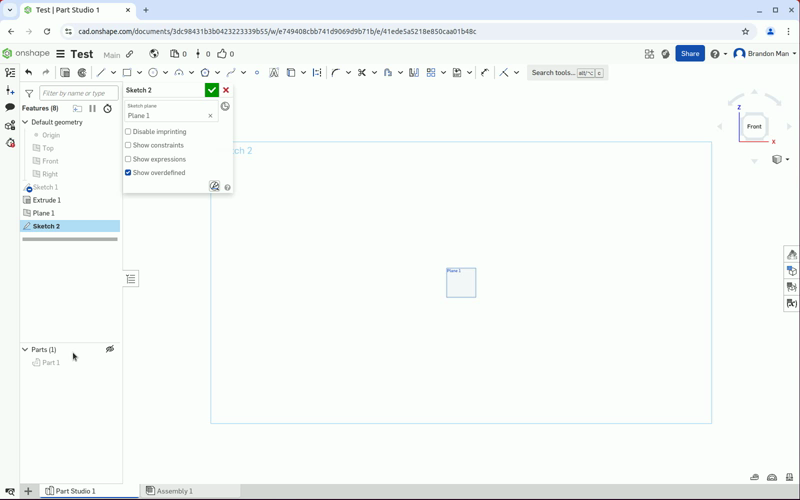
key(c)
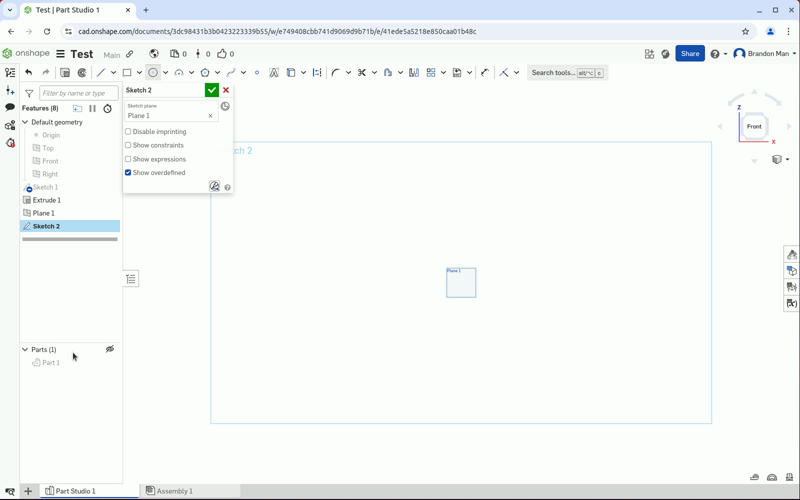
key_down(shift)
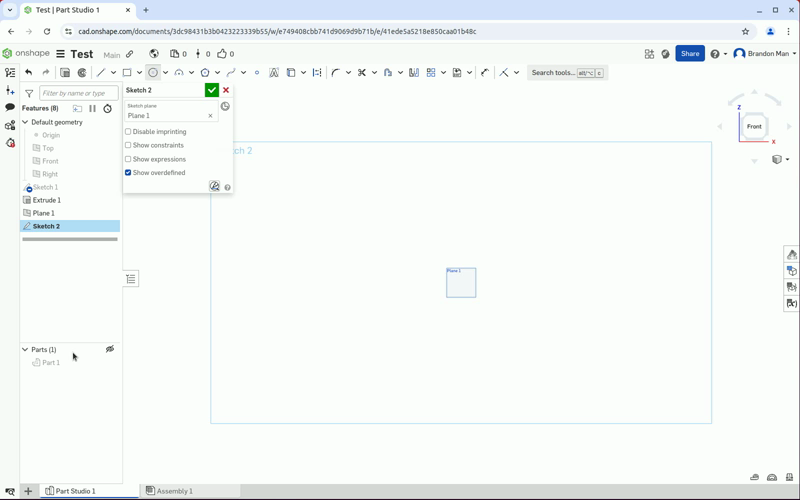
mouse_move(461, 282)
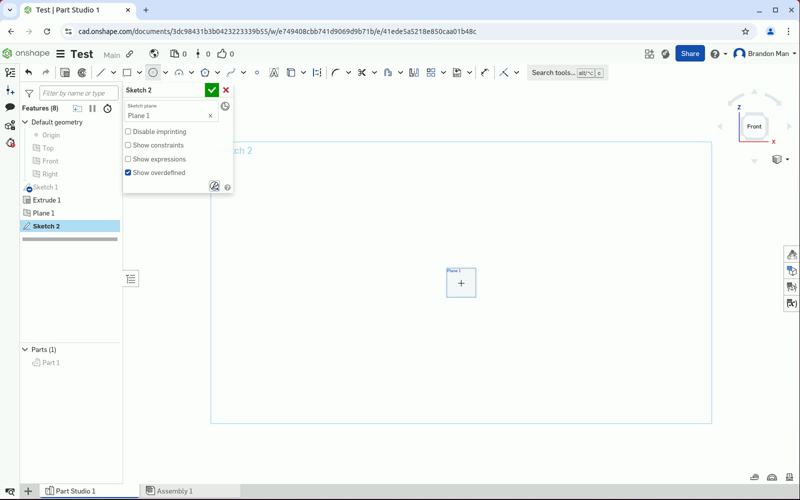
click(461, 282)
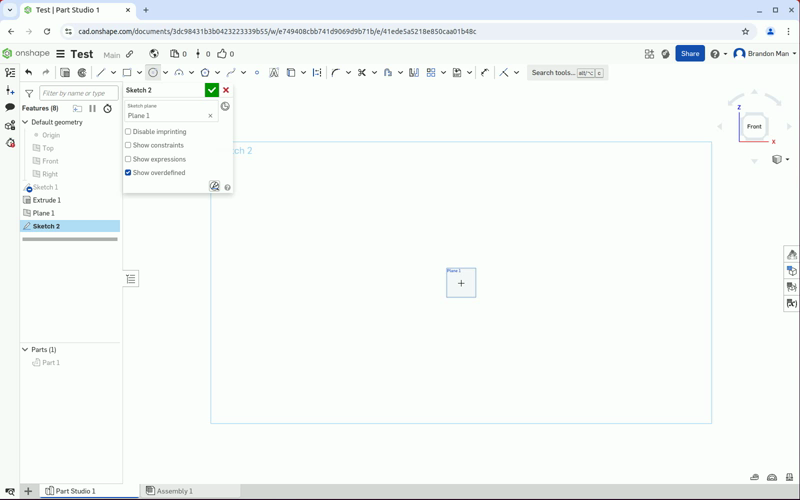
key_up(shift)
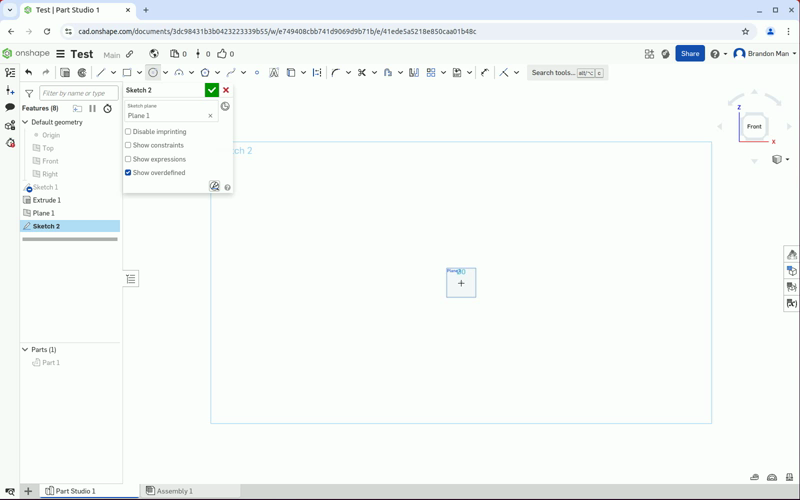
mouse_move(491, 282)
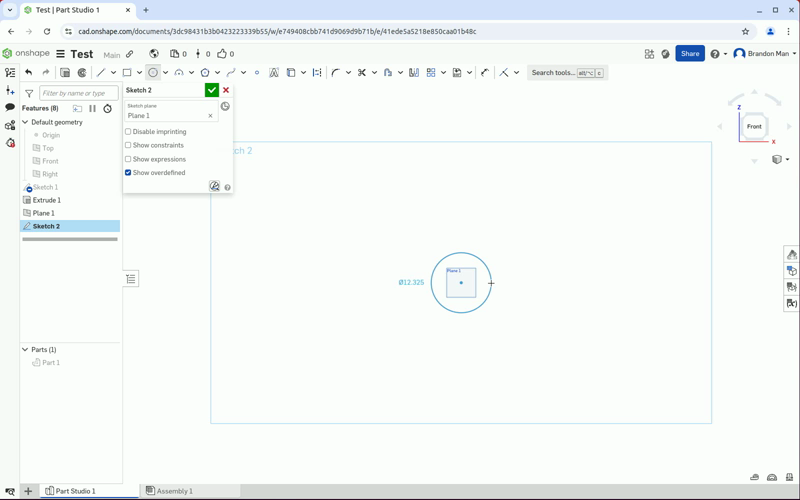
click(491, 282)
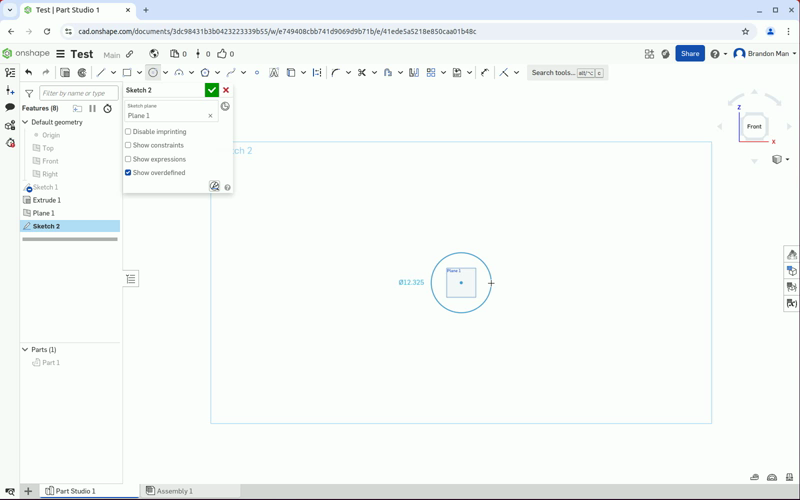
key(esc)
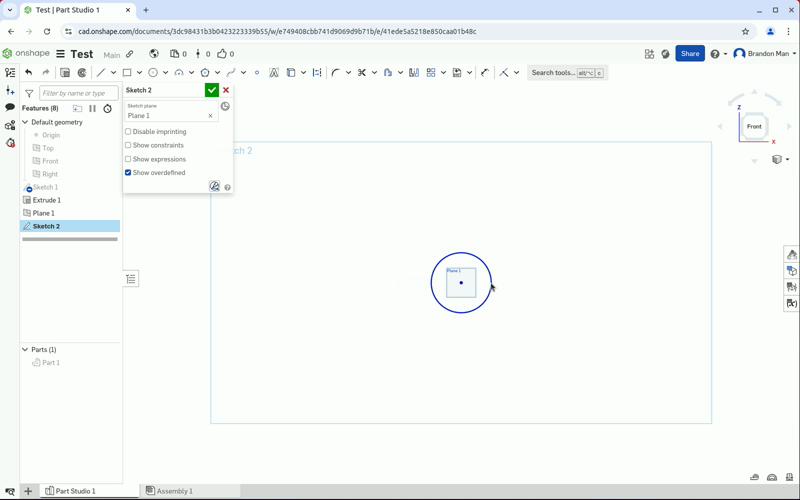
mouse_move(461, 292)
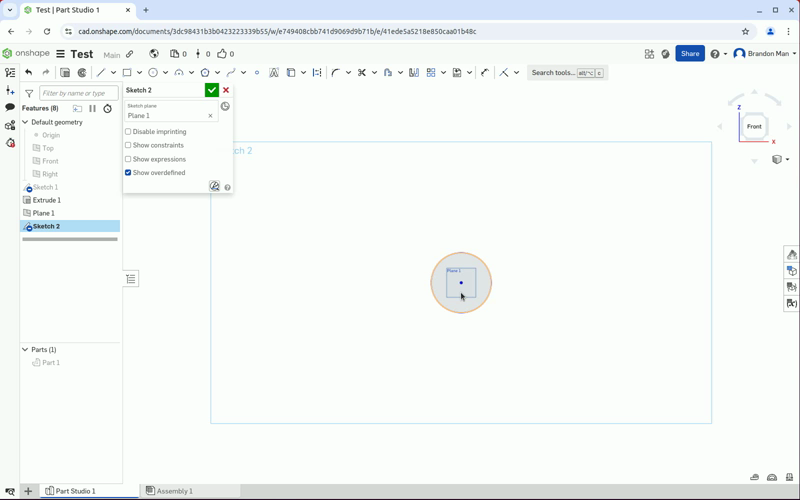
click(461, 292)
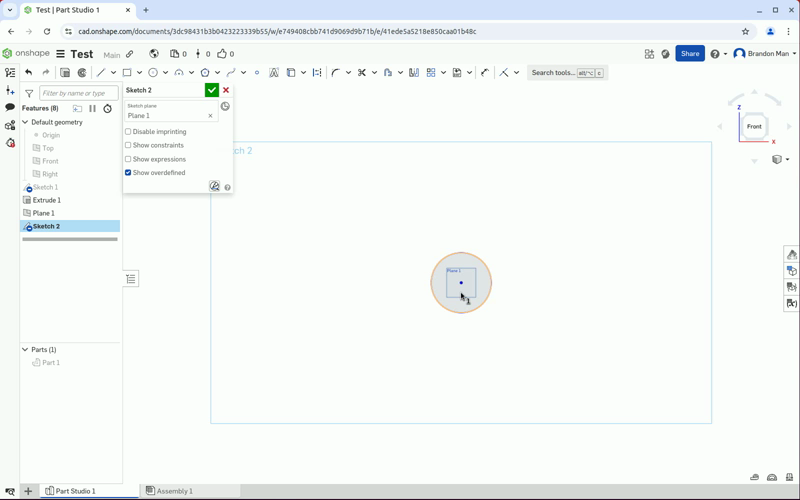
mouse_move(73, 352)
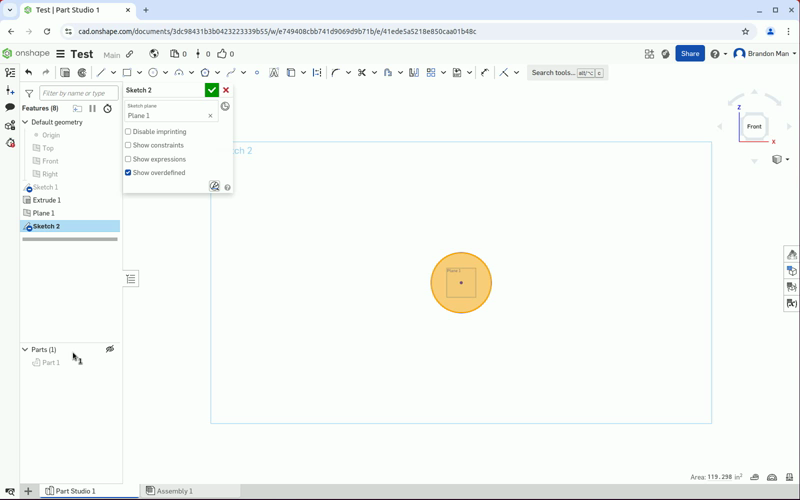
key(shift+y)
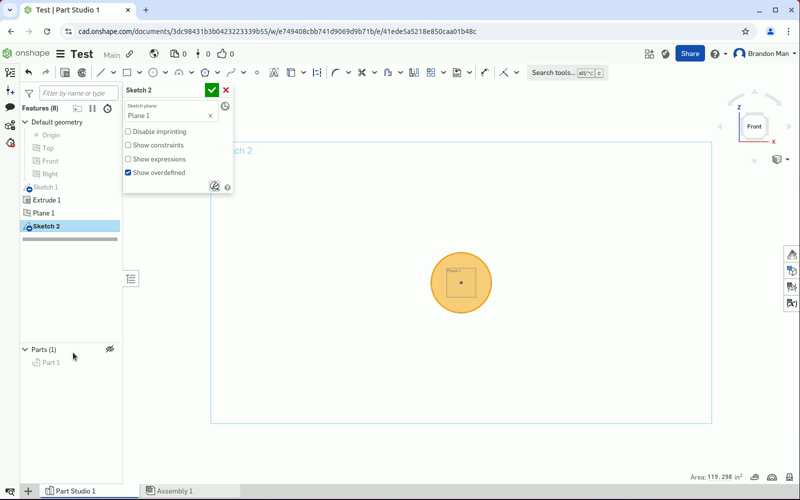
key(shift+e)
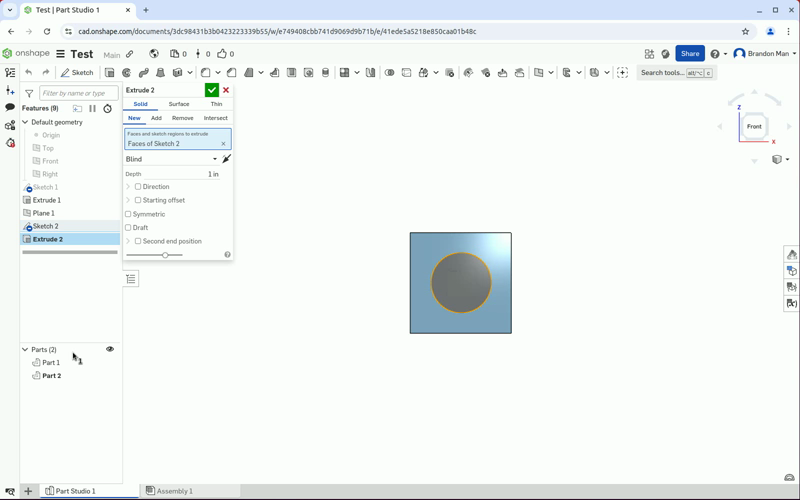
mouse_move(143, 106)
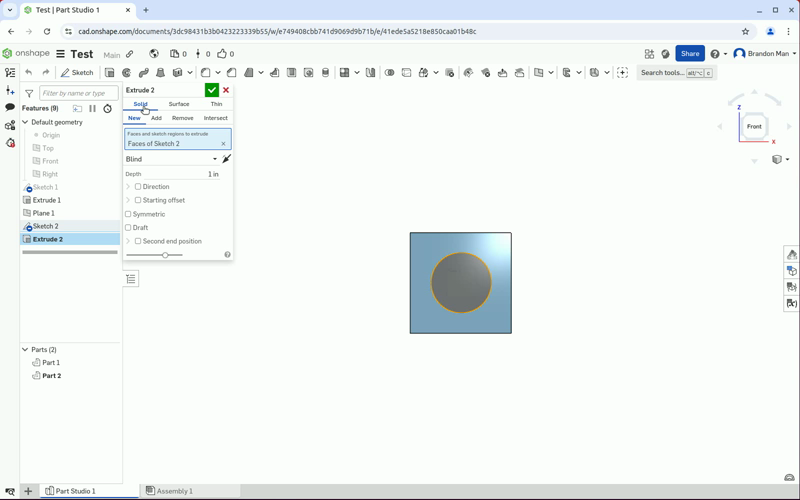
click(143, 106)
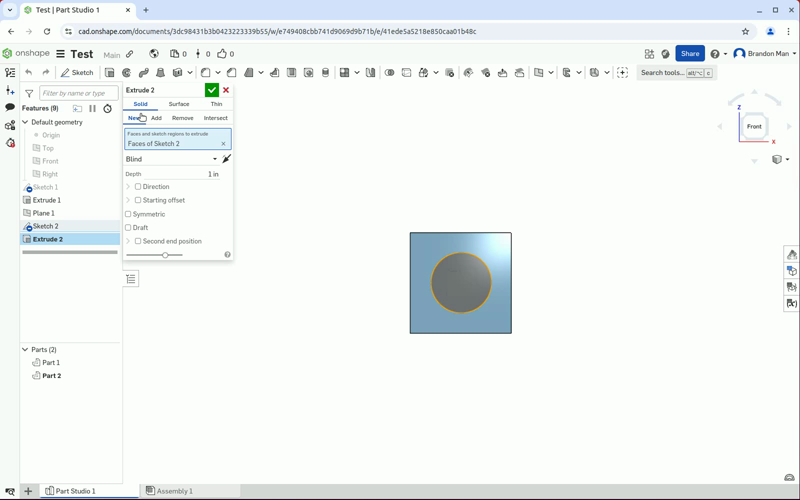
mouse_move(137, 120)
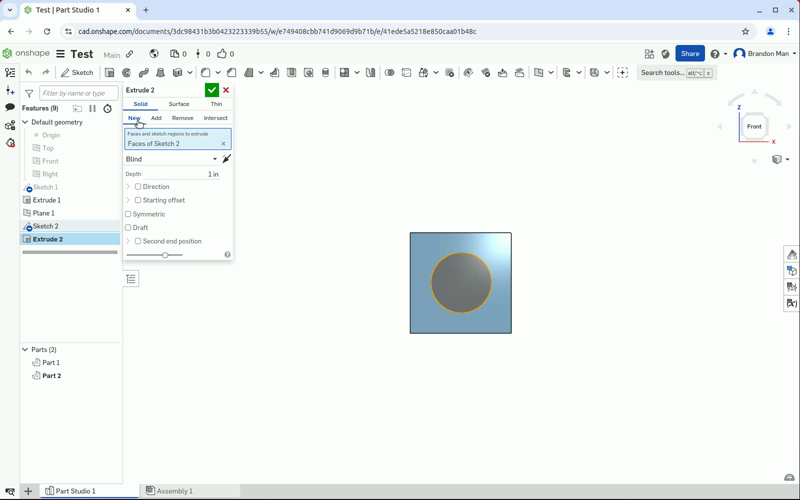
click(137, 120)
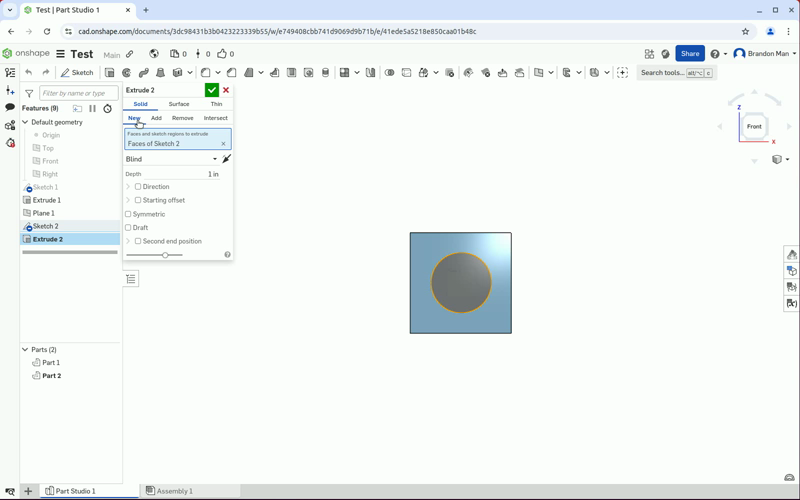
key(tab, 4)
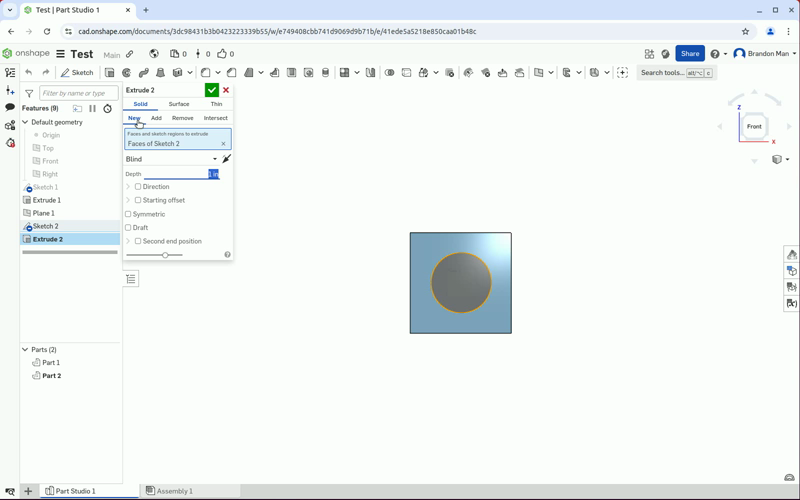
text(15.165)
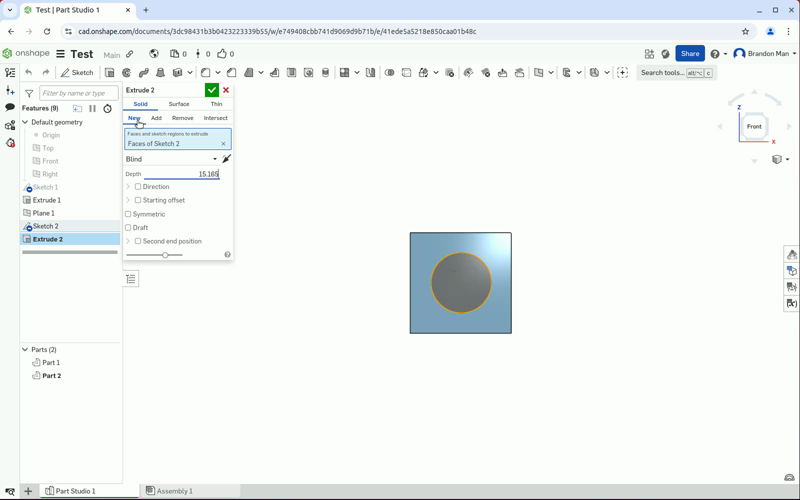
key(enter)
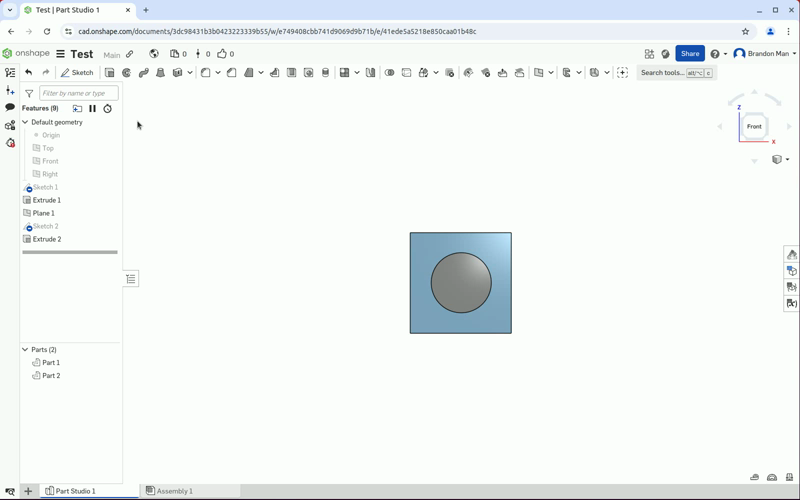
key(shift+h)
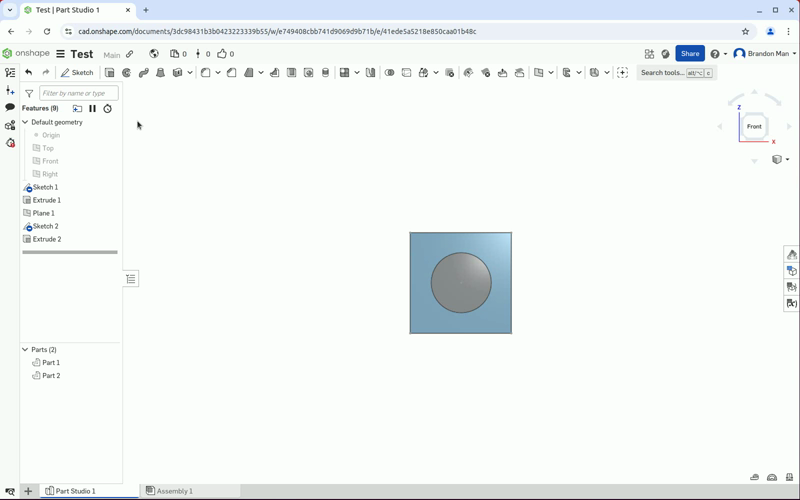
key(shift+h)
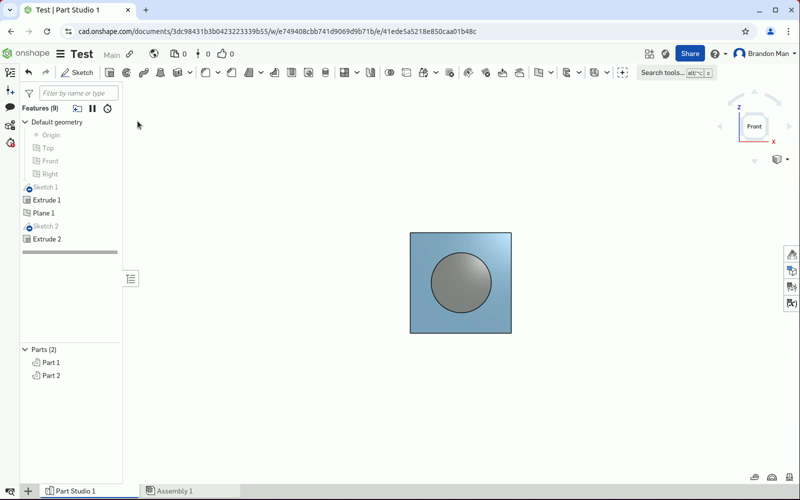
mouse_move(73, 189)
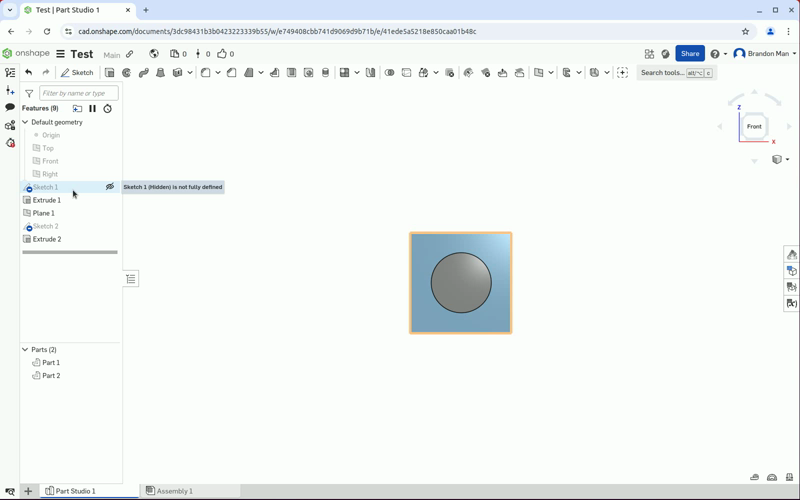
click(73, 189)
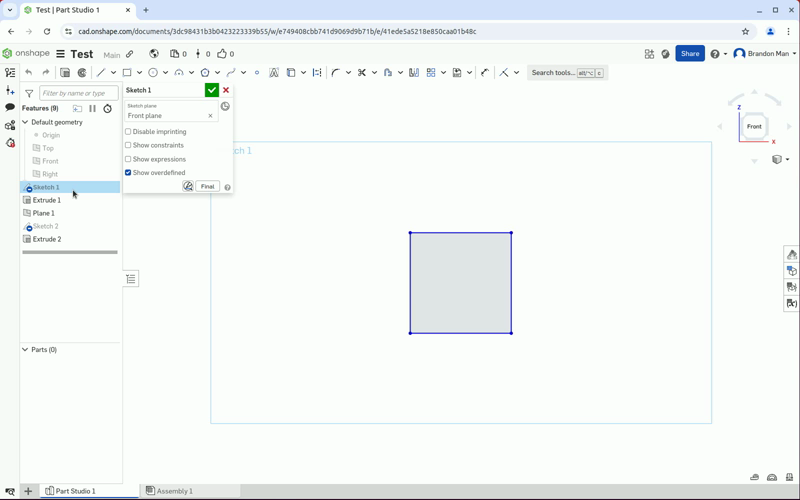
mouse_move(229, 92)
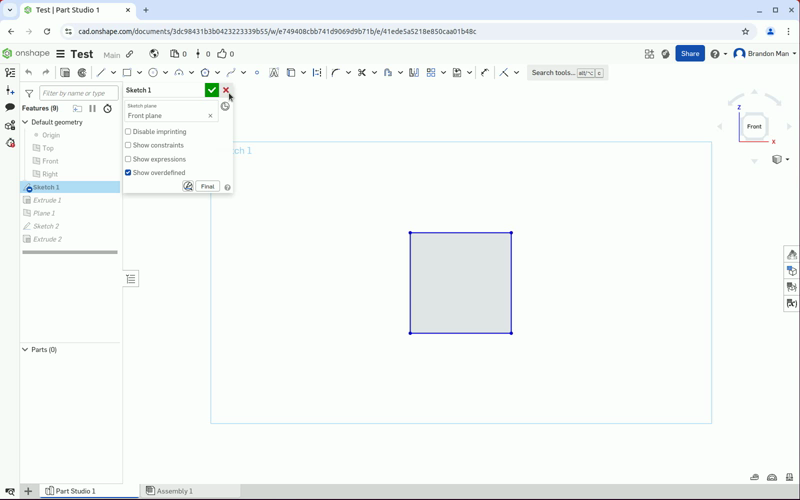
click(229, 92)
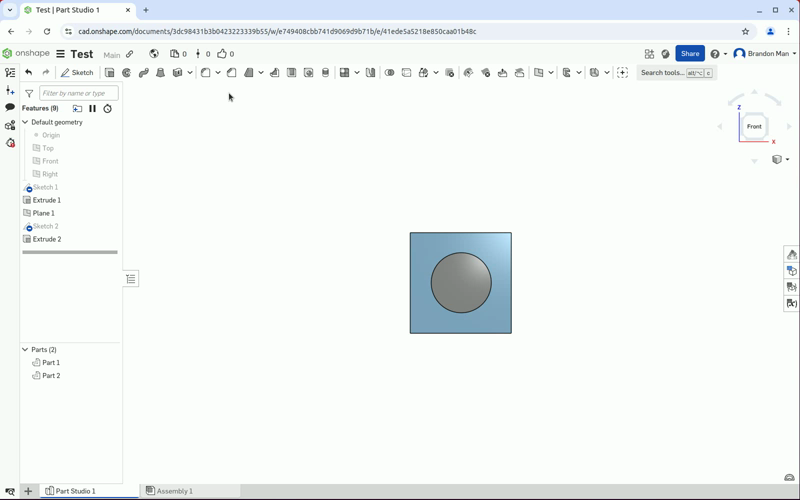
mouse_move(73, 352)
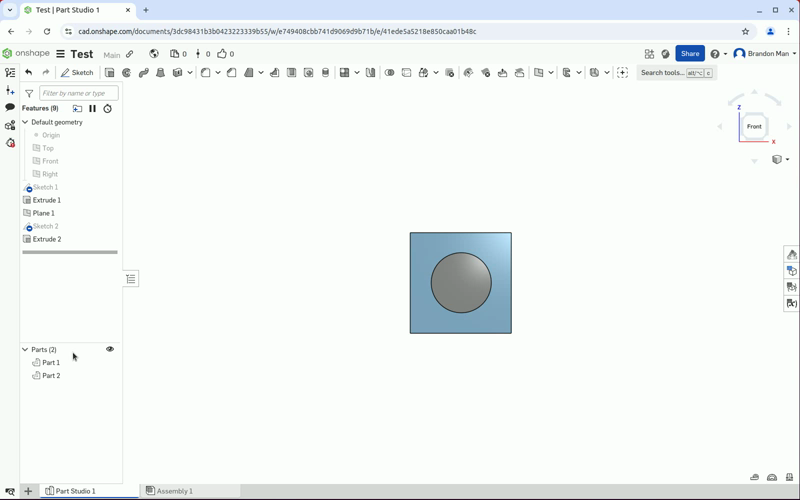
key(y)
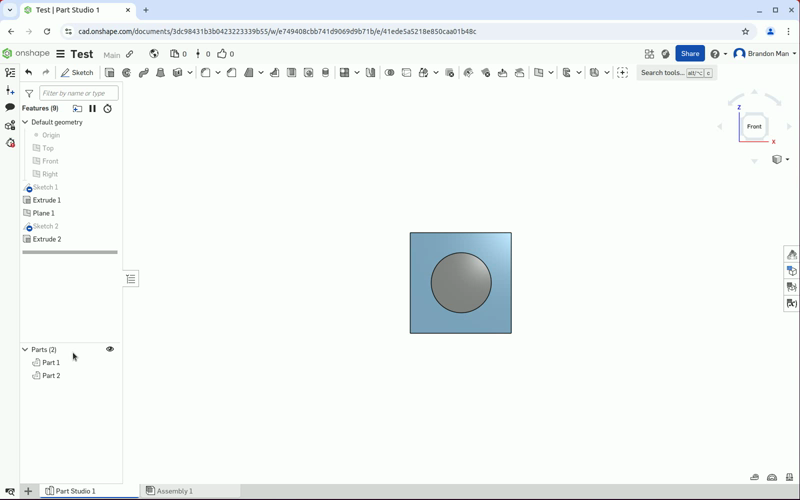
key(shift+p)
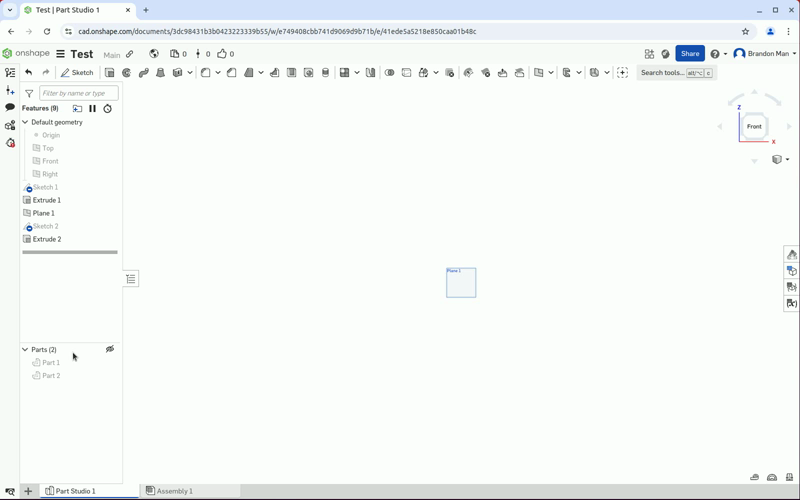
key(space)
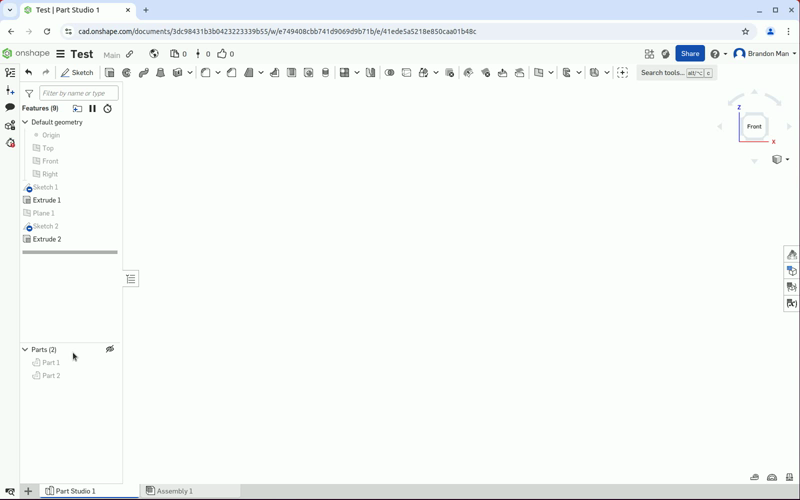
key_down(shift)
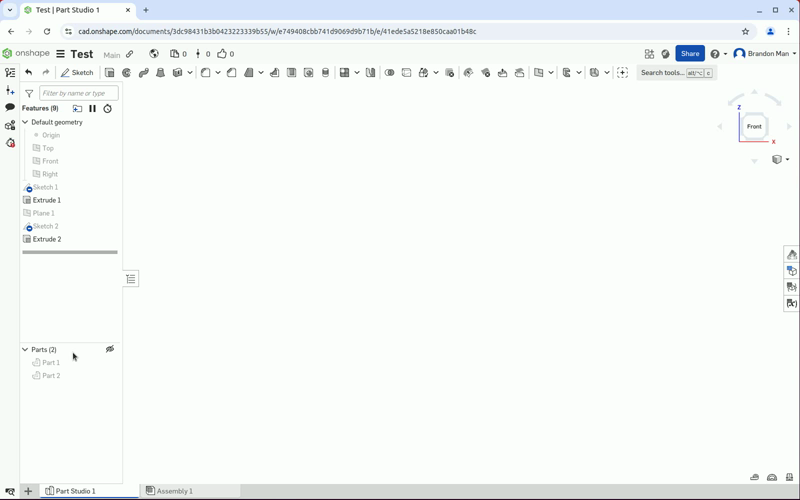
key(left)
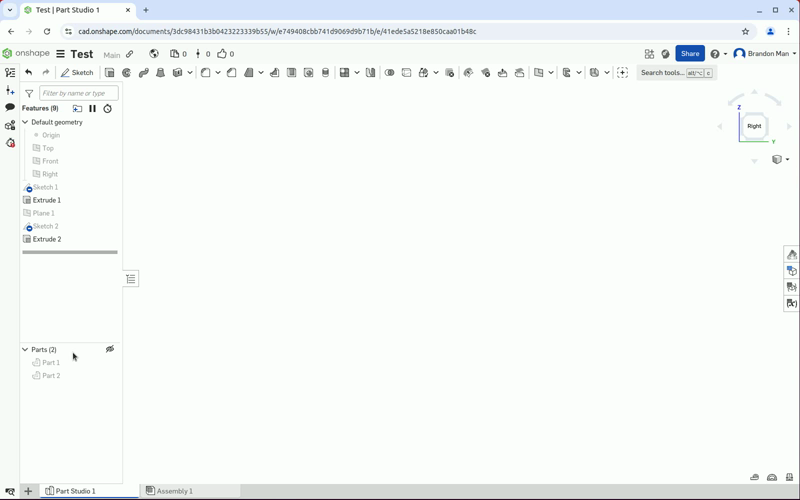
key_up(shift)
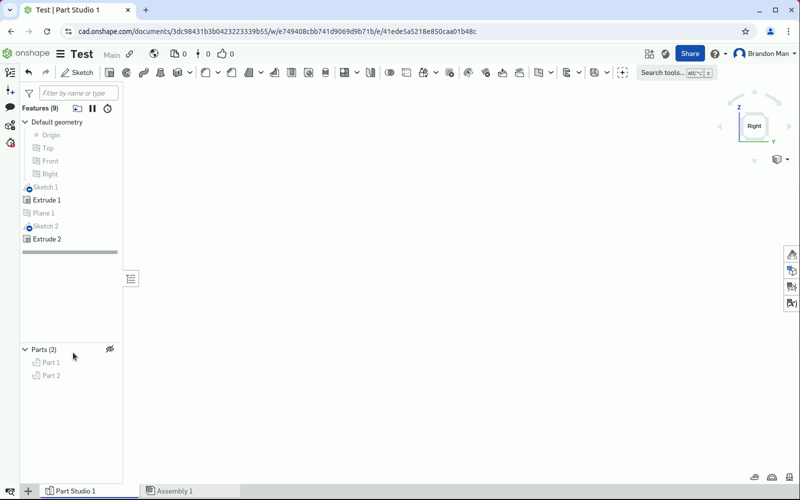
mouse_move(73, 352)
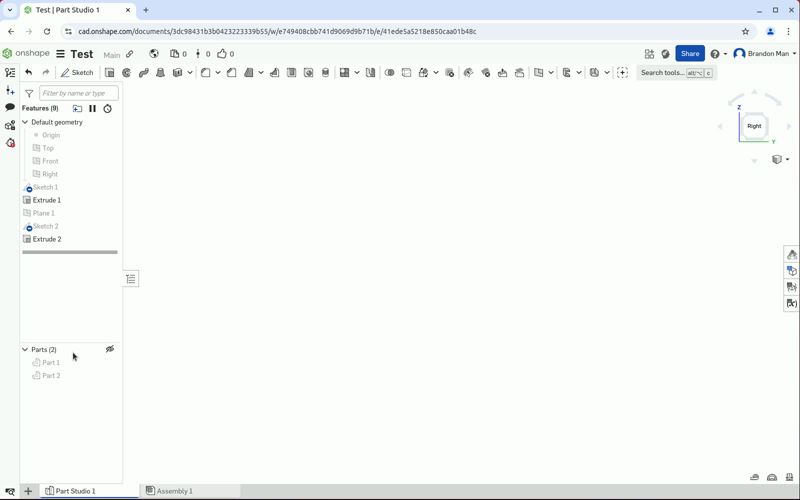
key(shift+y)
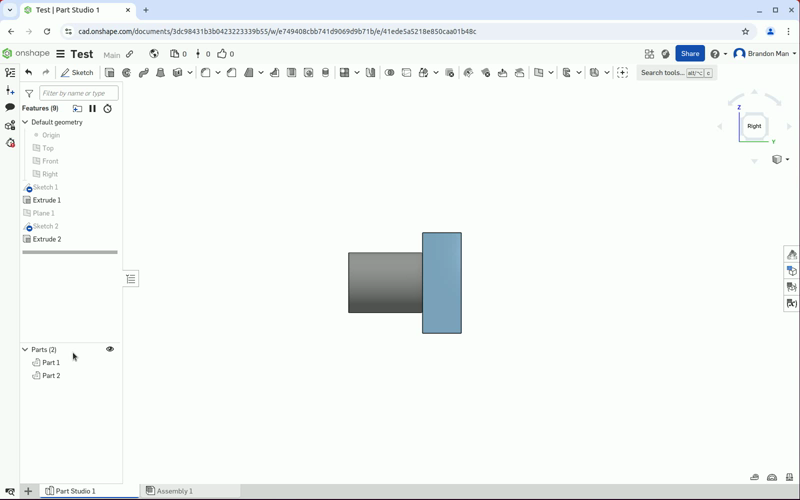
mouse_move(541, 75)
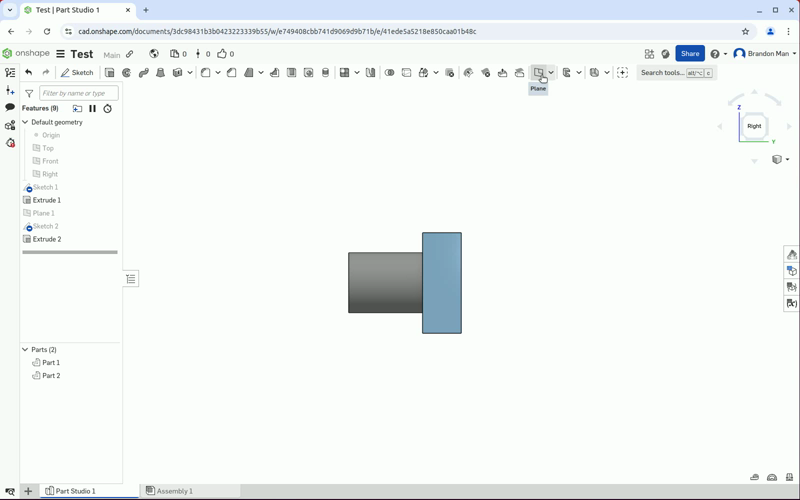
click(541, 75)
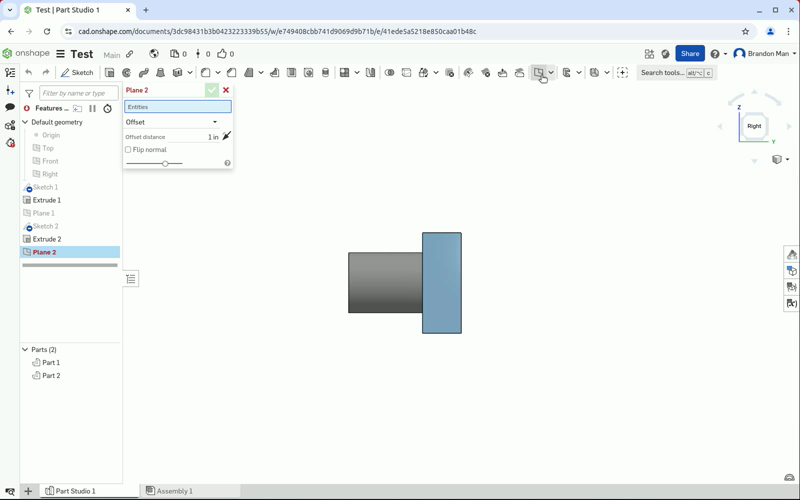
mouse_move(73, 176)
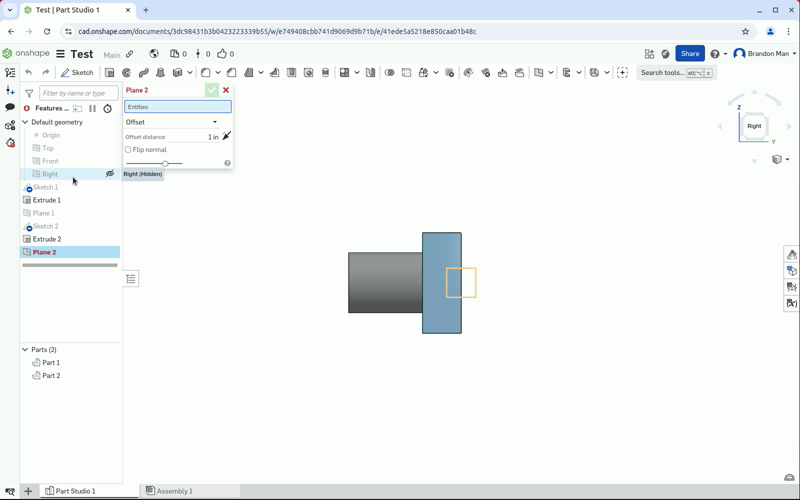
click(73, 176)
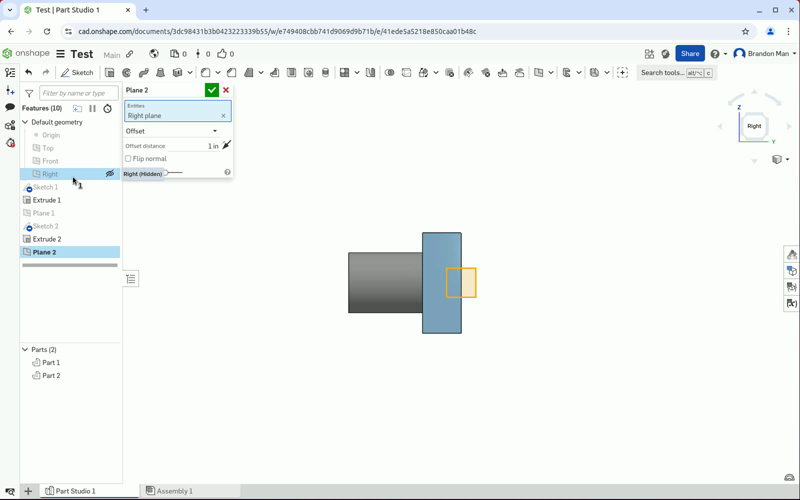
key(tab, 2)
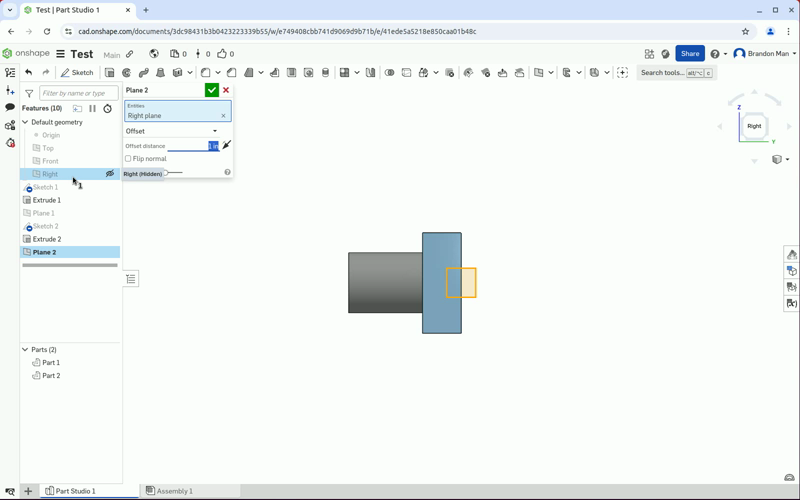
text(10.352)
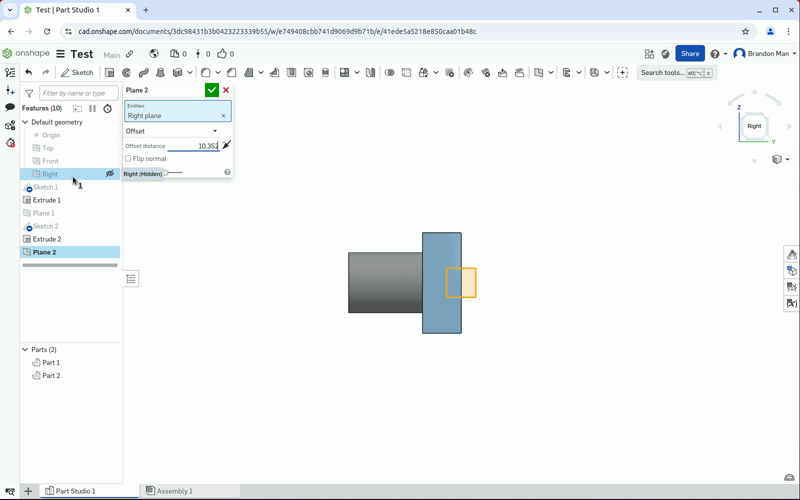
key(enter, 2)
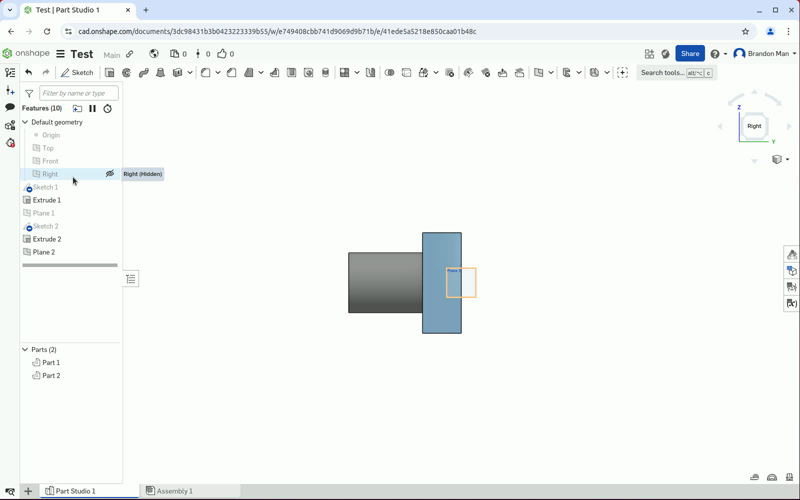
key(shift+s)
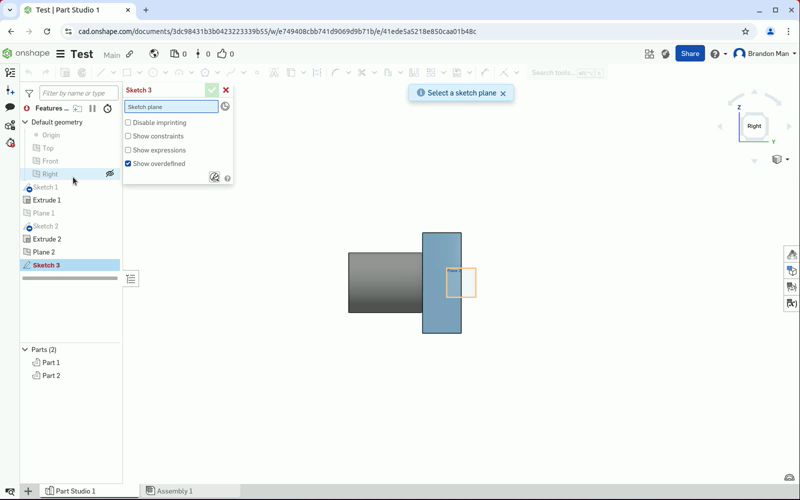
mouse_move(73, 254)
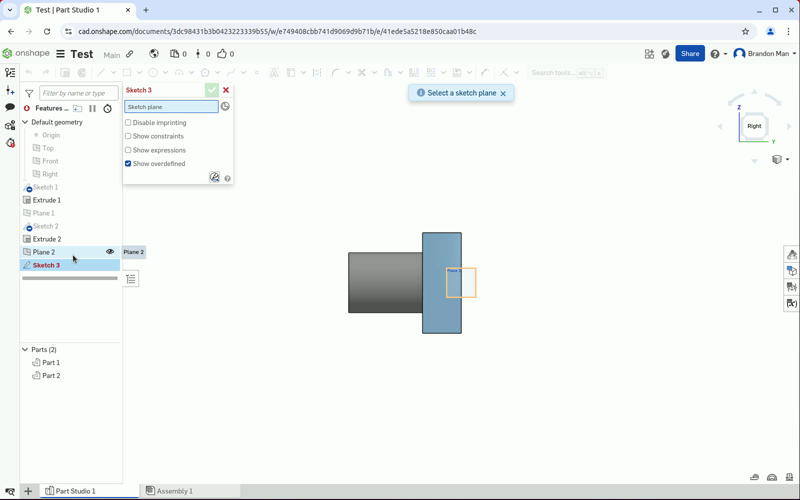
click(73, 254)
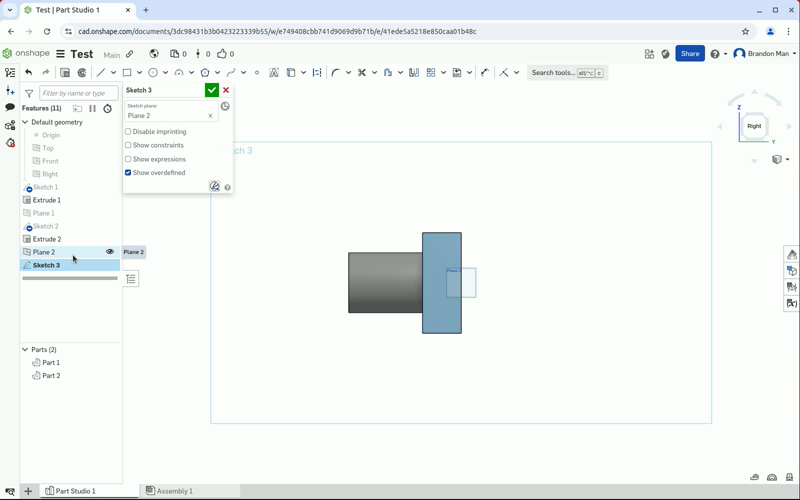
mouse_move(73, 352)
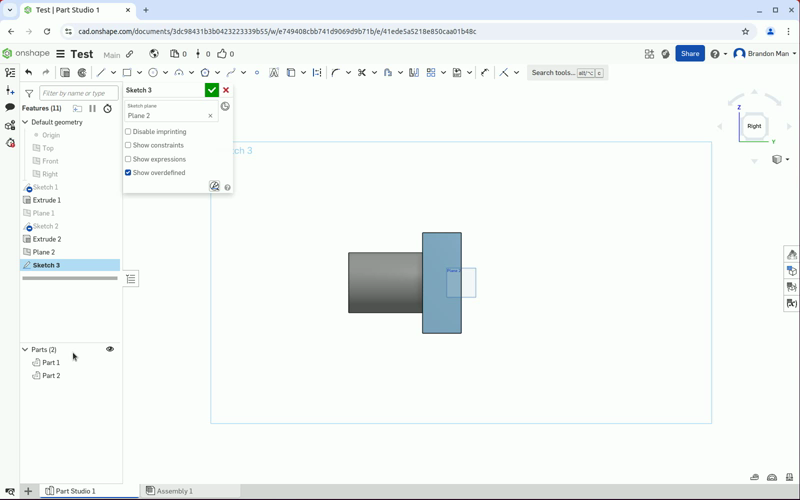
key(y)
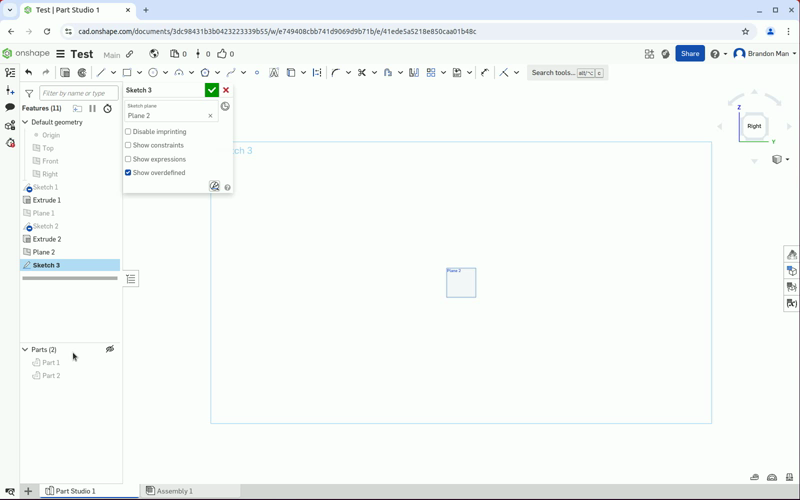
key(l)
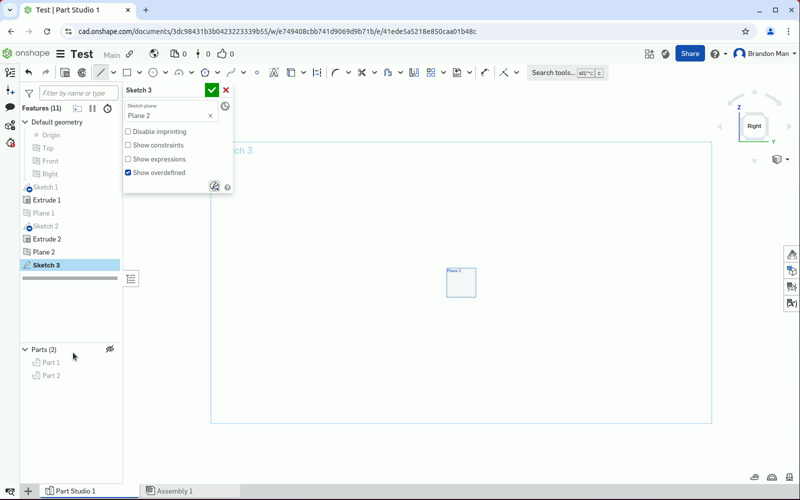
key_down(shift)
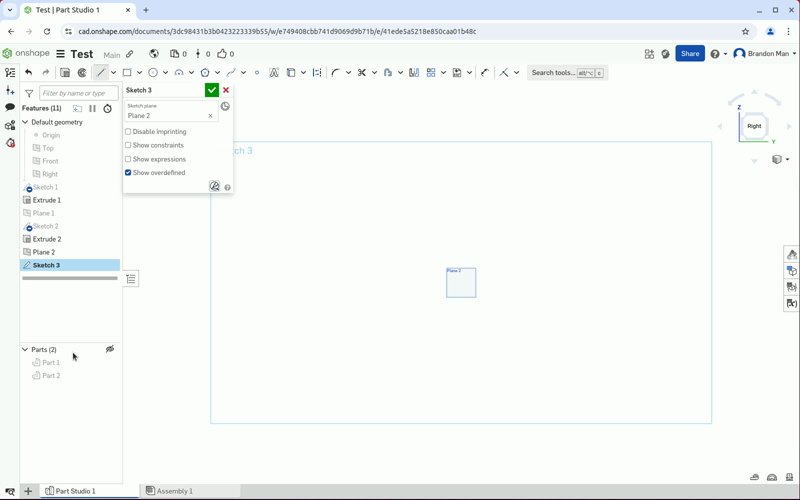
mouse_move(432, 282)
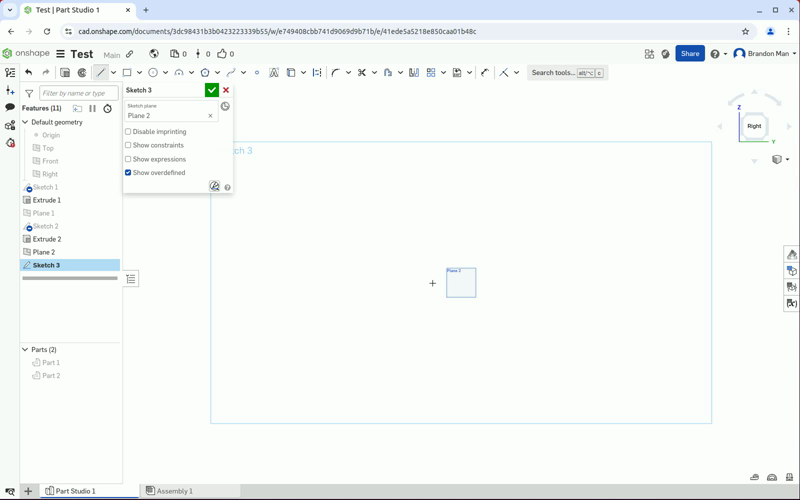
click(432, 282)
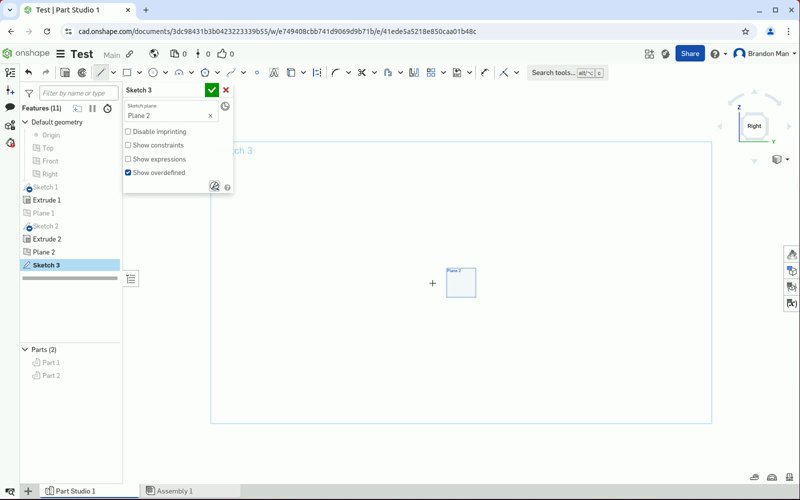
key_up(shift)
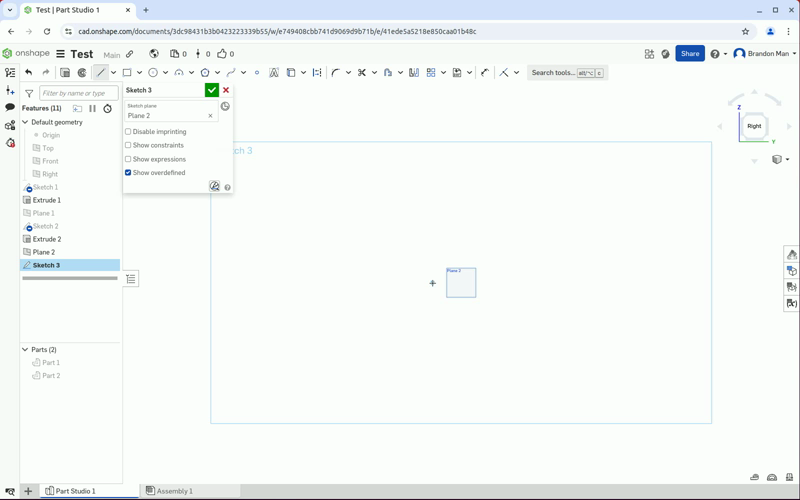
key_down(shift)
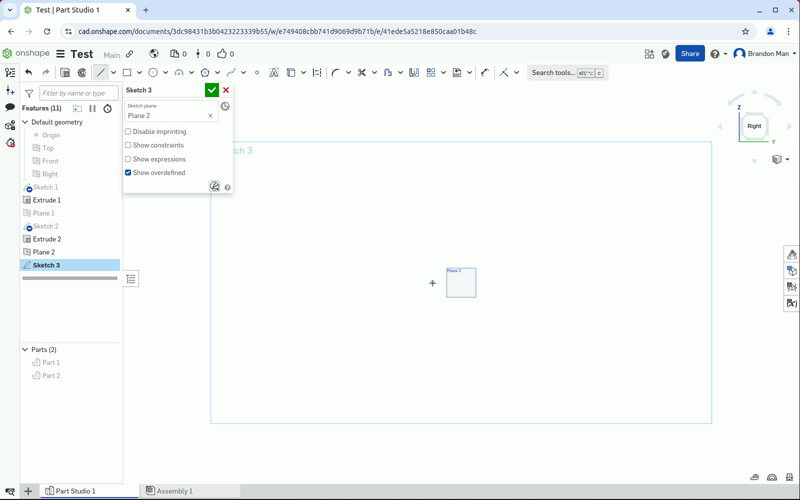
mouse_move(462, 282)
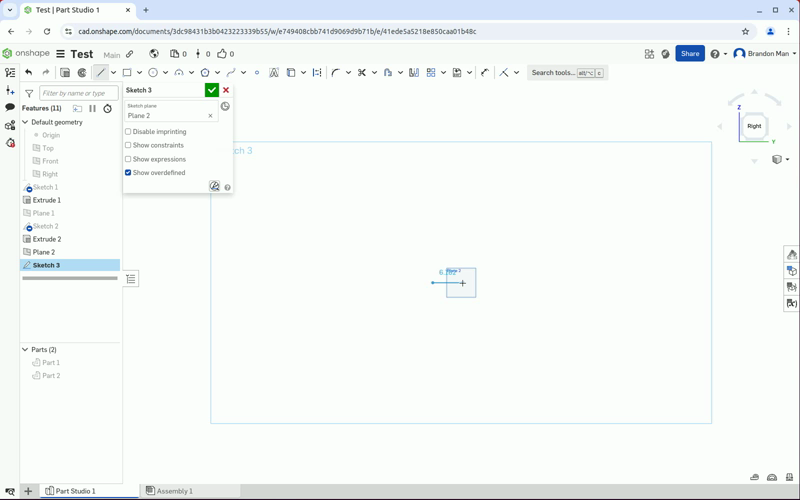
mouse_move(451, 282)
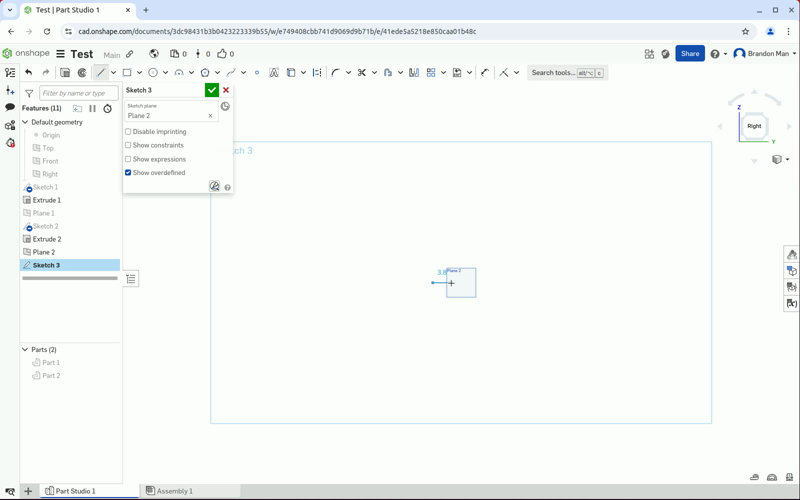
click(451, 282)
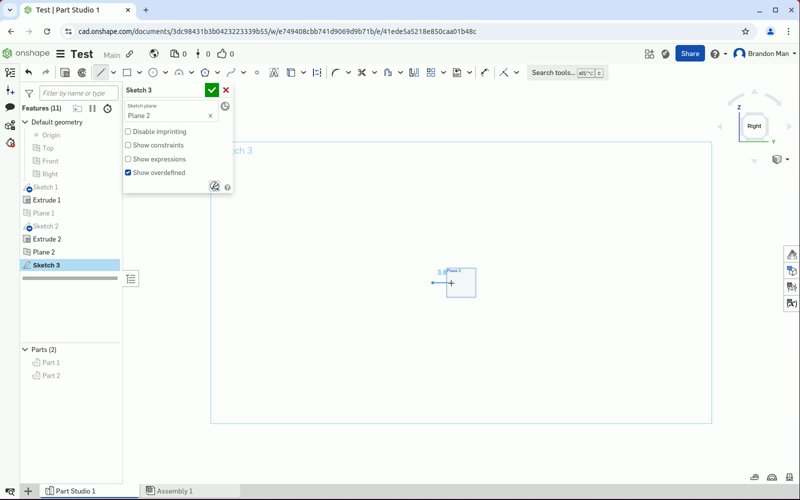
key_up(shift)
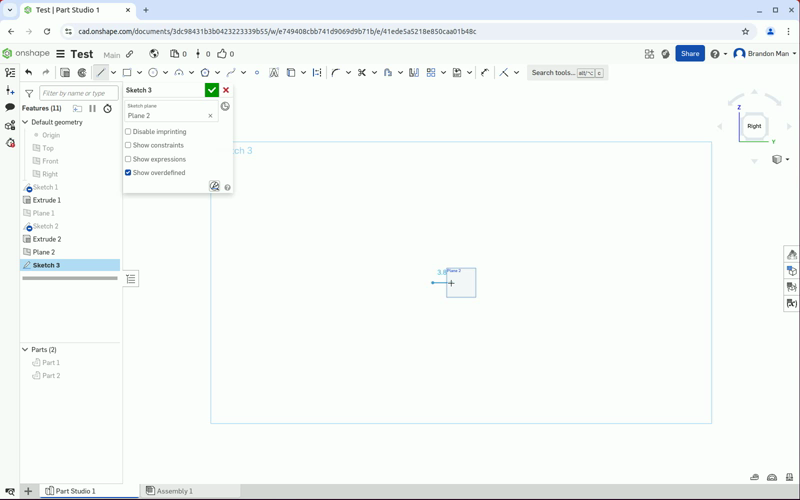
key(esc)
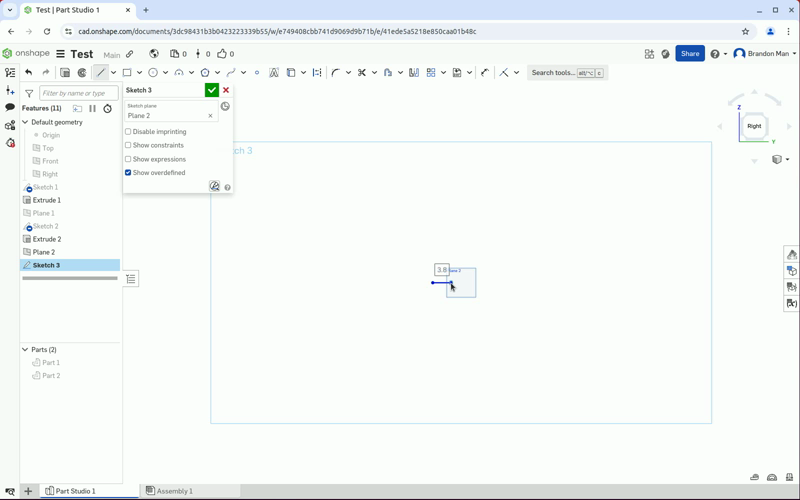
key(a)
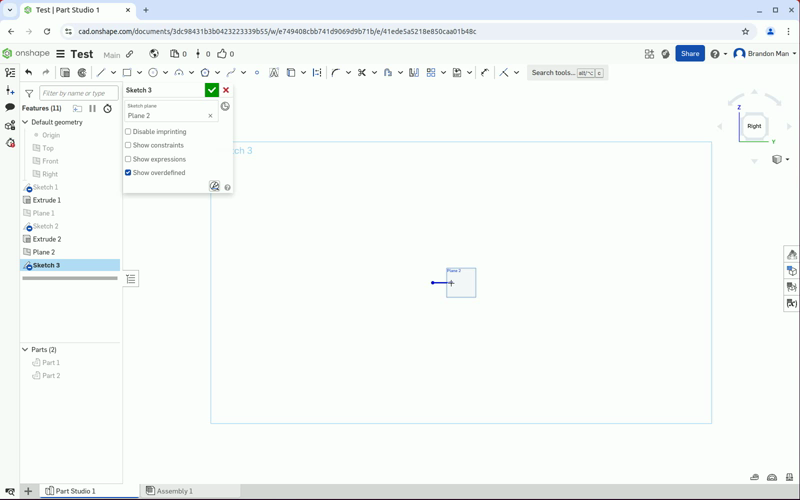
mouse_move(451, 282)
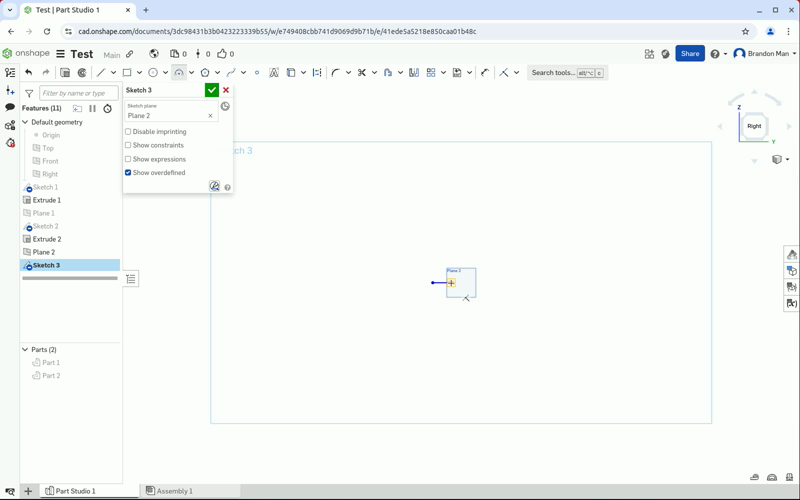
click(451, 282)
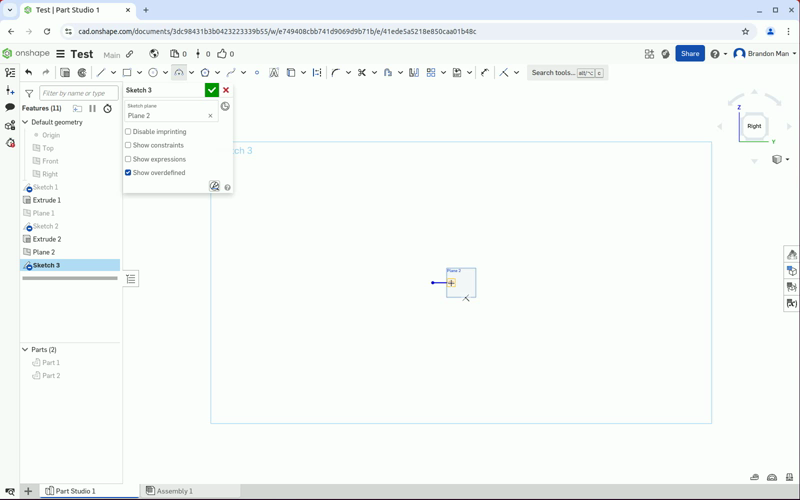
mouse_move(432, 282)
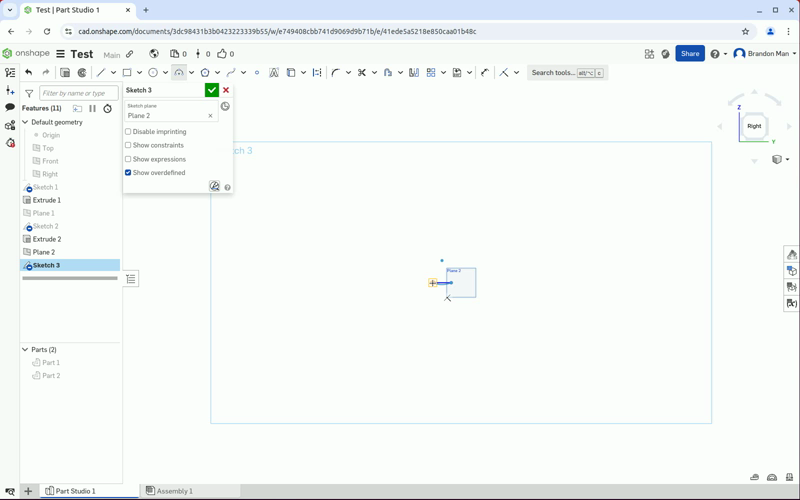
click(432, 282)
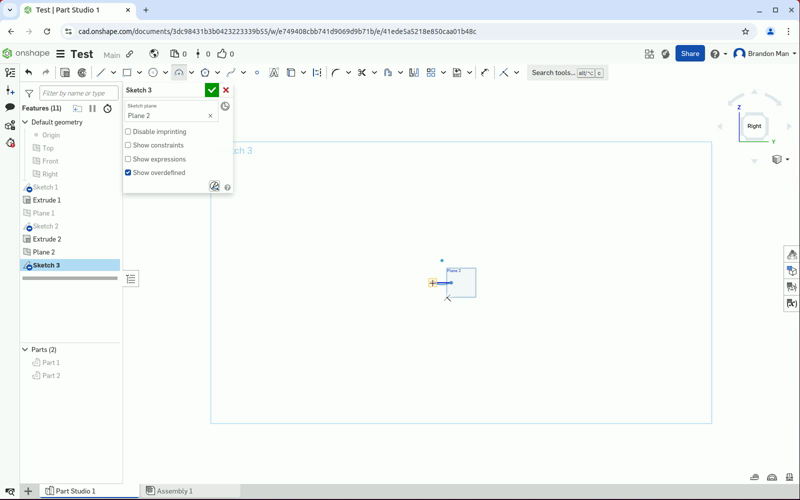
key_down(shift)
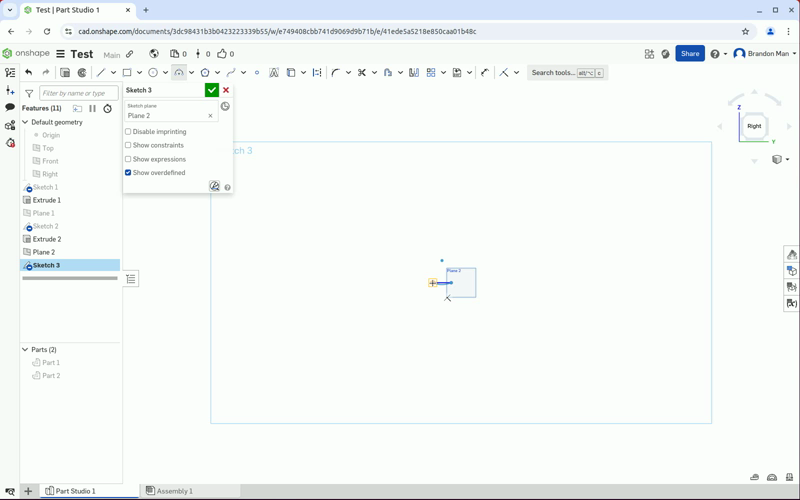
mouse_move(441, 273)
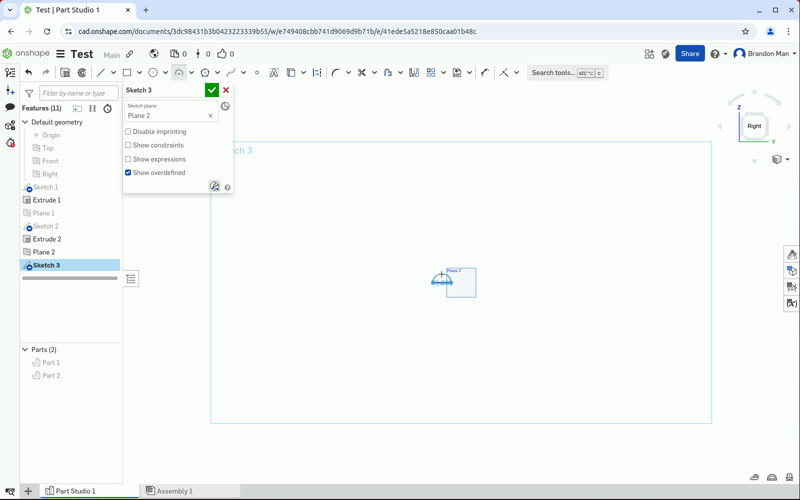
click(441, 273)
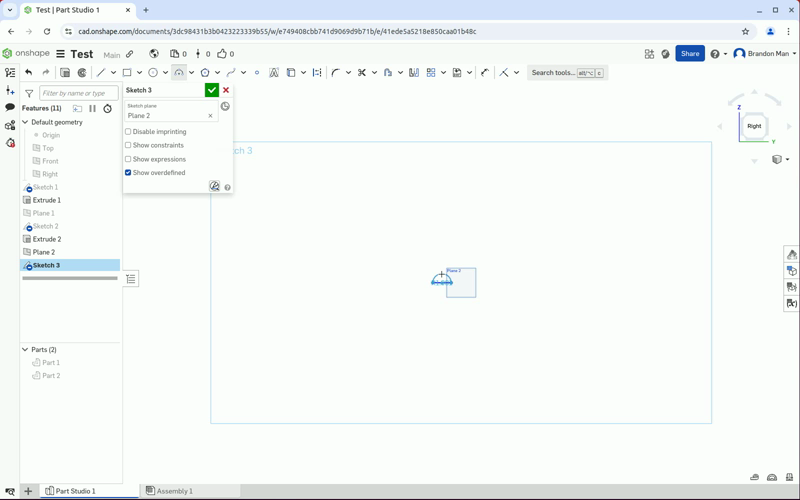
key_up(shift)
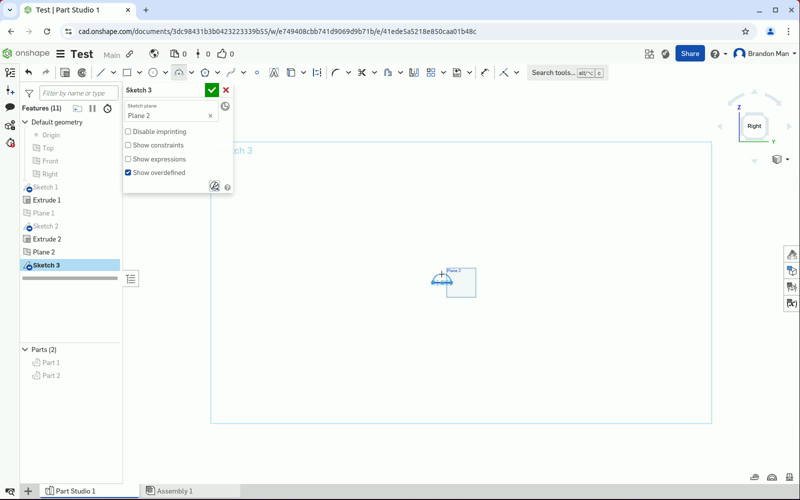
key(esc)
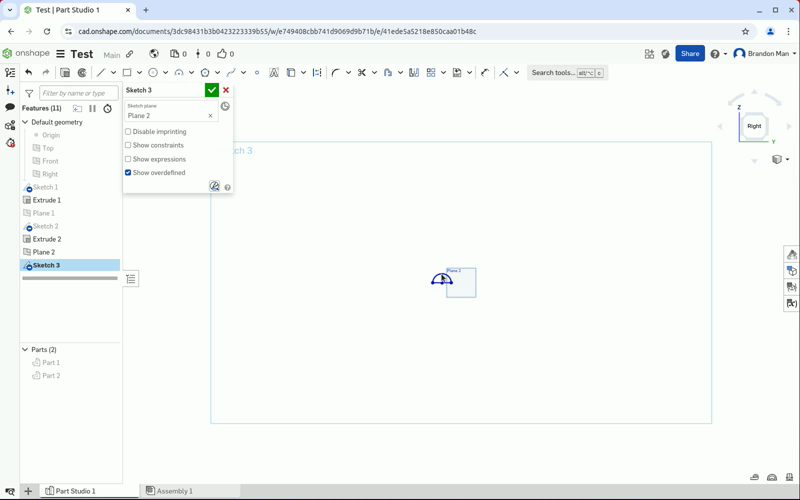
mouse_move(445, 277)
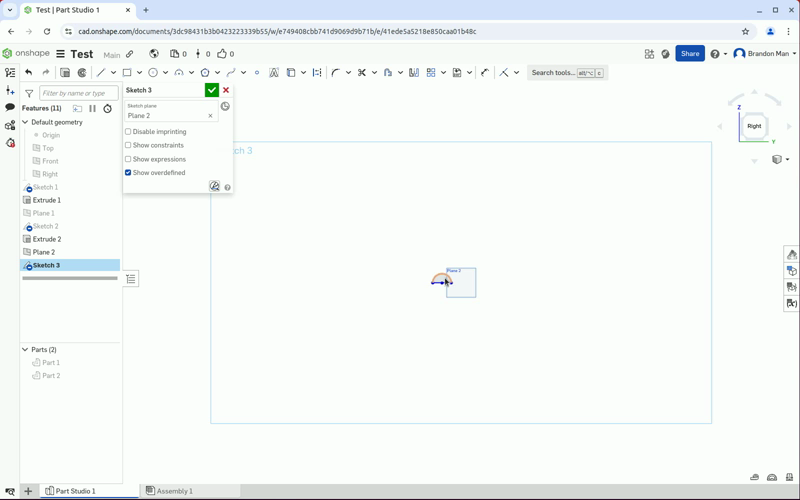
scroll(6)
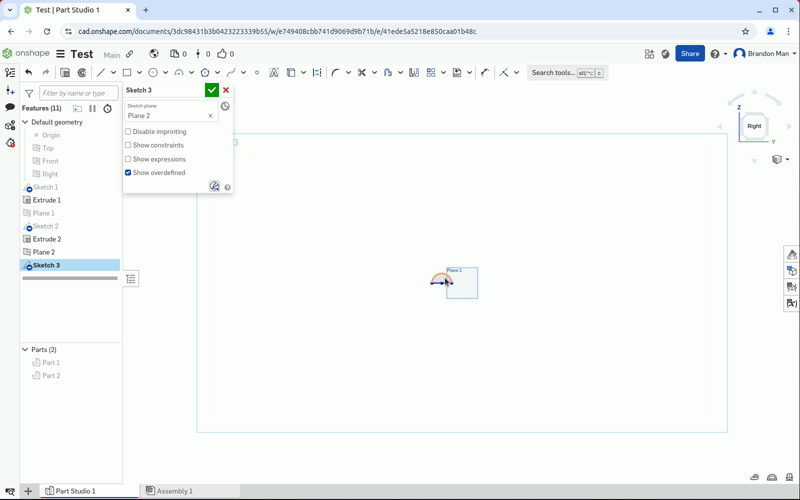
scroll(6)
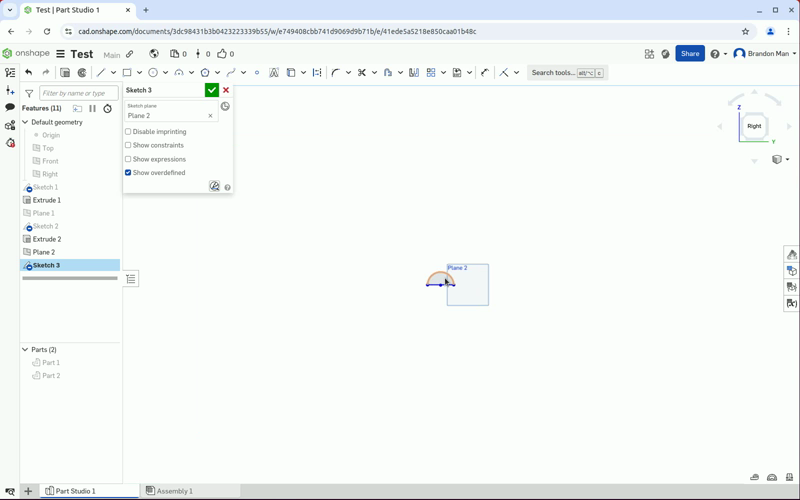
scroll(6)
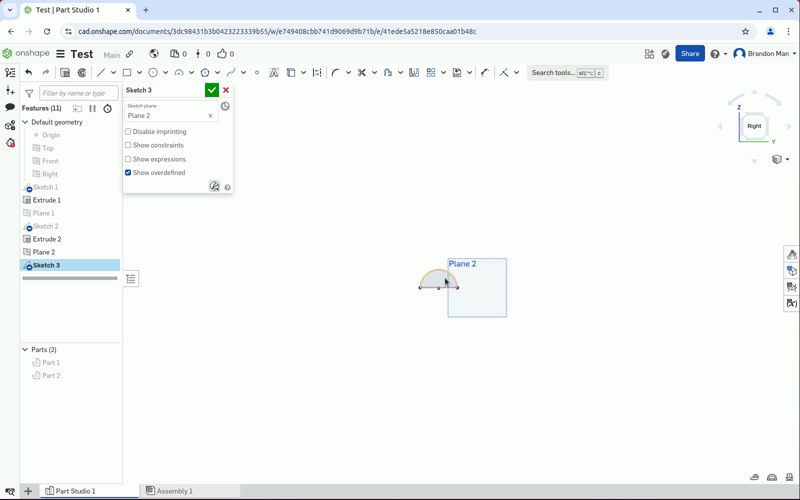
scroll(6)
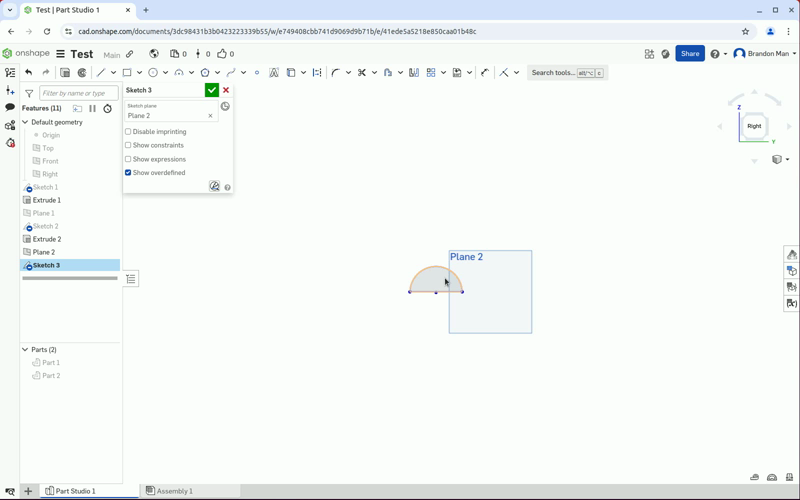
scroll(6)
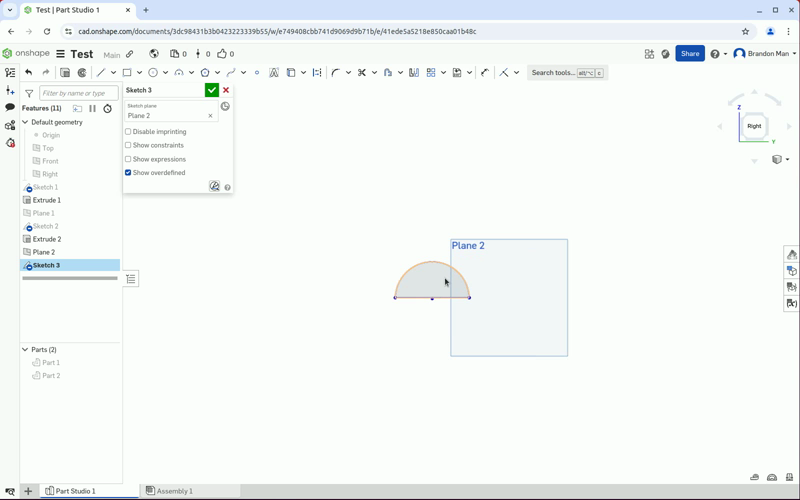
scroll(6)
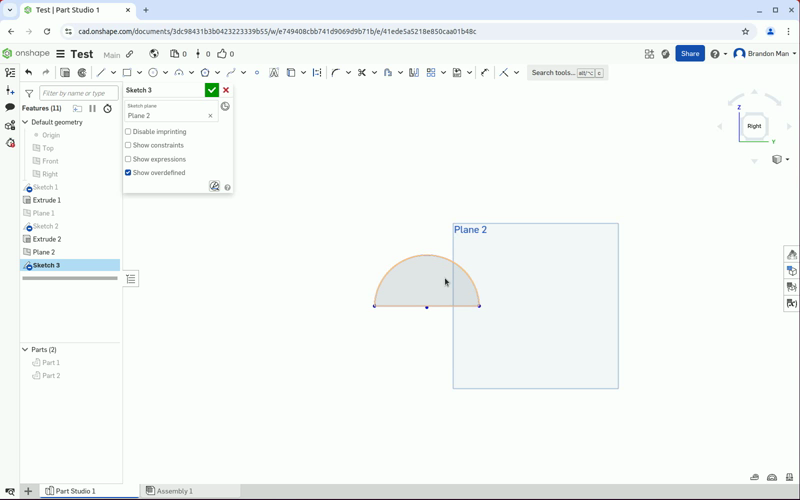
scroll(6)
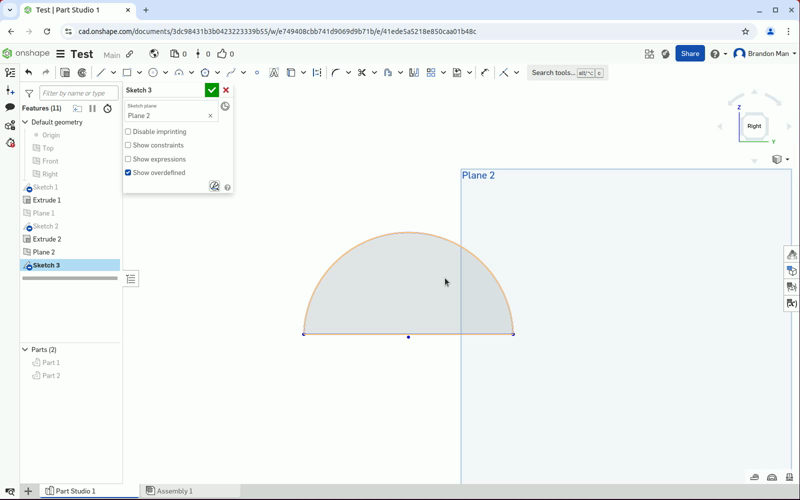
click(445, 277)
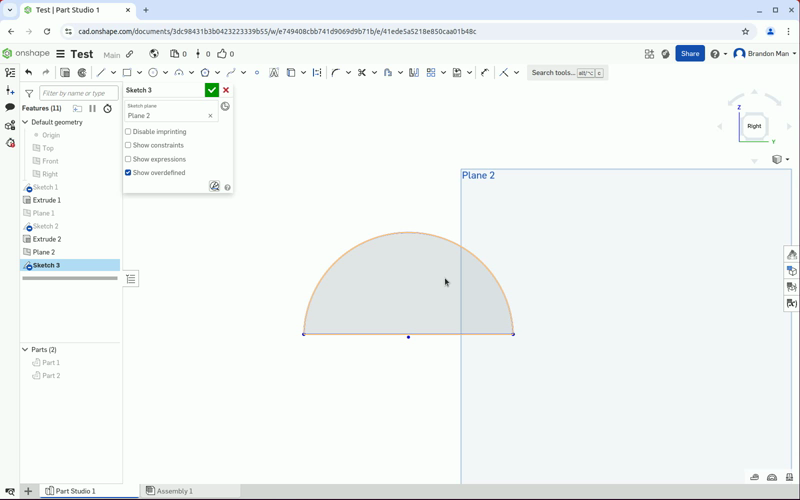
scroll(-6)
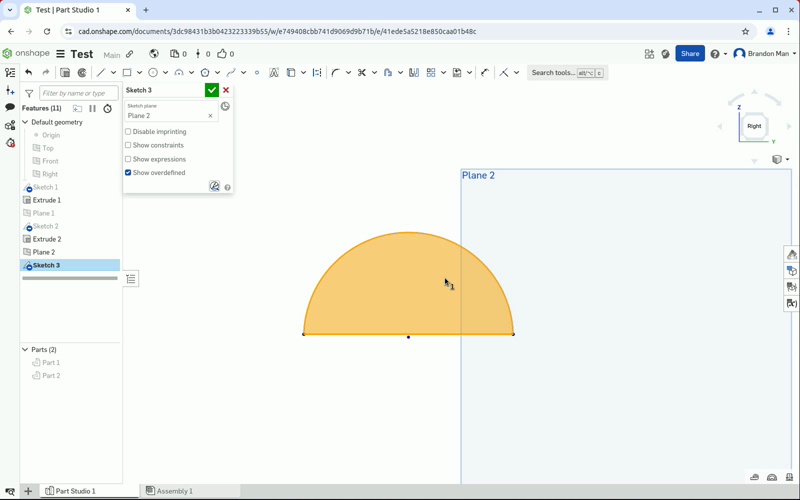
scroll(-6)
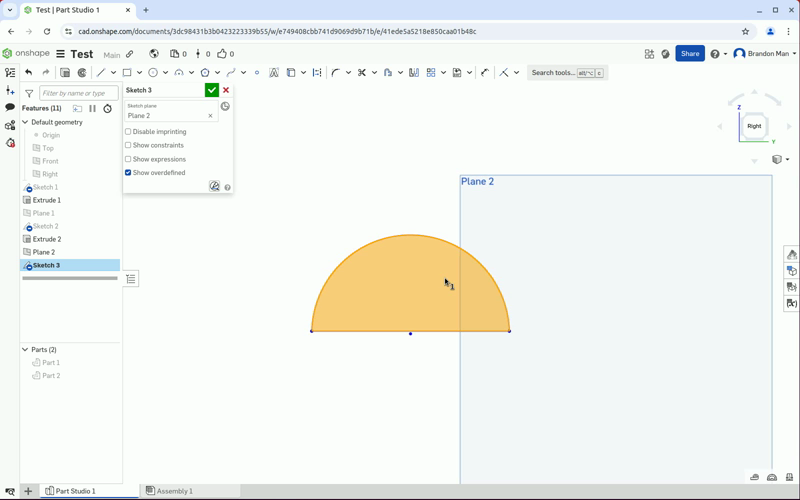
scroll(-6)
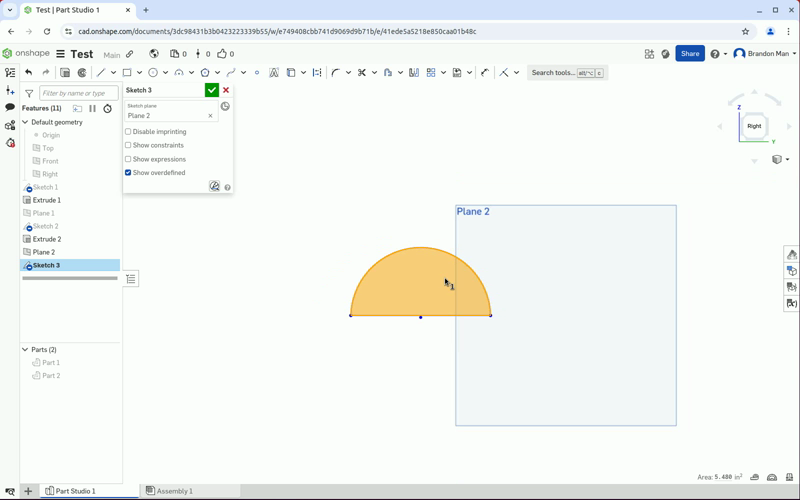
scroll(-6)
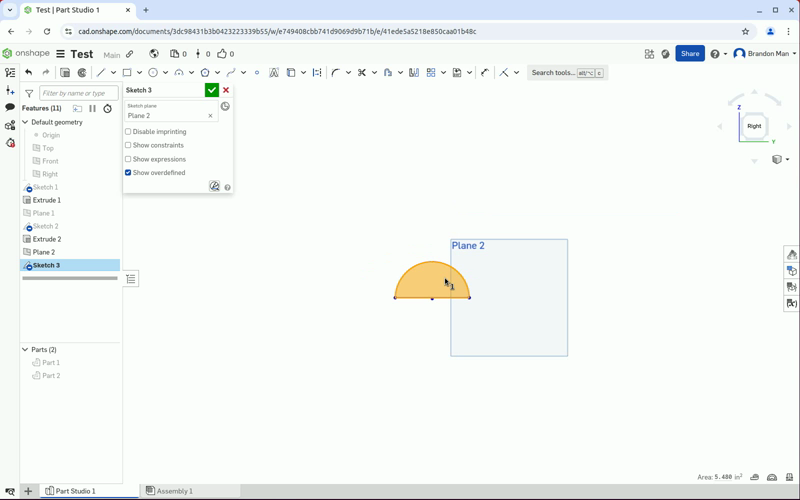
scroll(-6)
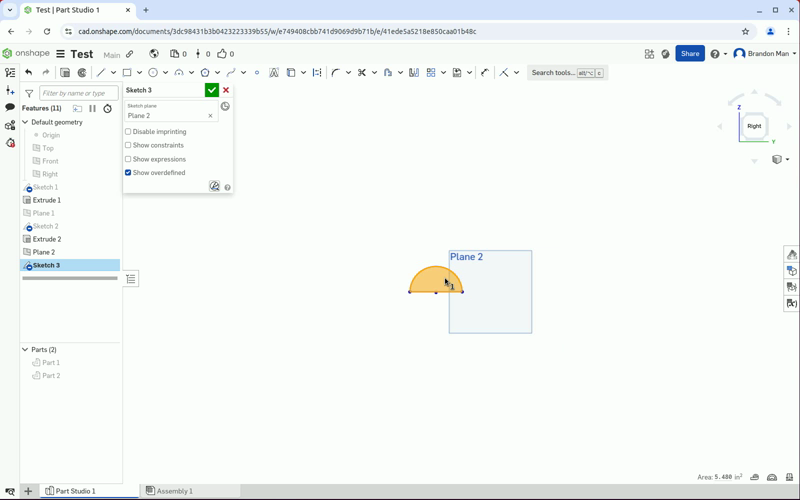
scroll(-6)
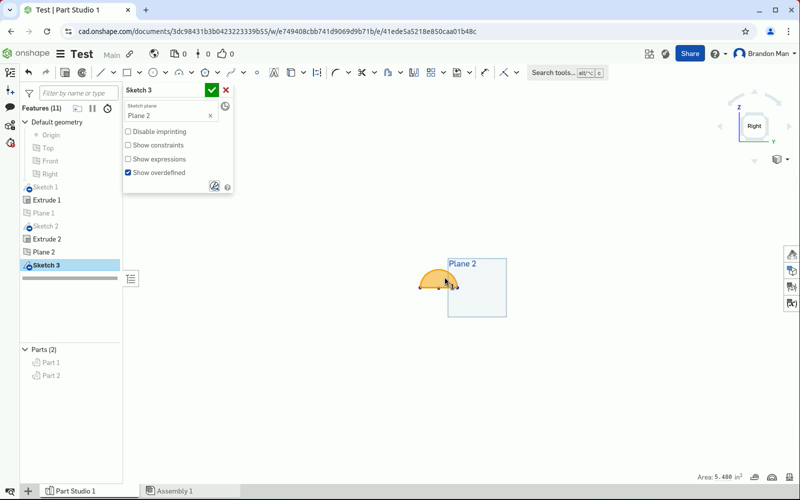
scroll(-6)
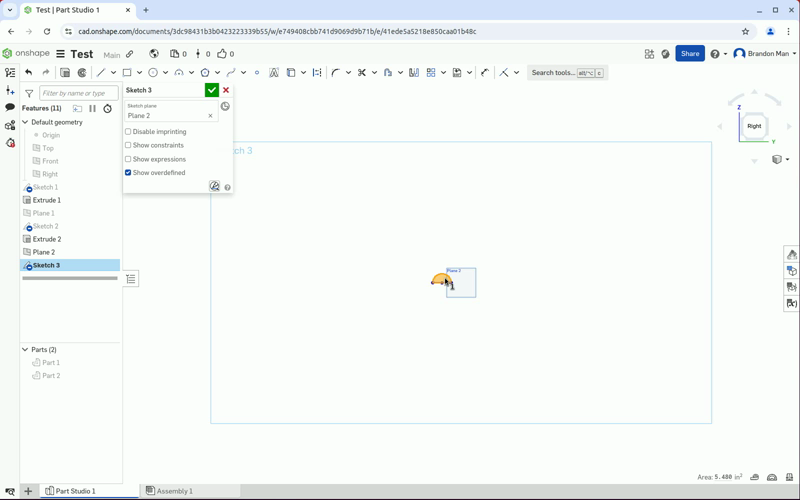
mouse_move(73, 352)
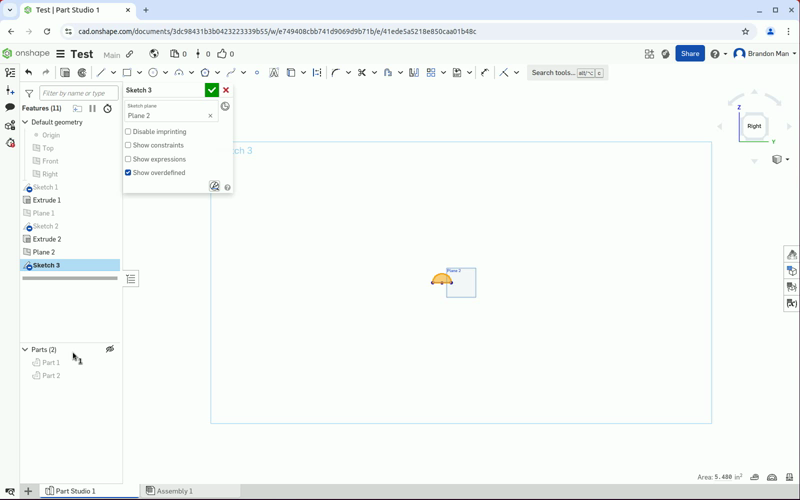
key(shift+y)
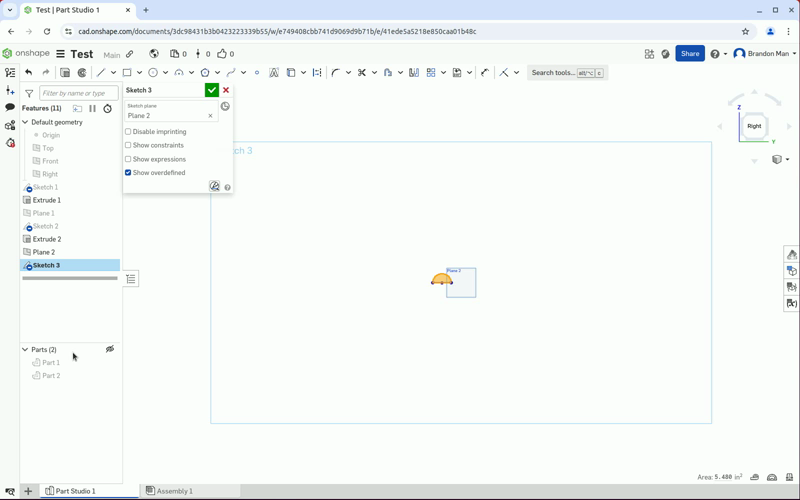
key(shift+e)
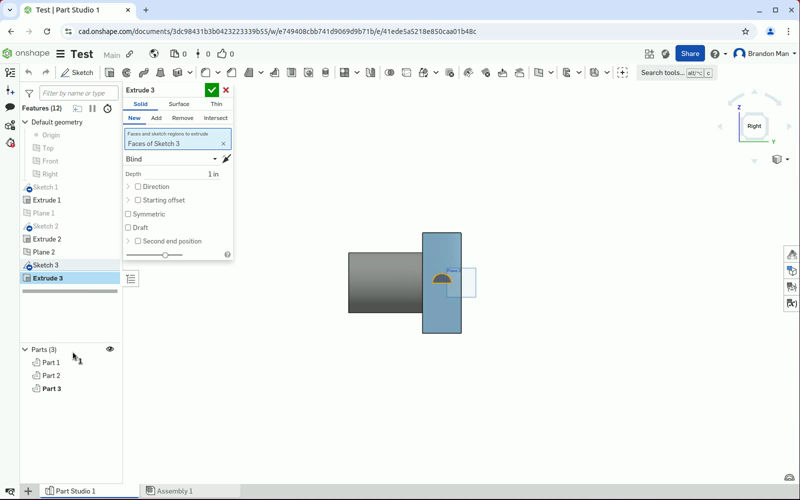
mouse_move(143, 106)
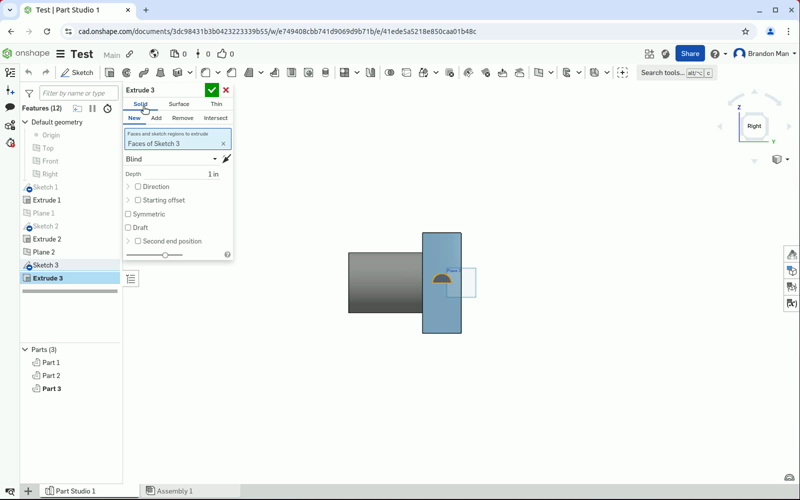
click(143, 106)
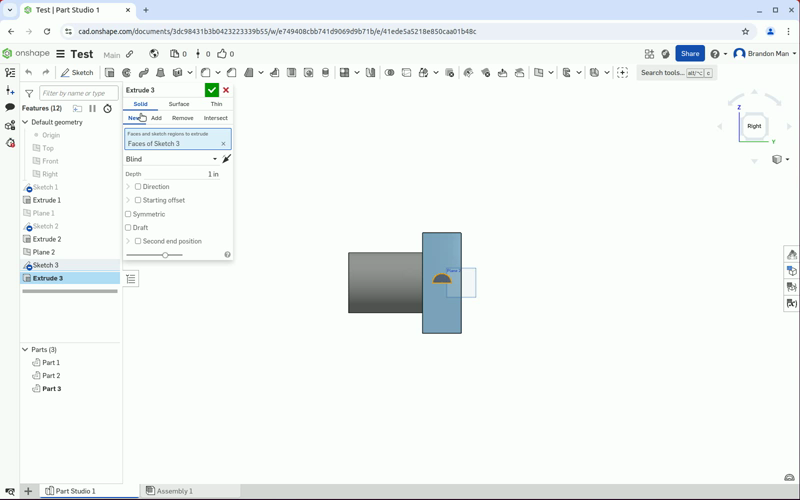
mouse_move(137, 120)
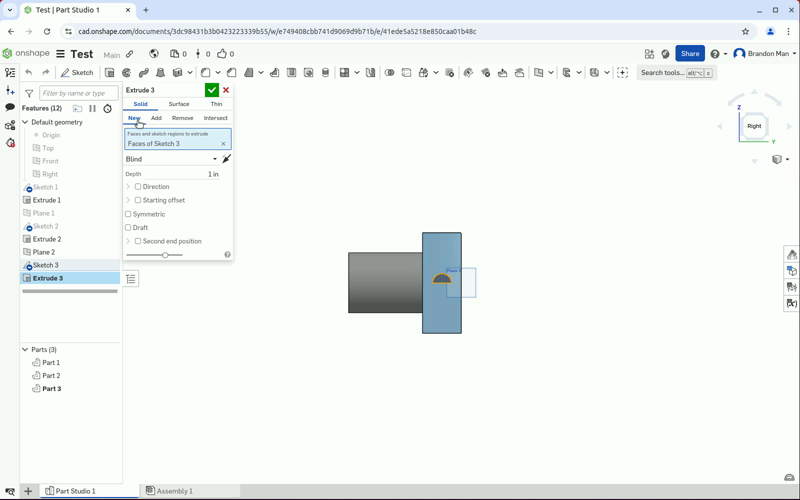
click(137, 120)
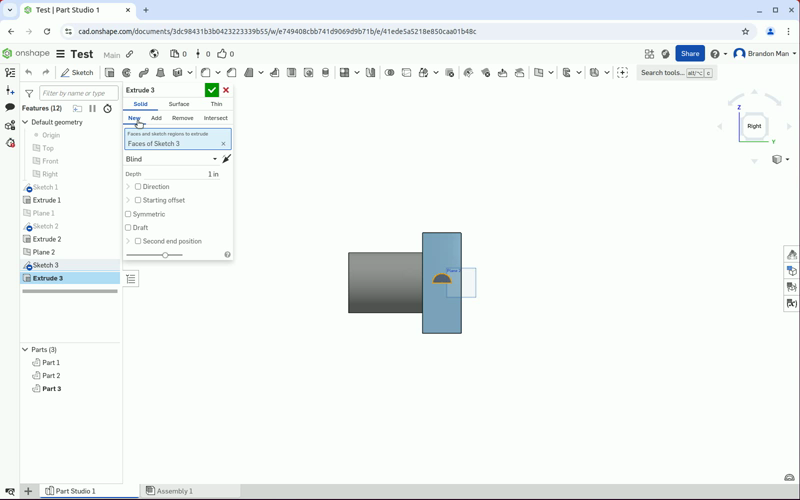
key(tab, 4)
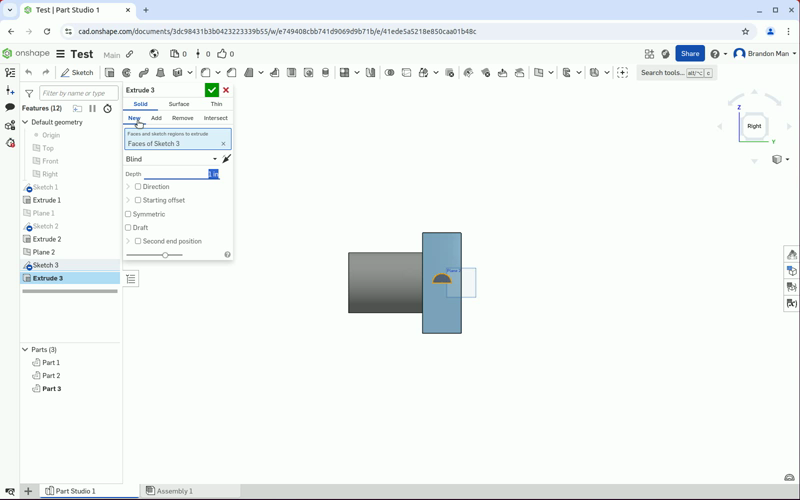
text(0.722)
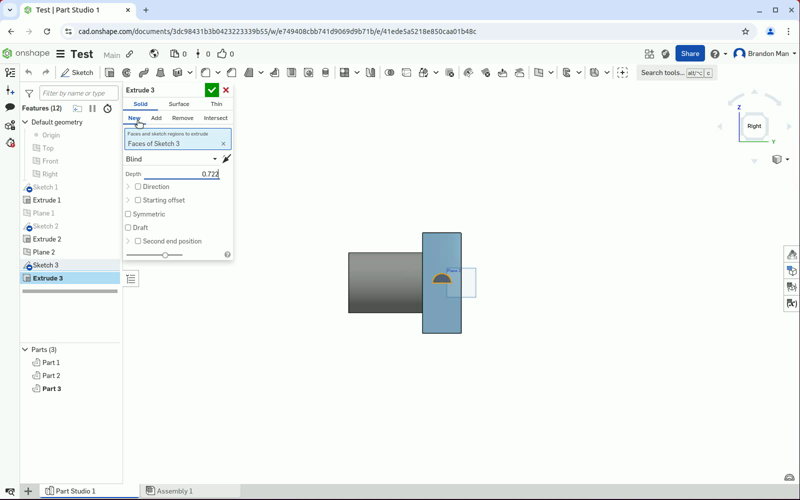
key(enter)
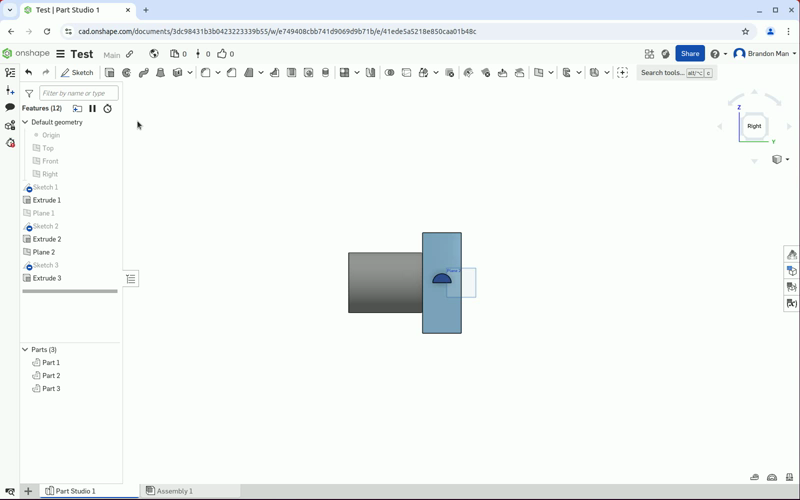
key(shift+h)
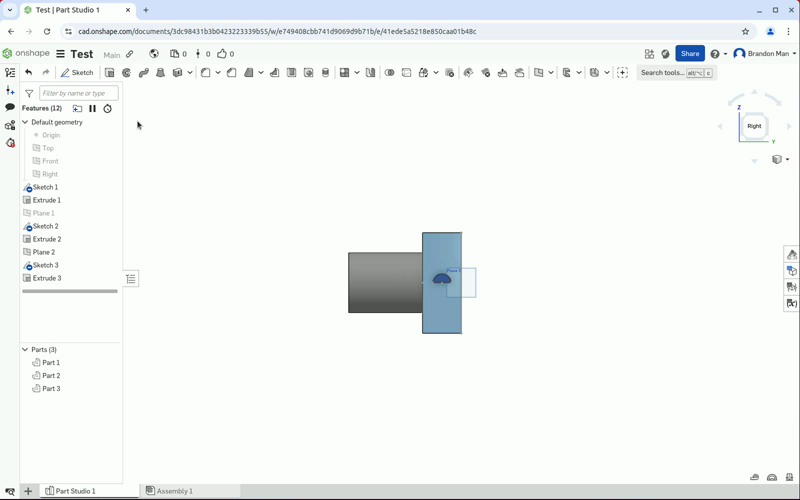
key(shift+h)
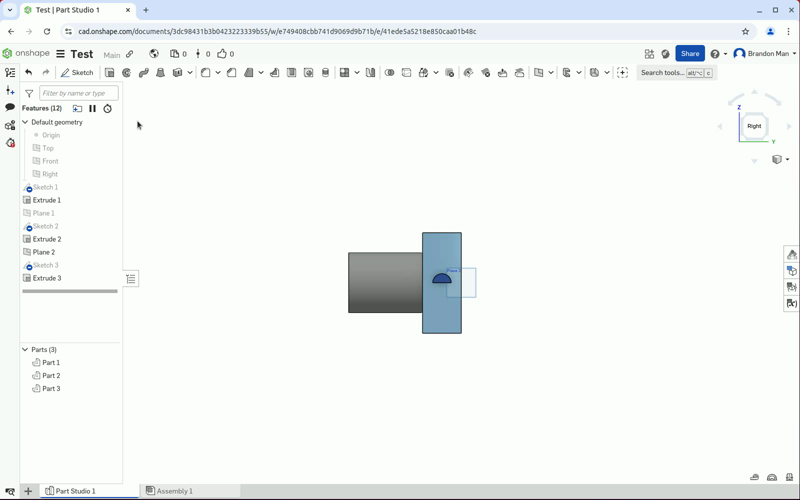
mouse_move(73, 189)
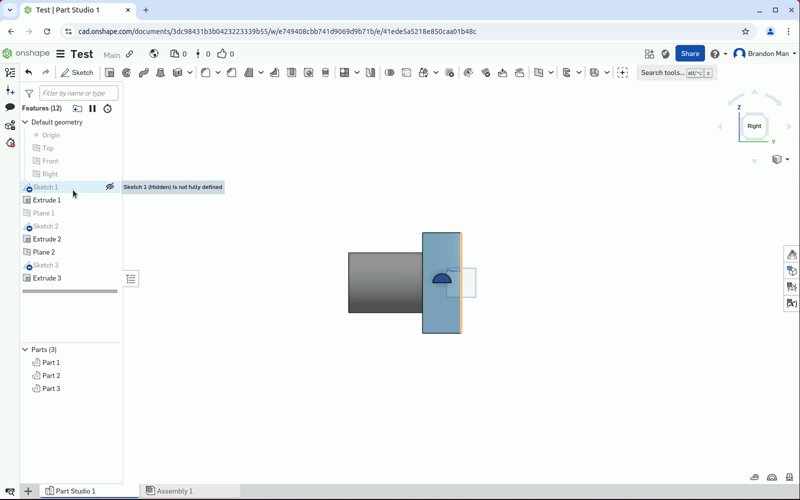
click(73, 189)
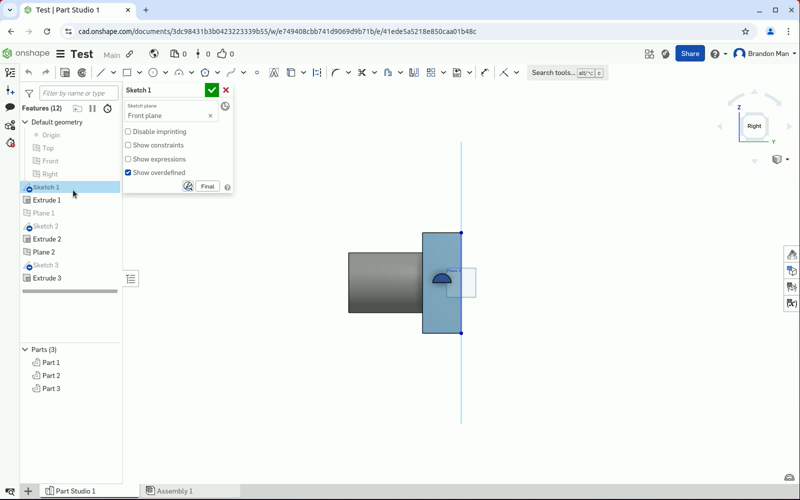
mouse_move(229, 92)
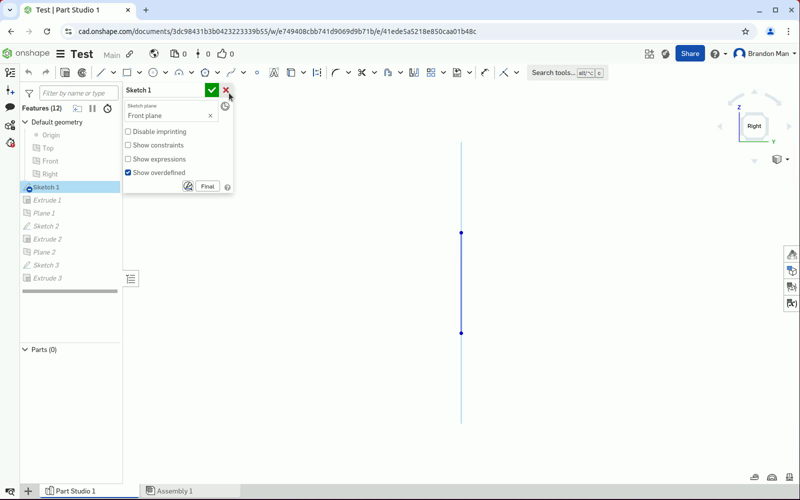
click(229, 92)
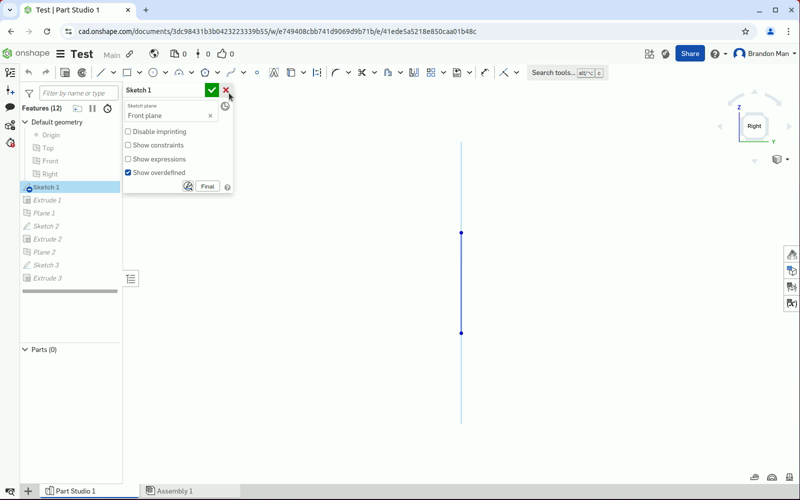
key(shift+s)
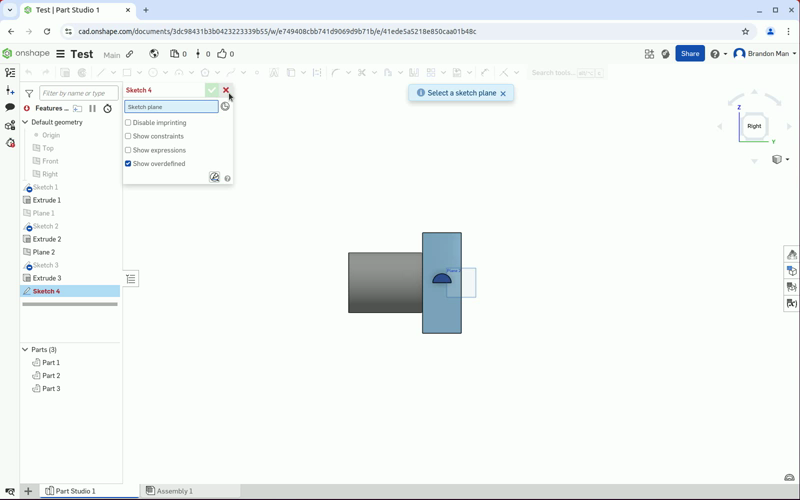
mouse_move(73, 254)
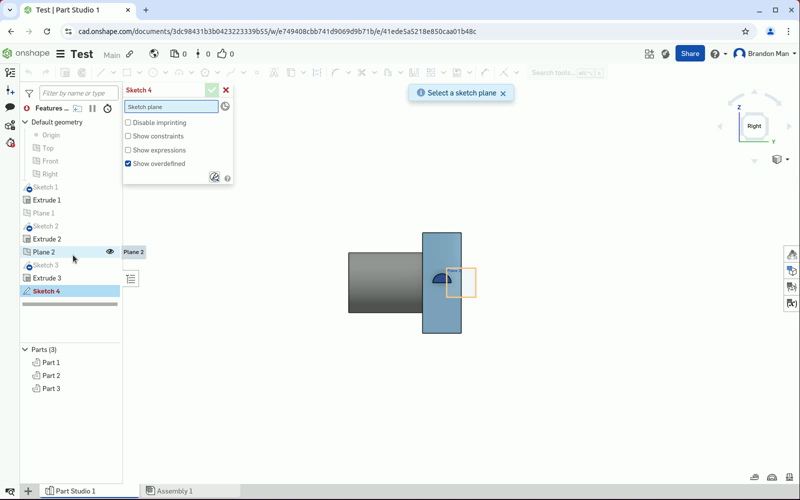
click(73, 254)
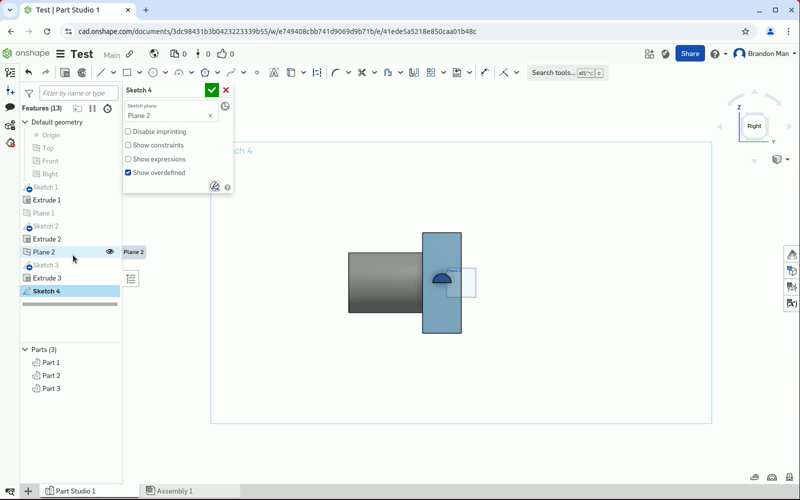
mouse_move(73, 352)
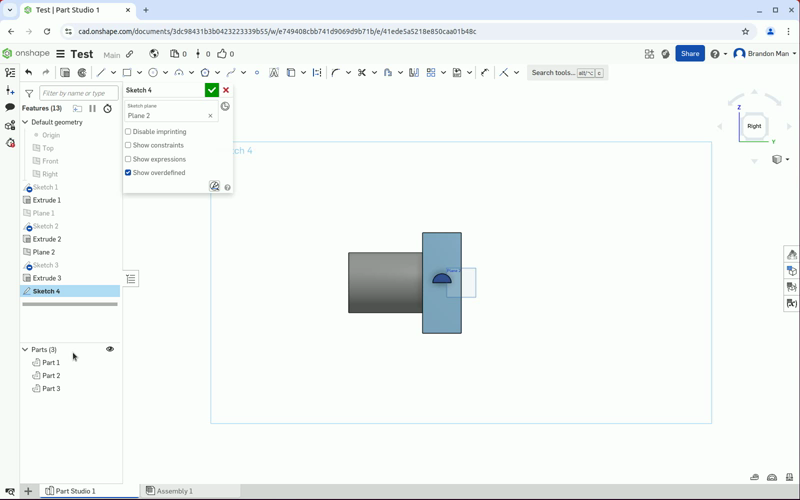
key(y)
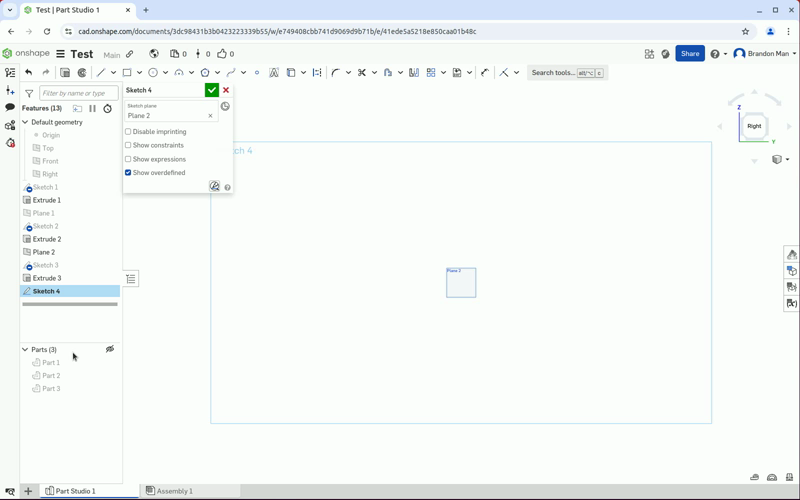
key(a)
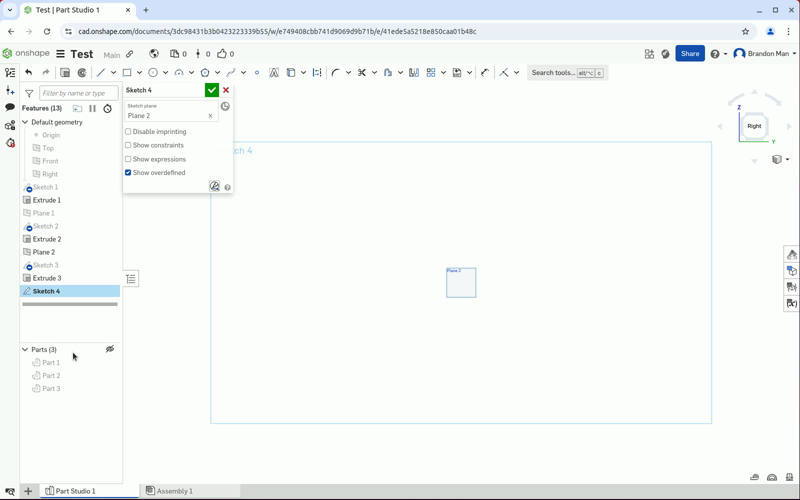
key_down(shift)
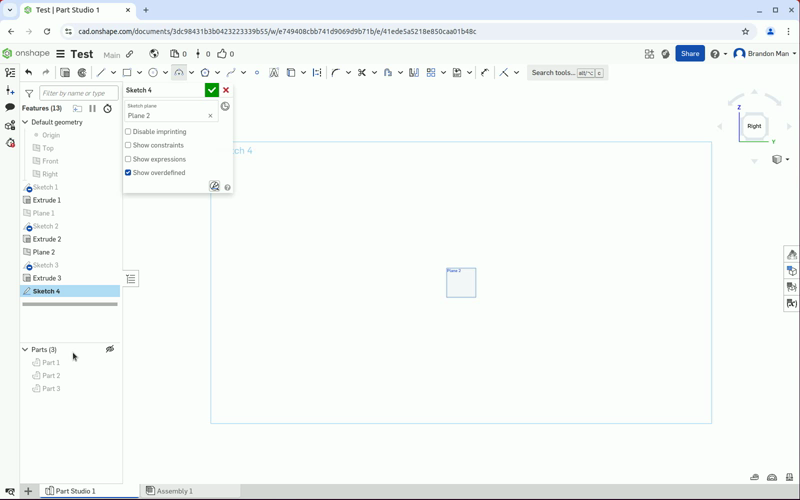
mouse_move(432, 282)
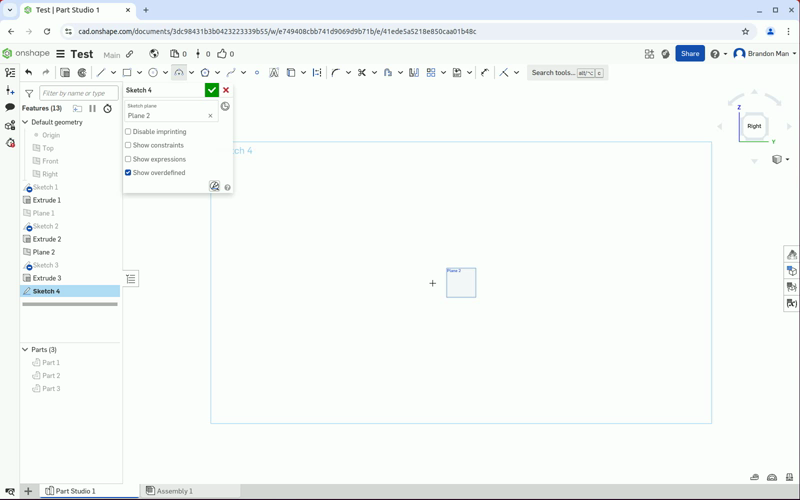
click(432, 282)
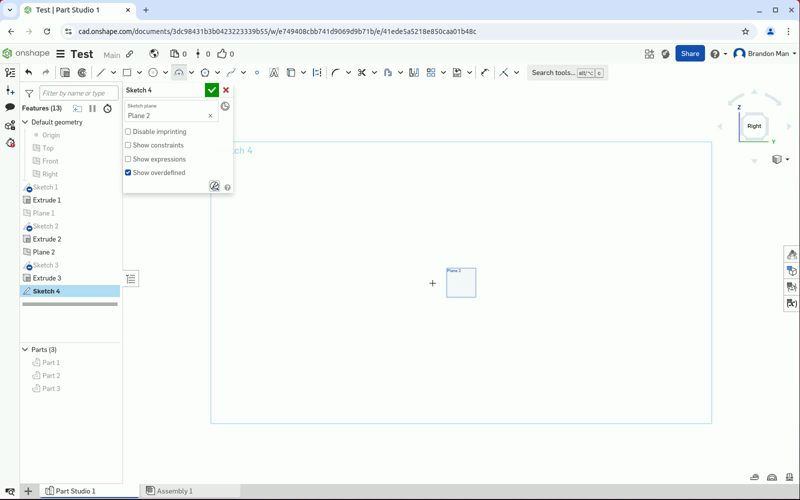
key_up(shift)
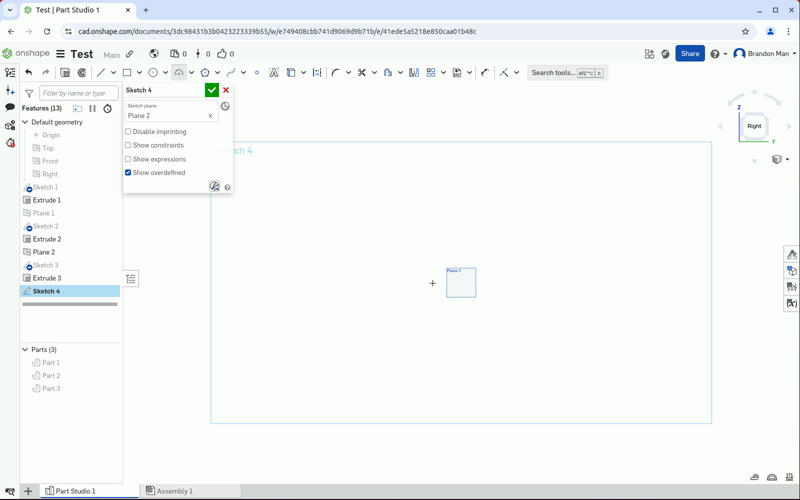
key_down(shift)
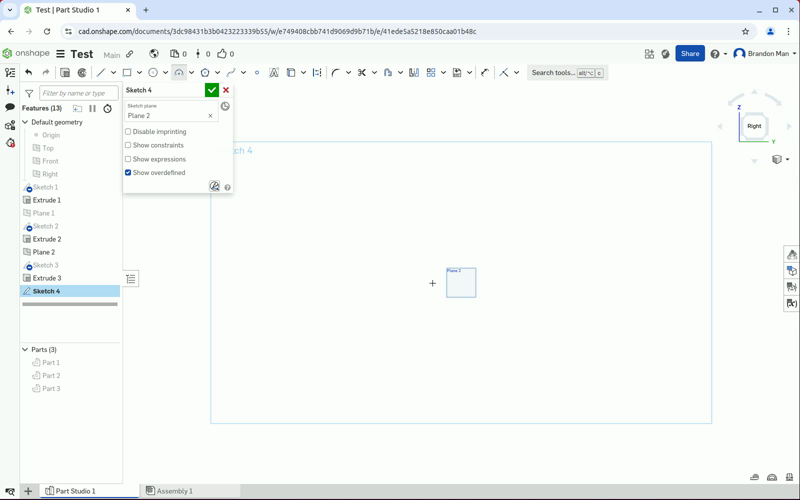
mouse_move(451, 282)
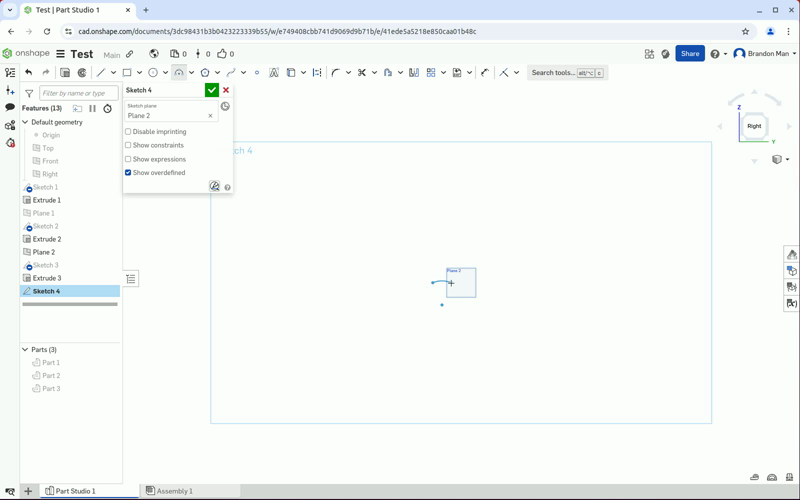
click(451, 282)
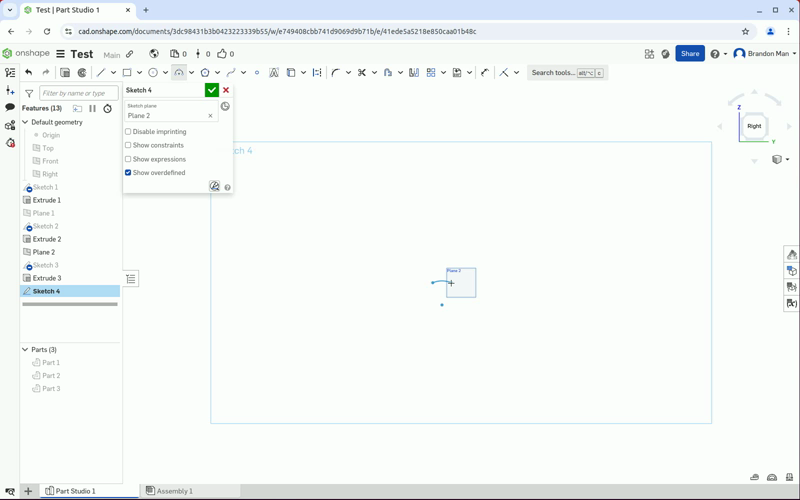
mouse_move(441, 292)
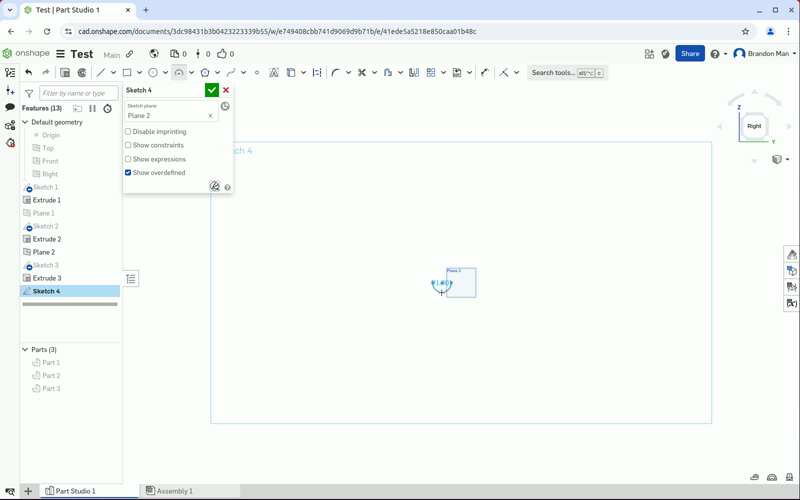
click(441, 292)
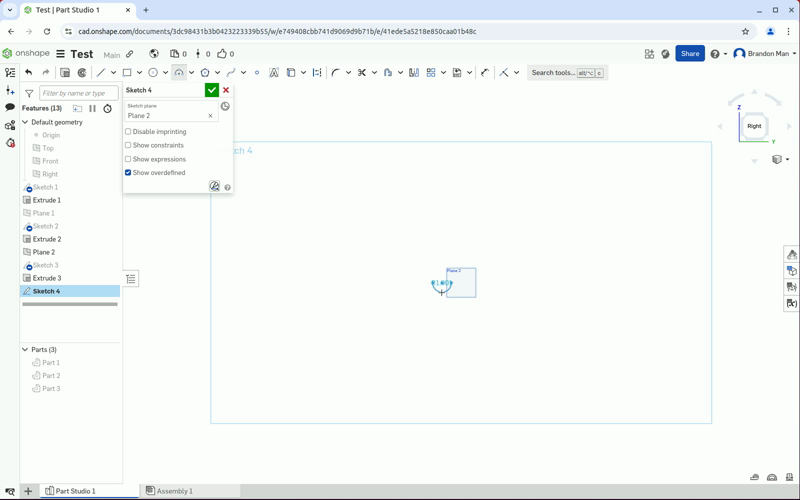
key_up(shift)
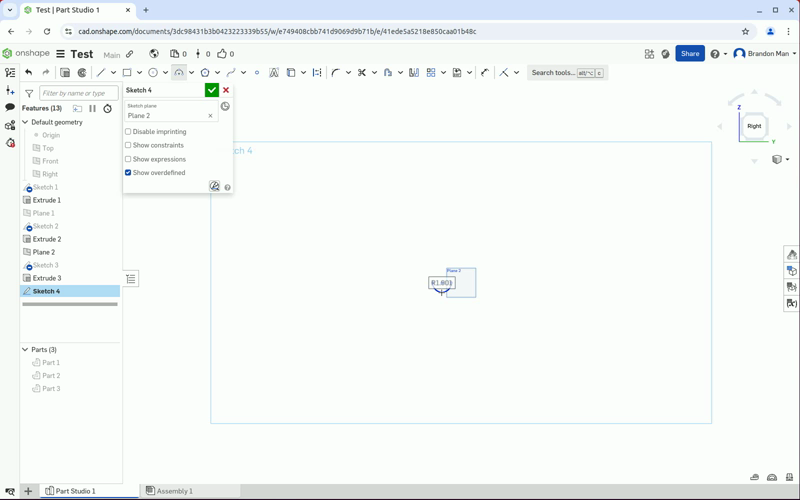
key(esc)
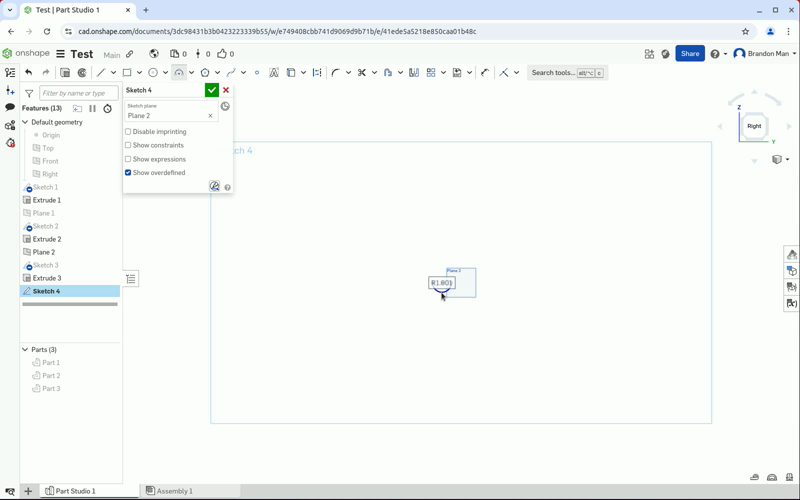
key(l)
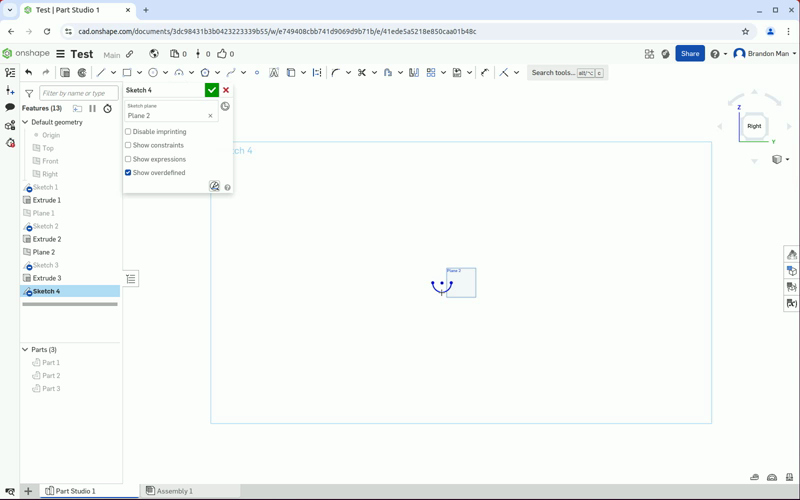
mouse_move(451, 282)
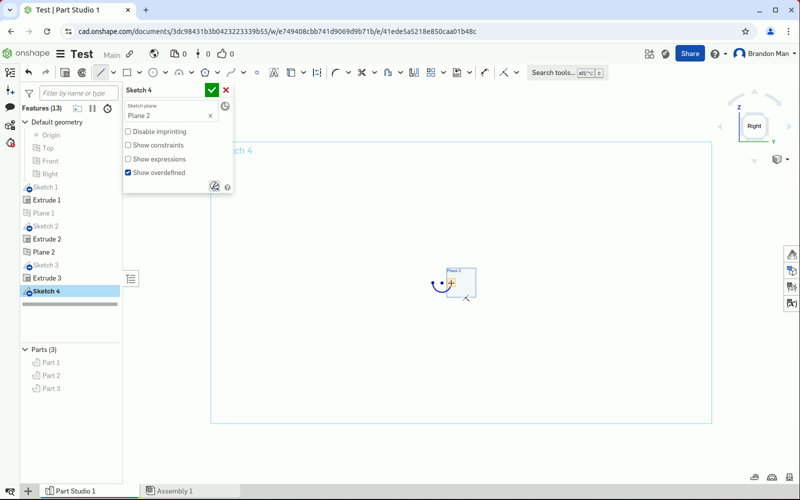
click(451, 282)
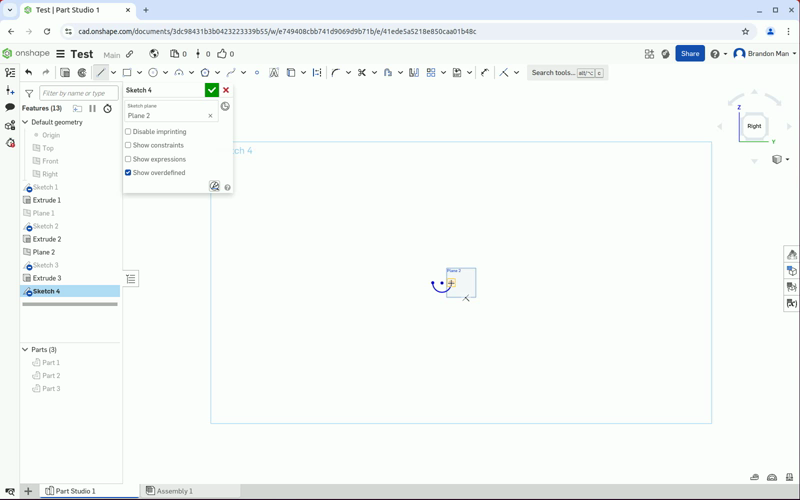
mouse_move(481, 282)
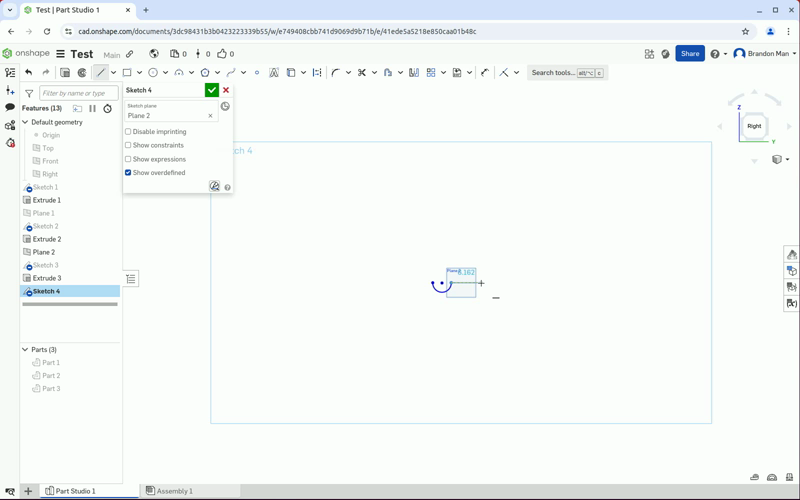
key_down(shift)
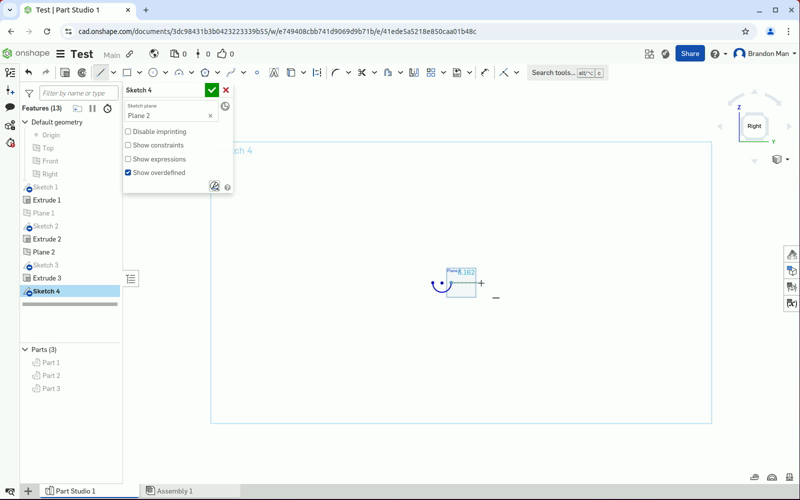
mouse_move(432, 282)
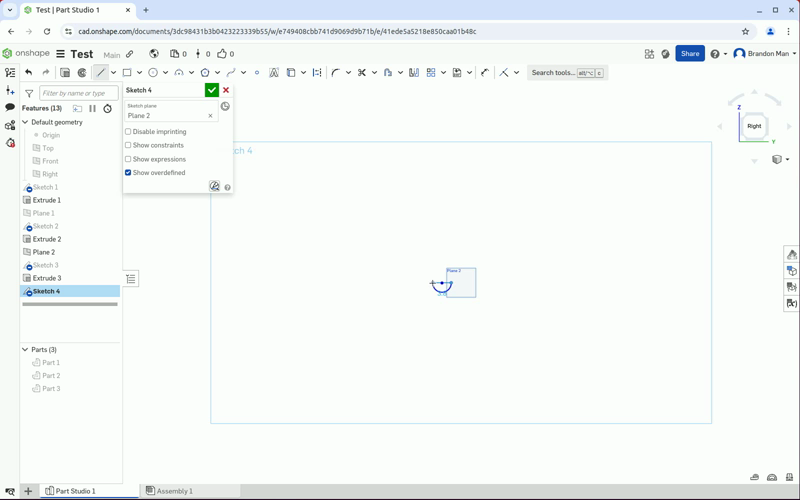
key_up(shift)
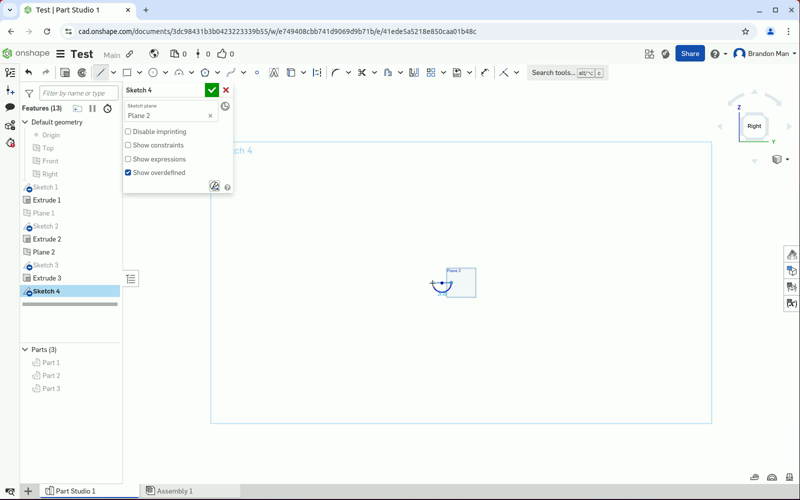
click(432, 282)
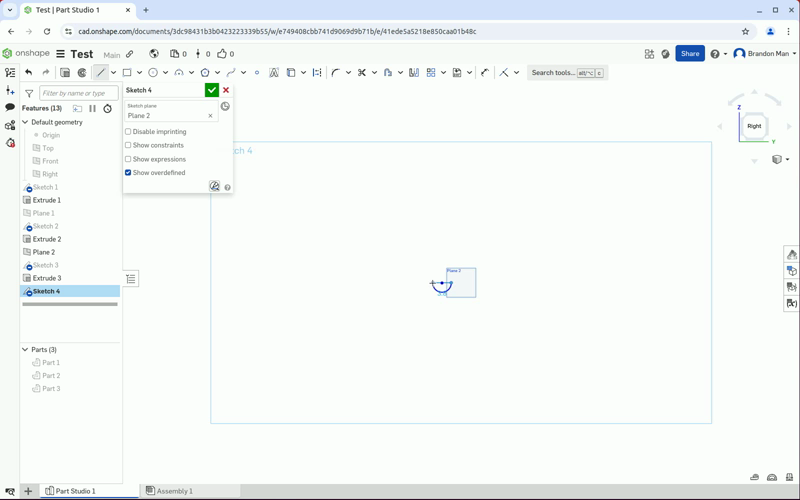
key(esc)
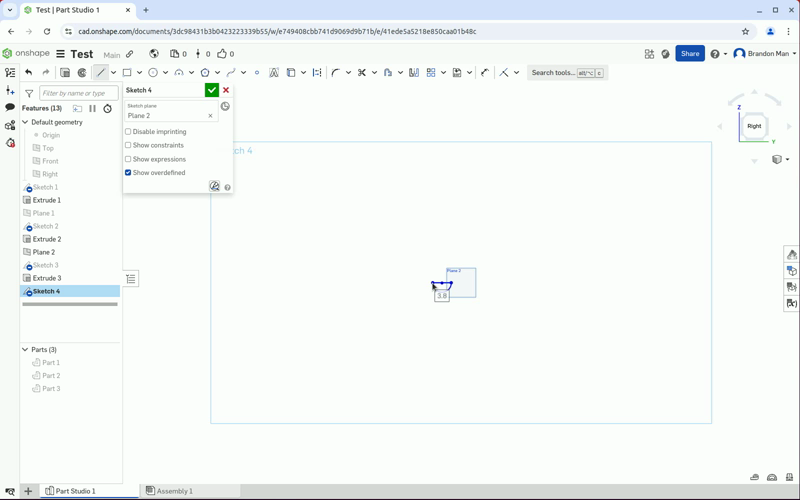
mouse_move(442, 286)
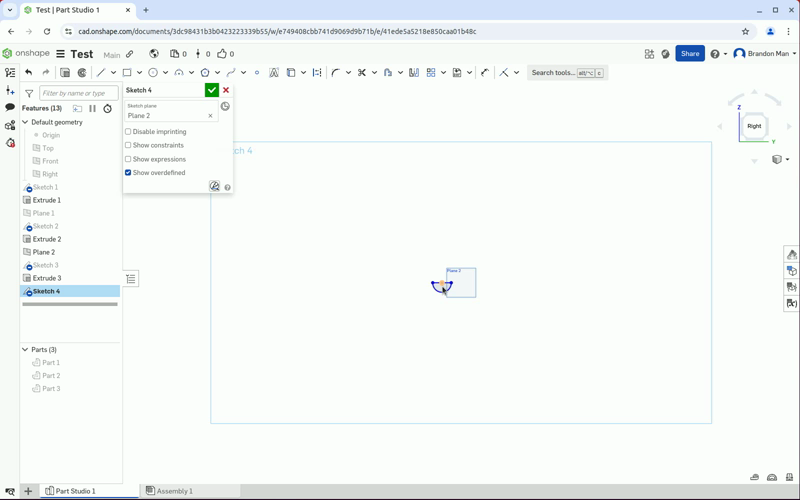
scroll(6)
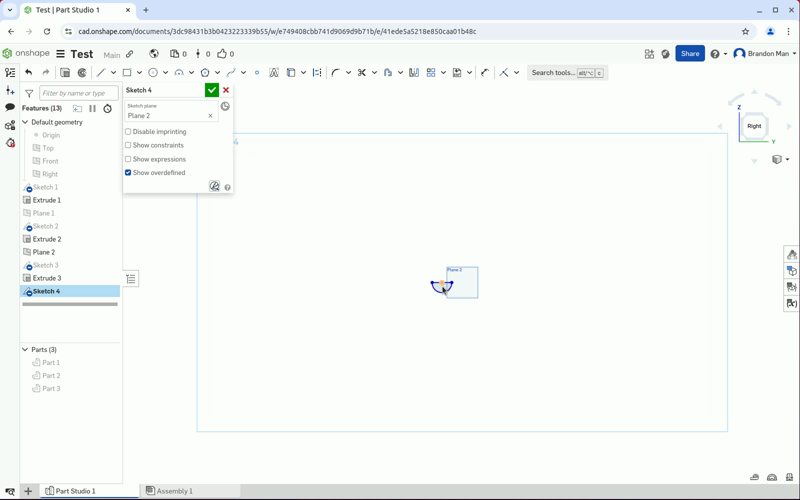
scroll(6)
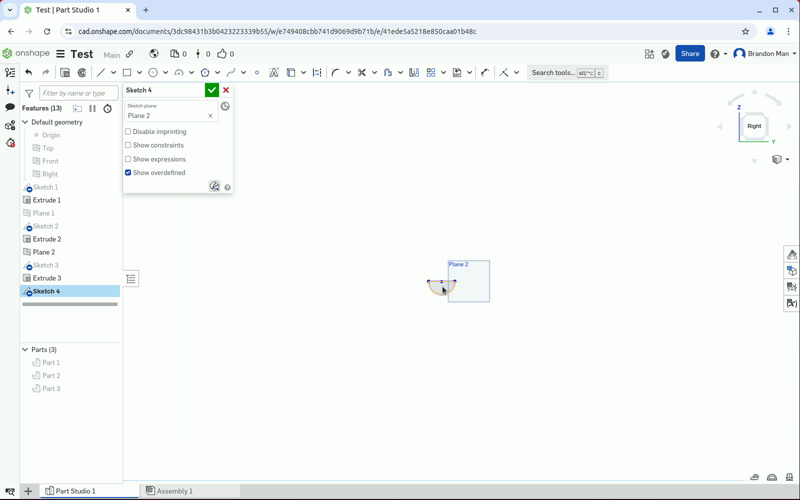
scroll(6)
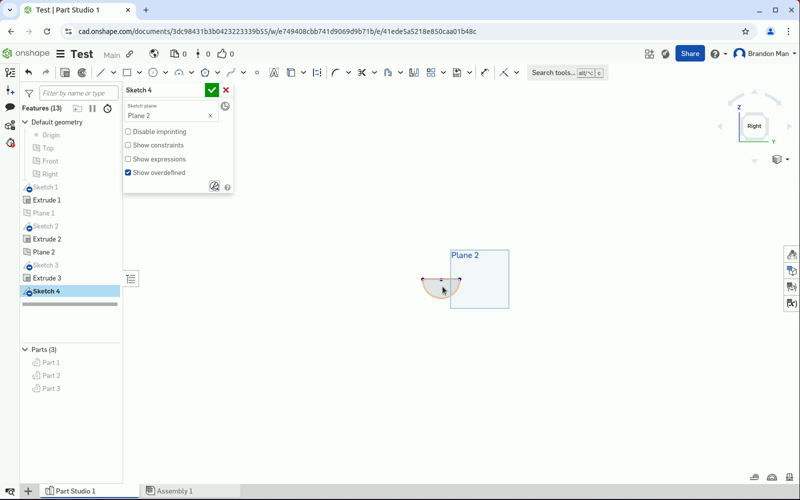
scroll(6)
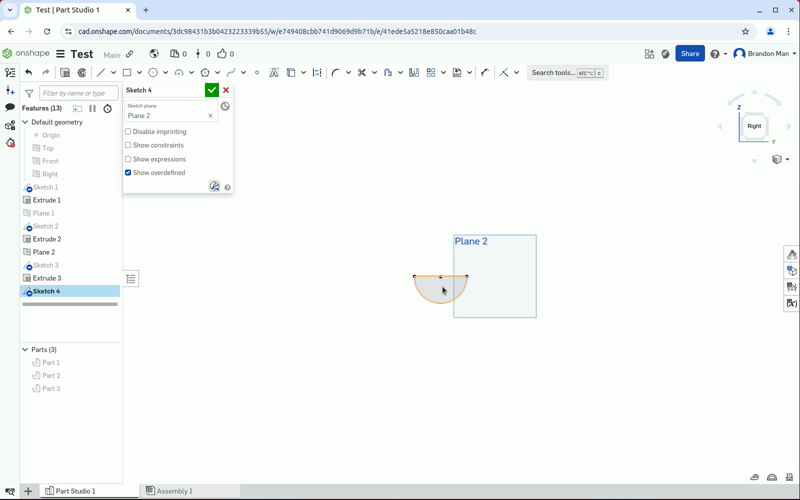
scroll(6)
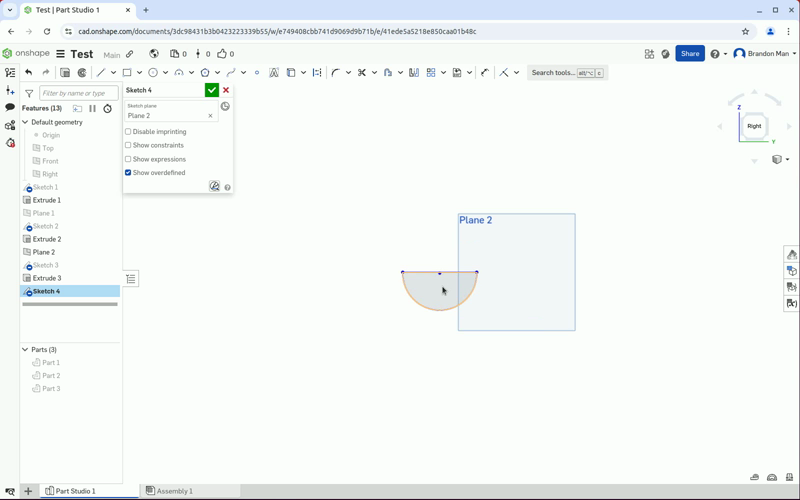
scroll(6)
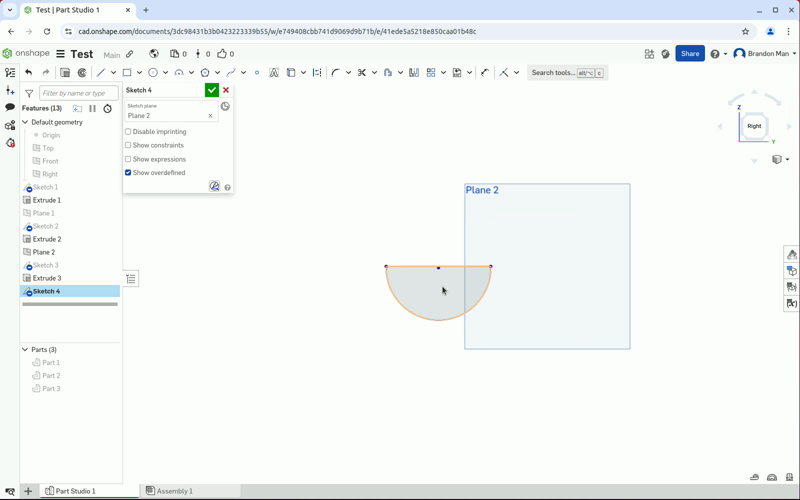
scroll(6)
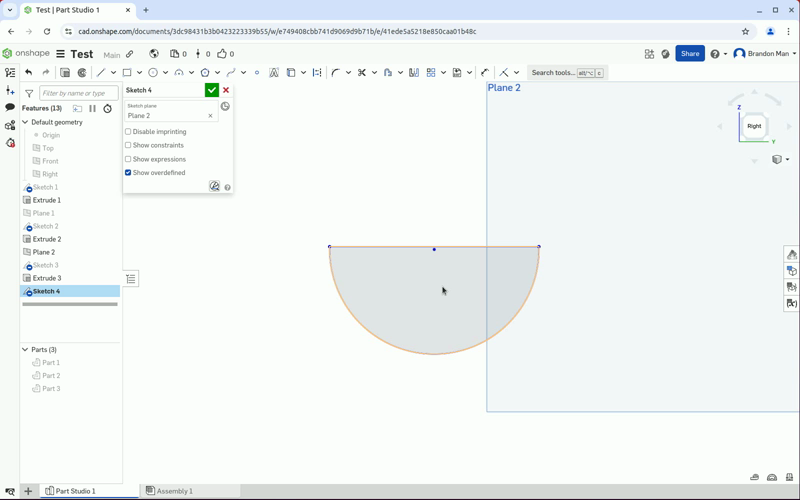
click(442, 286)
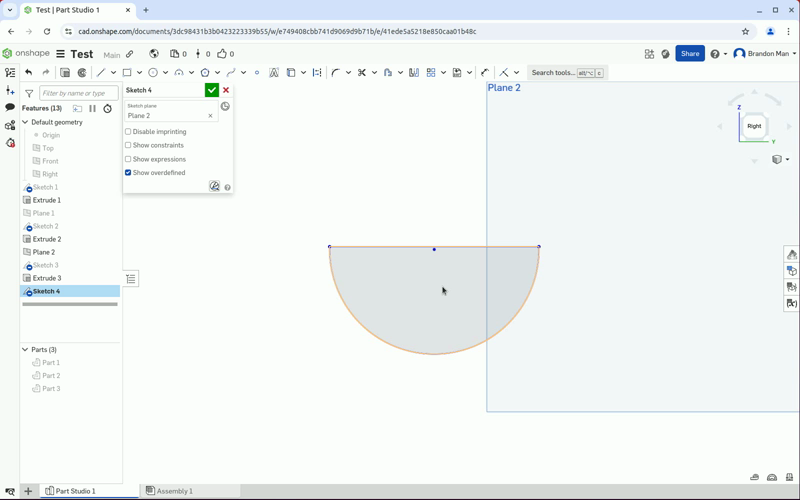
scroll(-6)
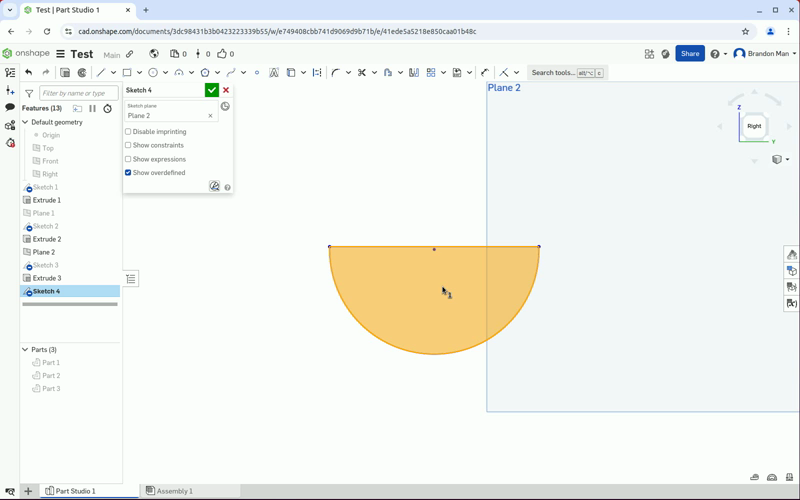
scroll(-6)
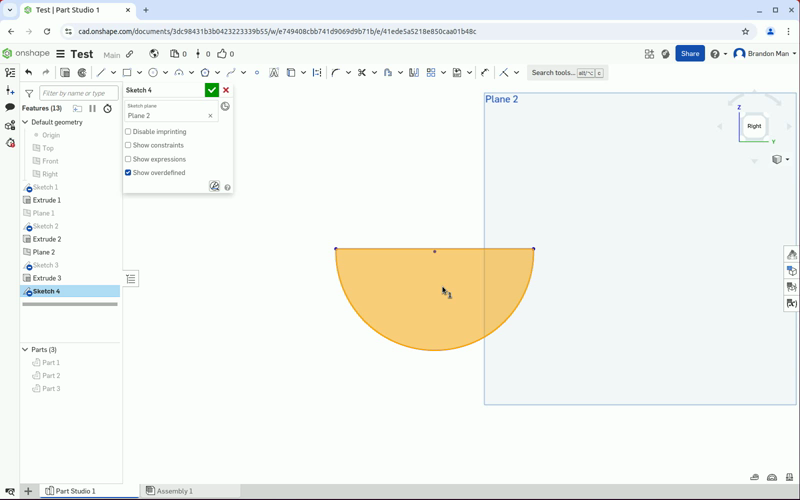
scroll(-6)
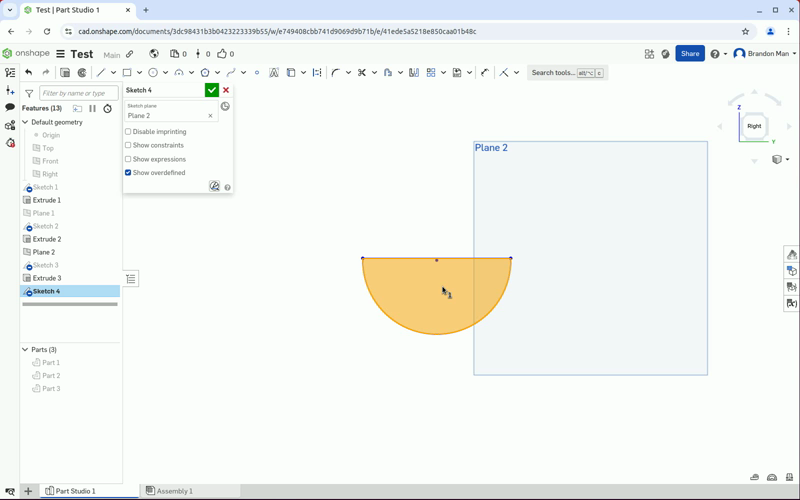
scroll(-6)
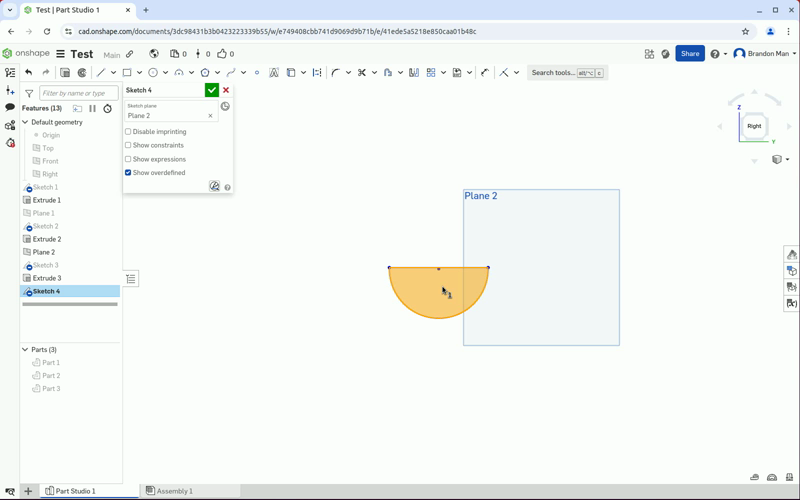
scroll(-6)
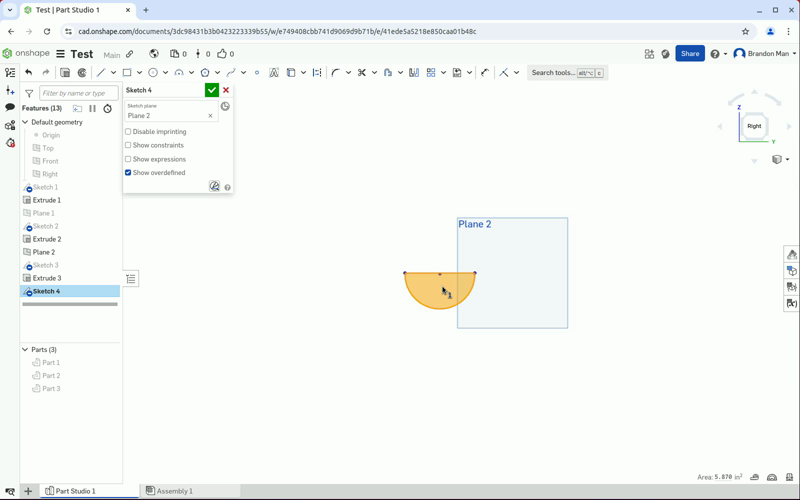
scroll(-6)
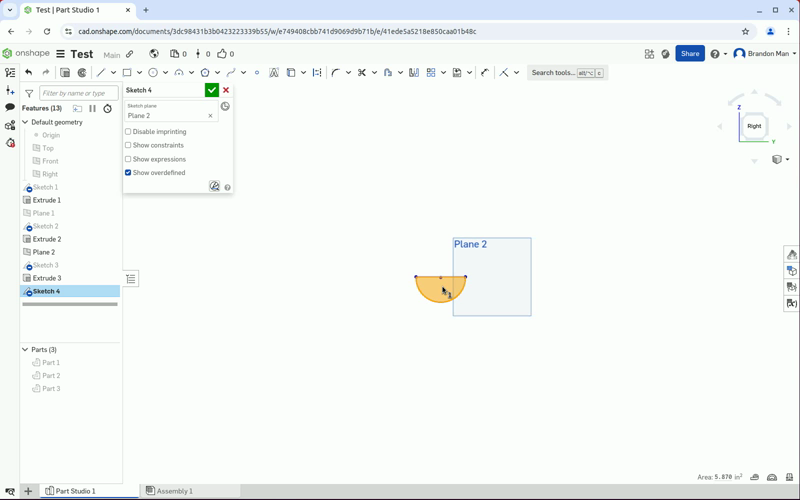
scroll(-6)
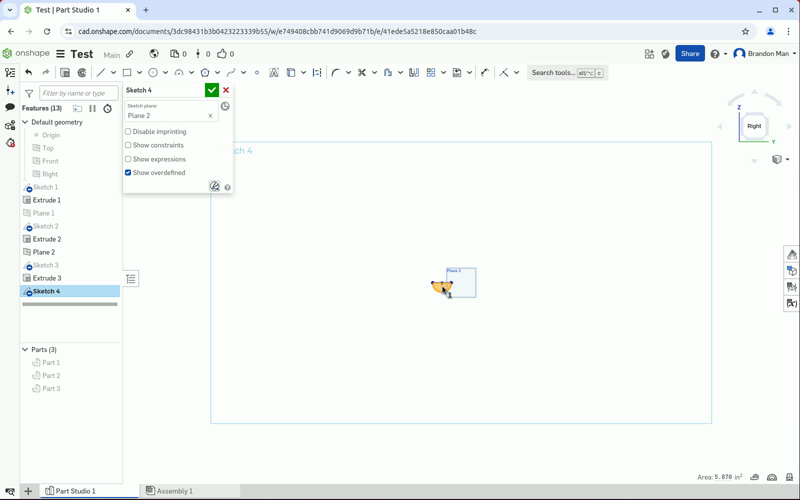
mouse_move(73, 352)
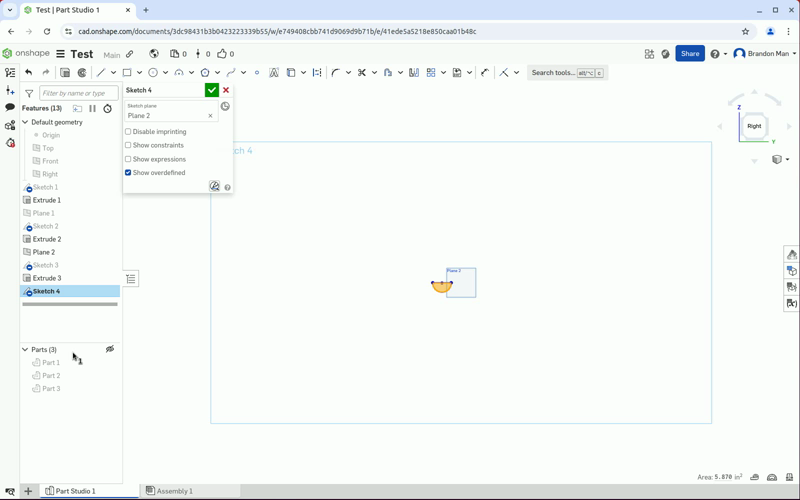
key(shift+y)
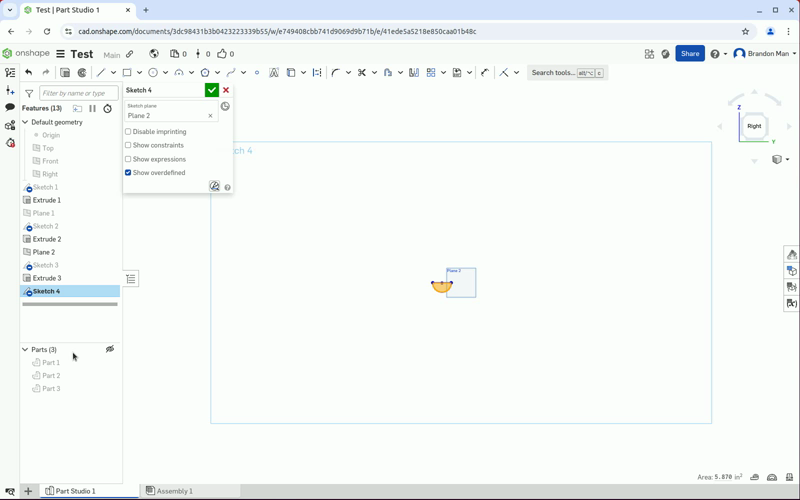
key(shift+e)
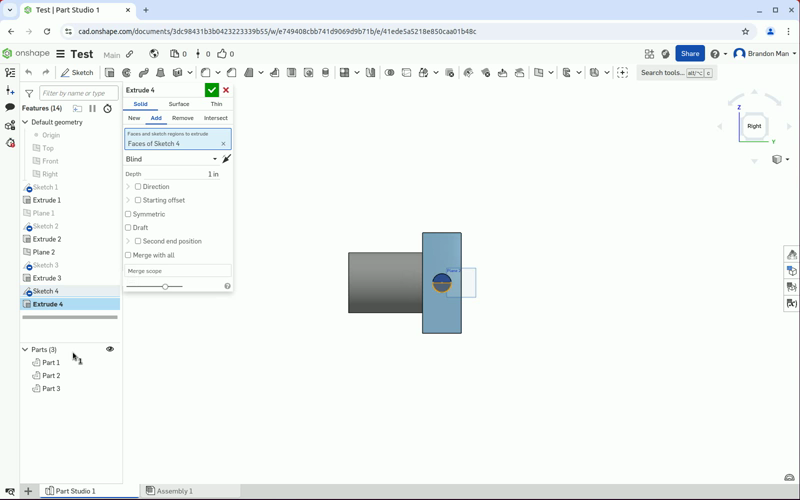
mouse_move(143, 106)
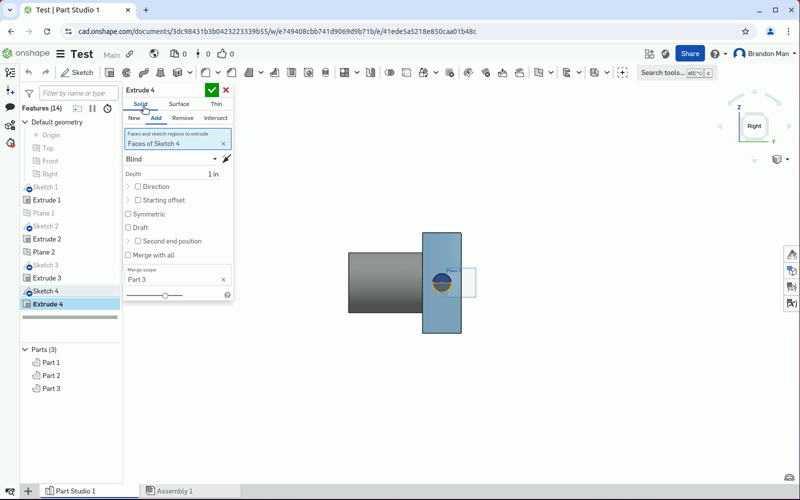
click(143, 106)
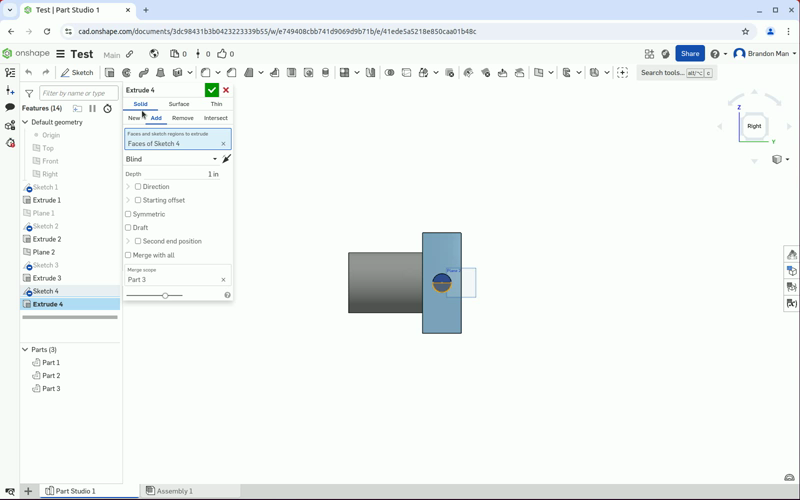
mouse_move(137, 120)
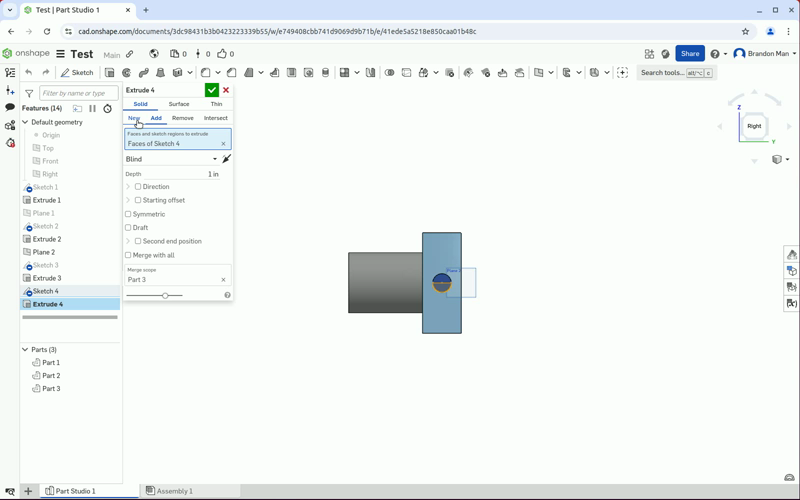
click(137, 120)
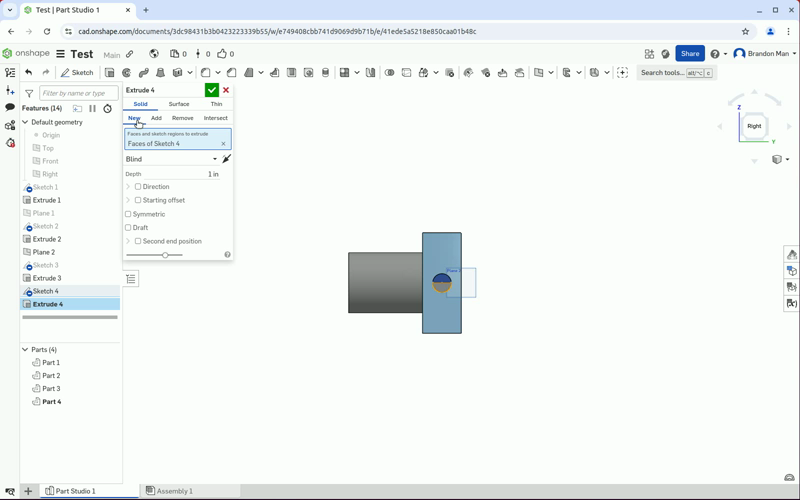
key(tab, 4)
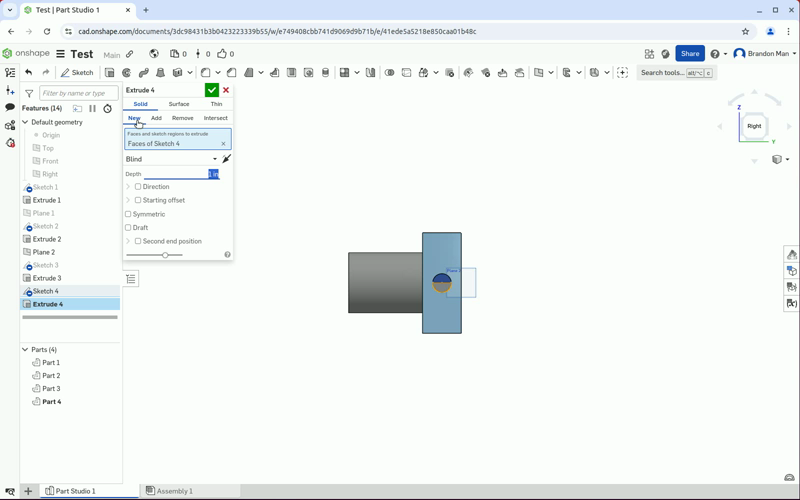
text(0.722)
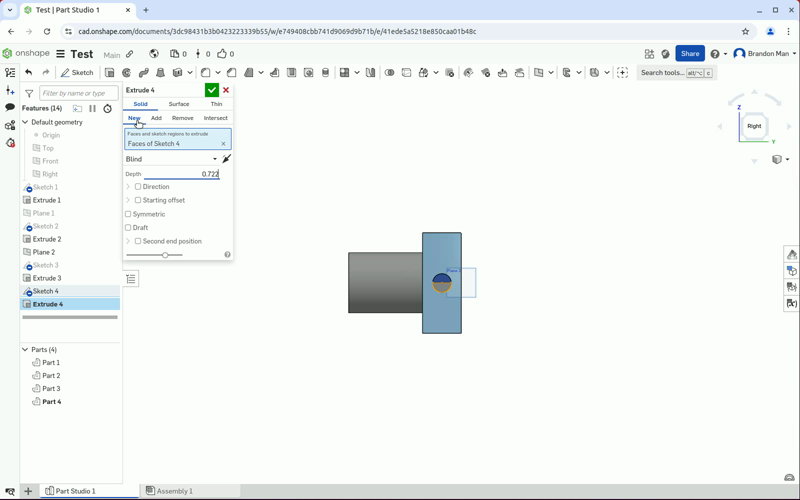
key(enter)
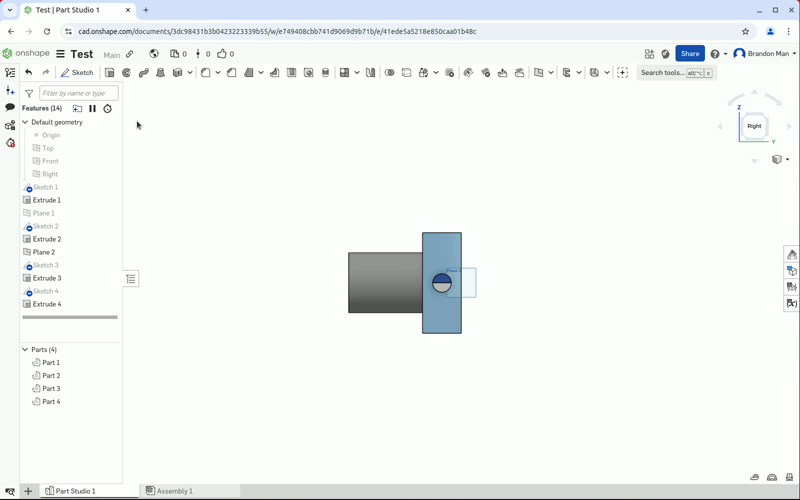
key(shift+h)
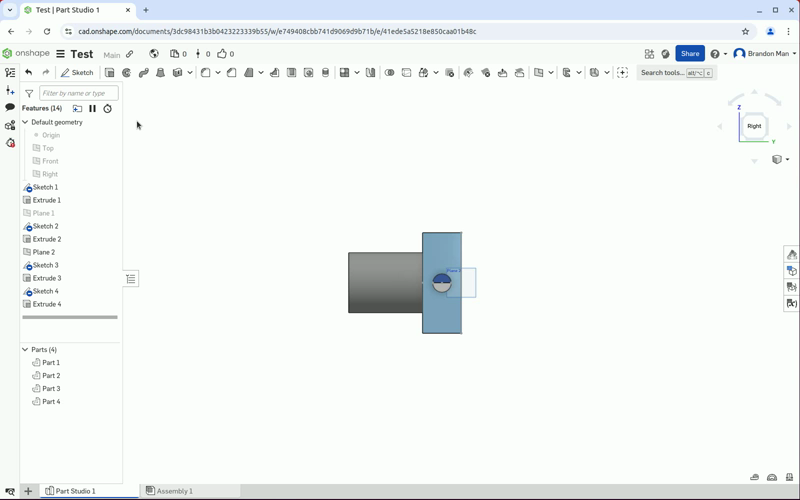
key(shift+h)
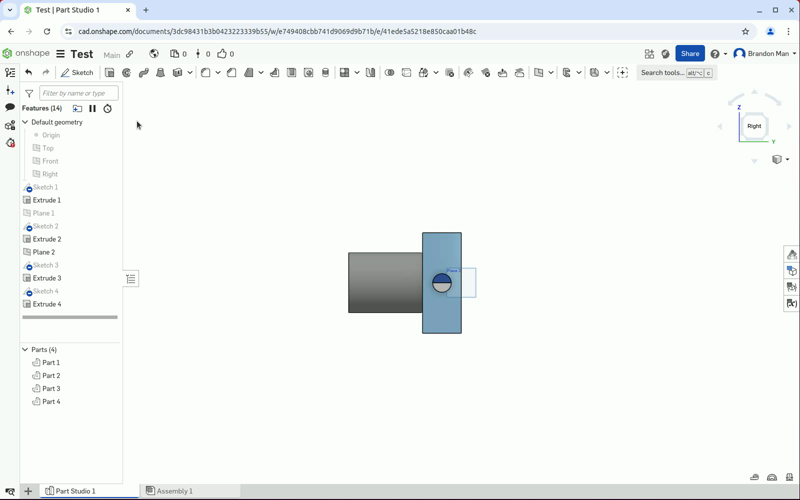
mouse_move(73, 189)
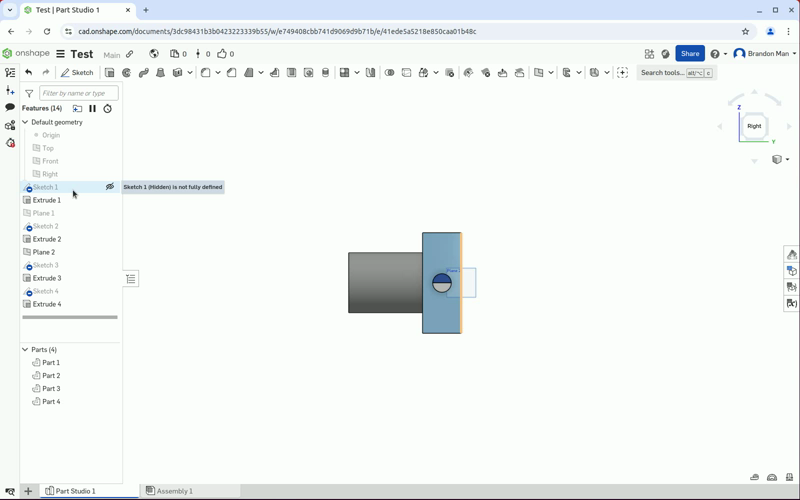
click(73, 189)
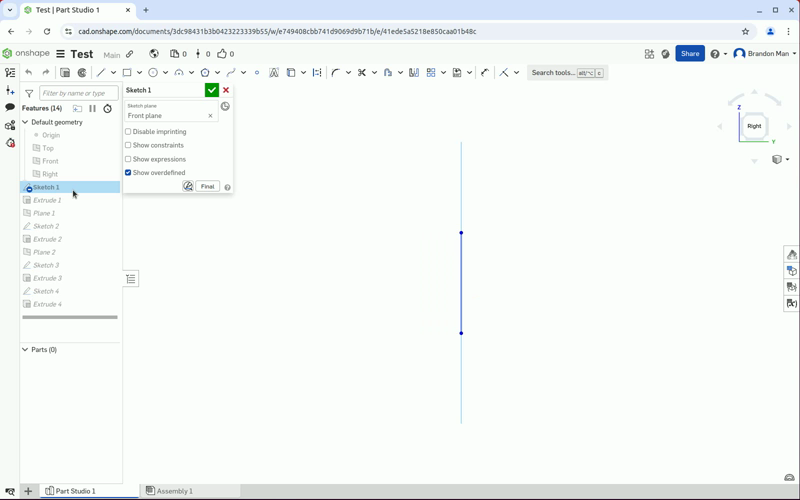
mouse_move(229, 92)
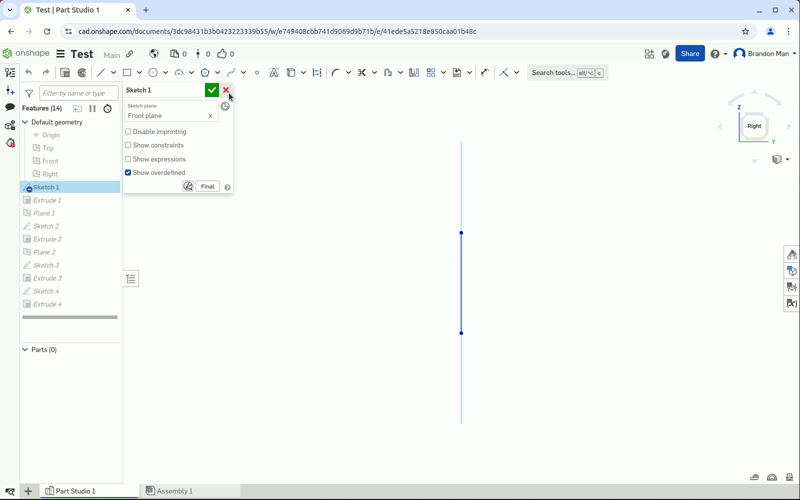
click(229, 92)
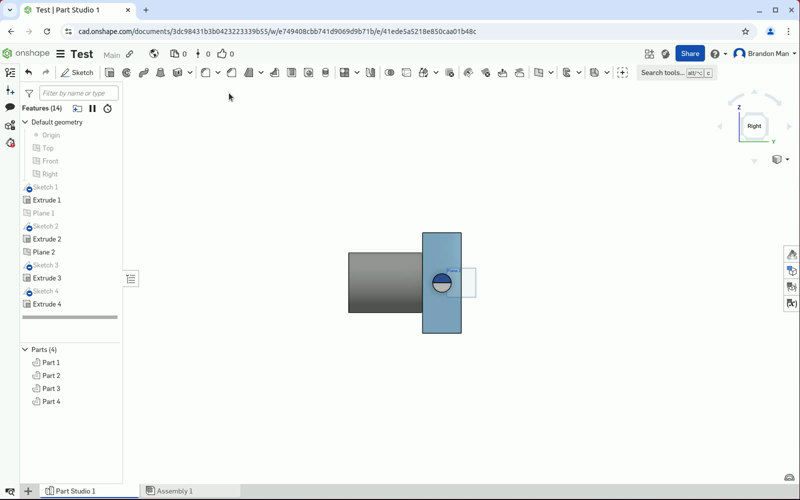
mouse_move(541, 75)
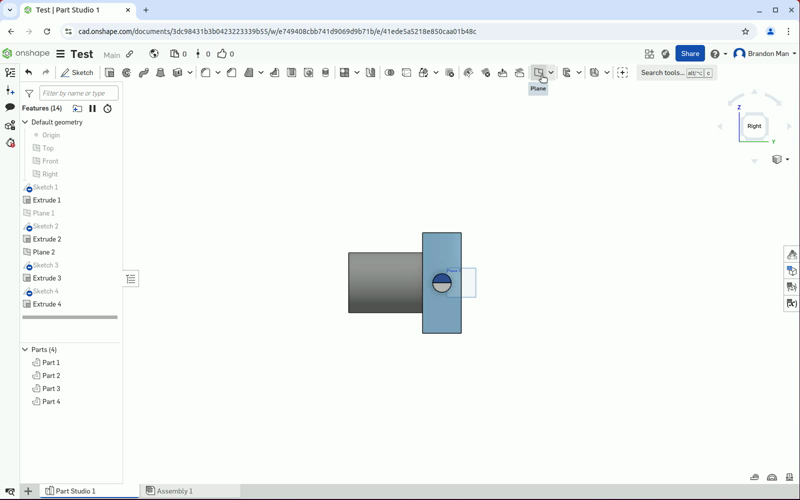
click(541, 75)
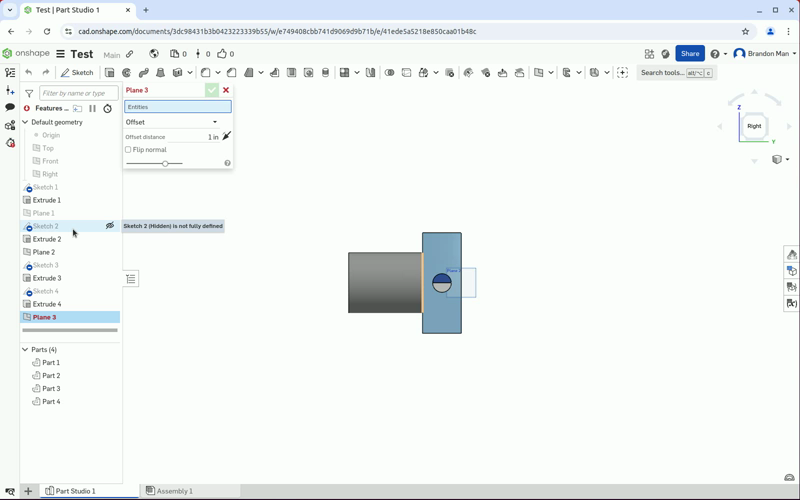
scroll(3)
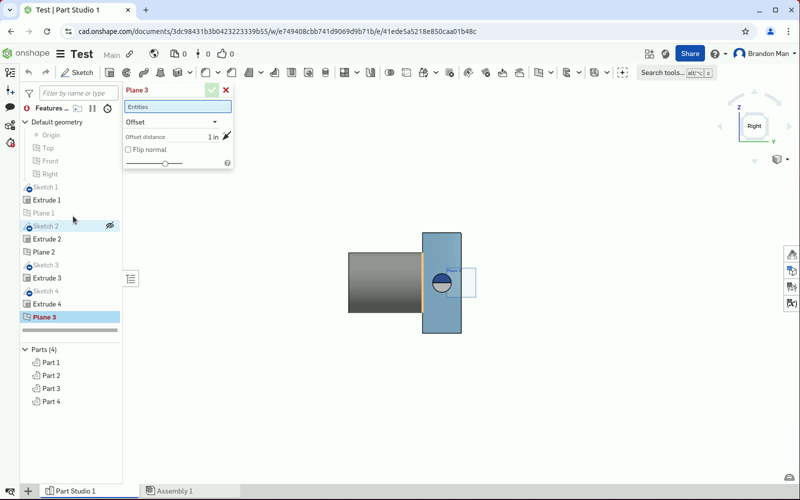
mouse_move(73, 176)
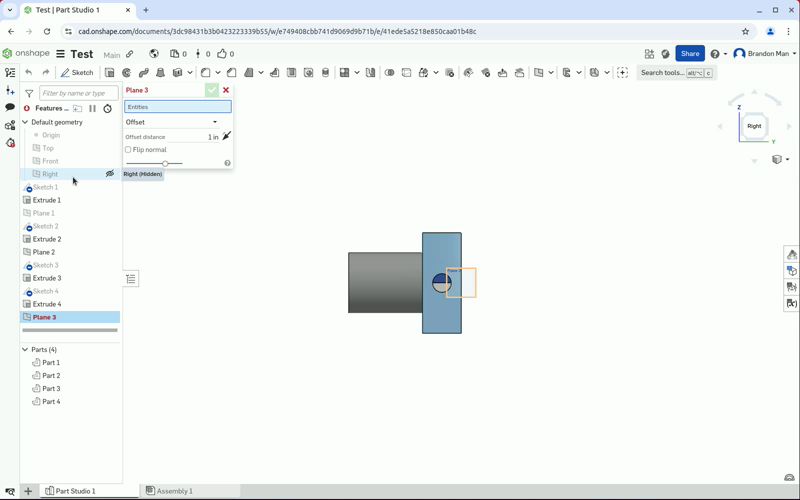
click(73, 176)
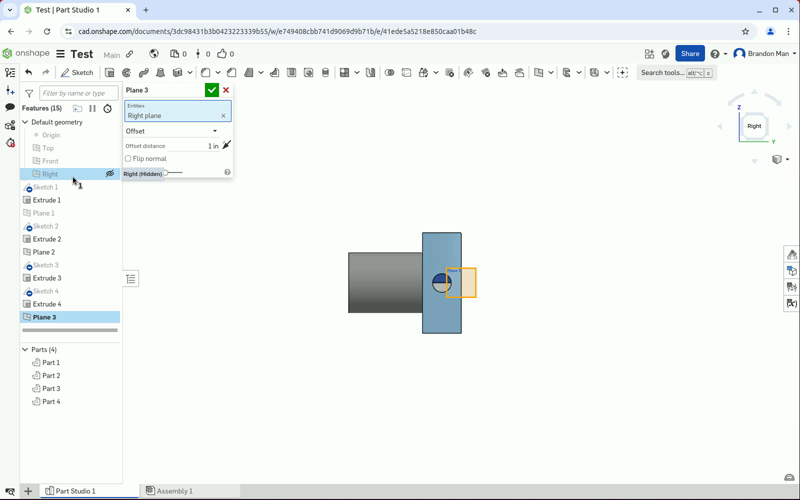
key(tab, 2)
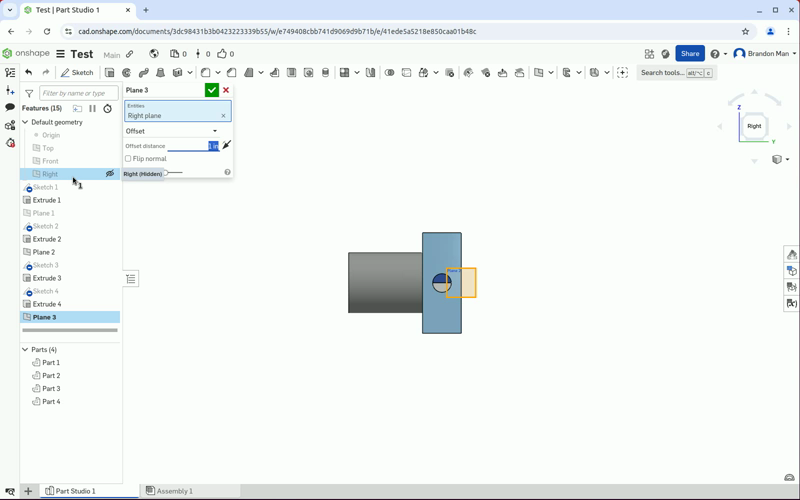
text(10.352)
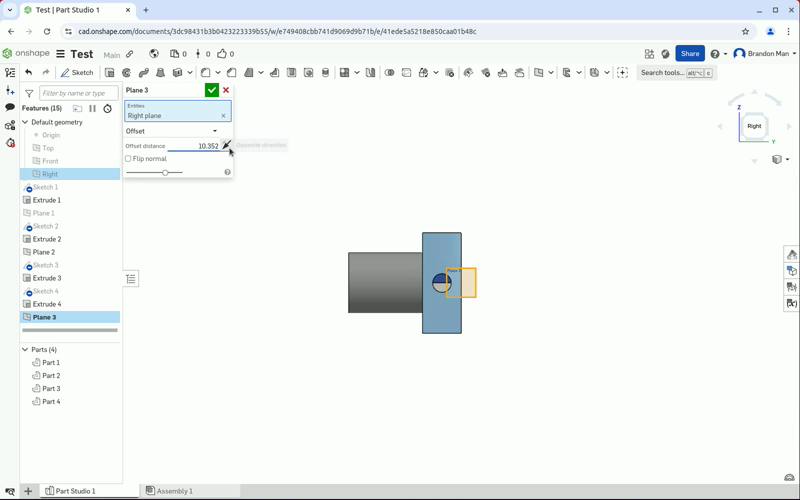
mouse_move(229, 147)
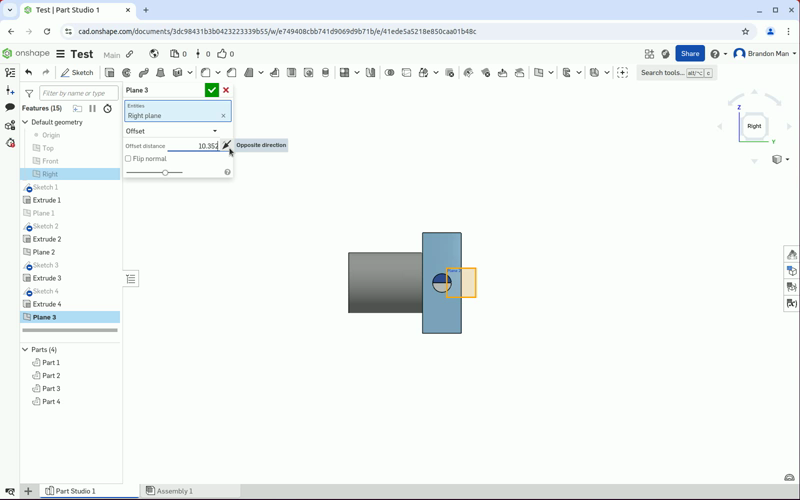
click(229, 147)
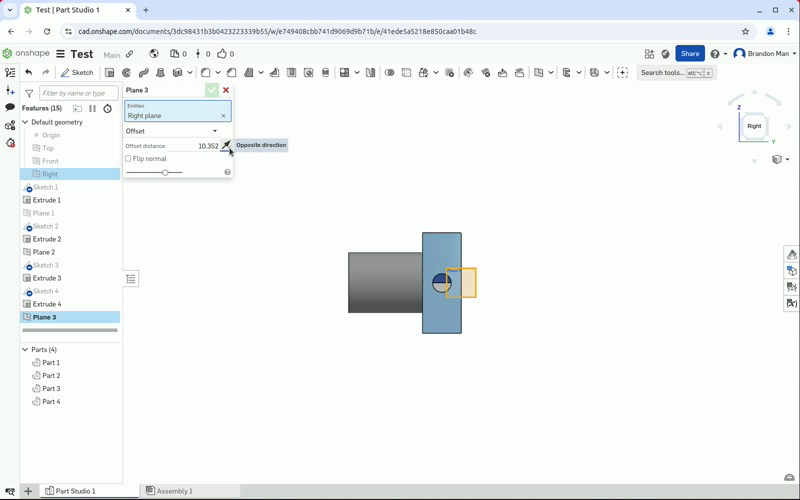
key(enter, 2)
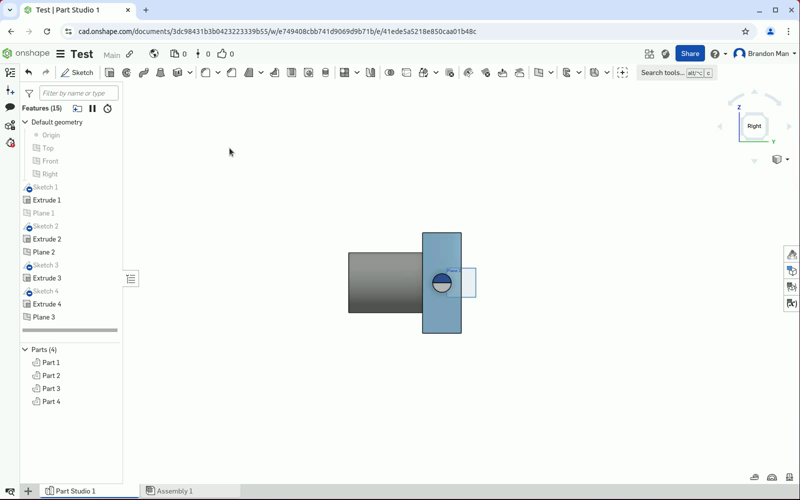
key(shift+s)
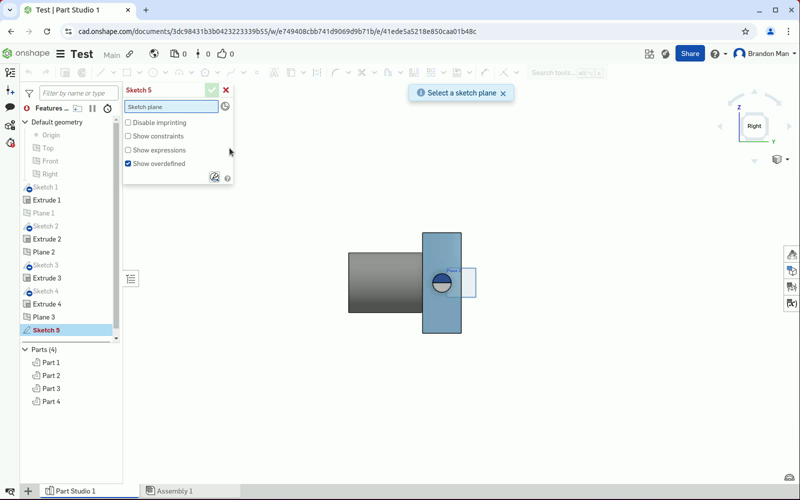
mouse_move(69, 319)
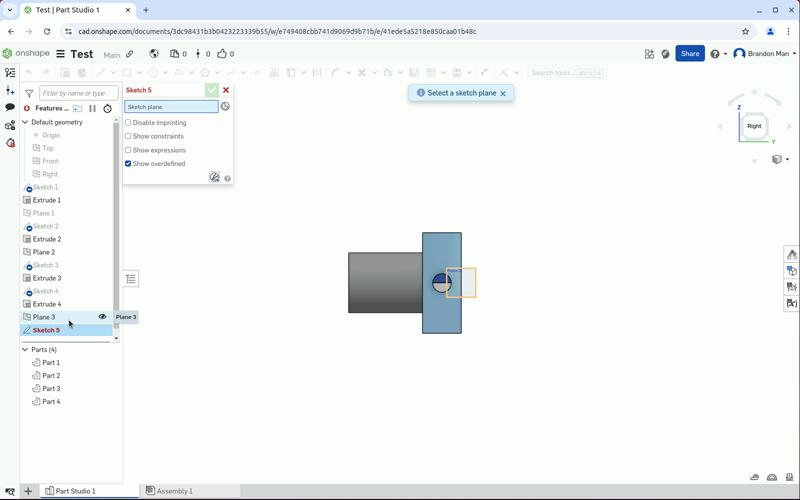
click(69, 319)
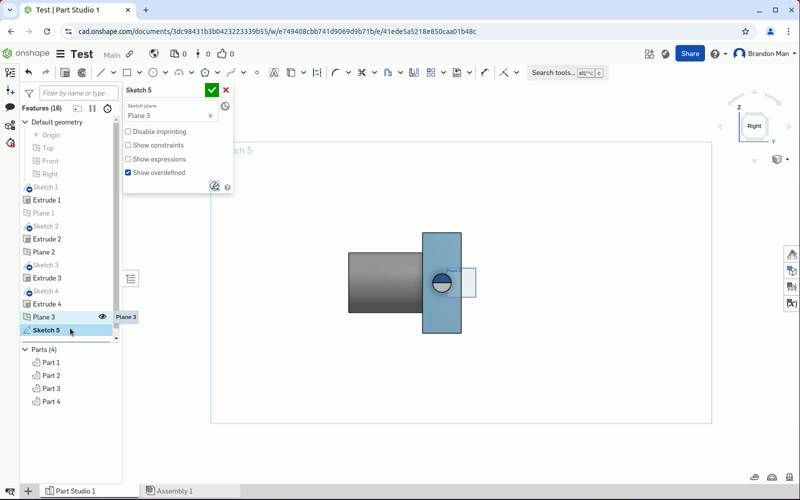
mouse_move(73, 352)
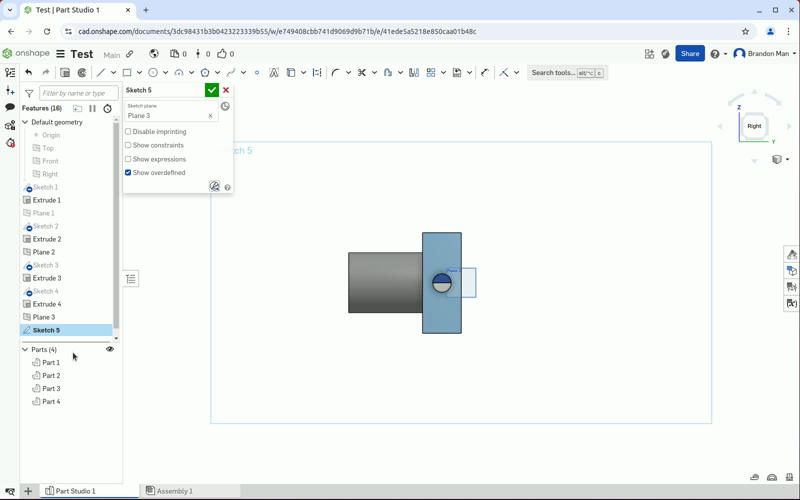
key(y)
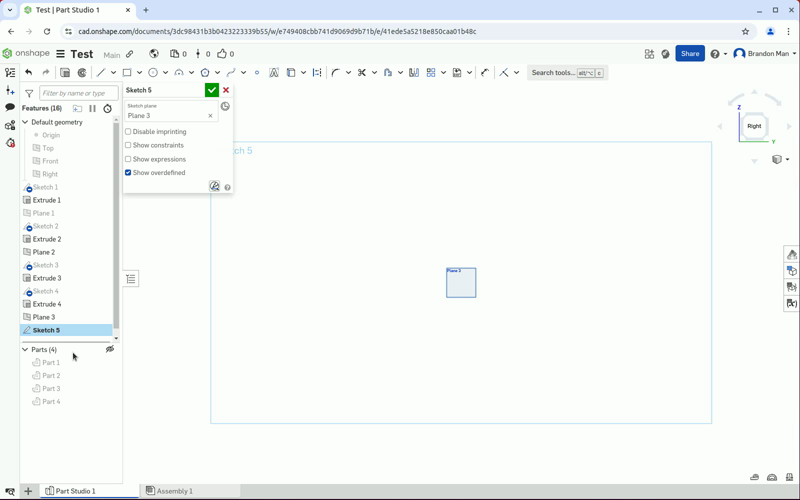
key(l)
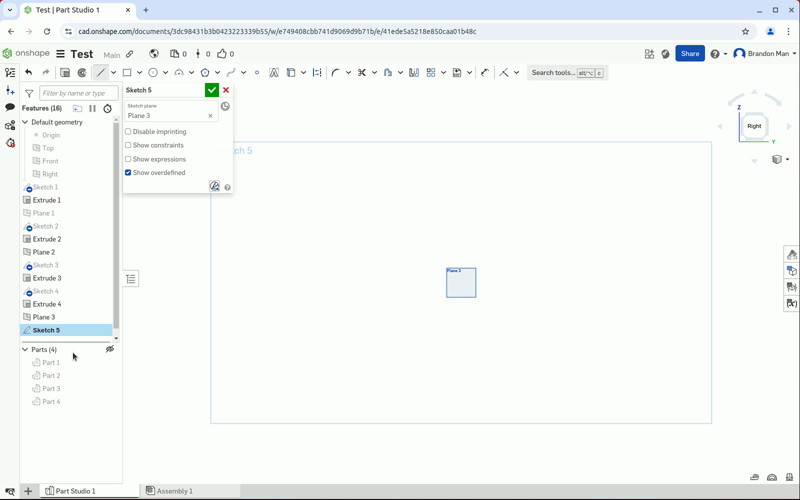
key_down(shift)
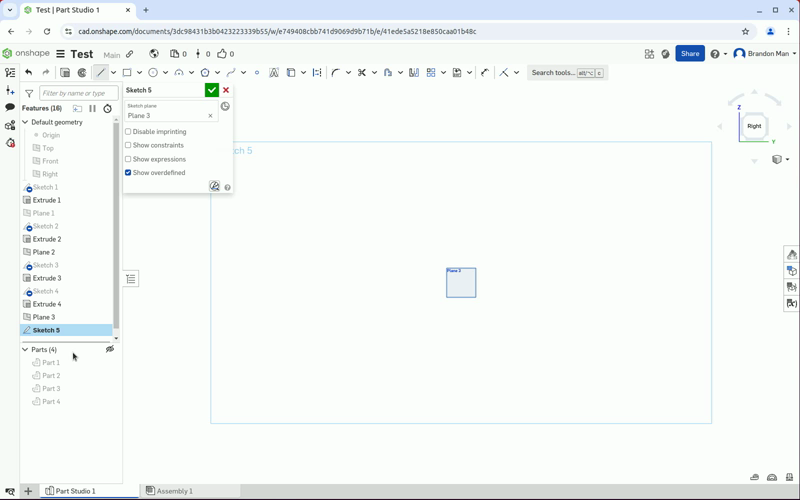
mouse_move(432, 282)
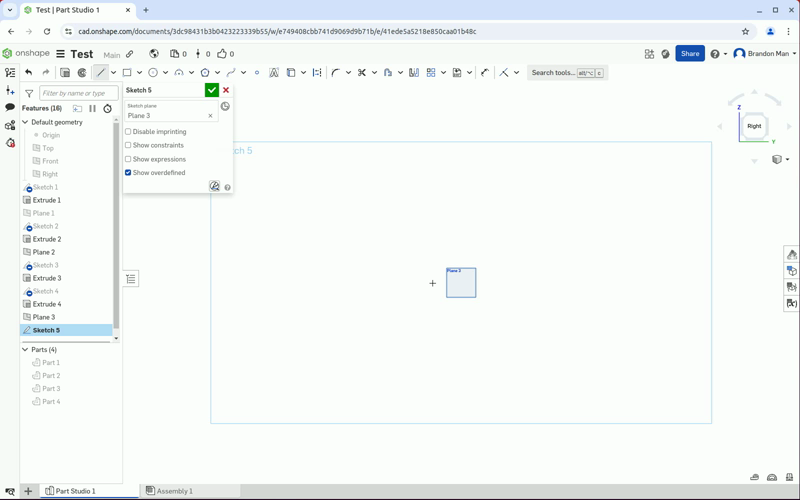
click(432, 282)
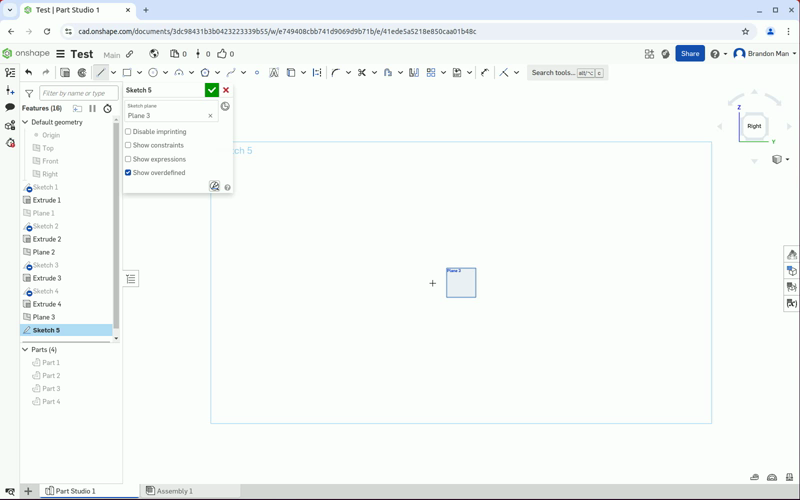
key_up(shift)
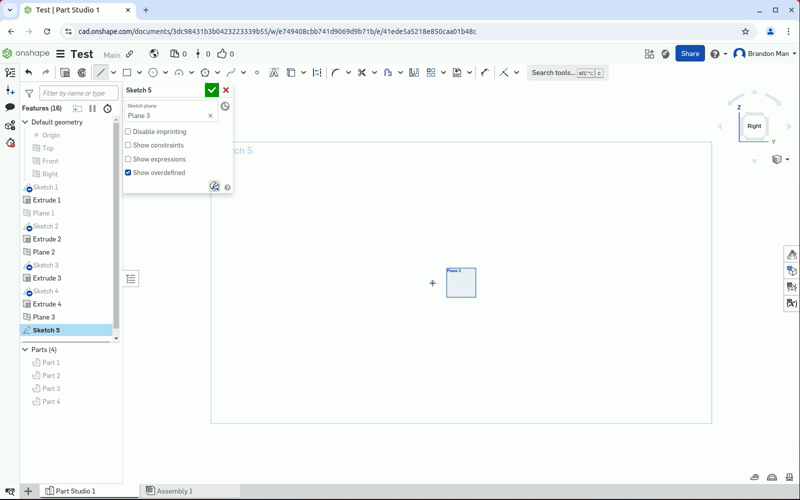
key_down(shift)
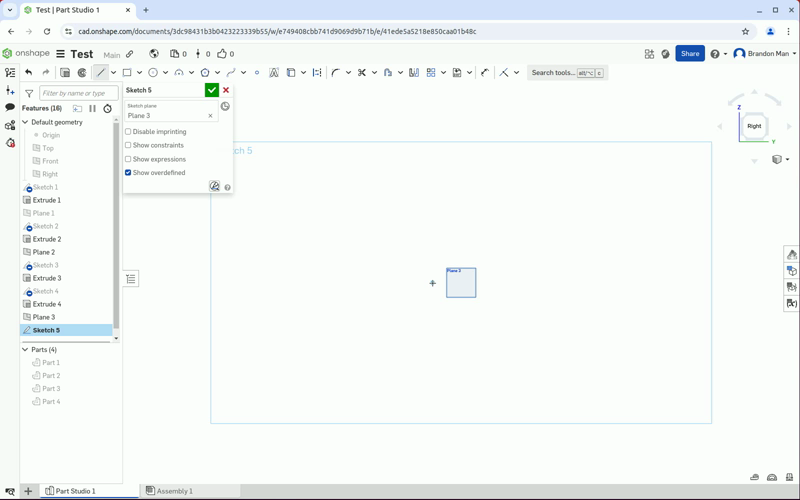
mouse_move(462, 282)
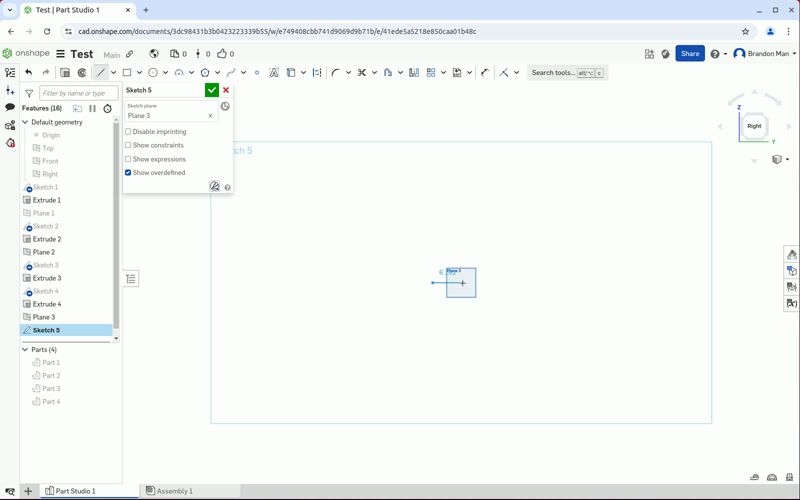
mouse_move(451, 282)
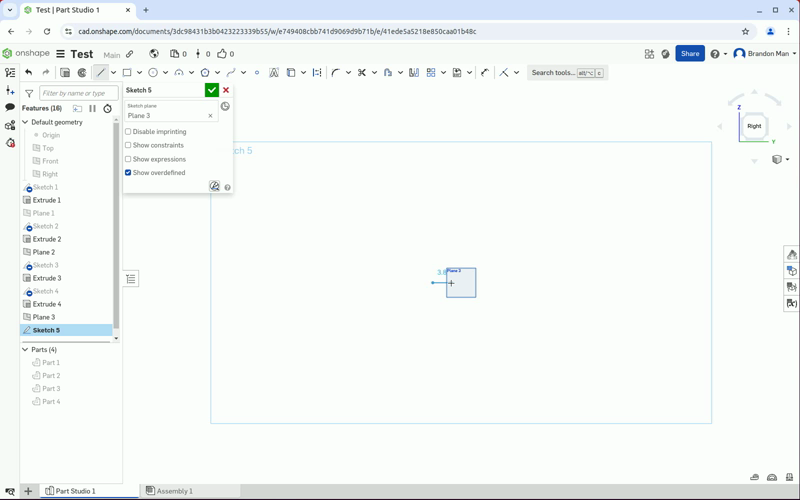
click(451, 282)
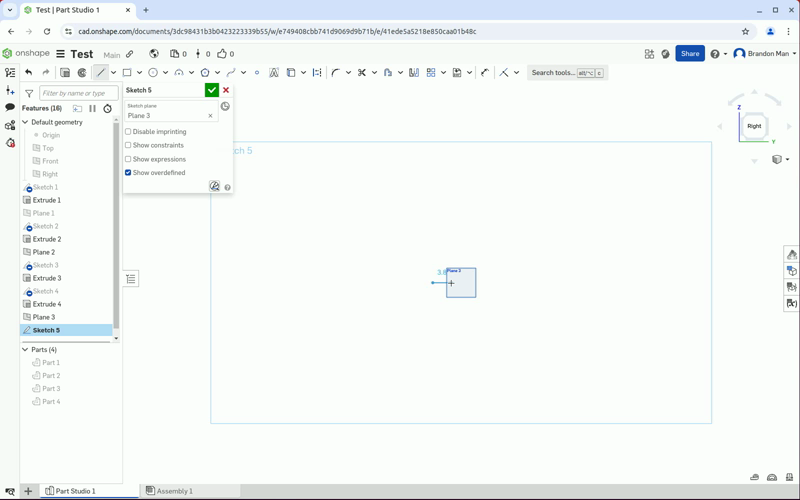
key_up(shift)
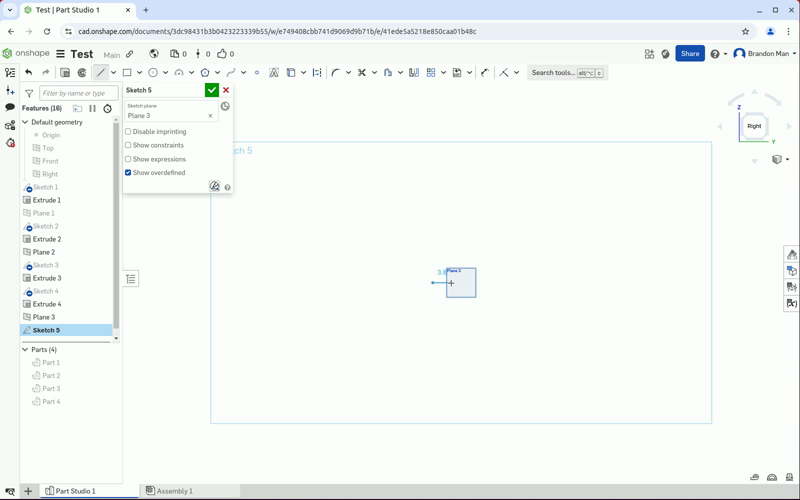
key(esc)
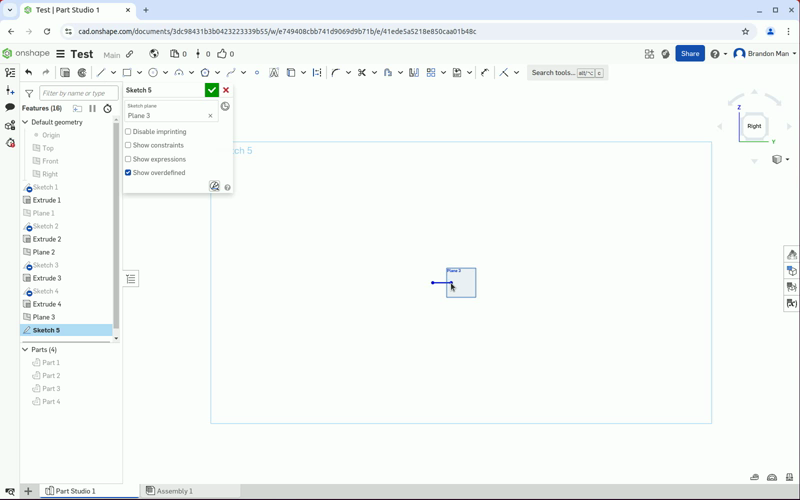
key(a)
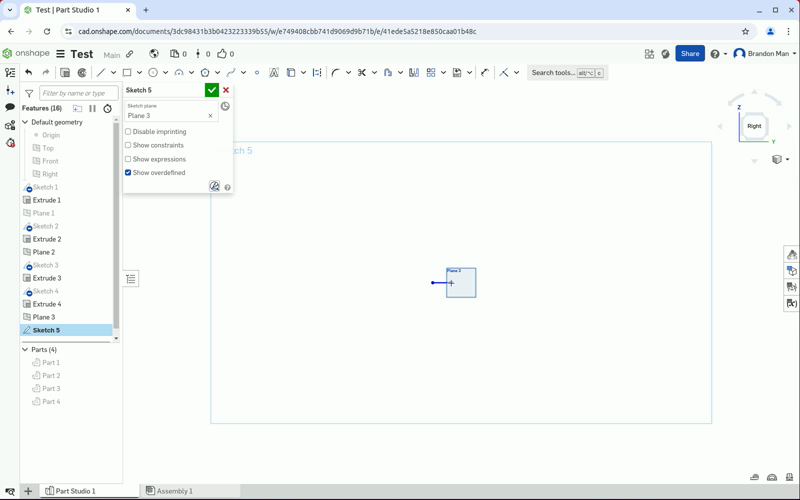
mouse_move(451, 282)
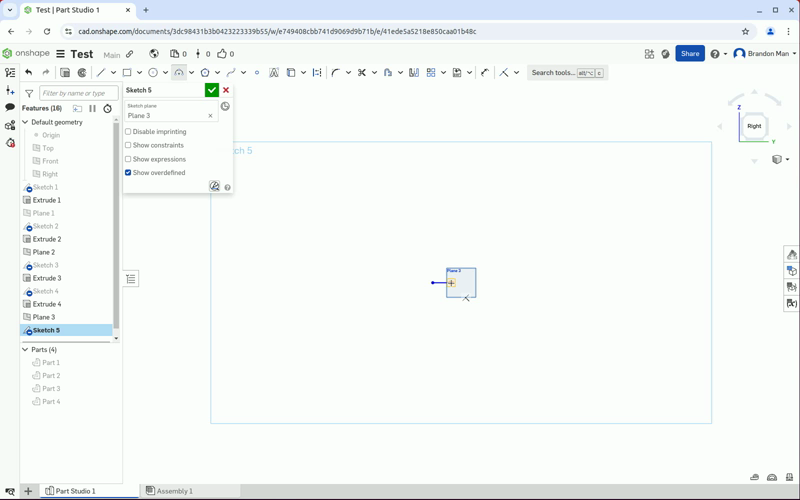
click(451, 282)
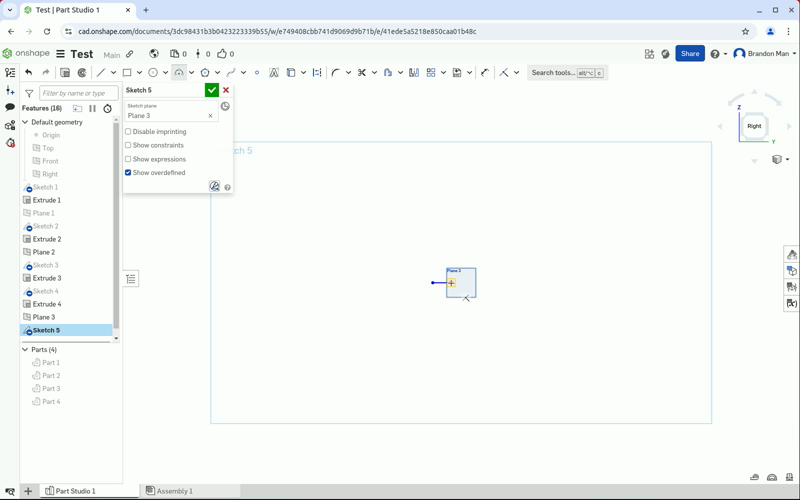
mouse_move(432, 282)
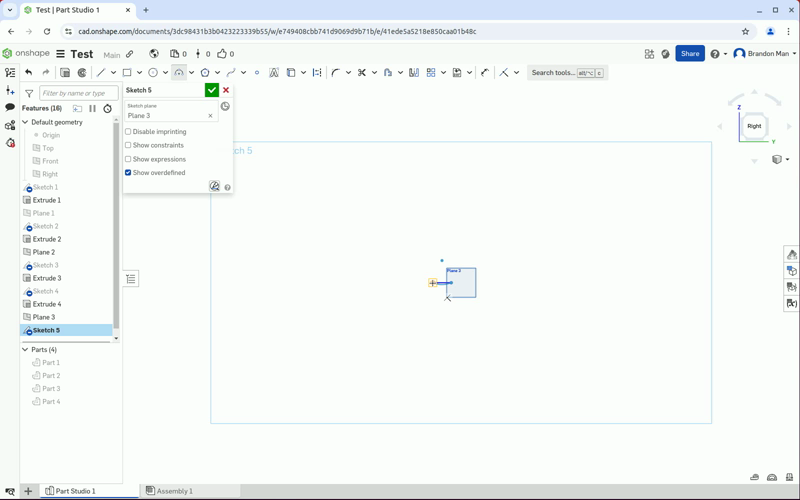
click(432, 282)
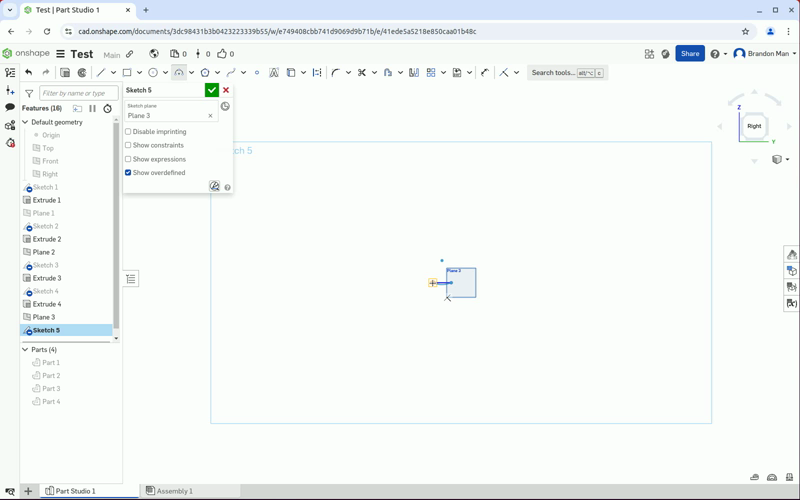
key_down(shift)
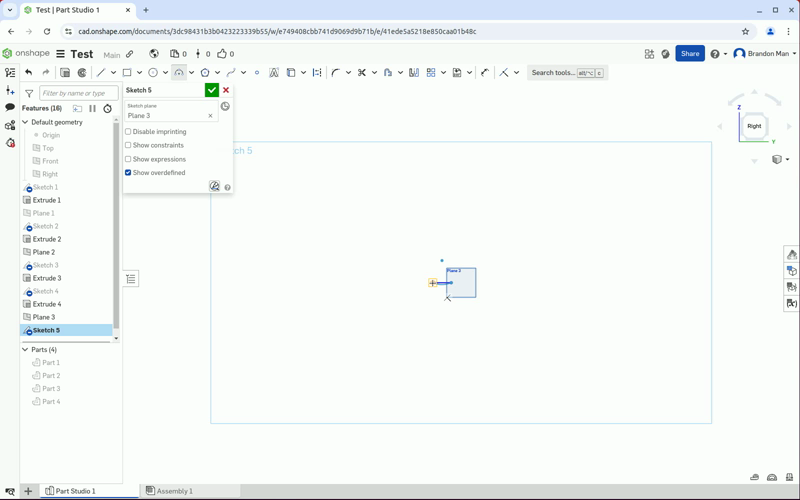
mouse_move(441, 273)
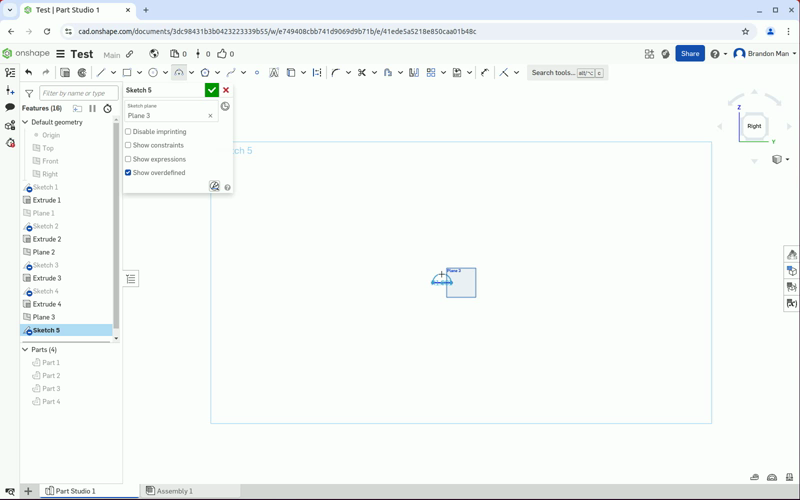
click(441, 273)
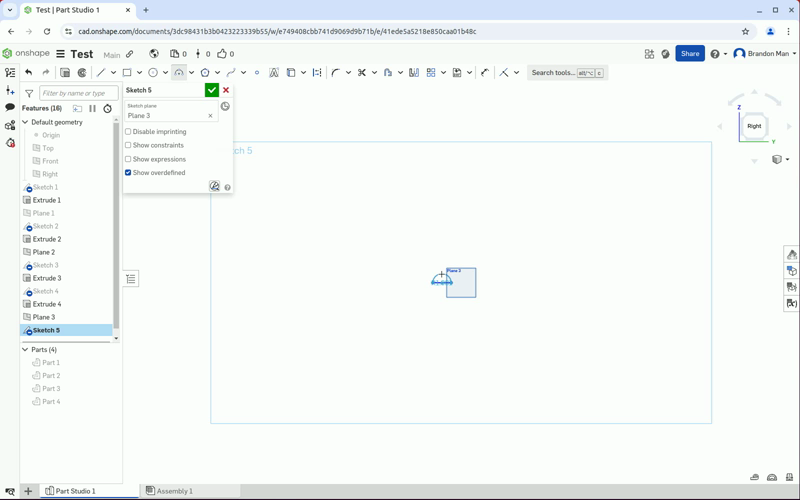
key_up(shift)
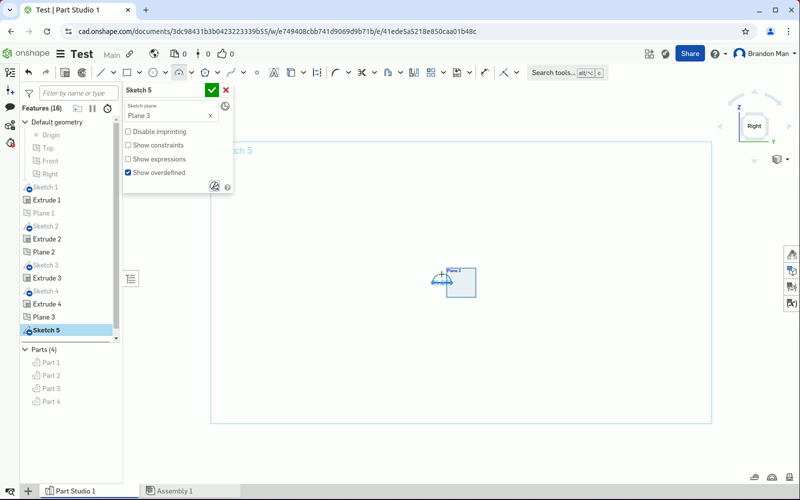
key(esc)
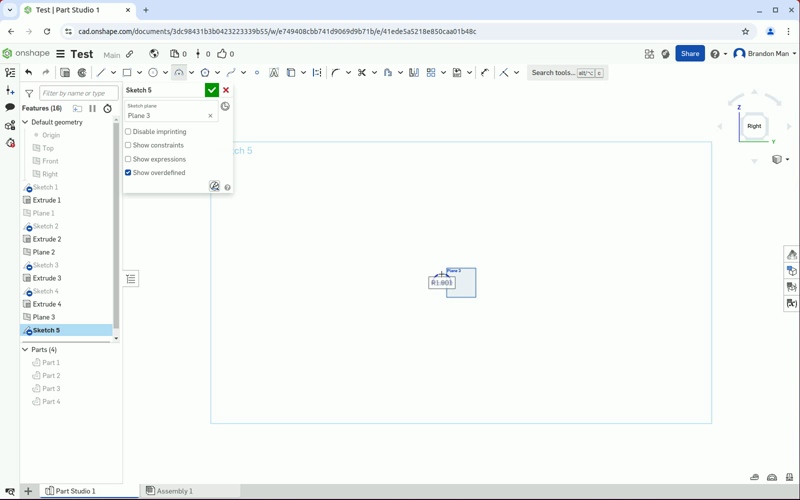
mouse_move(442, 282)
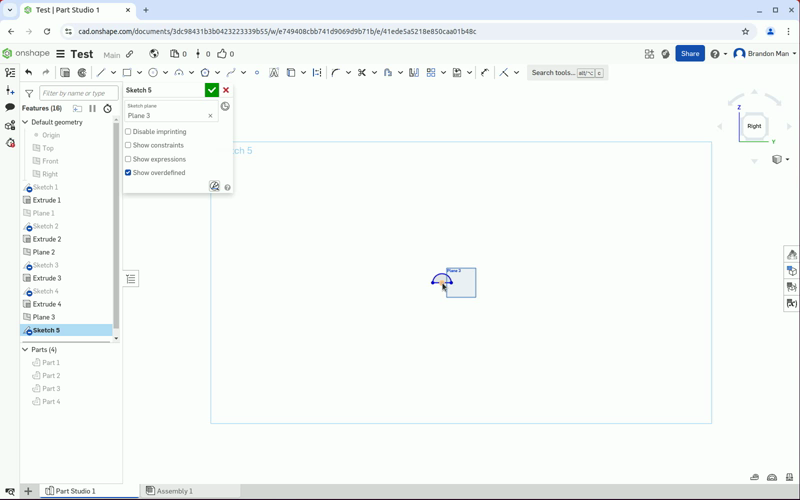
scroll(6)
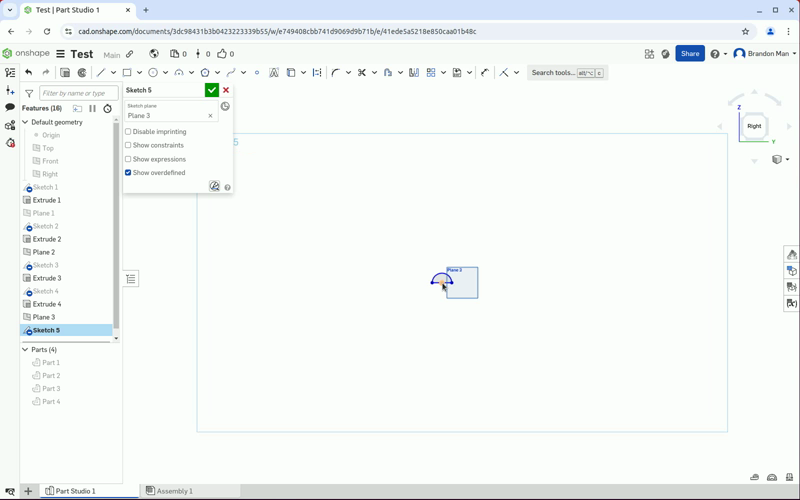
scroll(6)
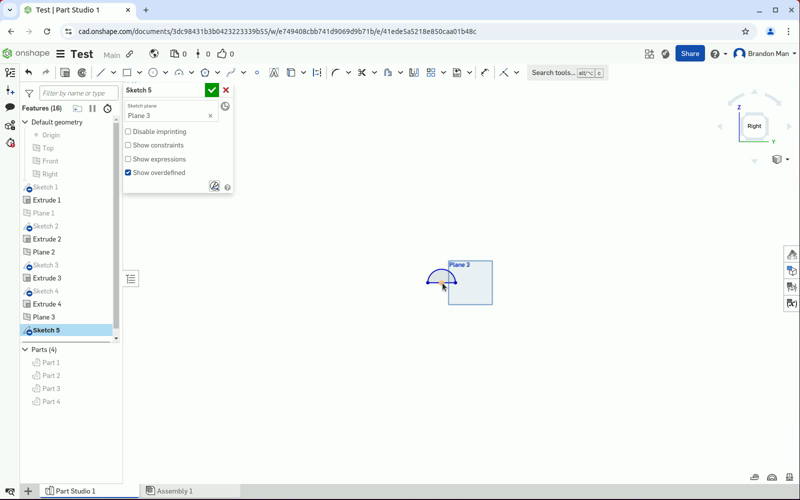
scroll(6)
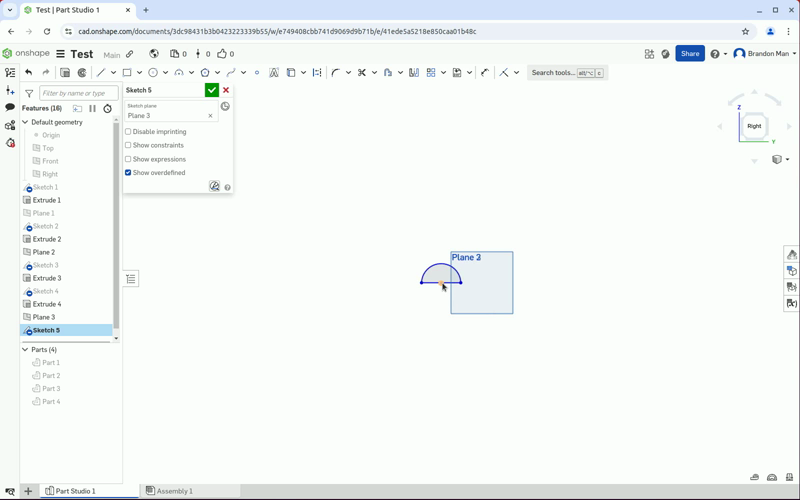
scroll(6)
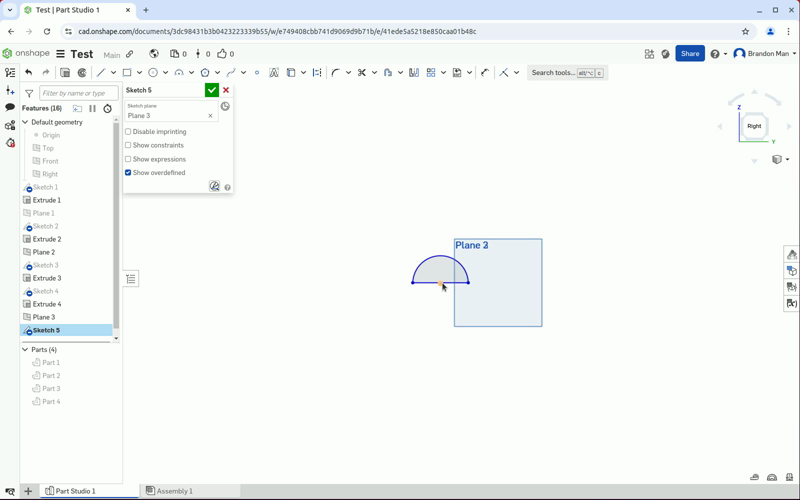
scroll(6)
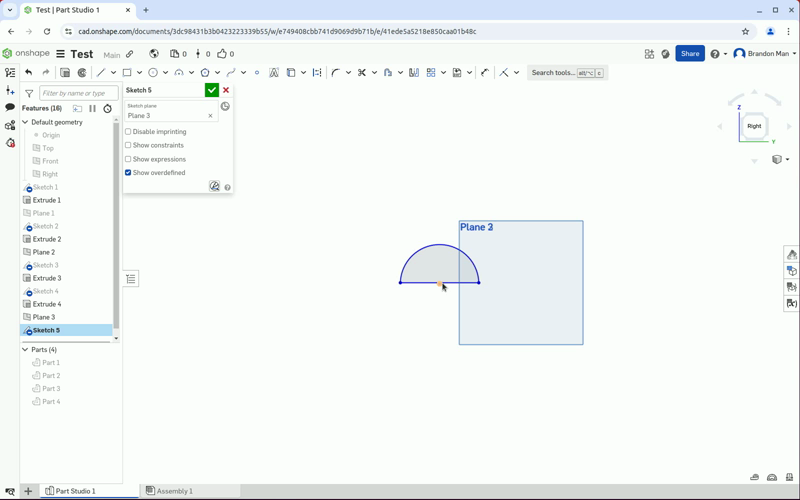
scroll(6)
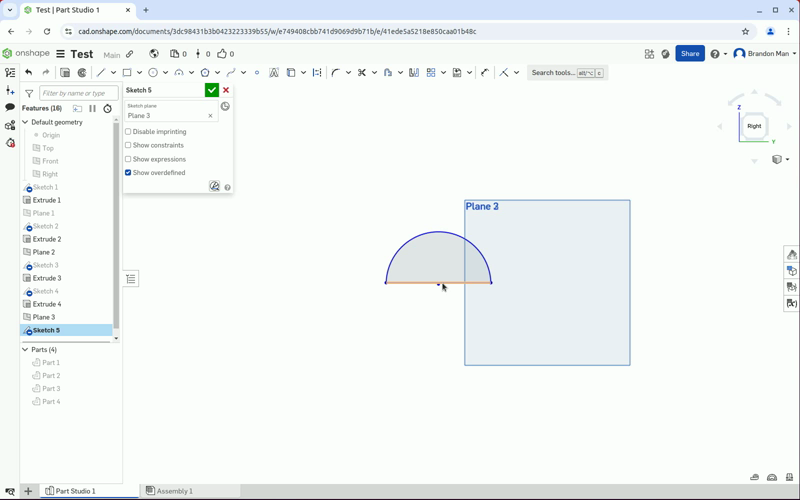
scroll(6)
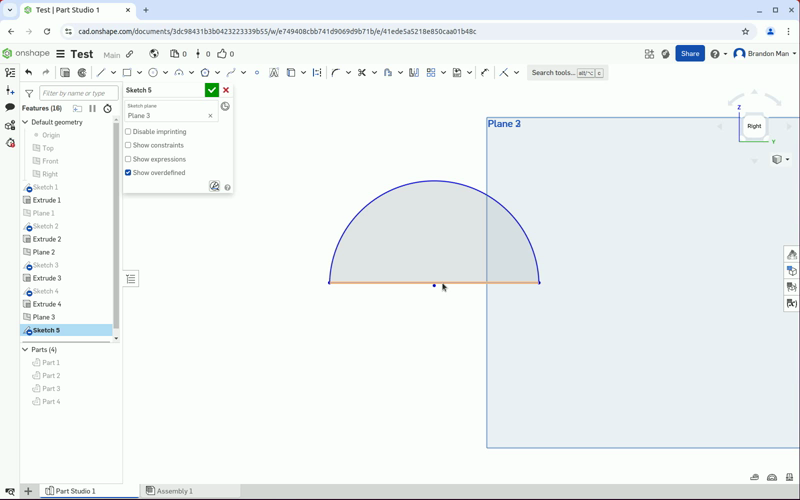
click(442, 282)
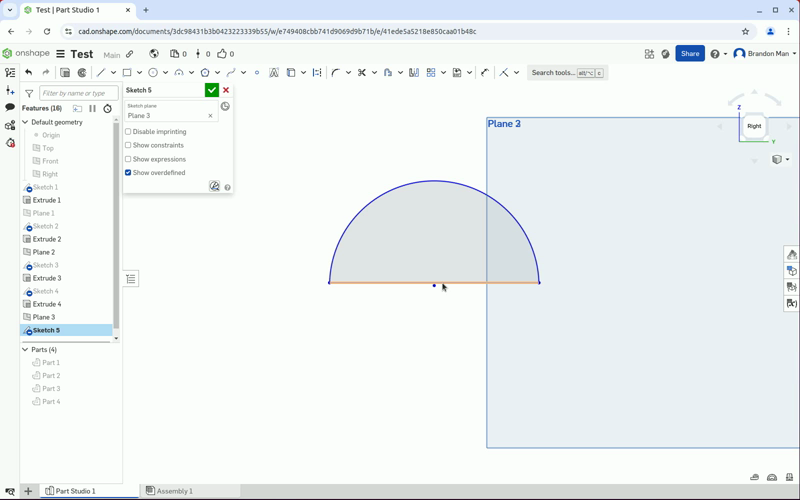
scroll(-6)
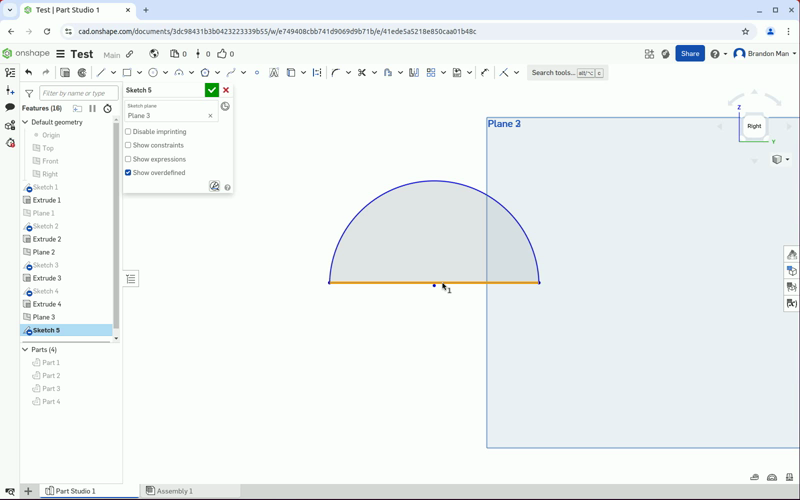
scroll(-6)
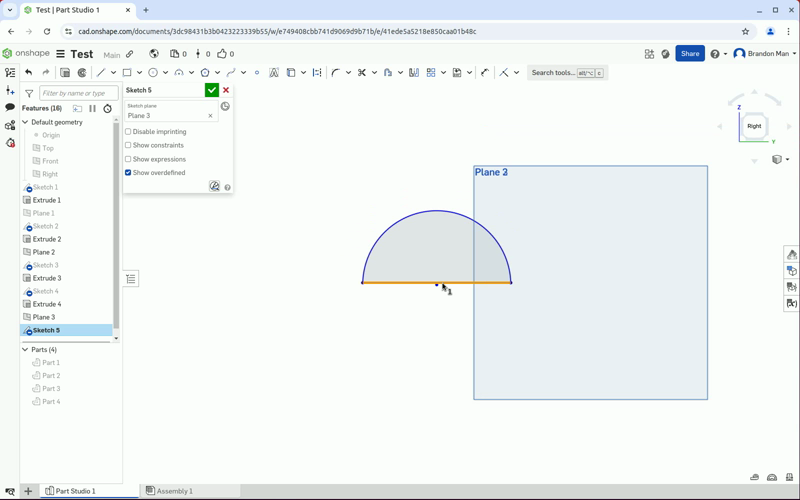
scroll(-6)
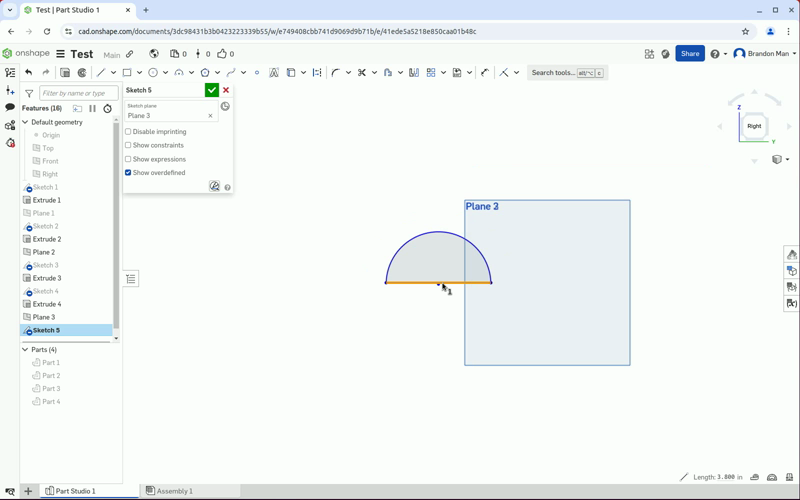
scroll(-6)
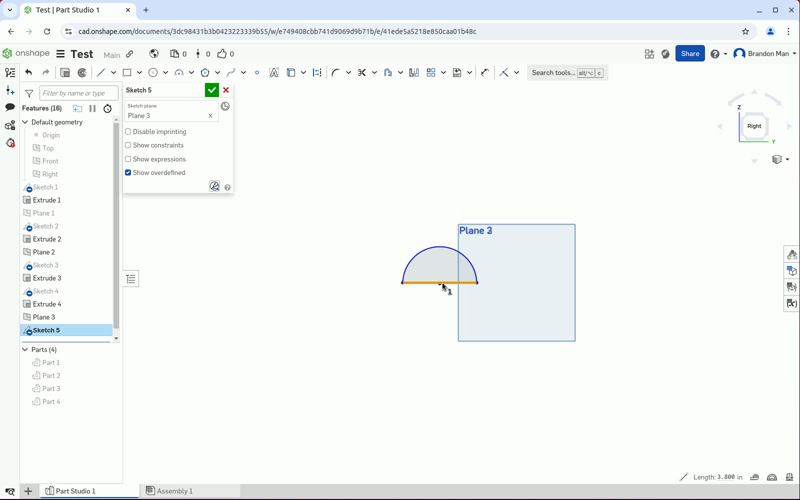
scroll(-6)
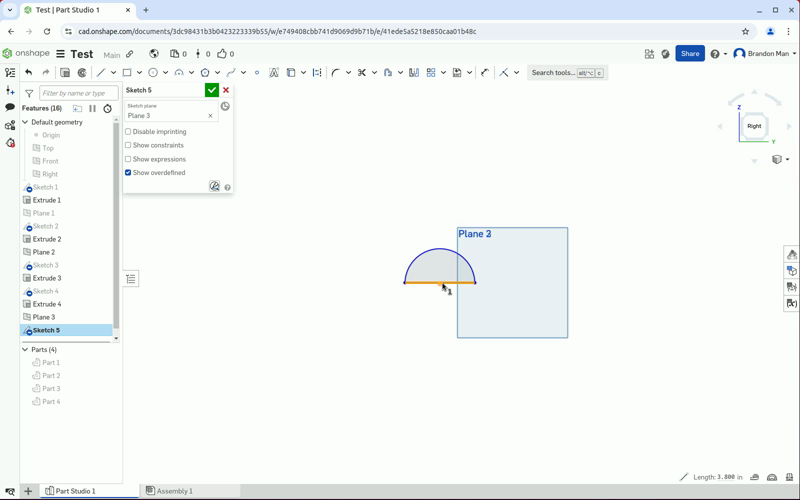
scroll(-6)
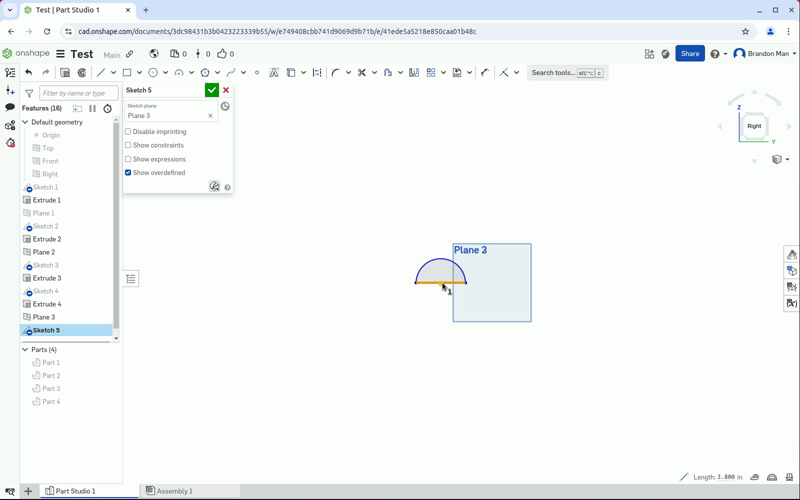
scroll(-6)
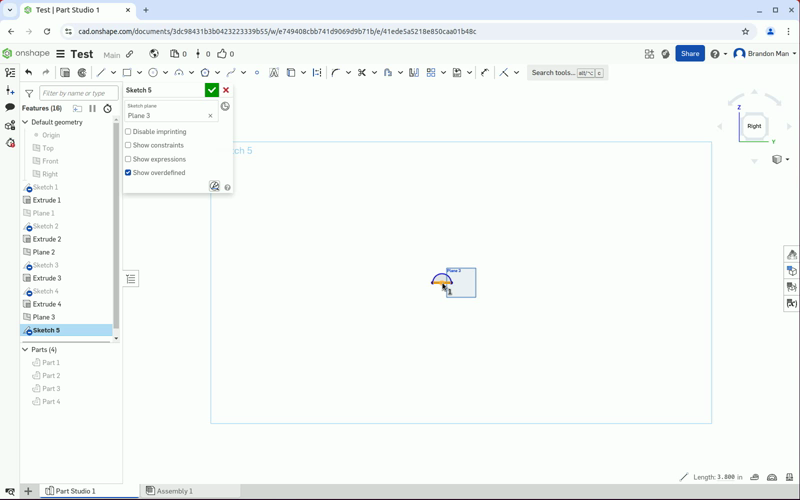
mouse_move(73, 352)
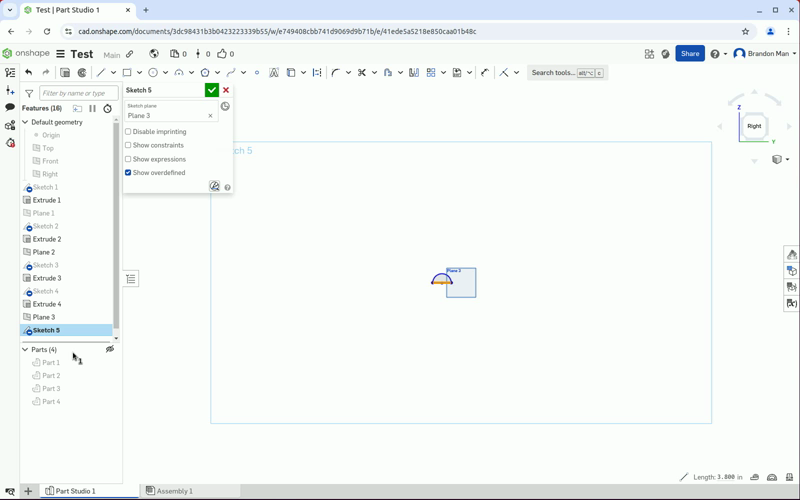
key(shift+y)
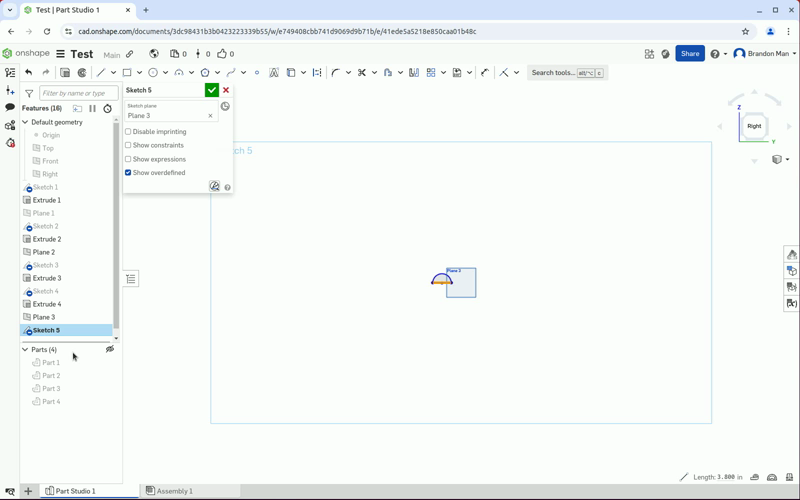
key(shift+e)
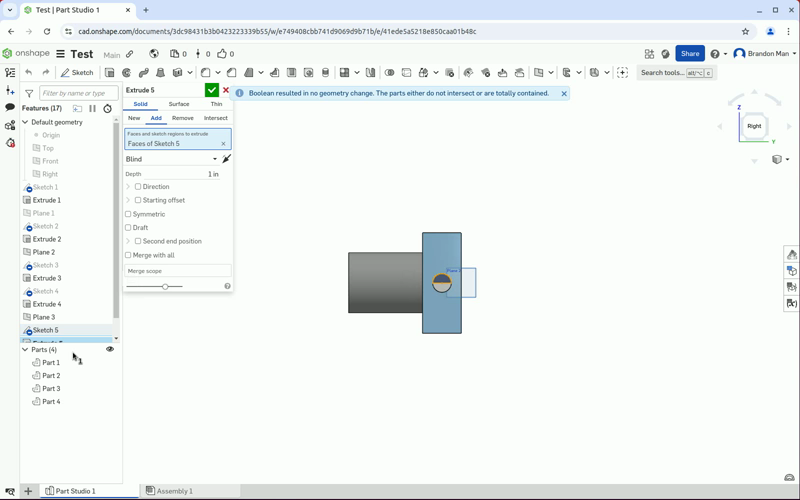
mouse_move(143, 106)
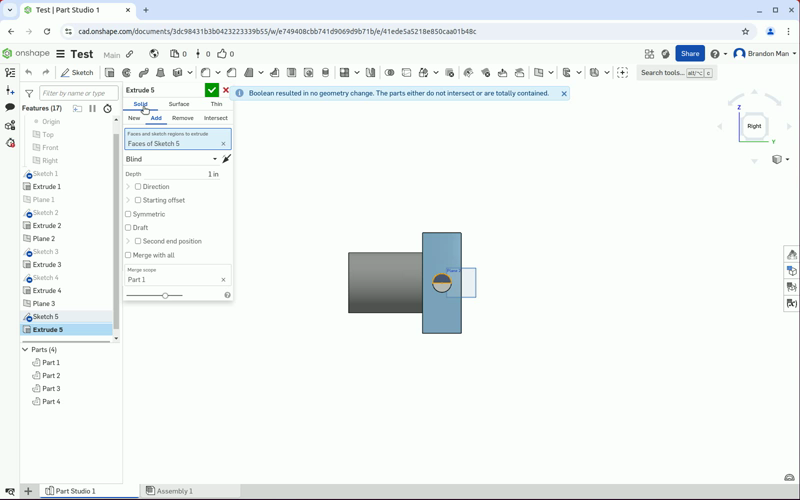
click(143, 106)
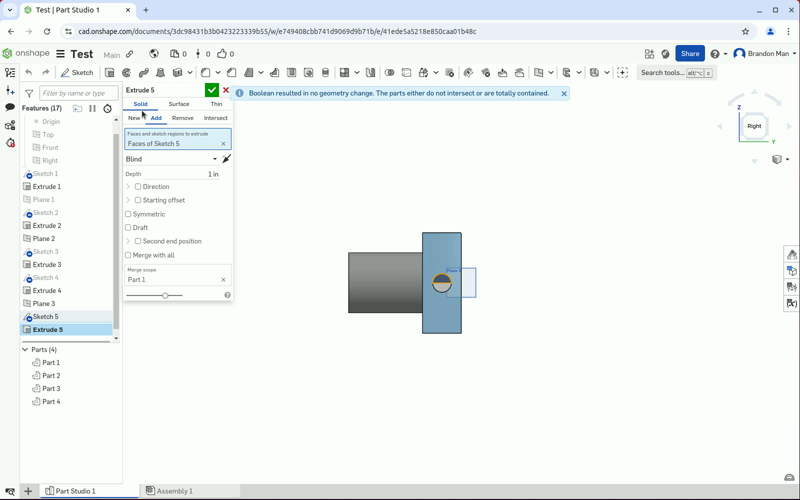
mouse_move(137, 120)
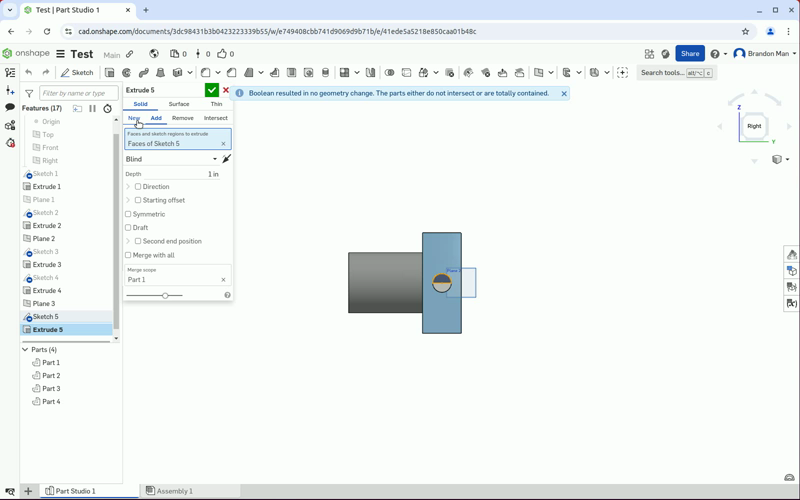
click(137, 120)
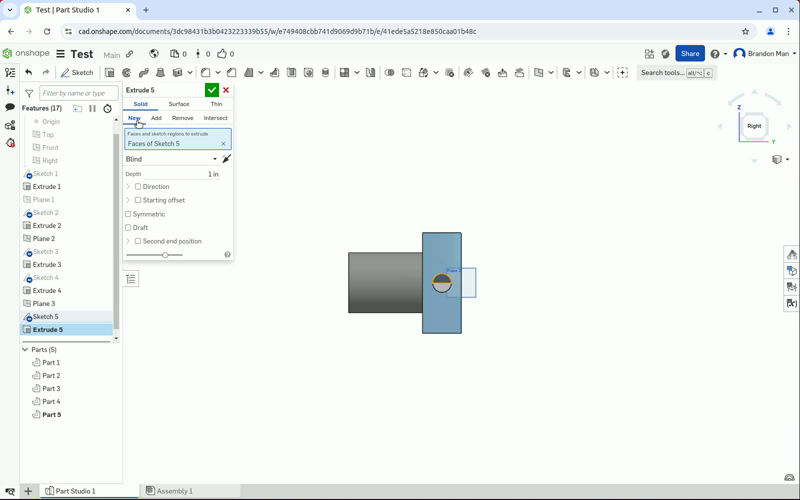
key(tab, 4)
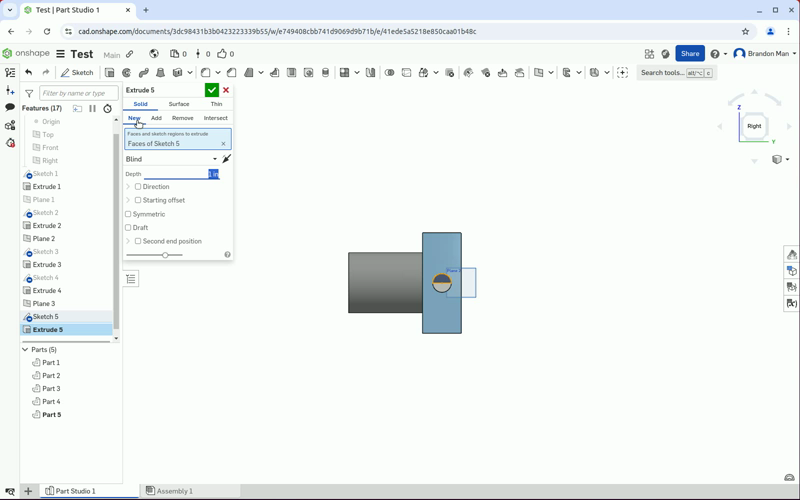
text(0.722)
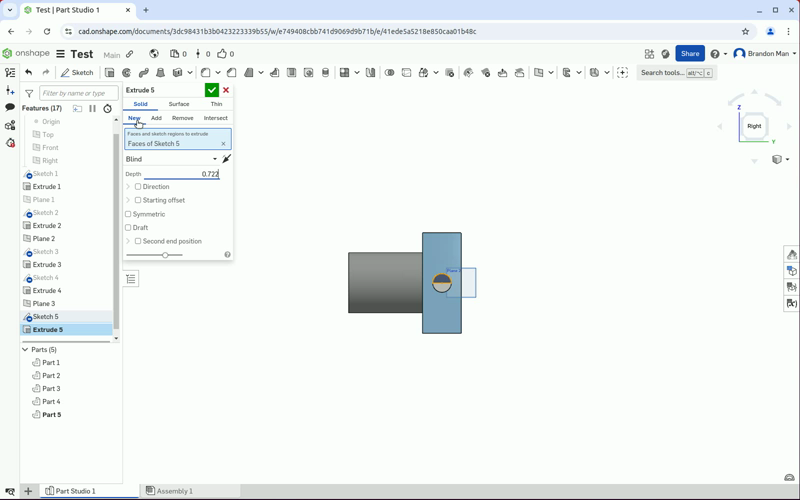
key(enter)
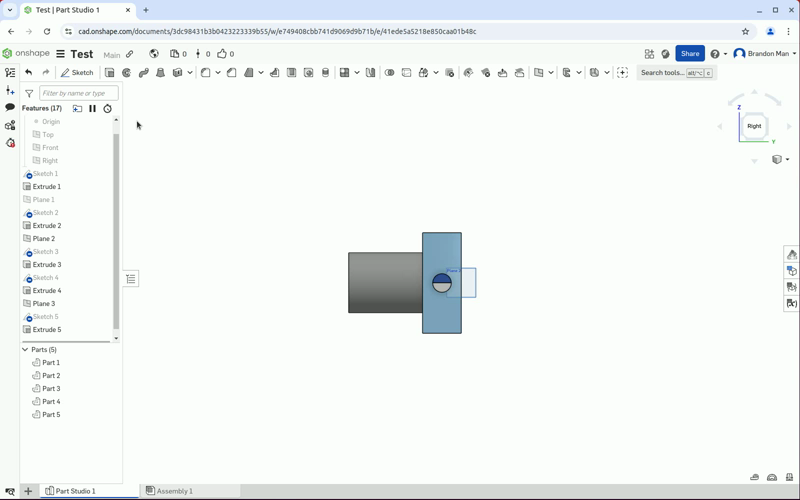
key(shift+h)
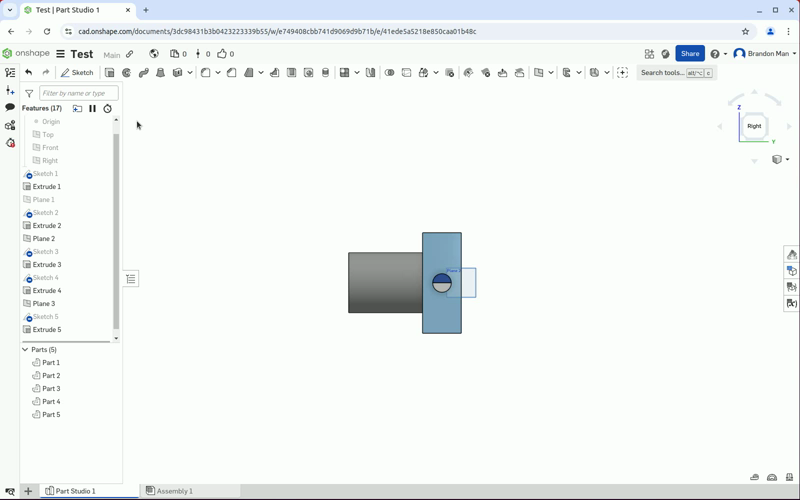
key(shift+h)
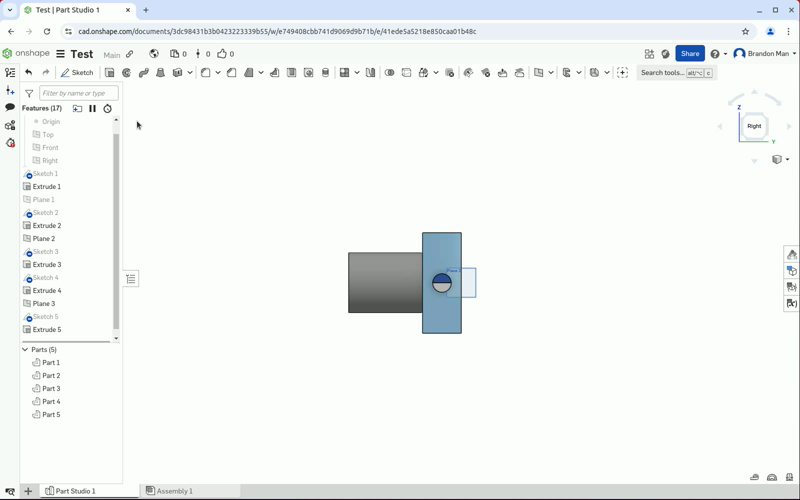
mouse_move(69, 176)
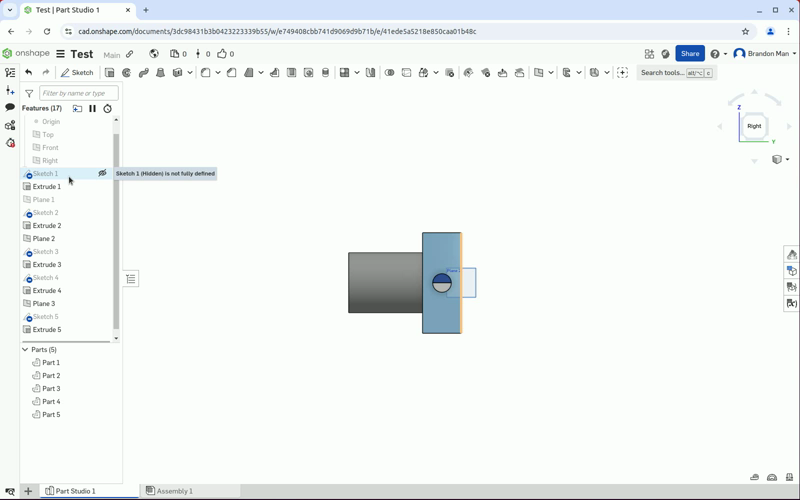
click(69, 176)
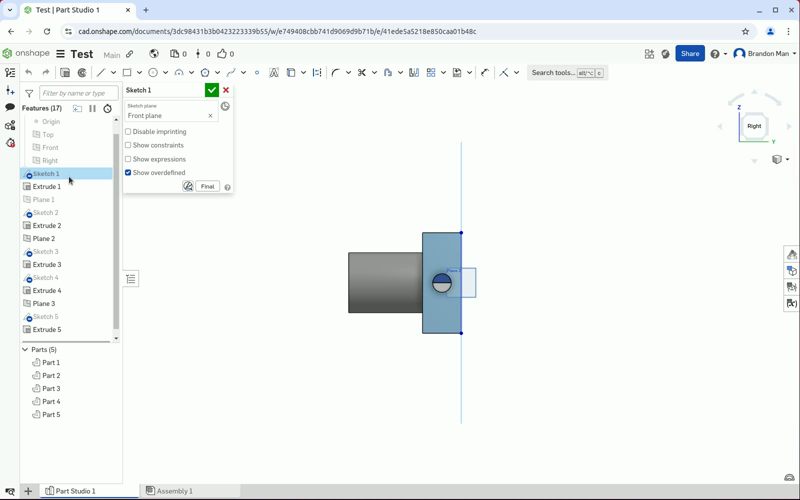
mouse_move(229, 92)
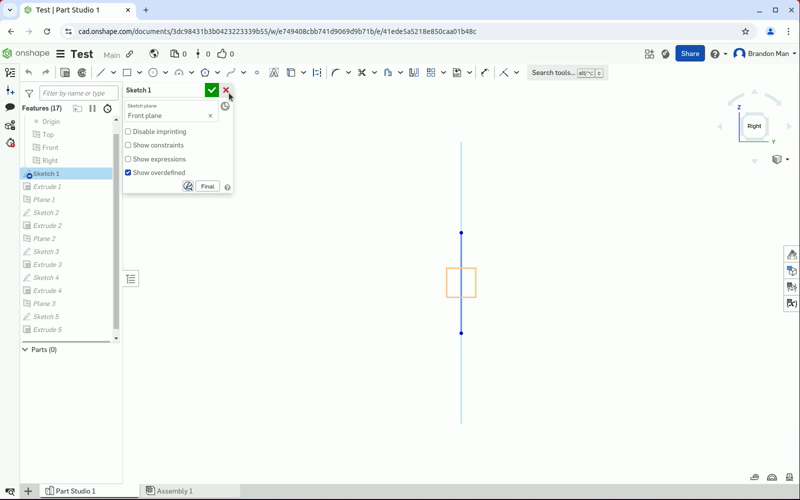
click(229, 92)
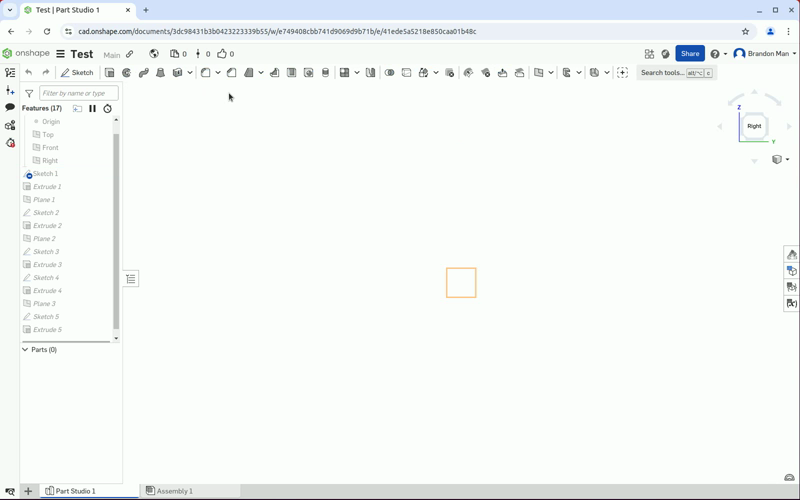
key(shift+s)
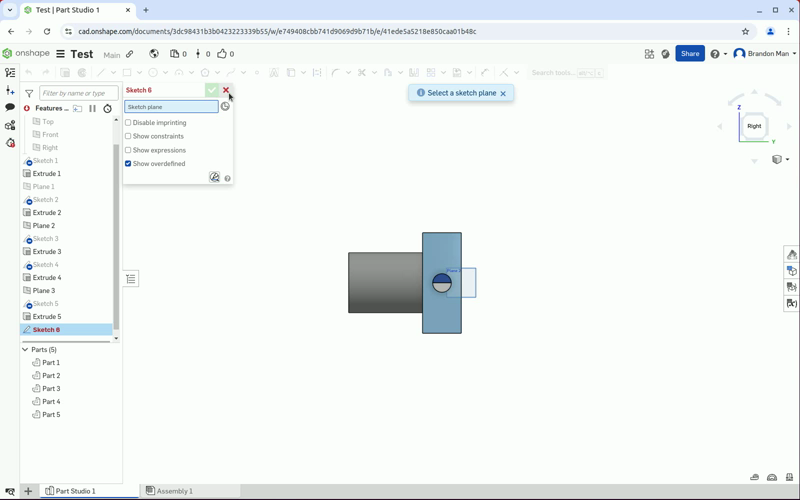
mouse_move(69, 293)
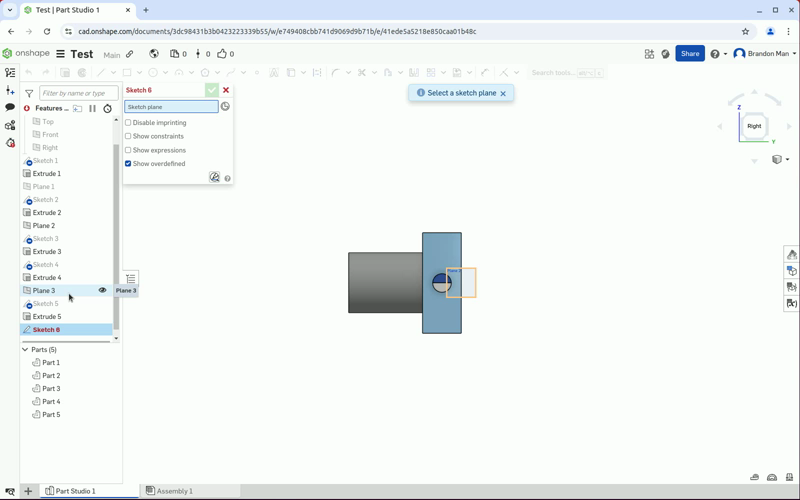
click(69, 293)
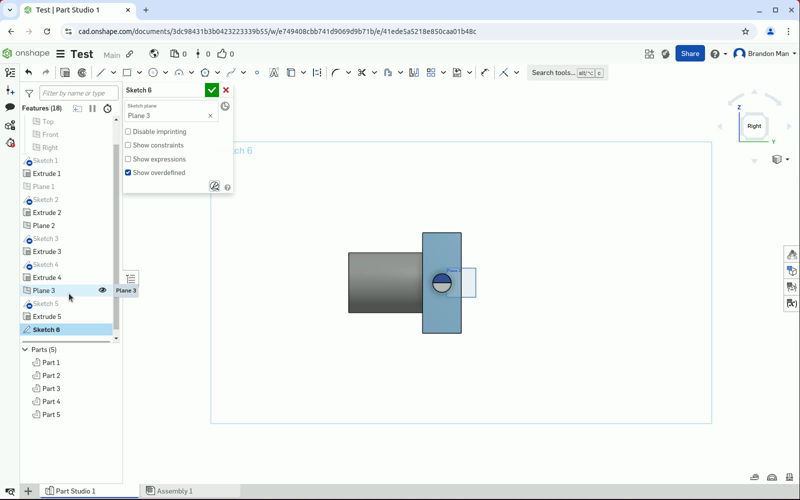
mouse_move(73, 352)
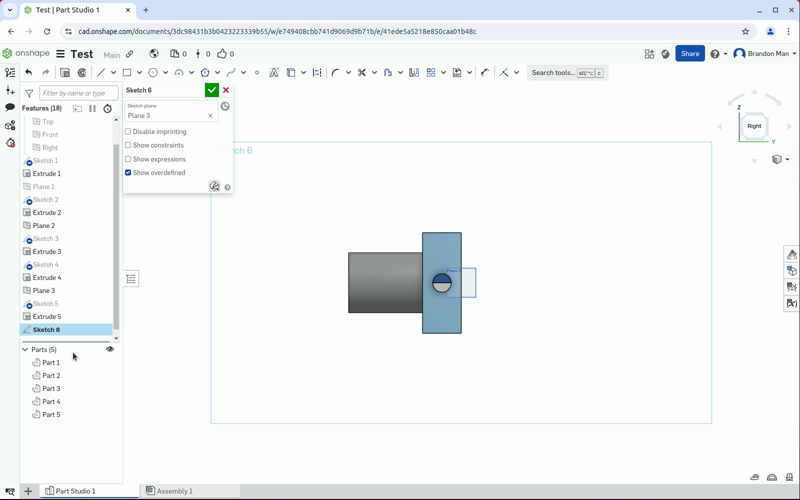
key(y)
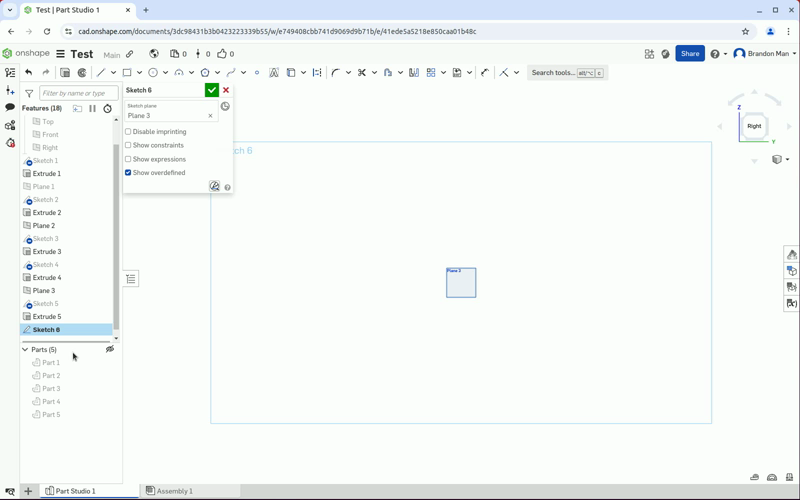
key(a)
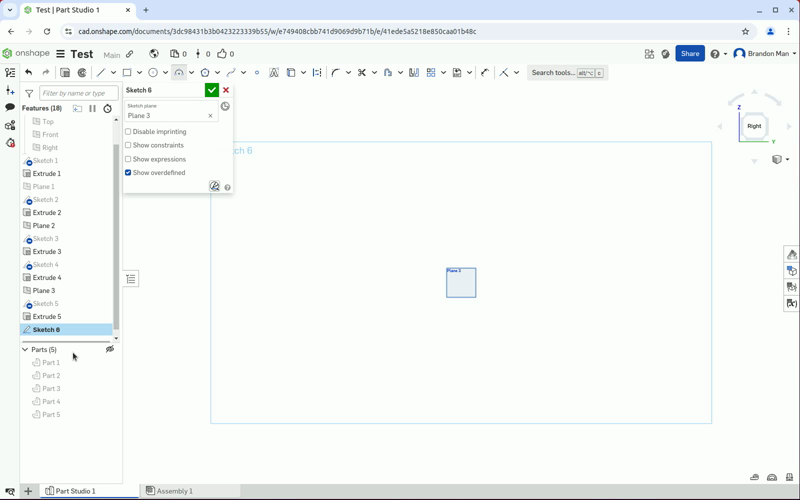
key_down(shift)
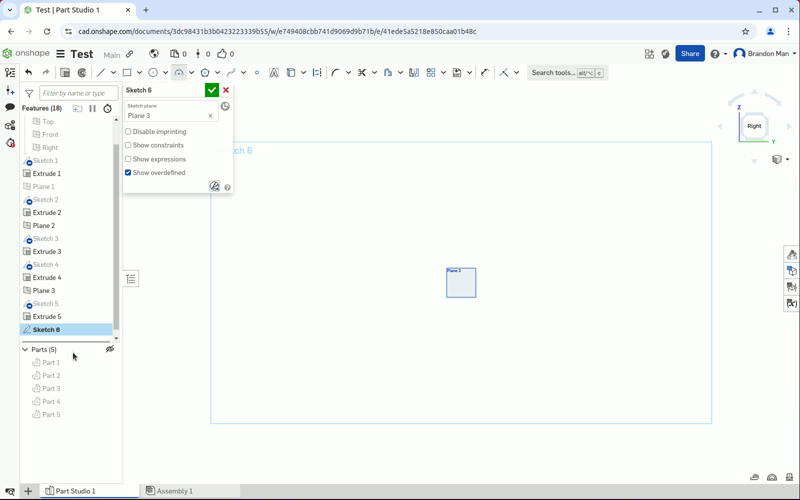
mouse_move(432, 282)
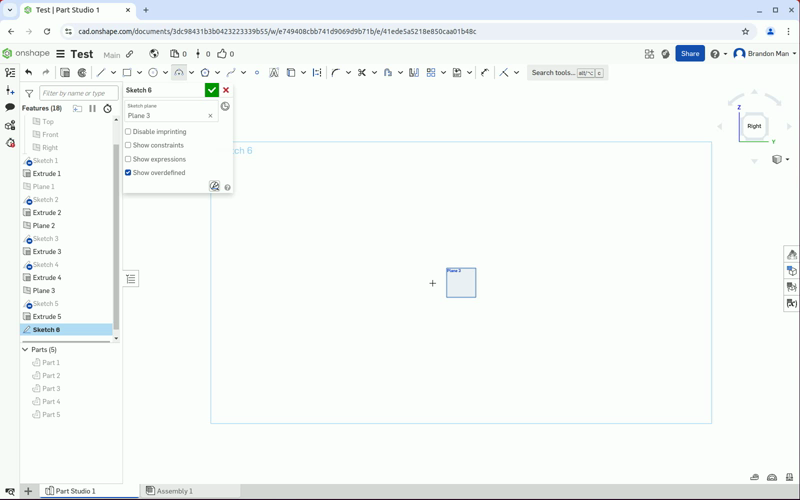
click(432, 282)
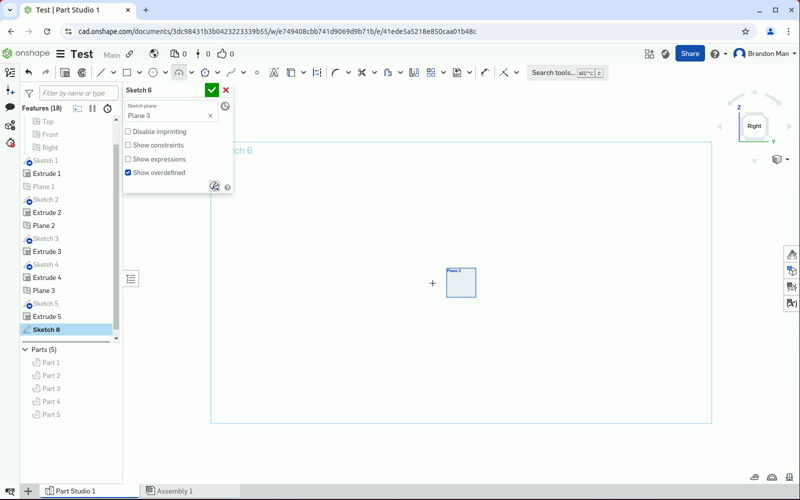
key_up(shift)
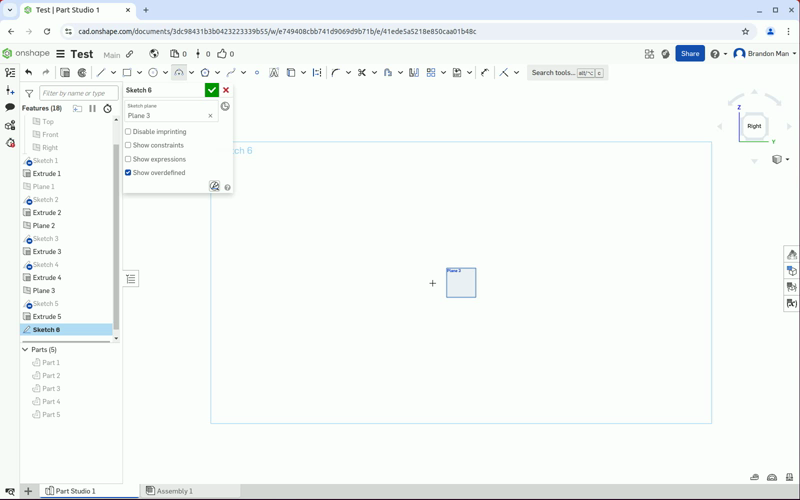
key_down(shift)
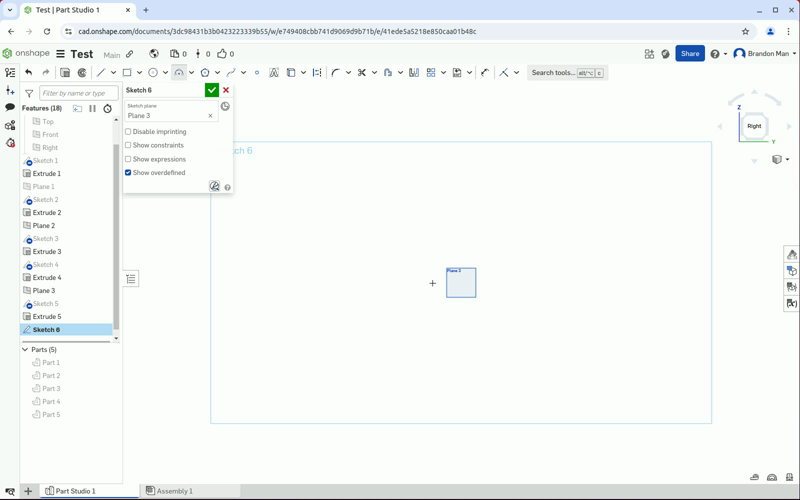
mouse_move(451, 282)
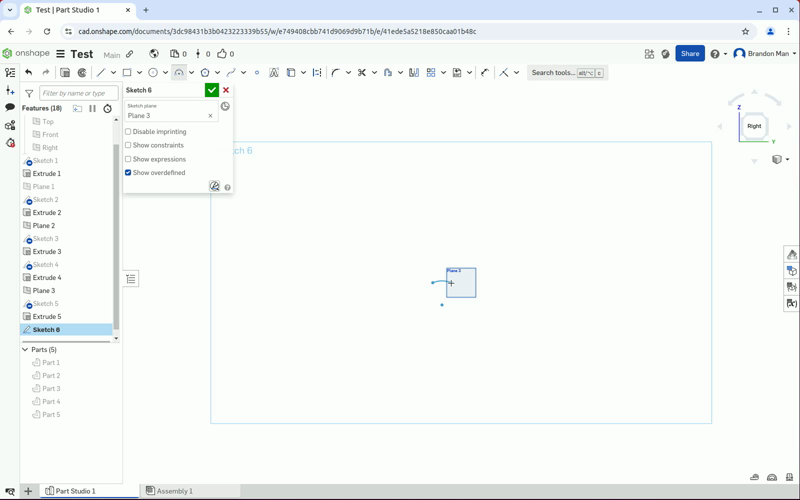
click(451, 282)
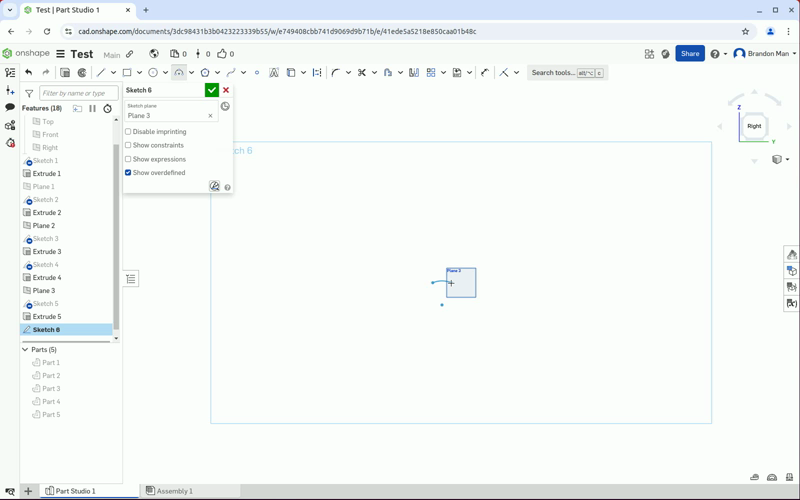
mouse_move(441, 292)
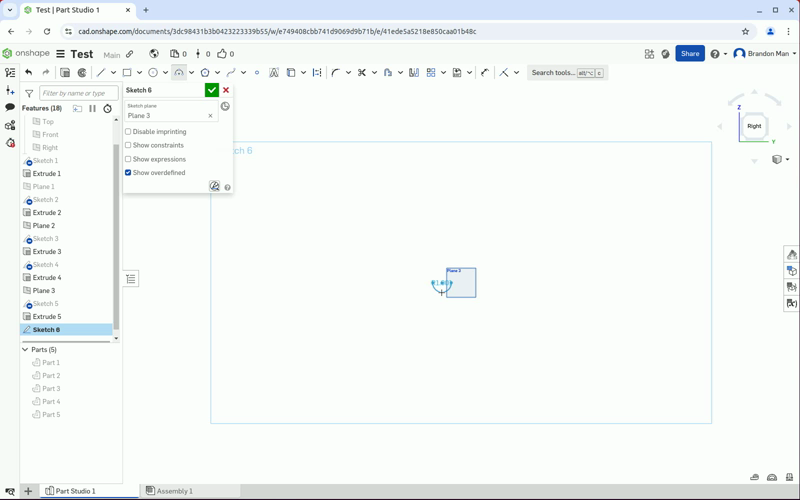
click(441, 292)
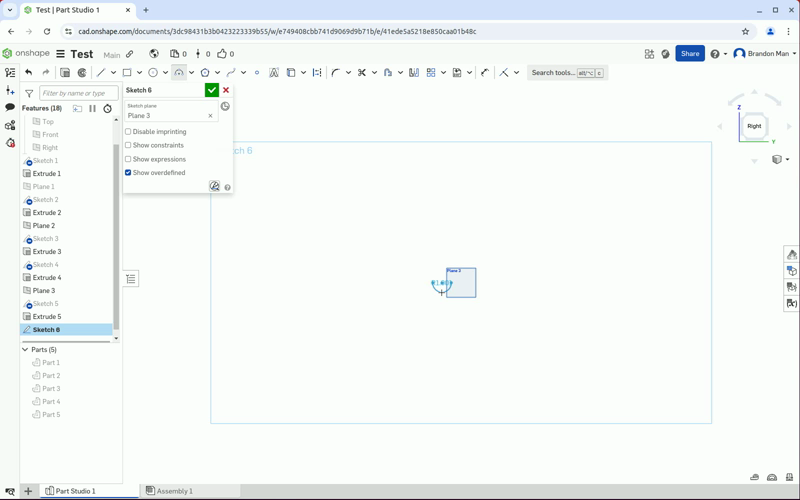
key_up(shift)
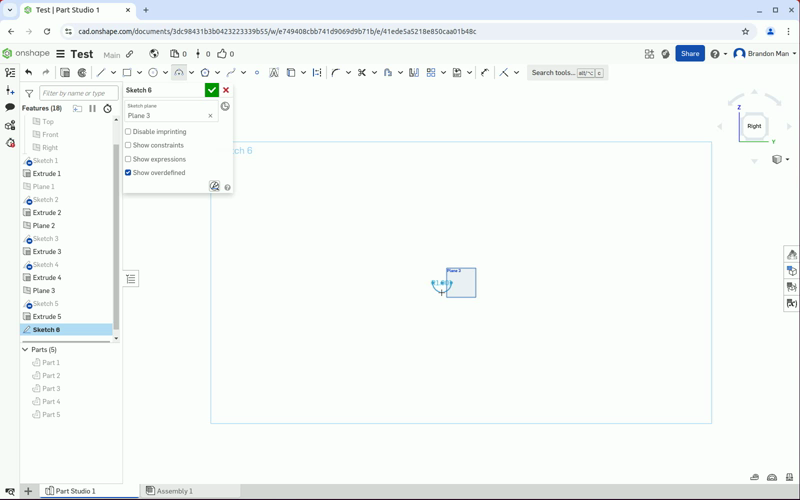
key(esc)
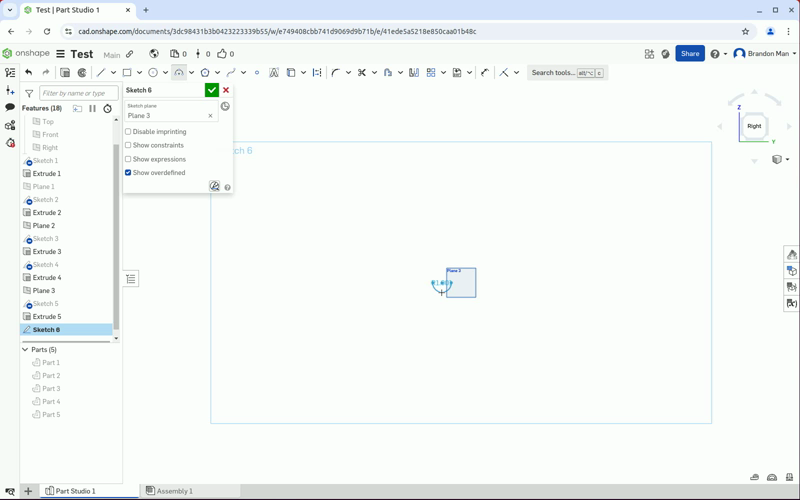
key(l)
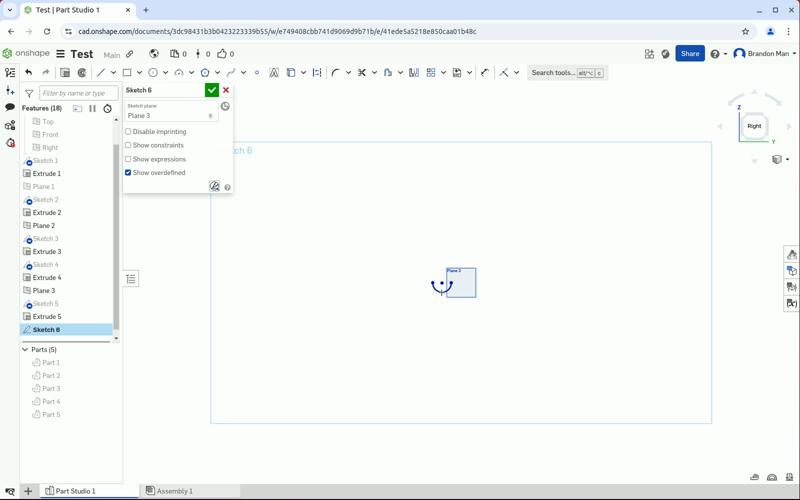
mouse_move(451, 282)
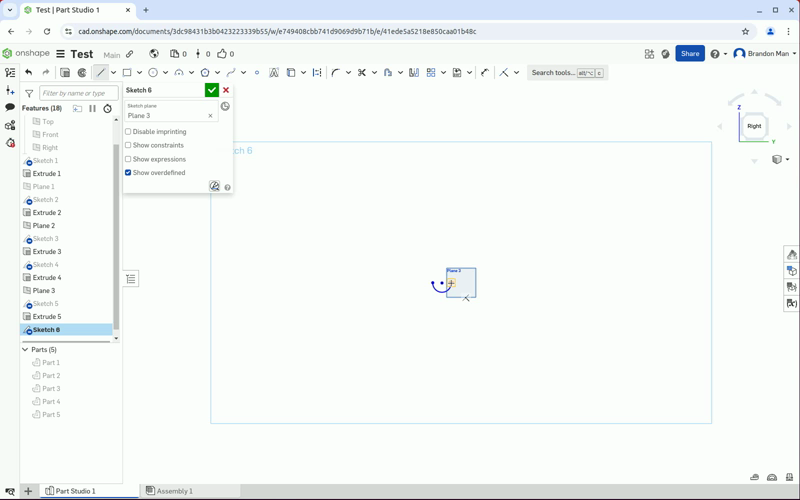
click(451, 282)
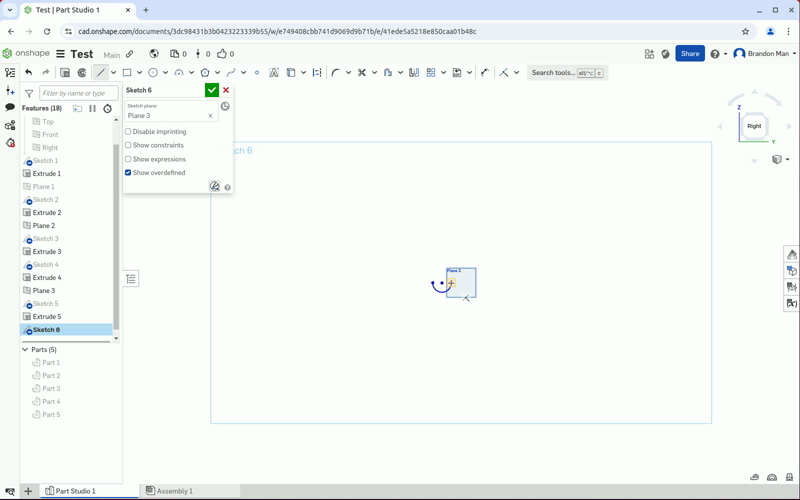
mouse_move(481, 282)
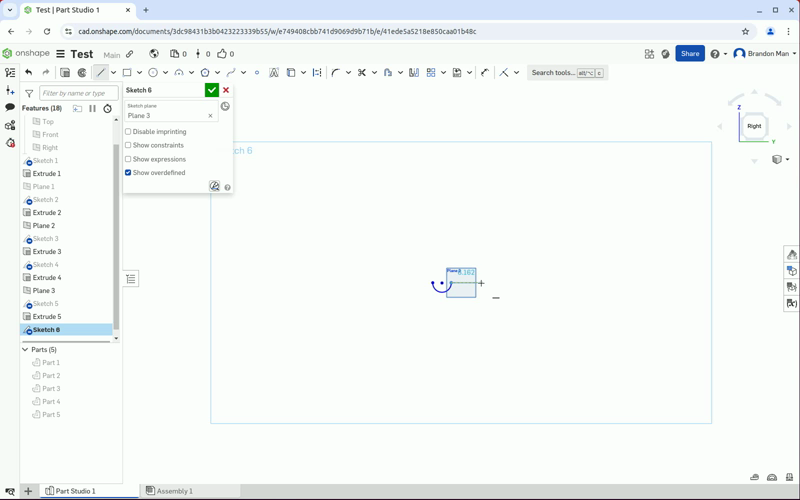
key_down(shift)
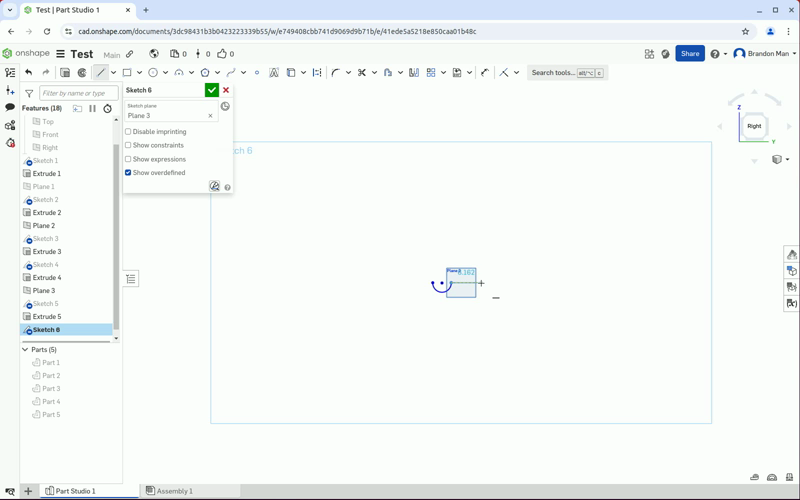
mouse_move(432, 282)
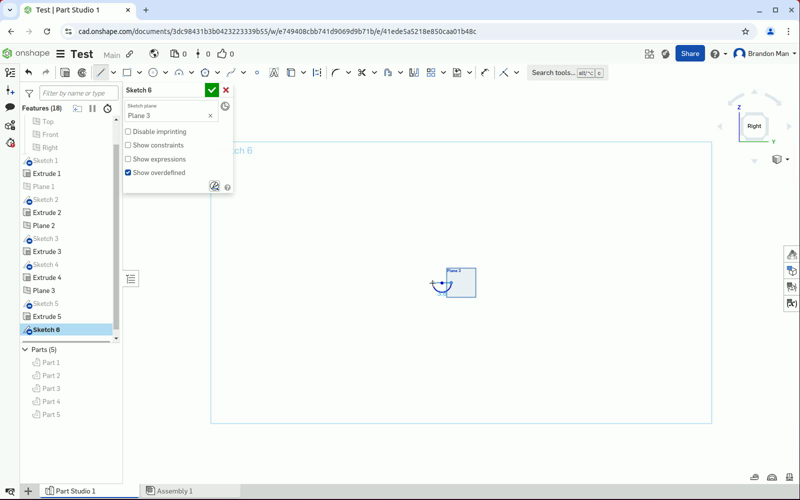
key_up(shift)
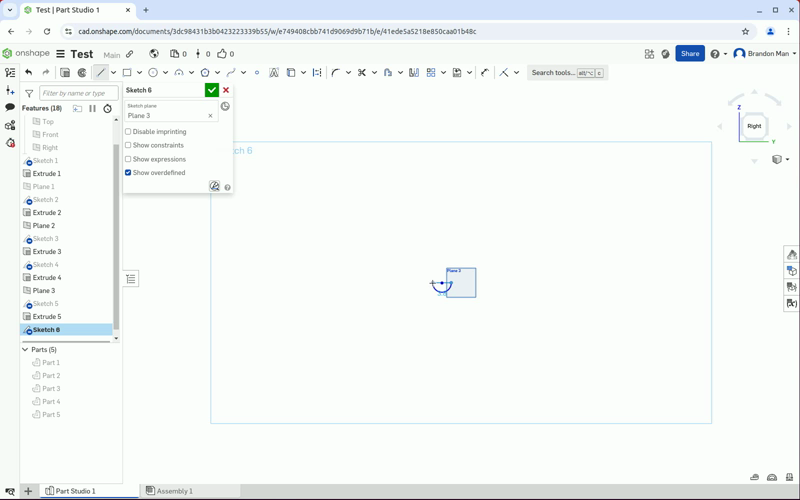
click(432, 282)
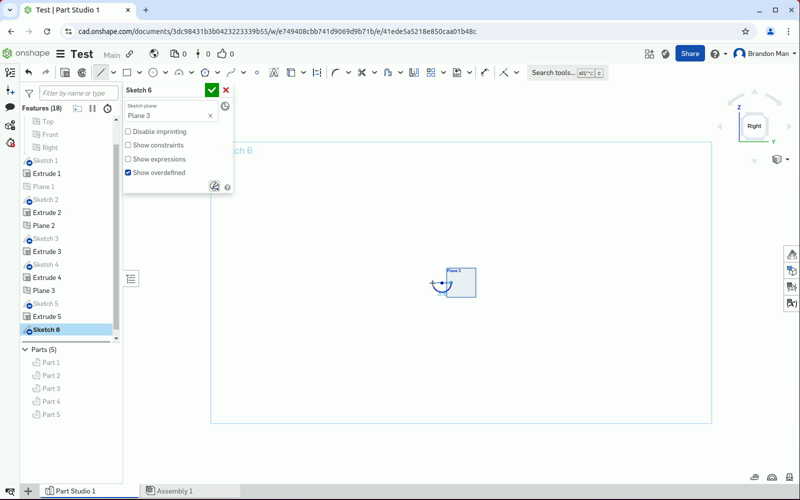
key(esc)
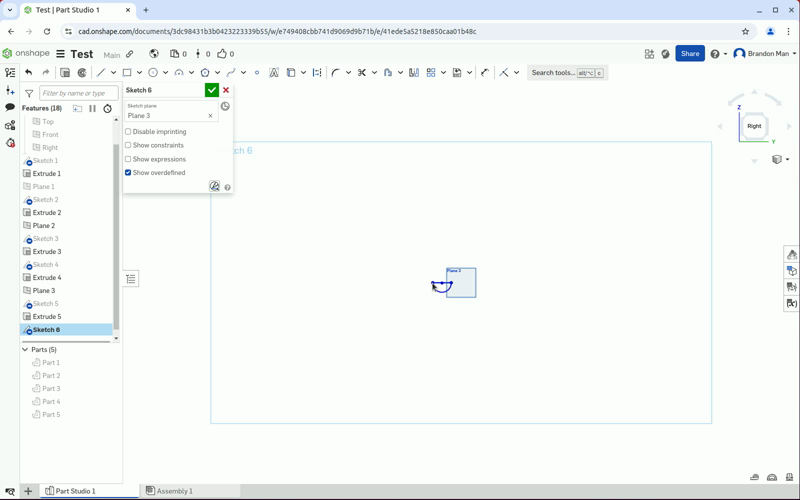
mouse_move(440, 285)
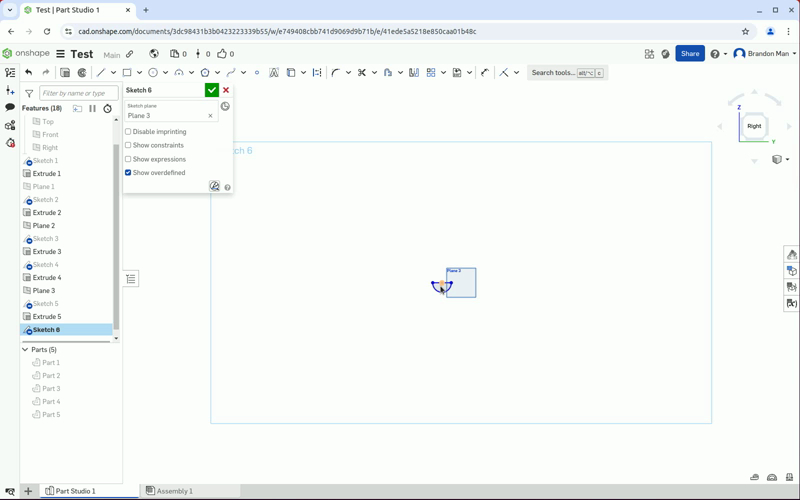
scroll(6)
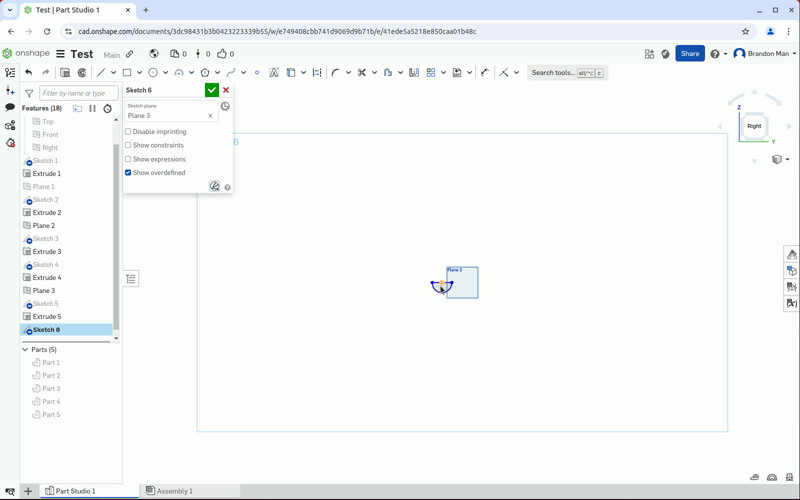
scroll(6)
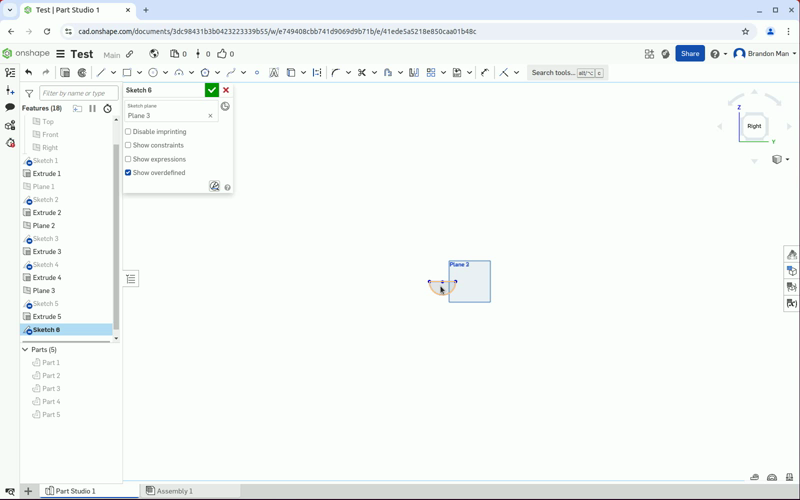
scroll(6)
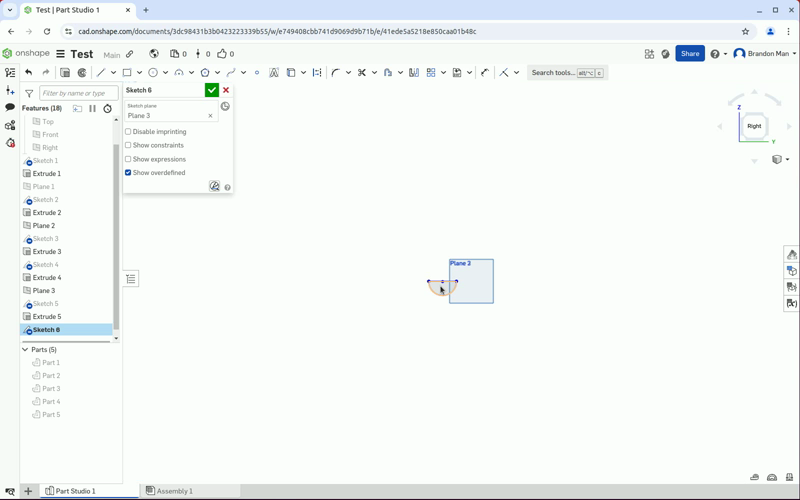
scroll(6)
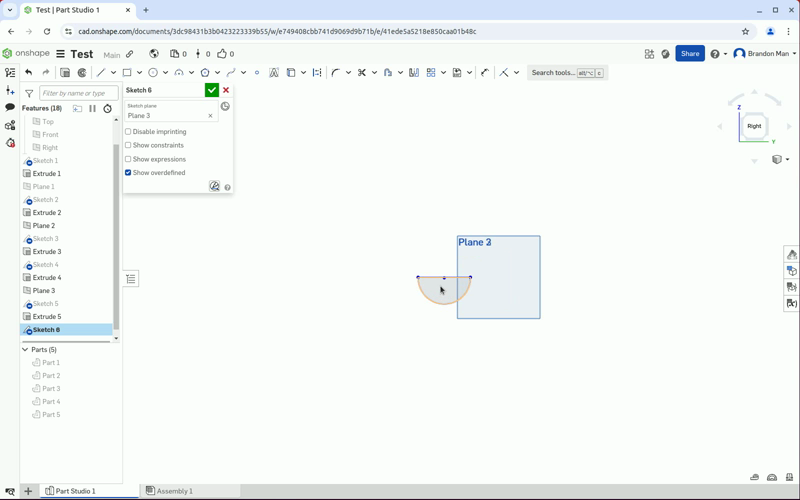
scroll(6)
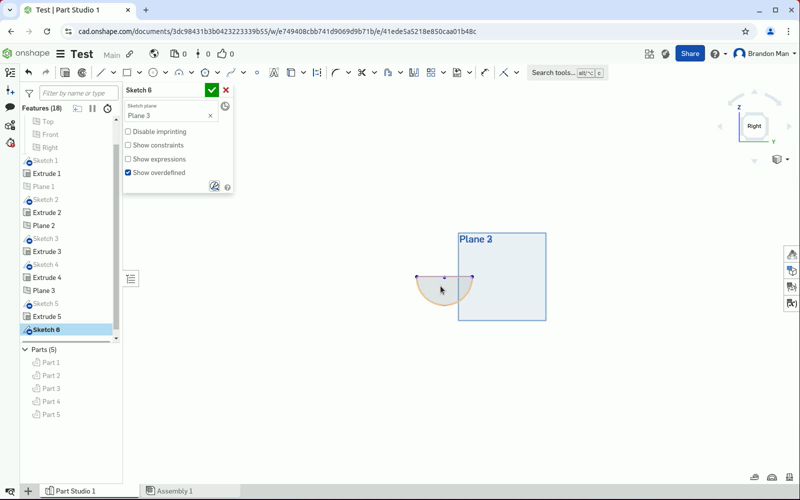
scroll(6)
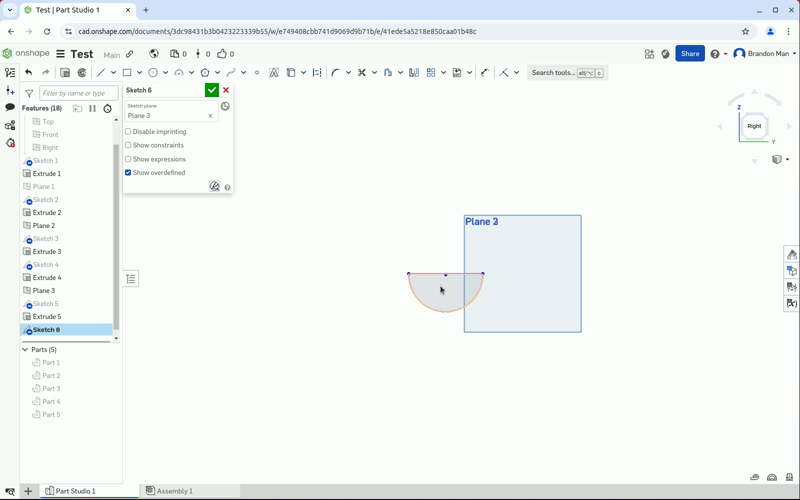
scroll(6)
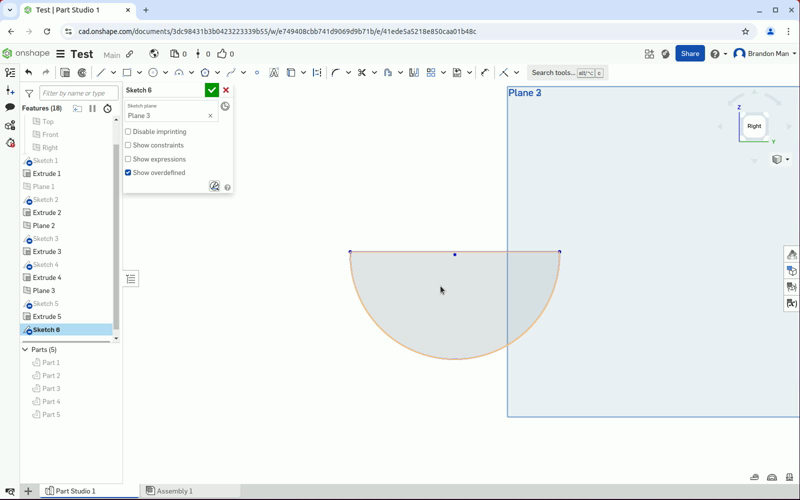
click(440, 285)
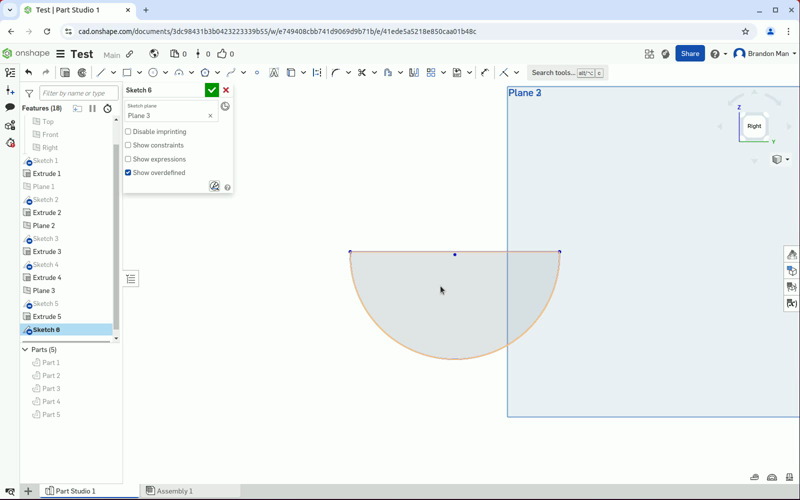
scroll(-6)
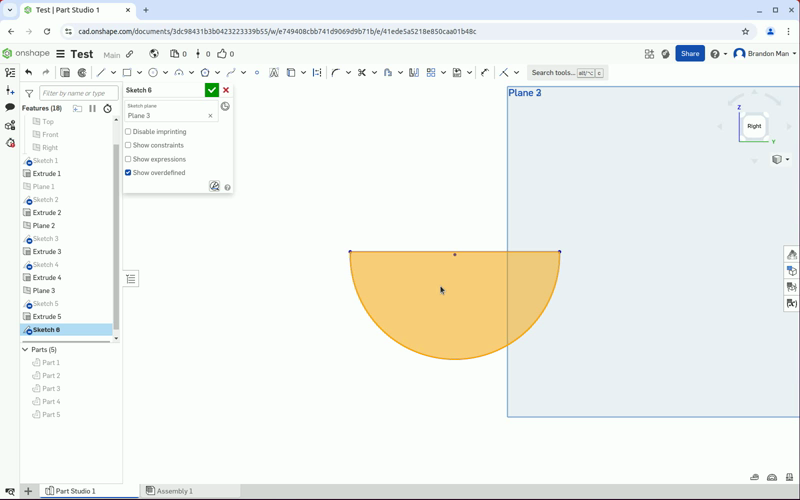
scroll(-6)
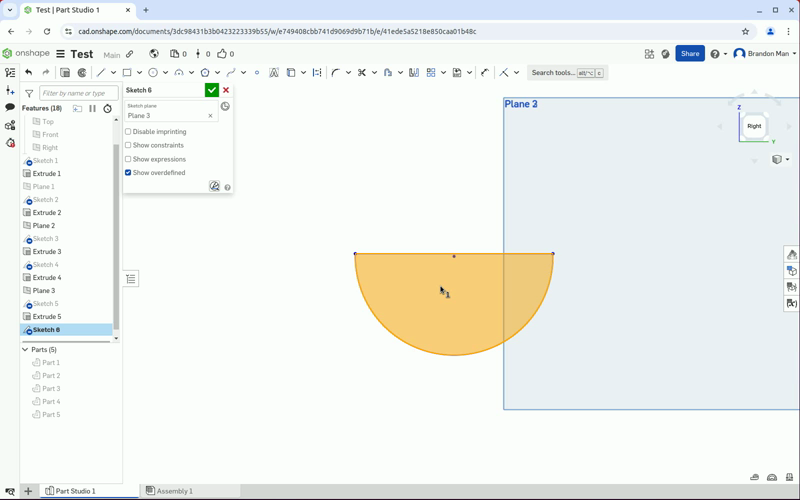
scroll(-6)
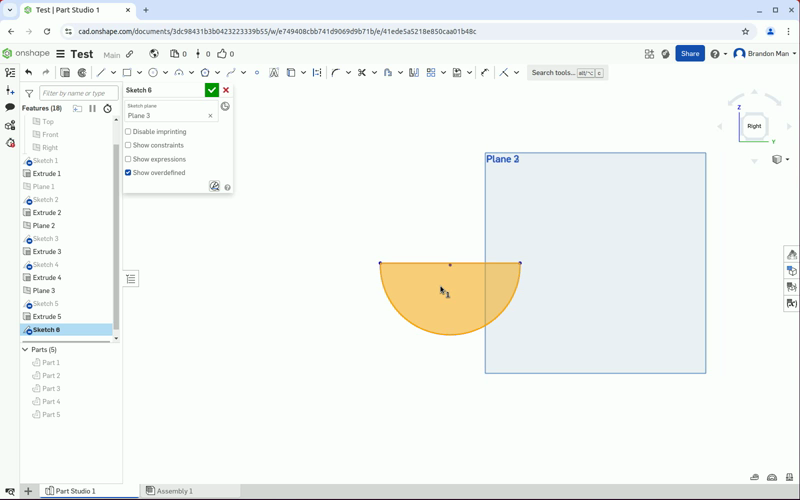
scroll(-6)
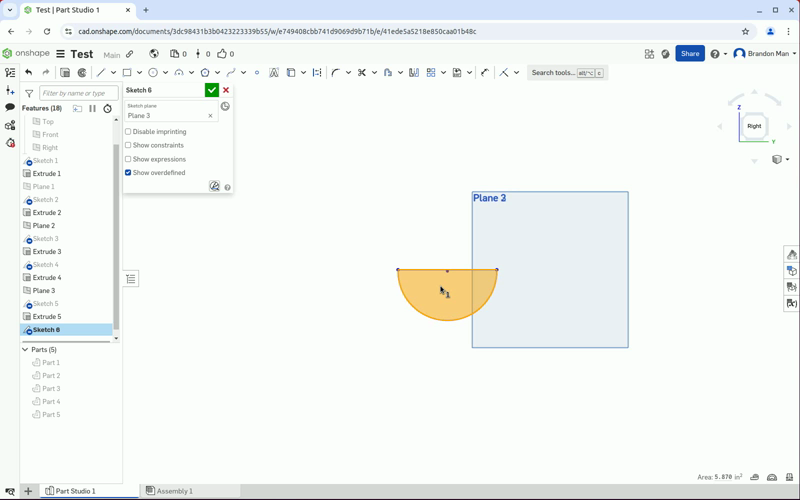
scroll(-6)
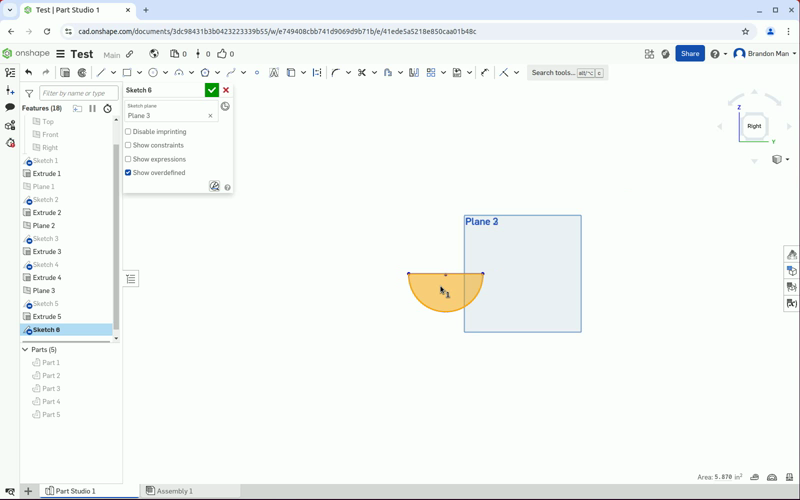
scroll(-6)
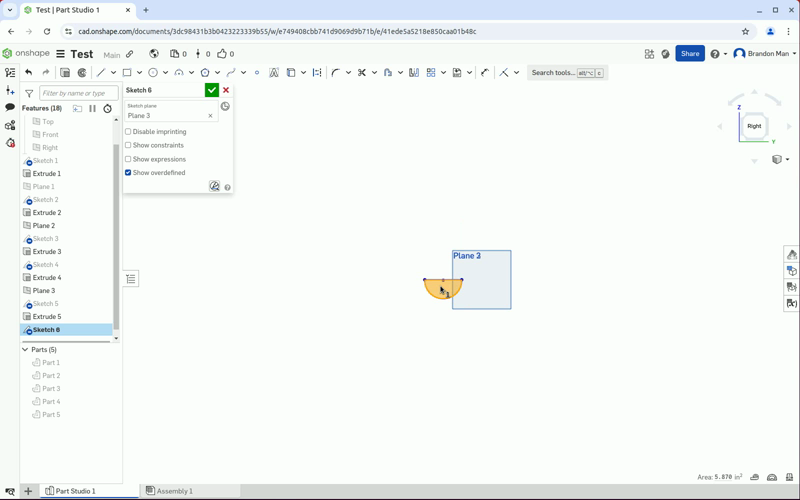
scroll(-6)
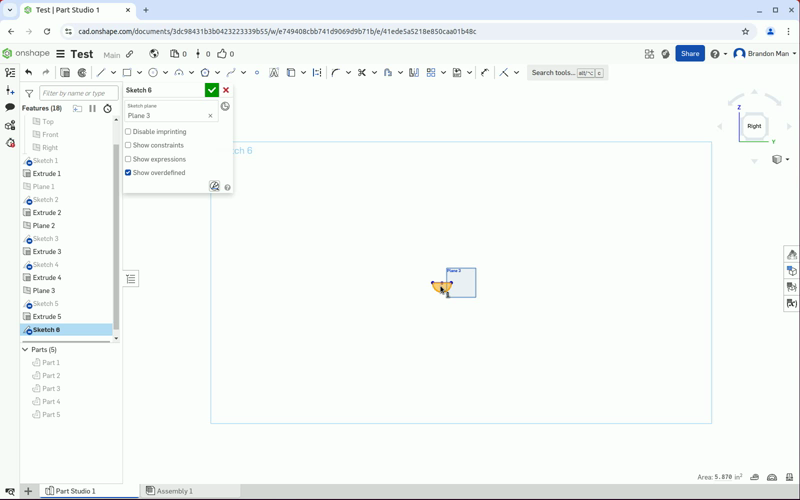
mouse_move(73, 352)
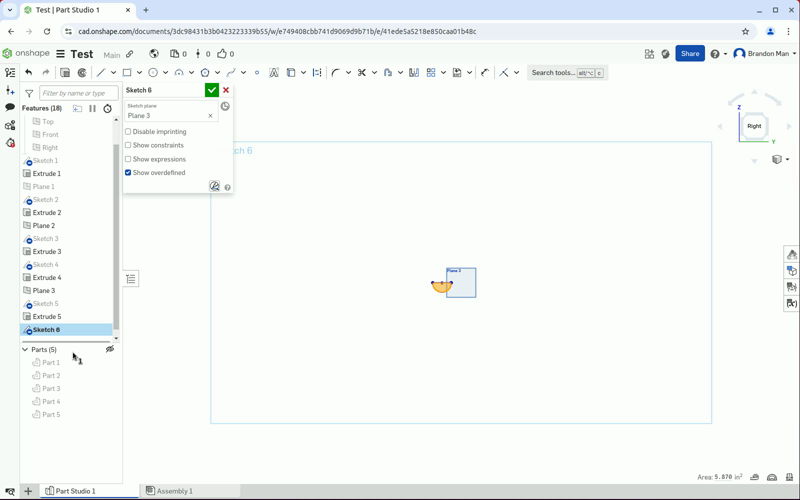
key(shift+y)
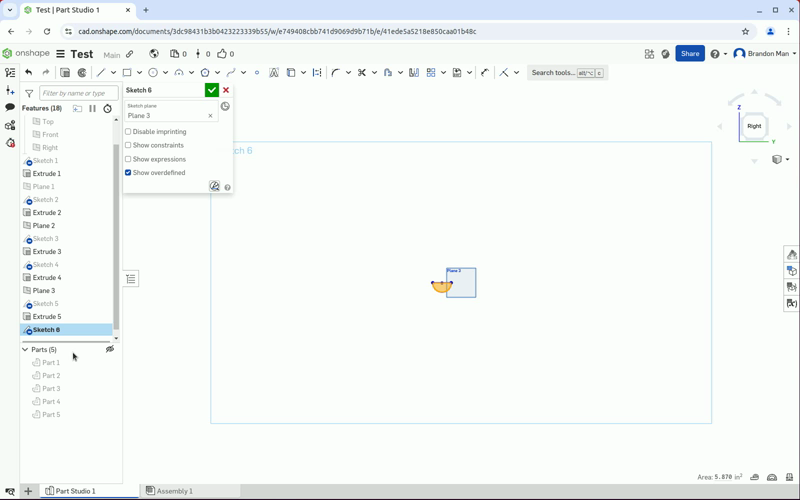
key(shift+e)
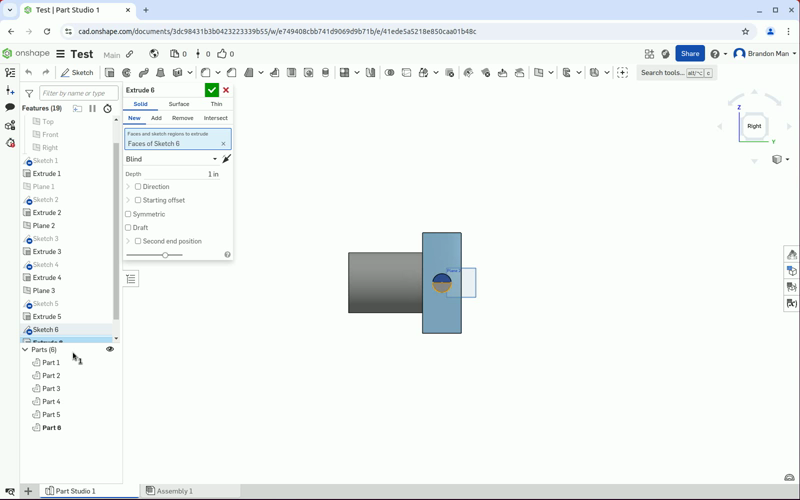
mouse_move(143, 106)
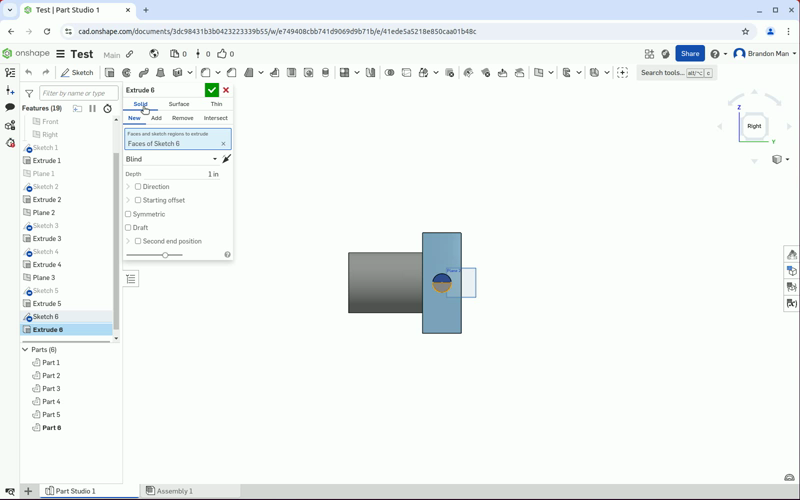
click(143, 106)
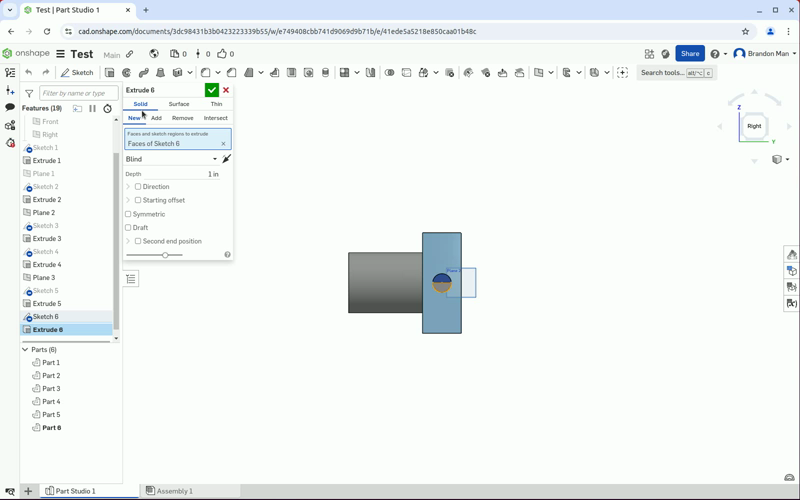
mouse_move(137, 120)
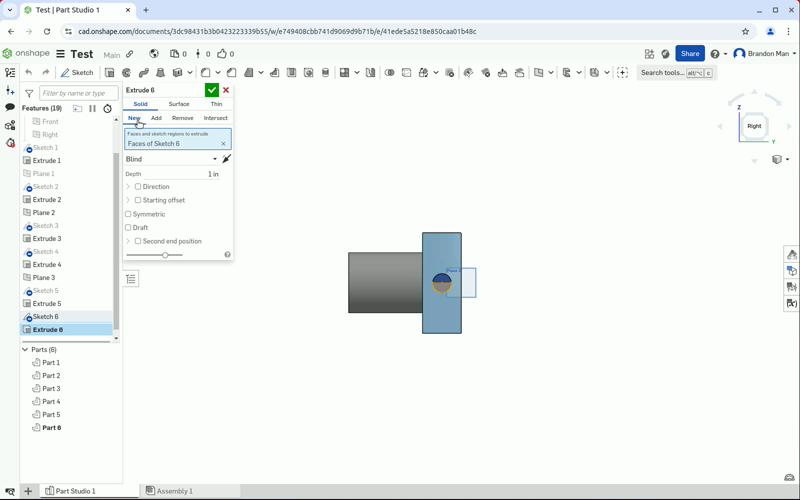
click(137, 120)
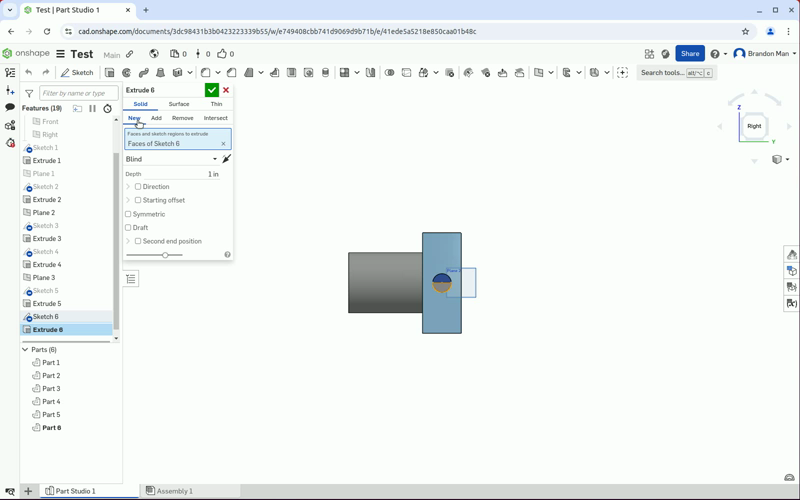
key(tab, 4)
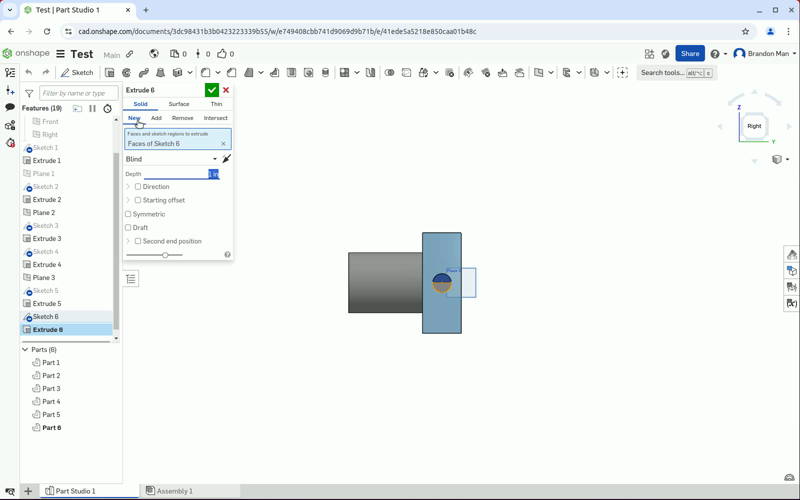
text(0.722)
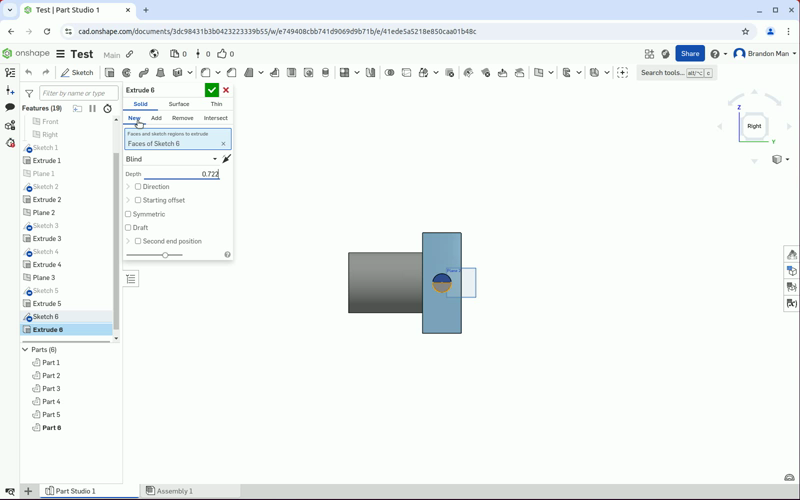
key(enter)
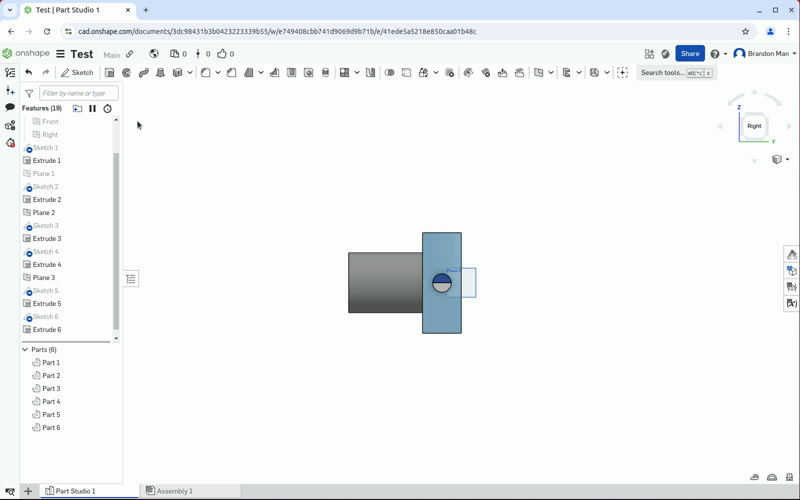
key(shift+h)
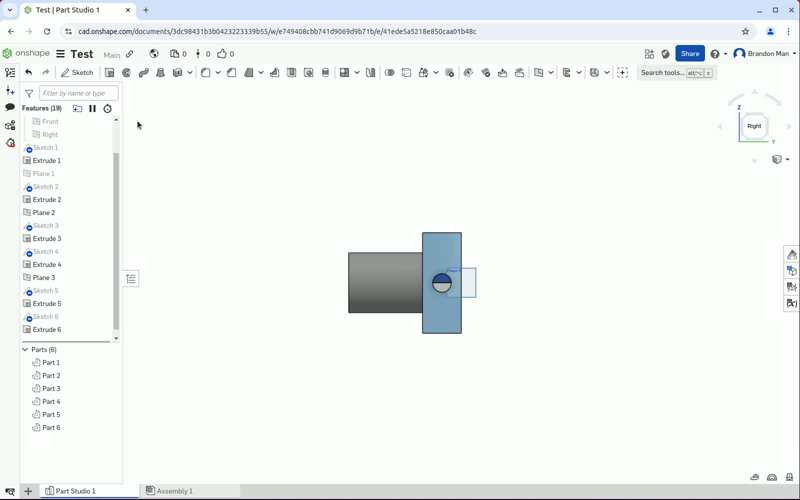
key(shift+h)
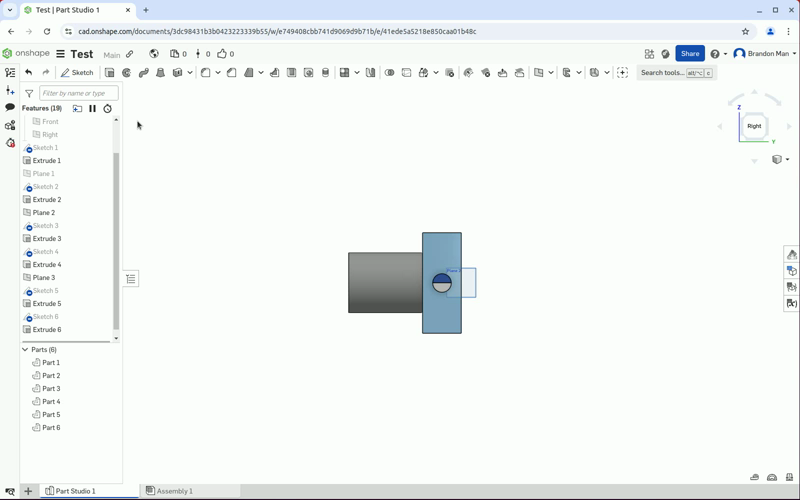
mouse_move(69, 150)
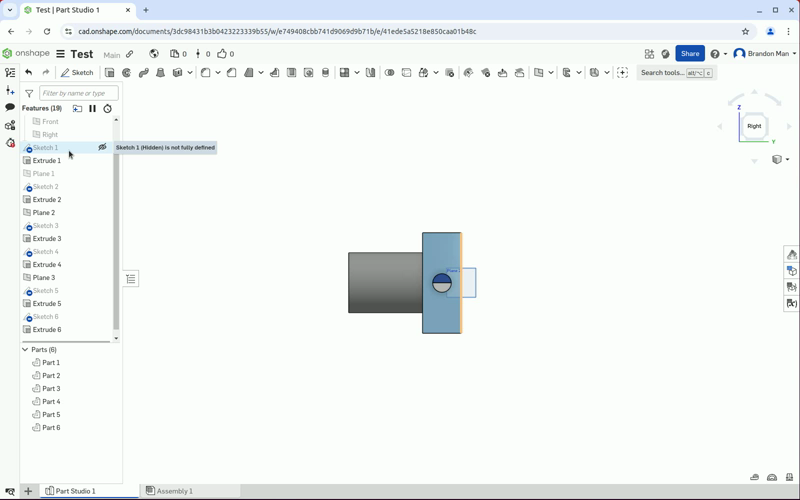
click(69, 150)
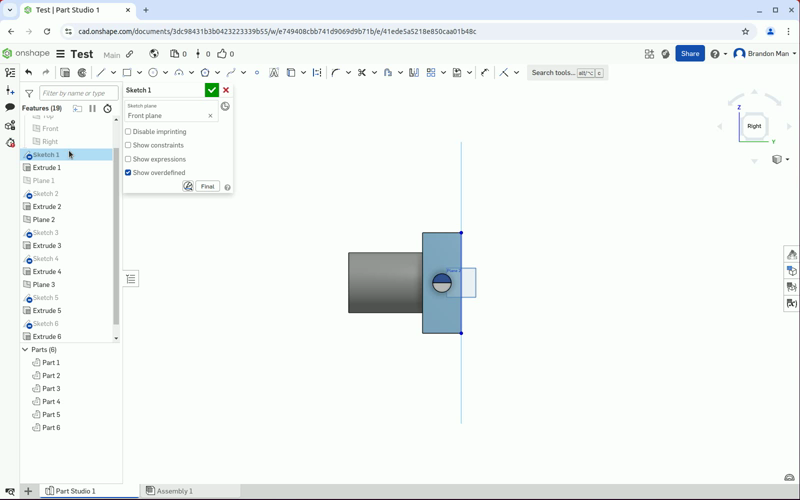
mouse_move(229, 92)
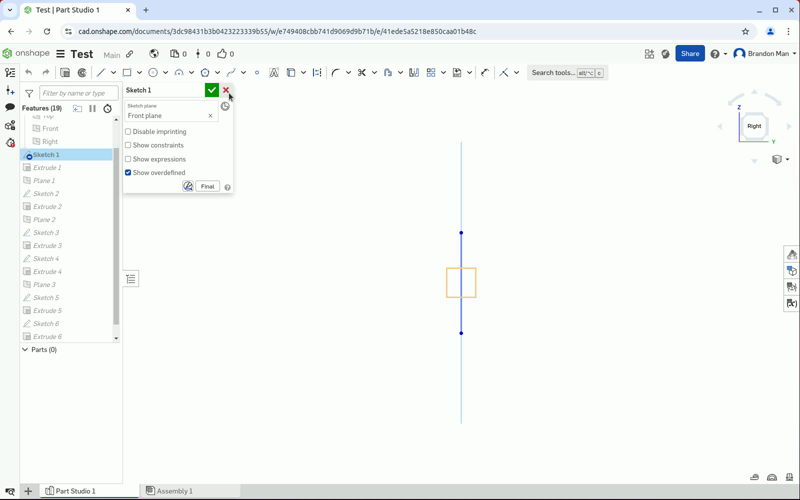
click(229, 92)
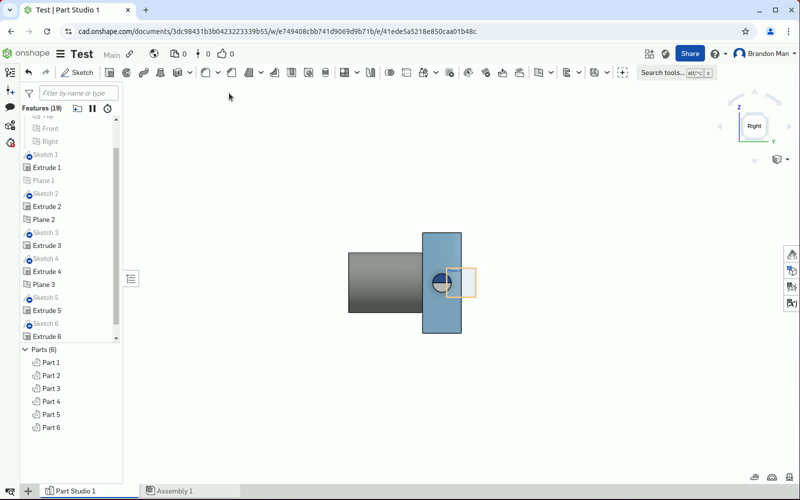
mouse_move(541, 75)
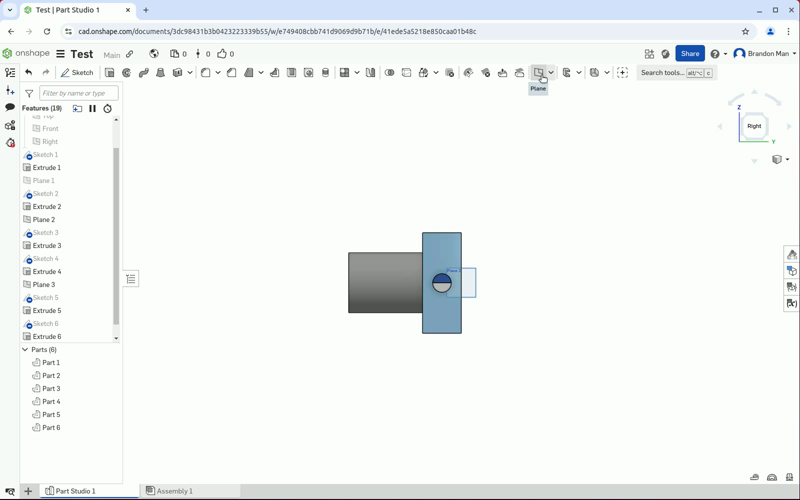
click(541, 75)
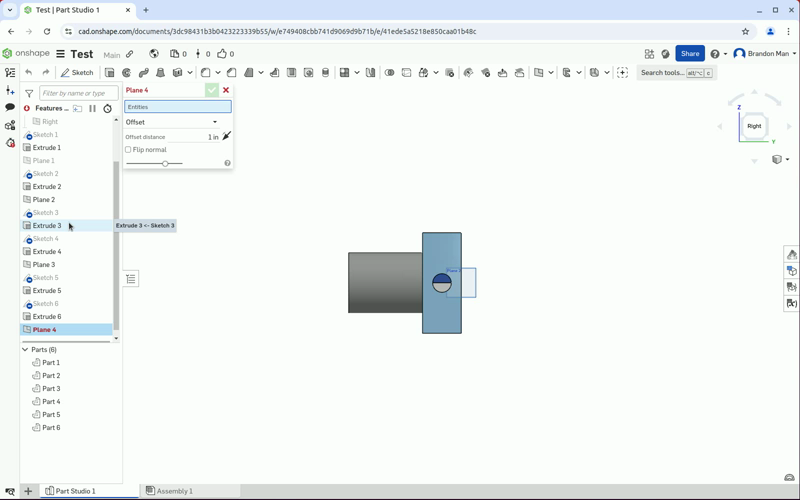
scroll(3)
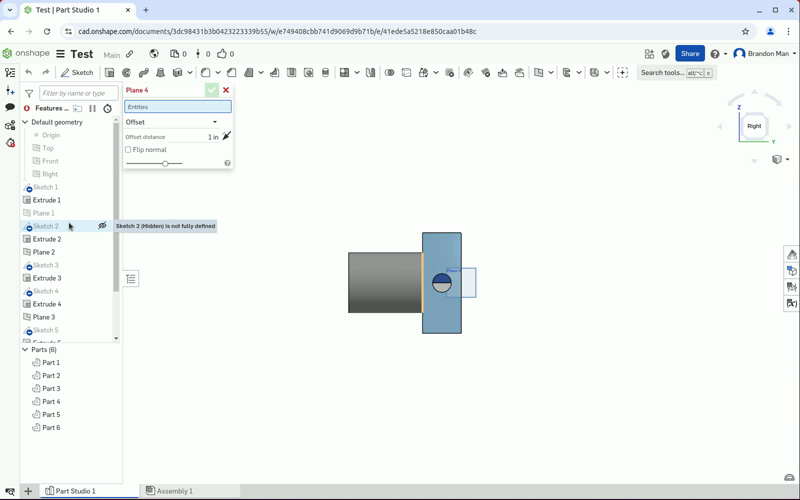
mouse_move(69, 176)
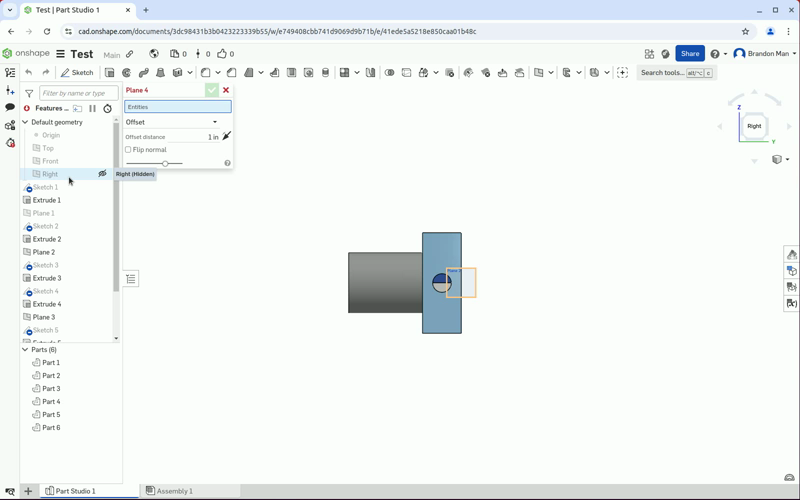
click(69, 176)
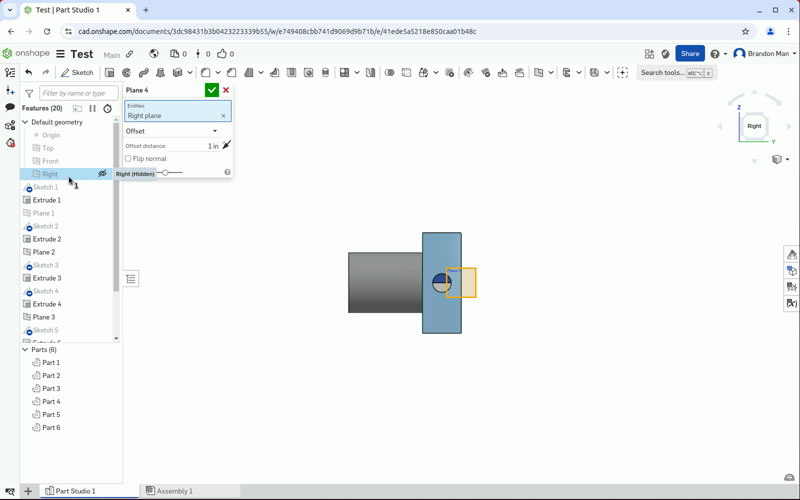
key(tab, 2)
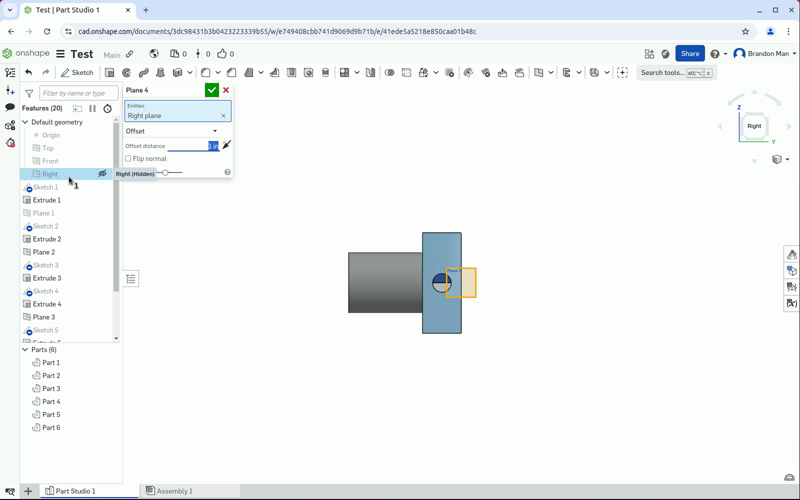
text(11.061)
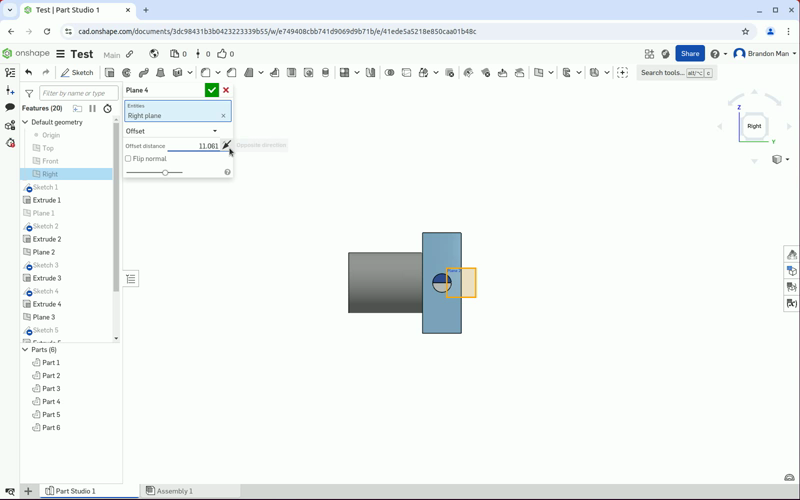
mouse_move(229, 147)
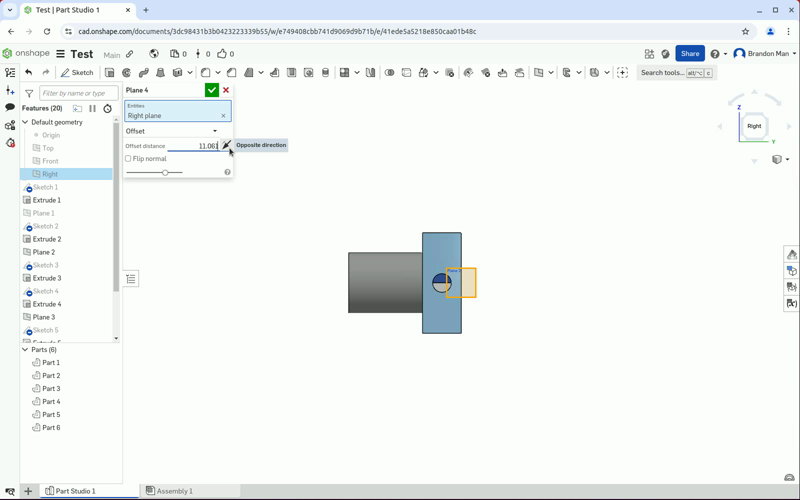
click(229, 147)
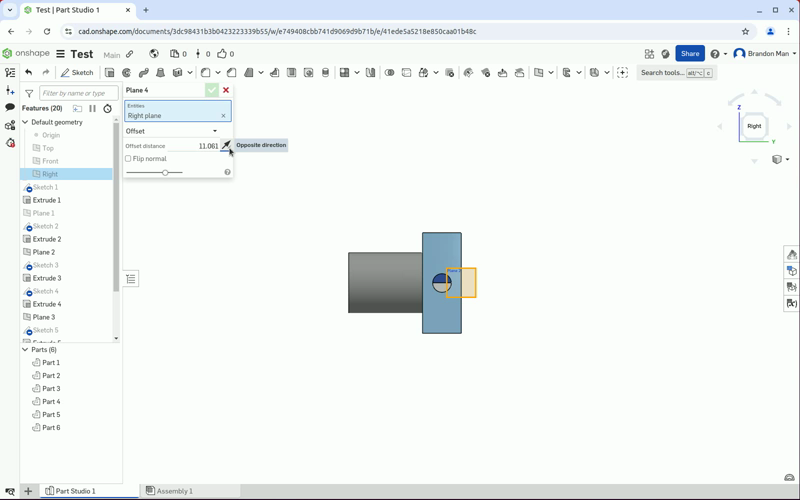
key(enter, 2)
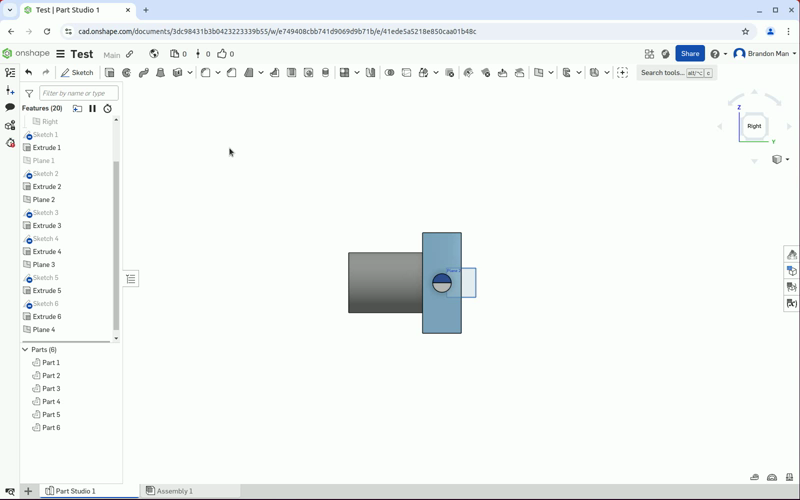
key(shift+s)
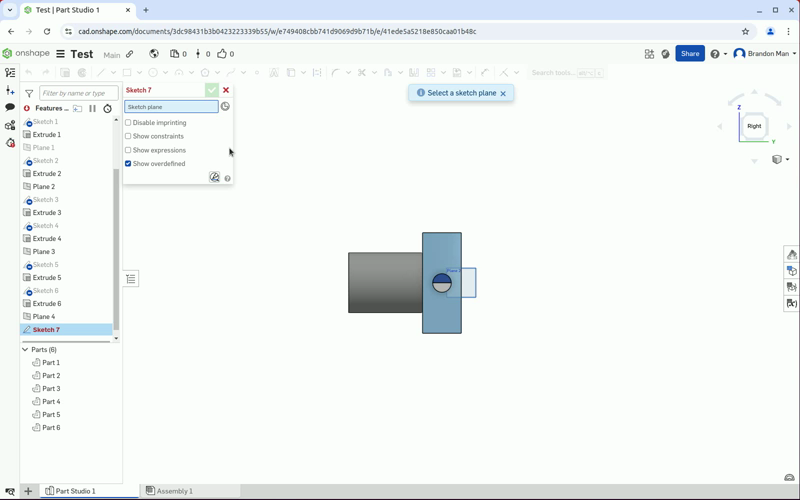
mouse_move(69, 319)
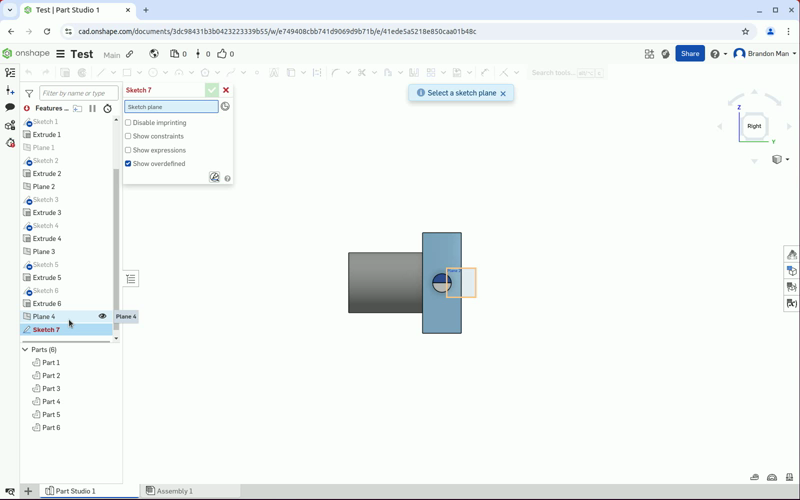
click(69, 319)
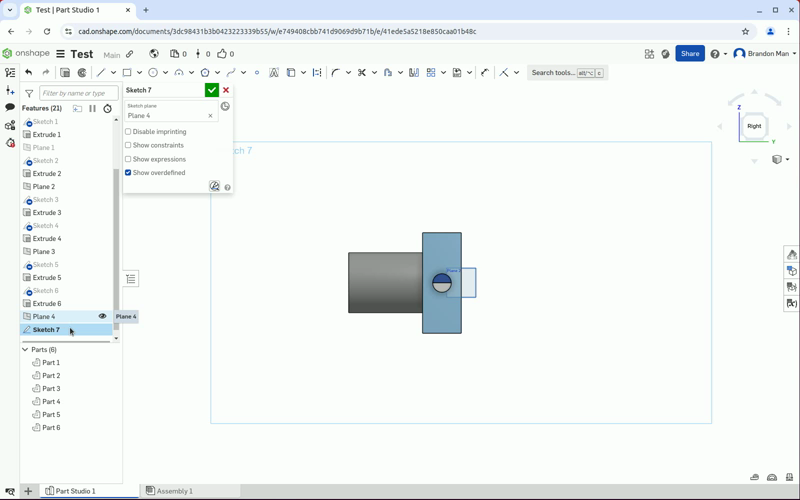
mouse_move(73, 352)
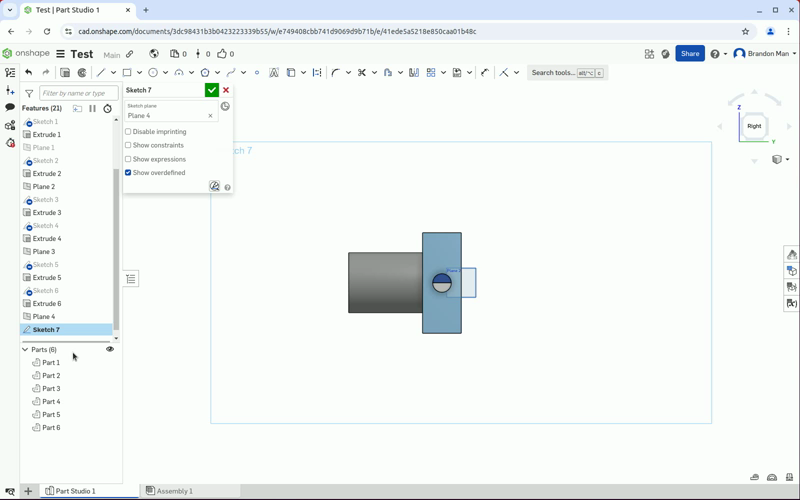
key(y)
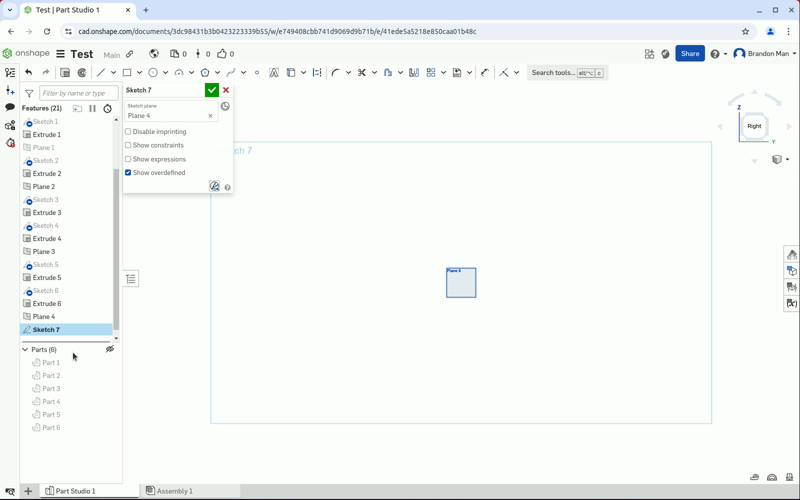
key(c)
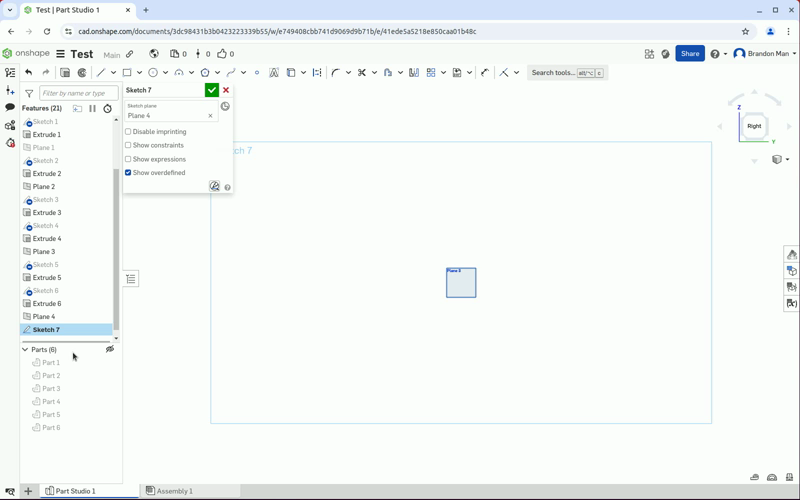
key_down(shift)
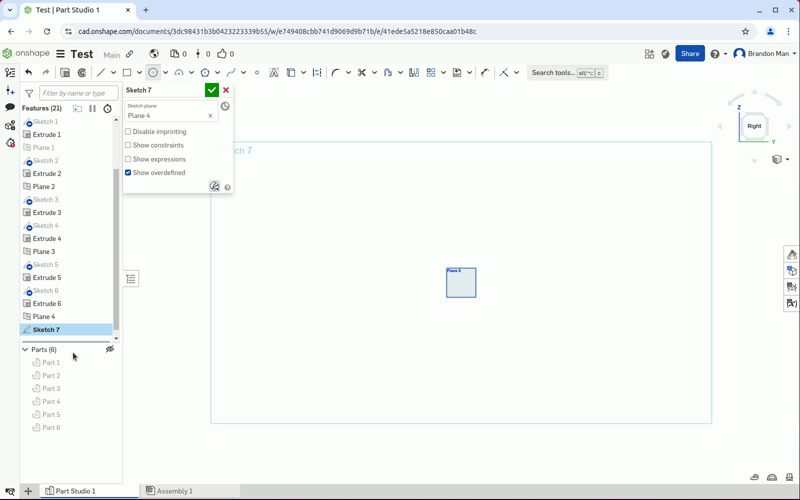
mouse_move(441, 282)
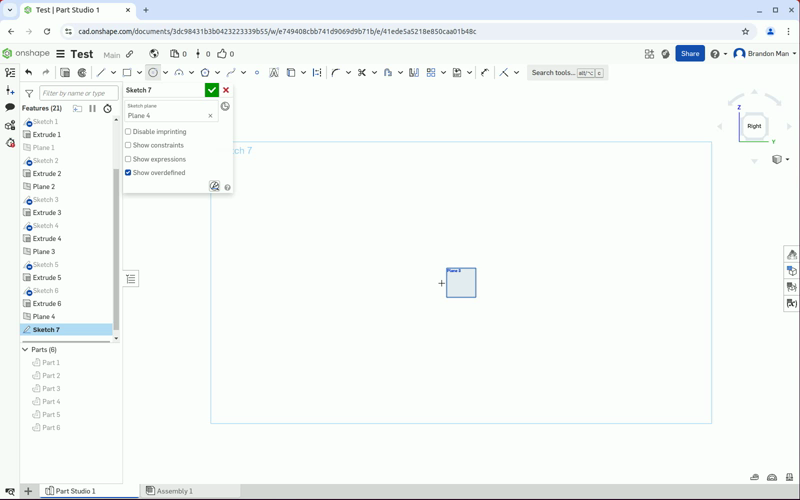
click(441, 282)
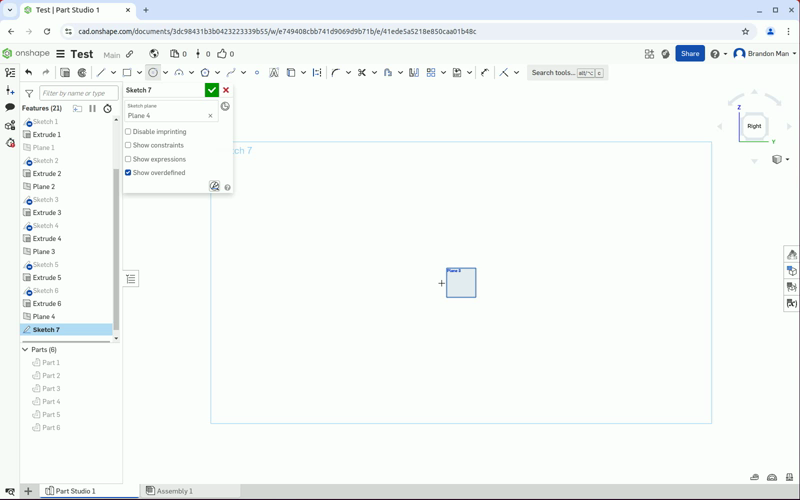
key_up(shift)
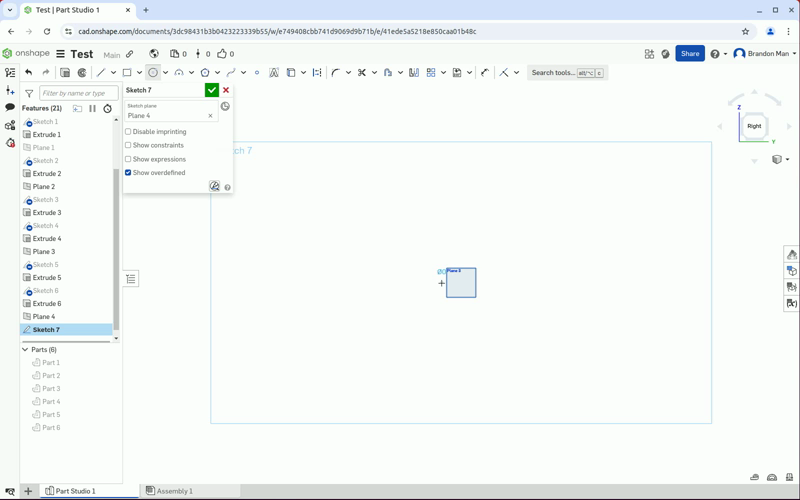
mouse_move(448, 282)
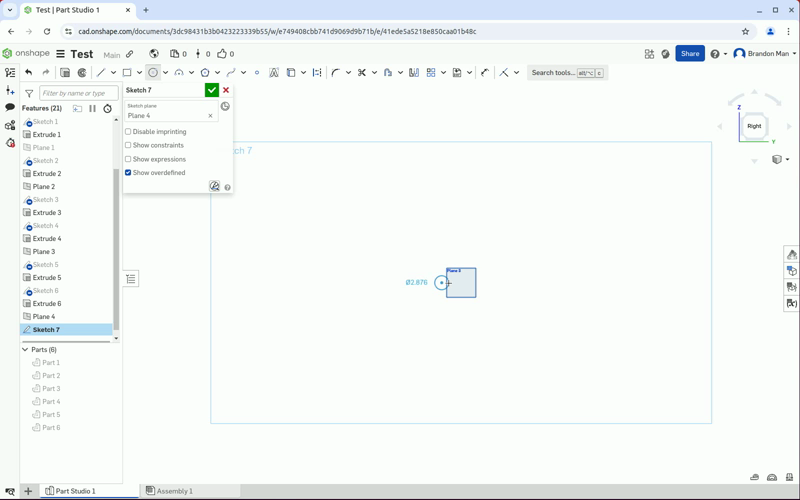
click(448, 282)
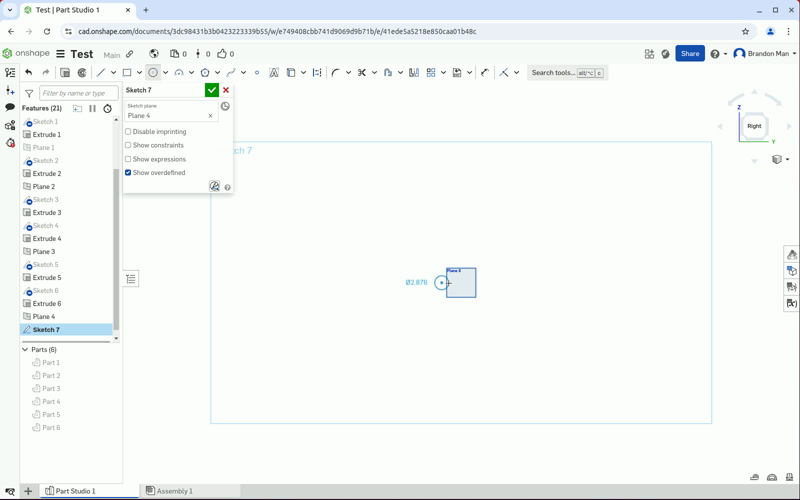
key(esc)
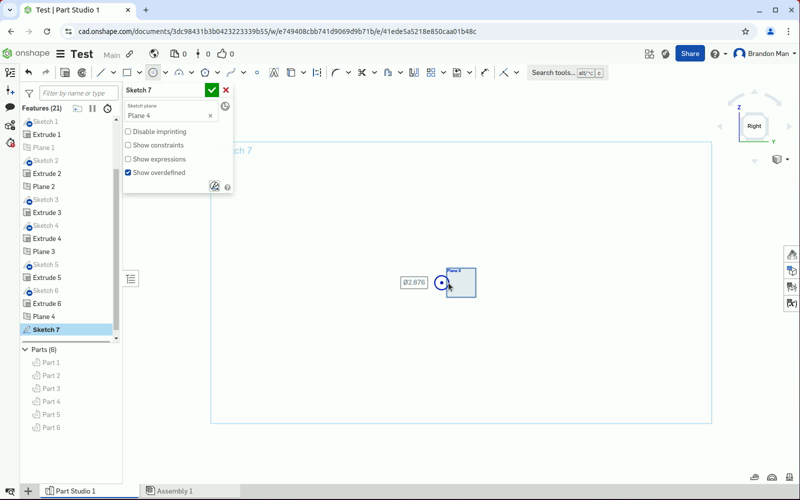
mouse_move(447, 279)
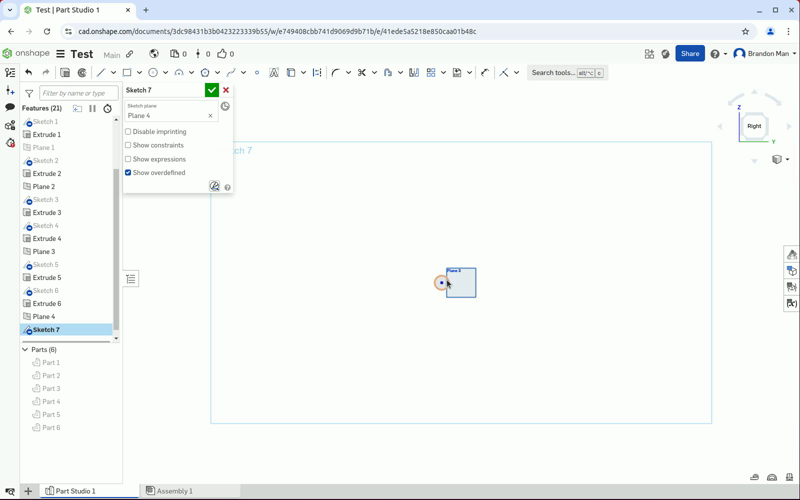
scroll(6)
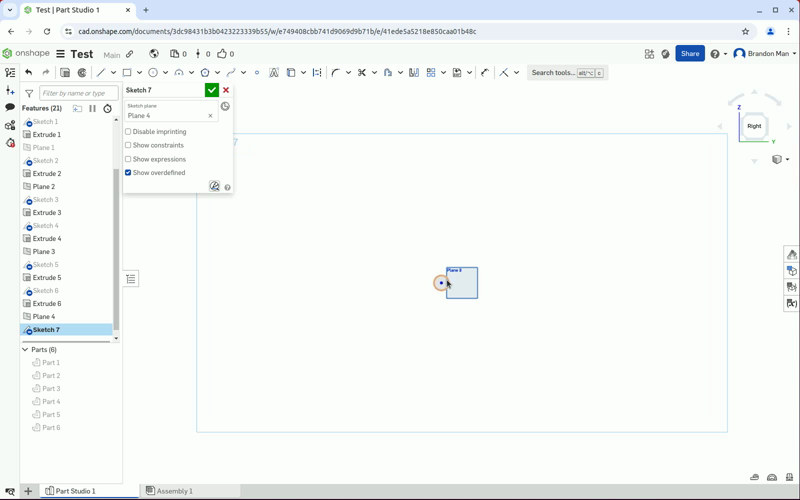
scroll(6)
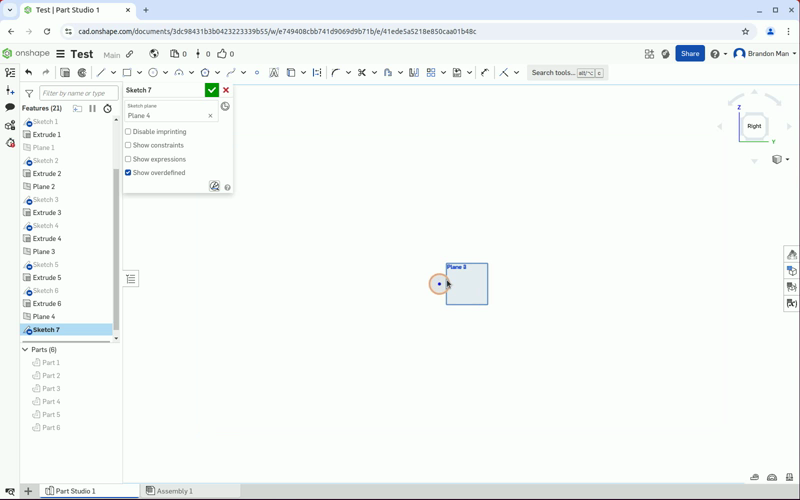
scroll(6)
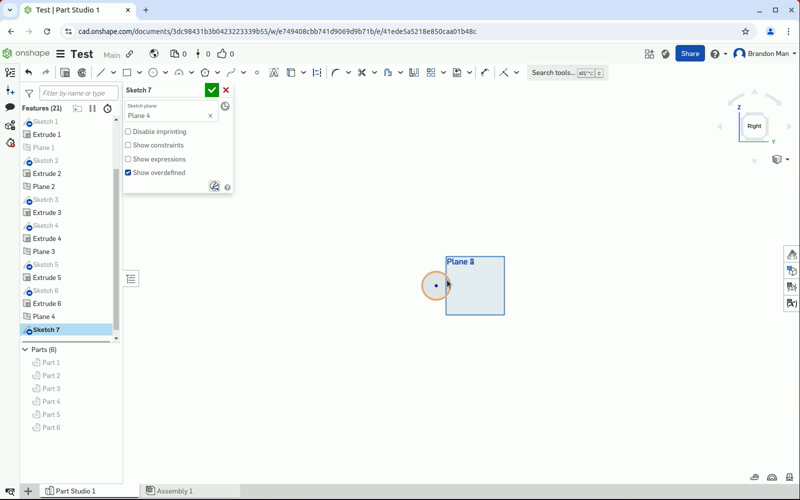
scroll(6)
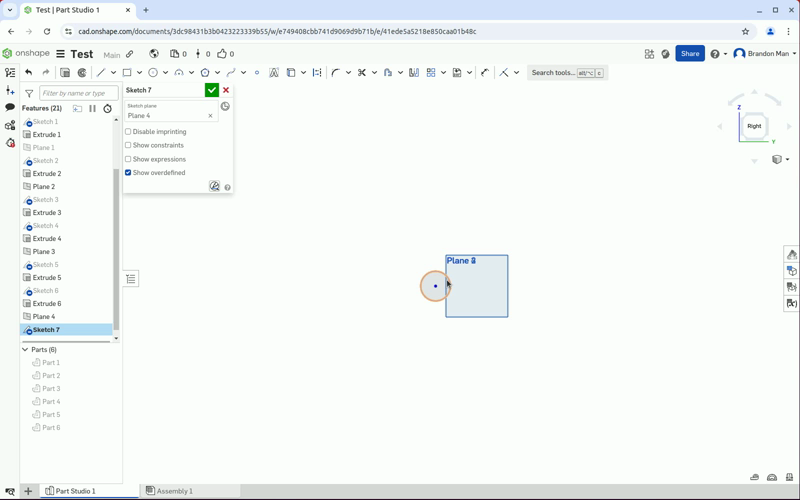
scroll(6)
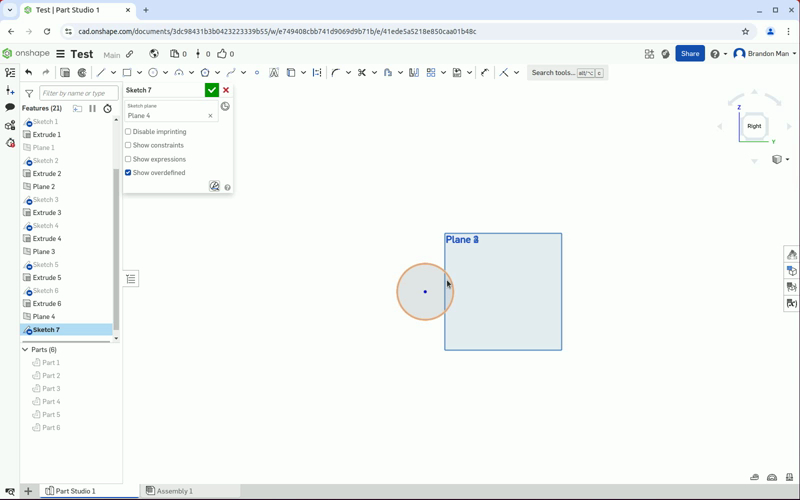
scroll(6)
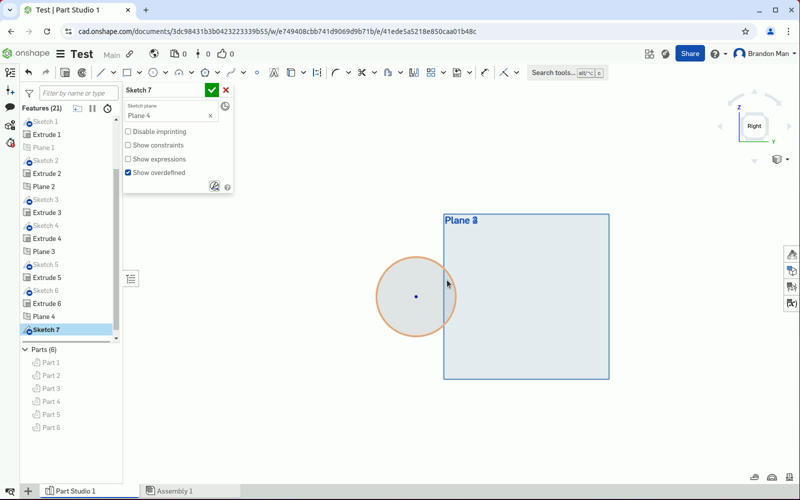
scroll(6)
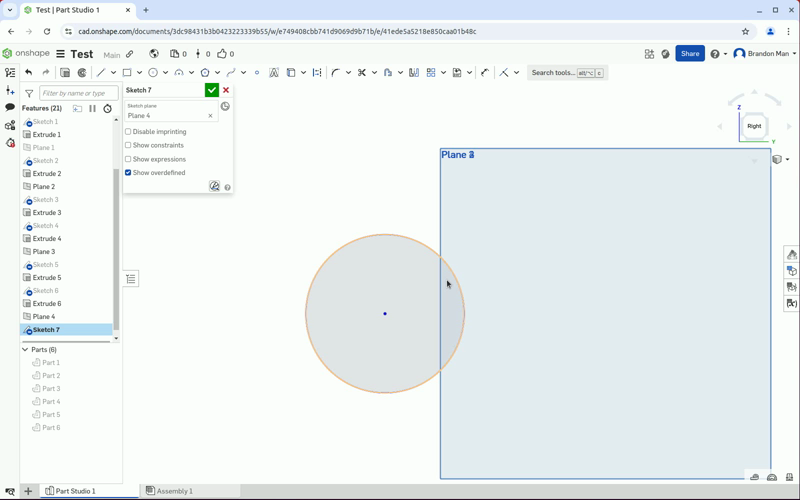
click(447, 279)
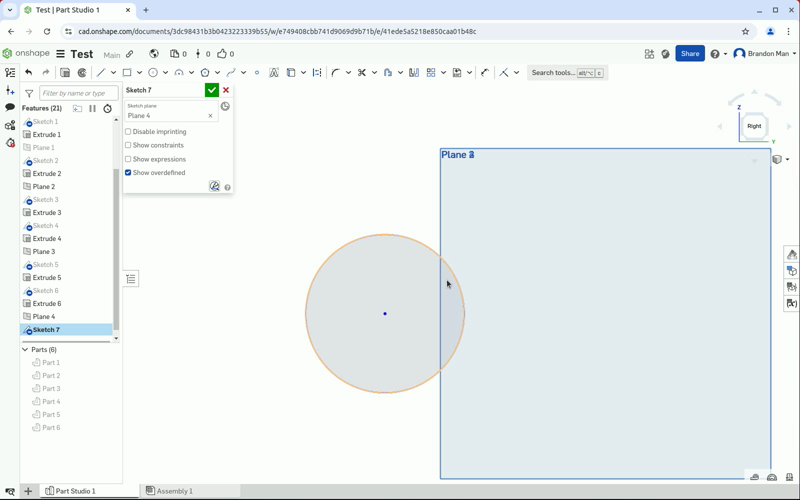
scroll(-6)
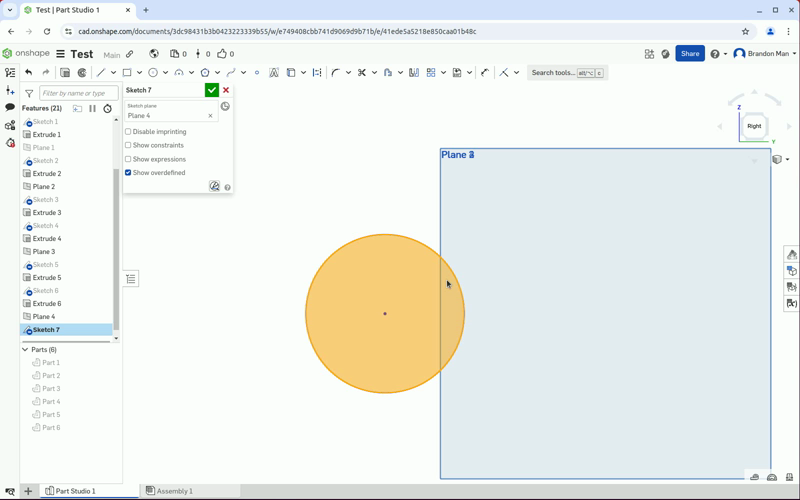
scroll(-6)
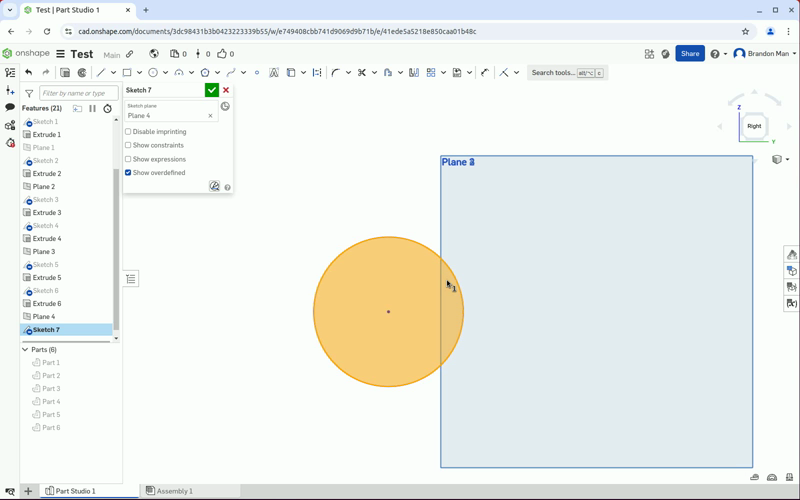
scroll(-6)
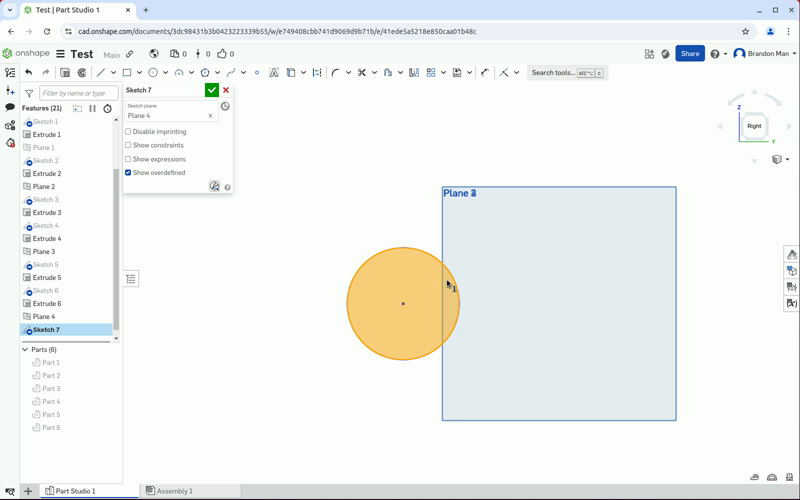
scroll(-6)
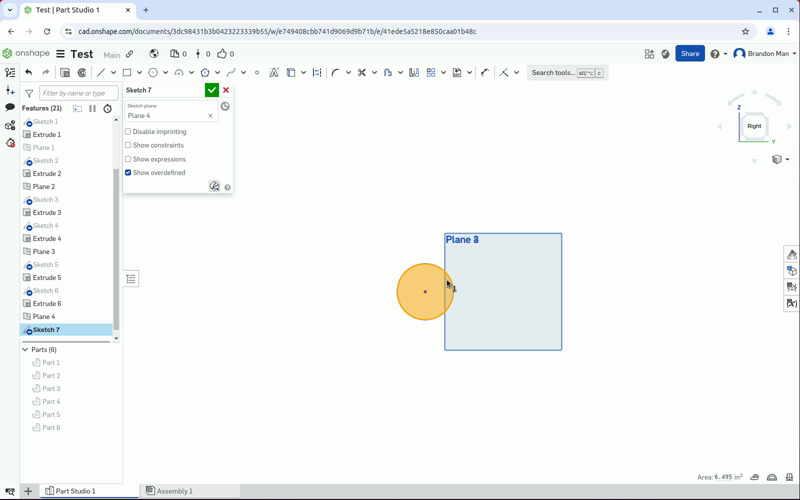
scroll(-6)
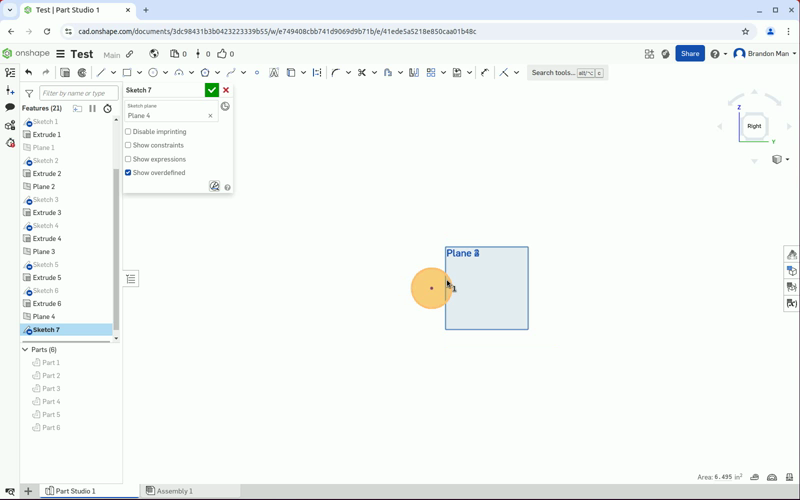
scroll(-6)
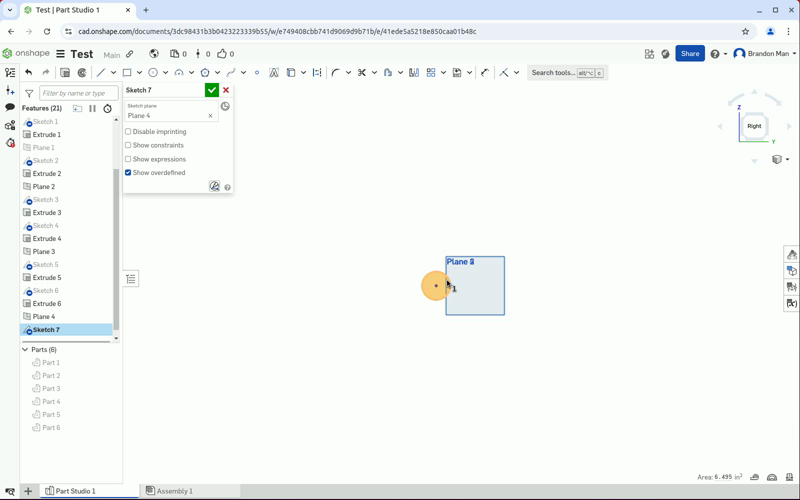
scroll(-6)
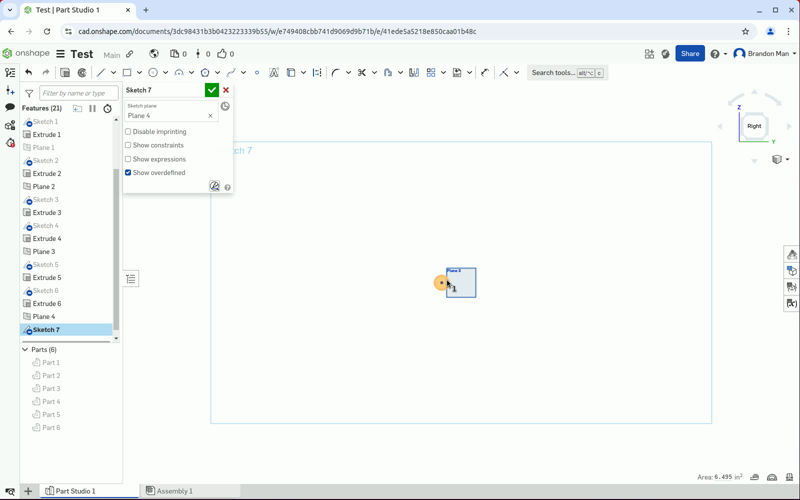
mouse_move(73, 352)
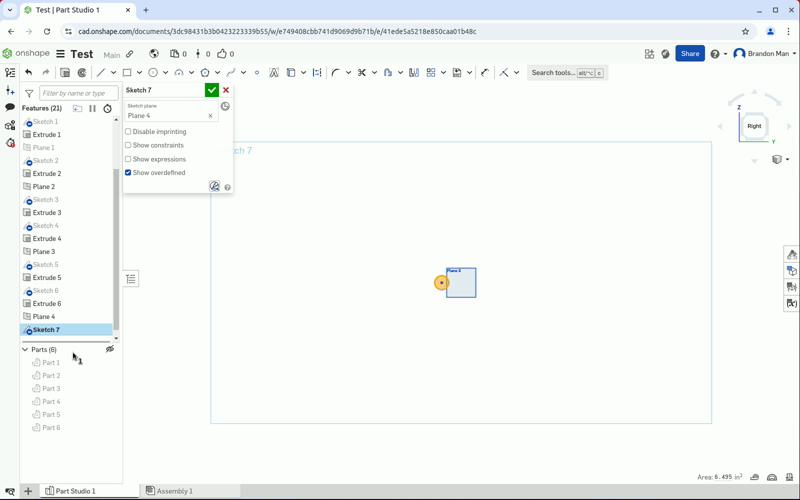
key(shift+y)
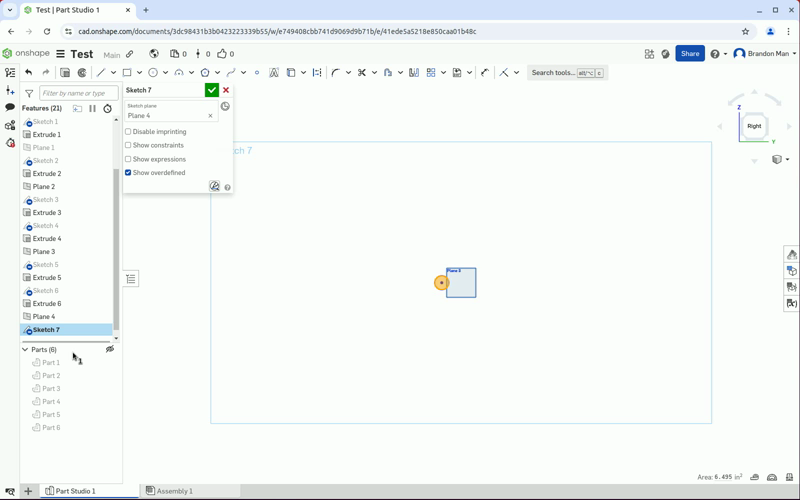
key(shift+e)
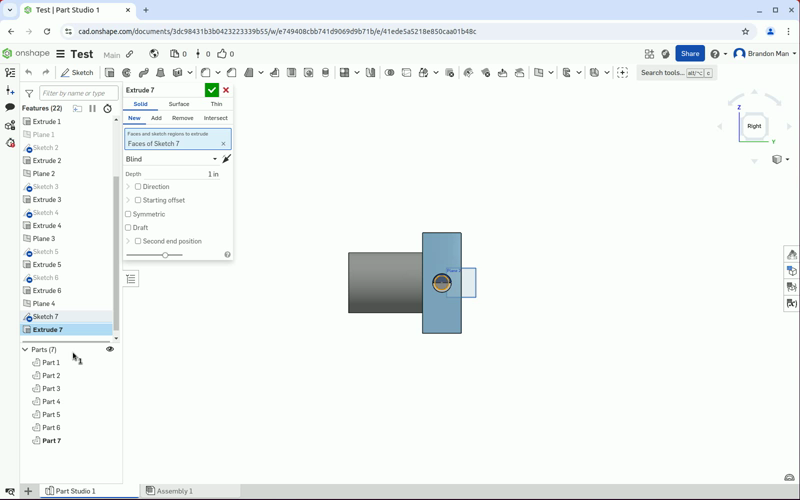
mouse_move(143, 106)
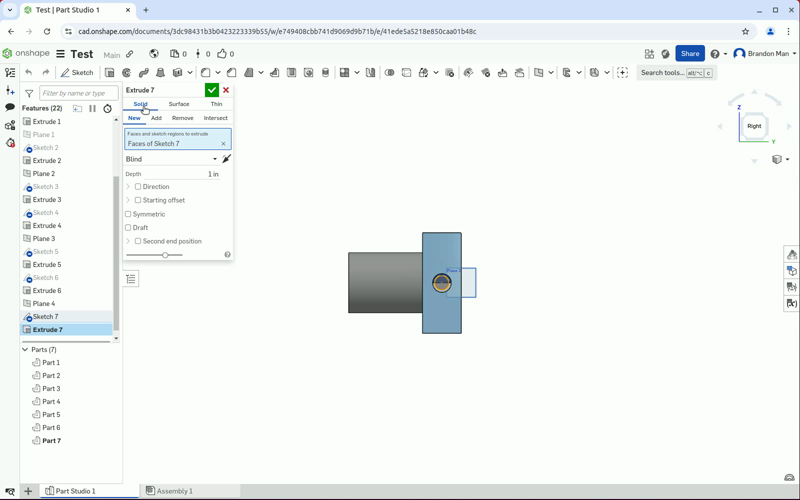
click(143, 106)
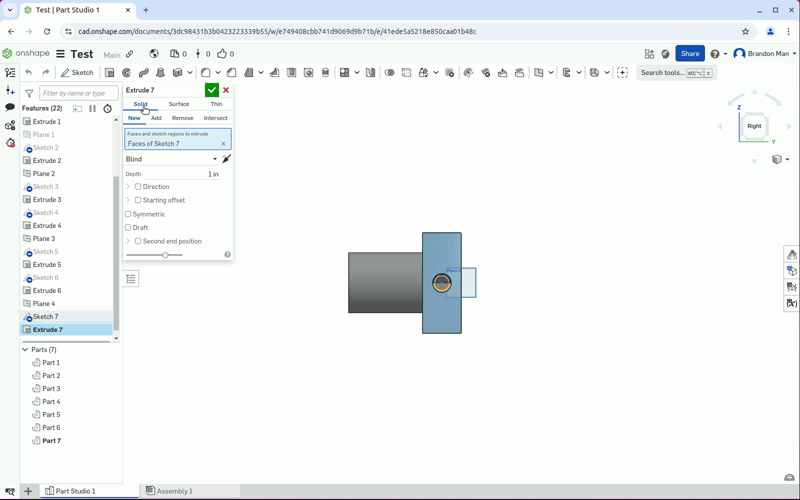
mouse_move(137, 120)
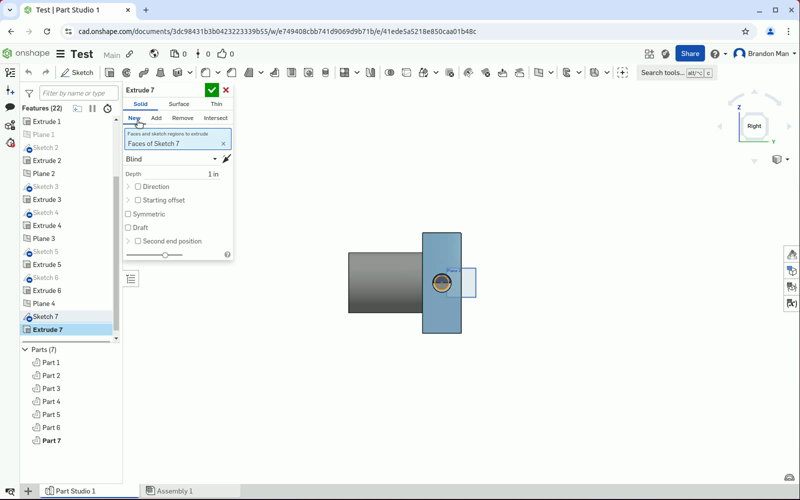
click(137, 120)
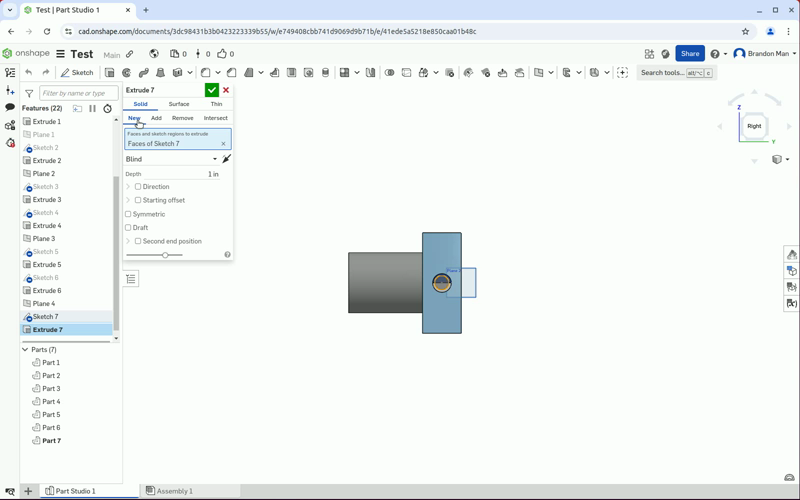
key(tab, 4)
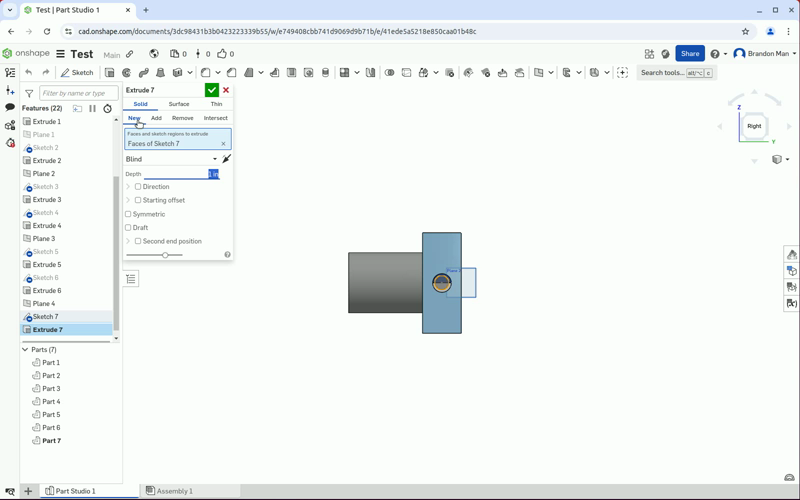
text(0.722)
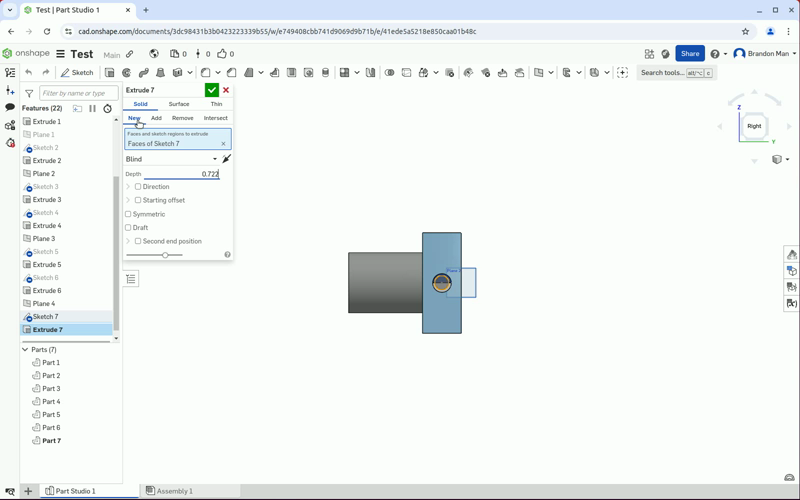
key(enter)
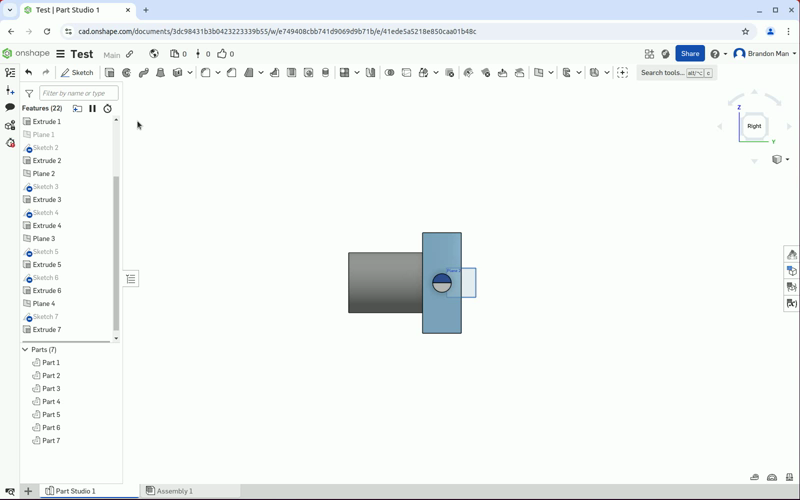
key(shift+h)
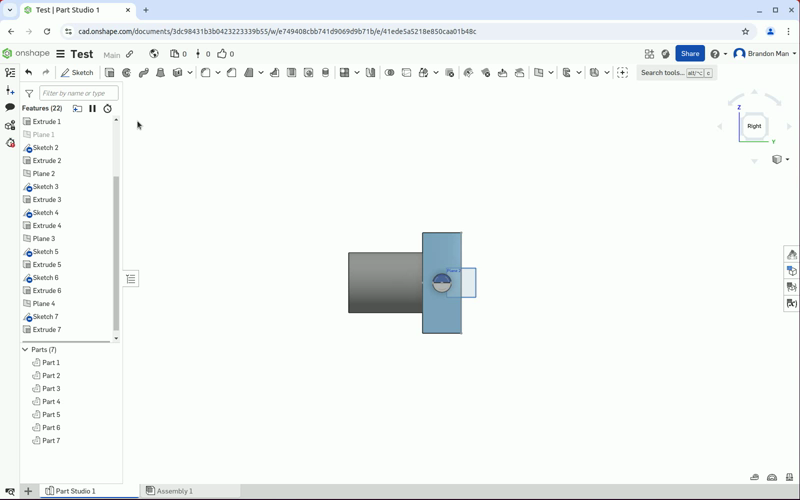
key(shift+h)
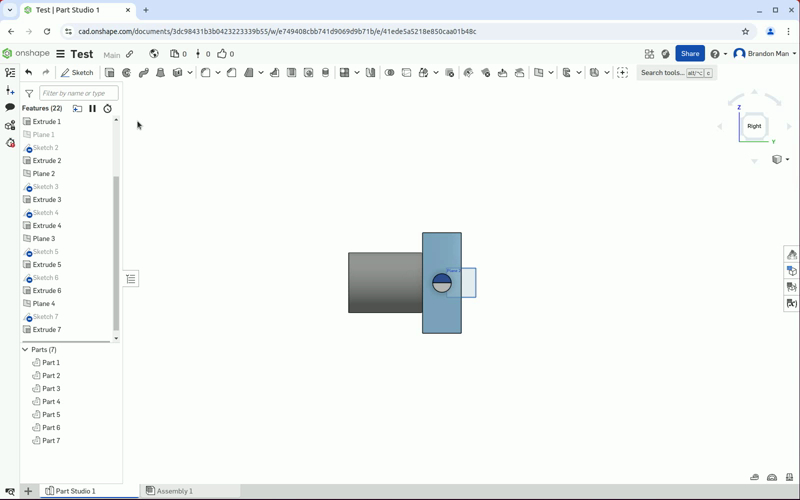
mouse_move(69, 111)
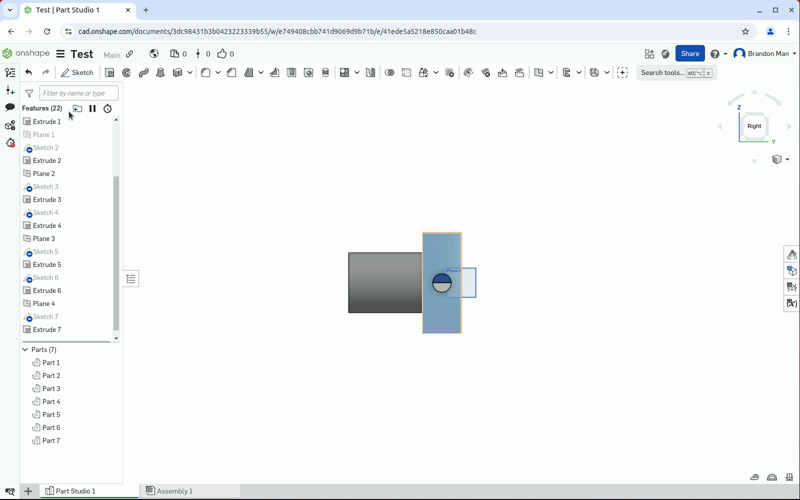
click(69, 111)
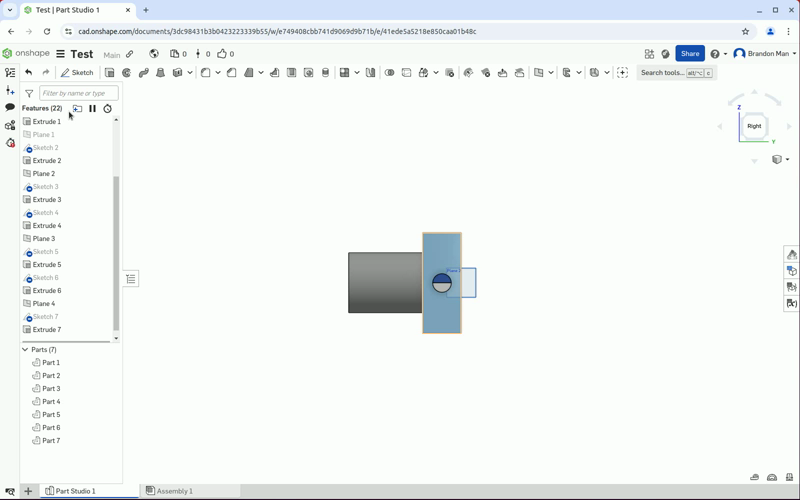
mouse_move(541, 75)
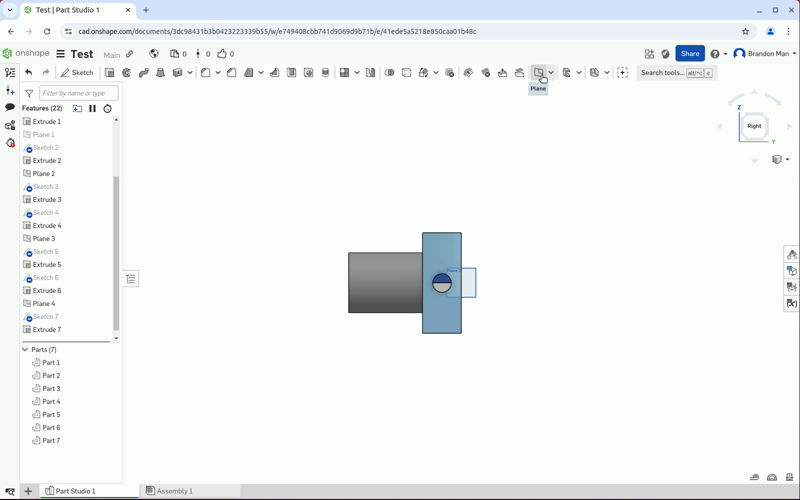
click(541, 75)
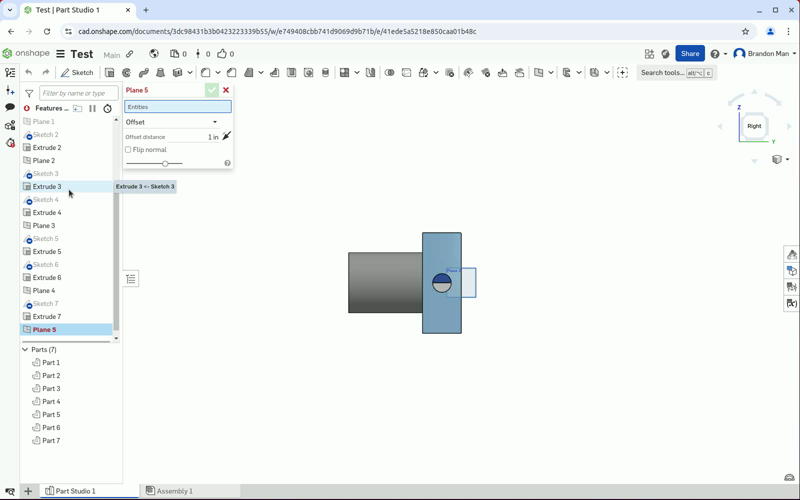
scroll(3)
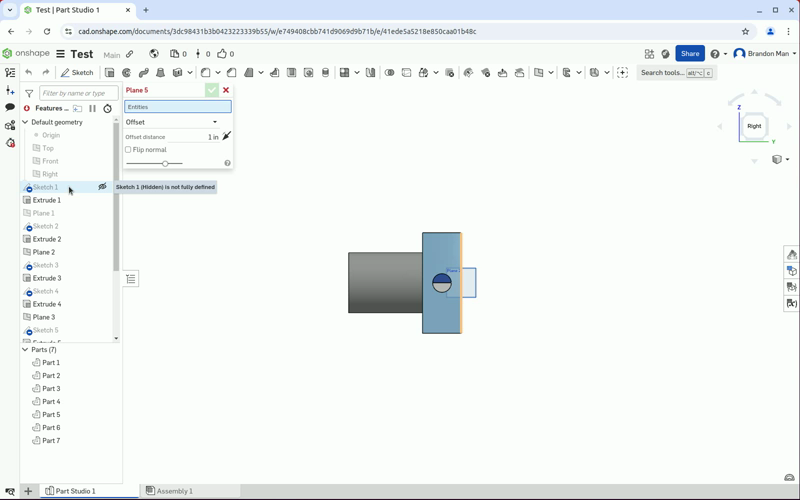
mouse_move(69, 176)
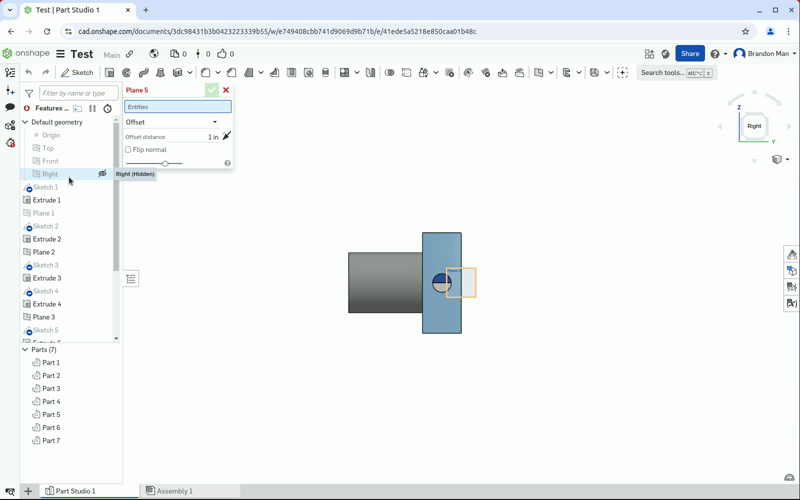
click(69, 176)
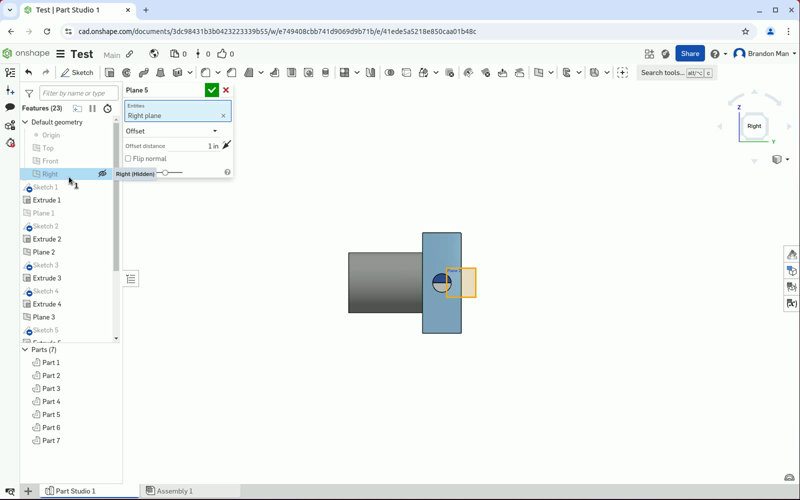
key(tab, 2)
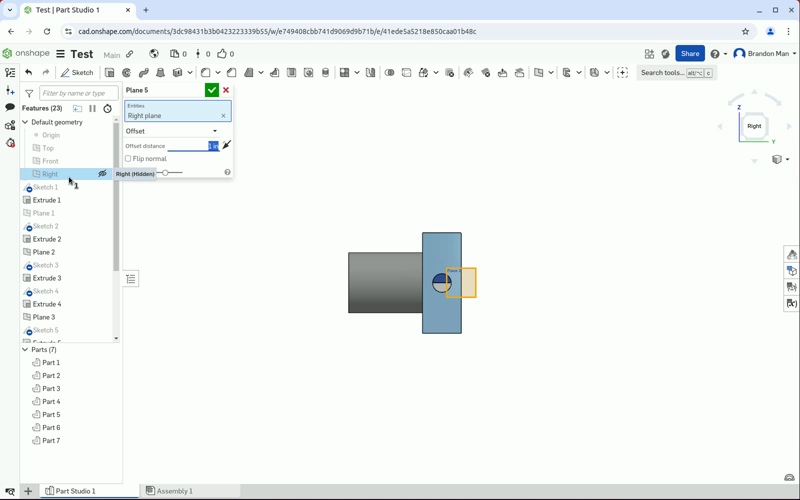
text(11.061)
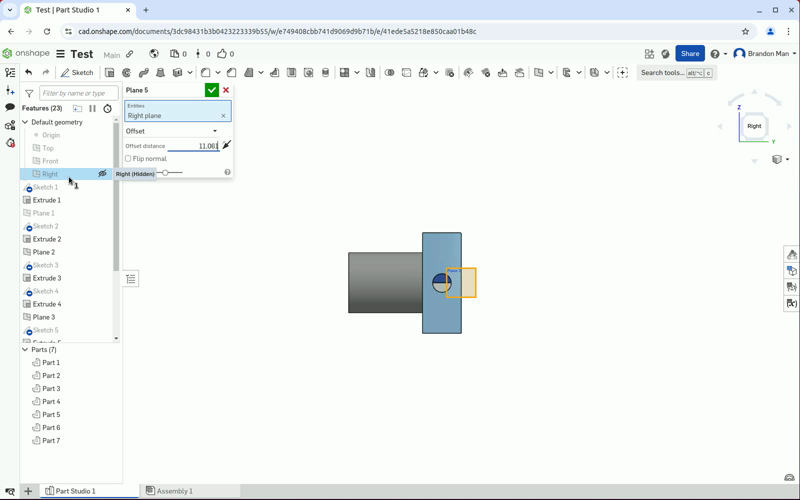
key(enter, 2)
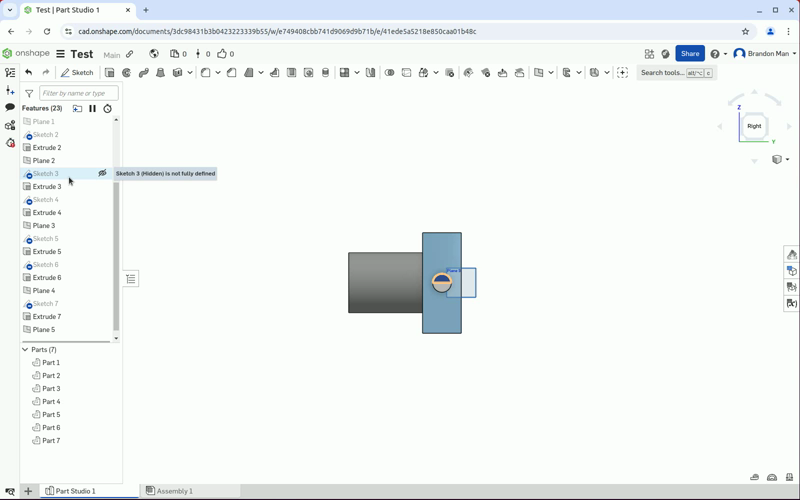
key(shift+s)
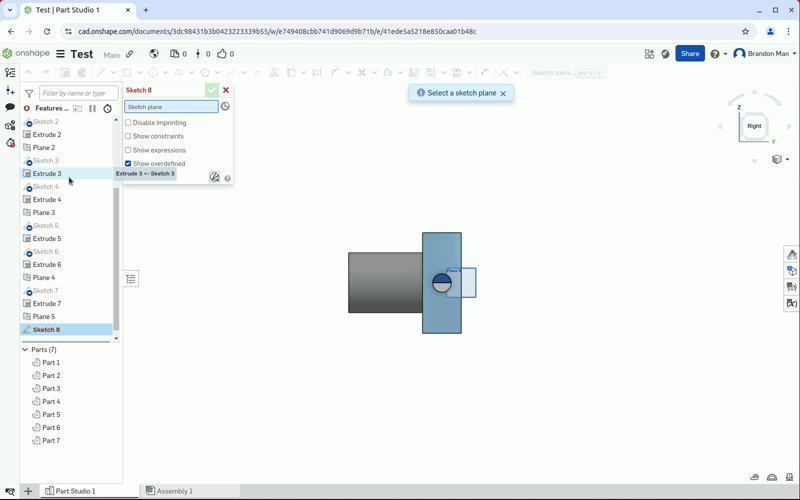
mouse_move(69, 319)
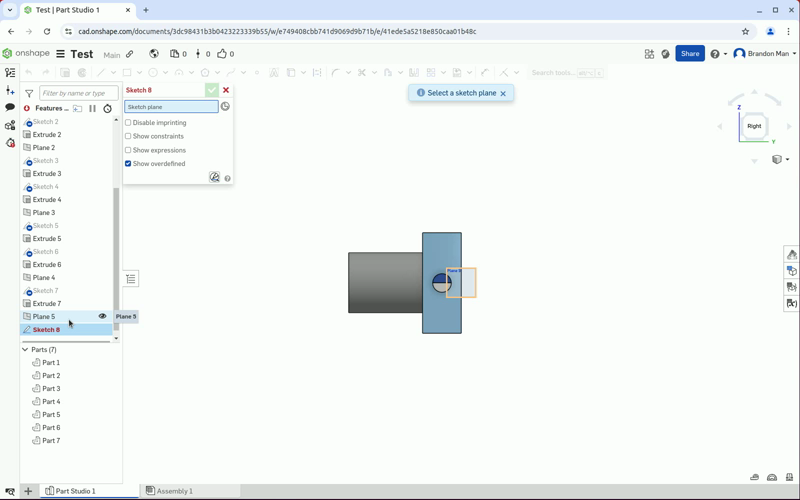
click(69, 319)
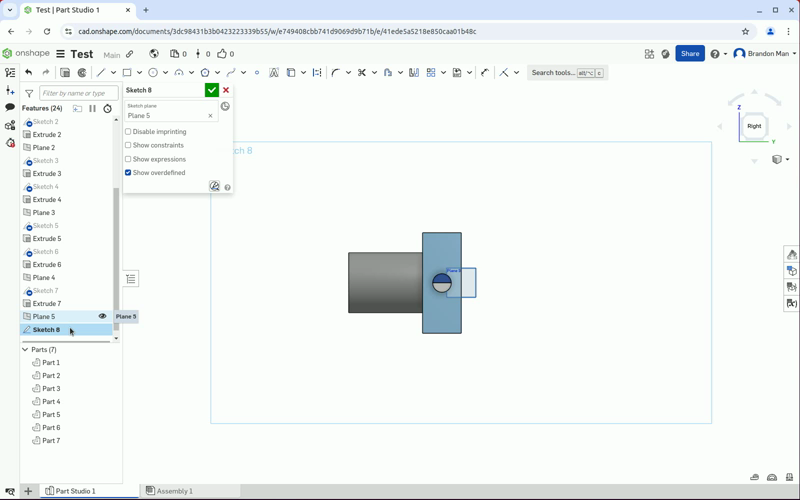
mouse_move(73, 352)
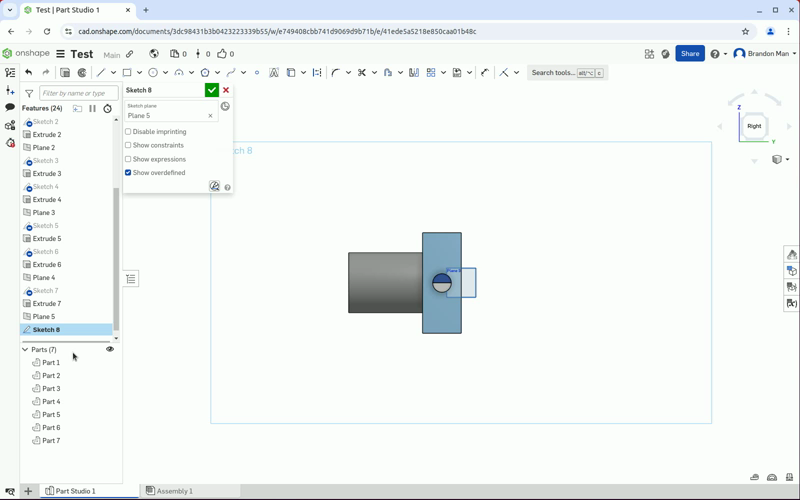
key(y)
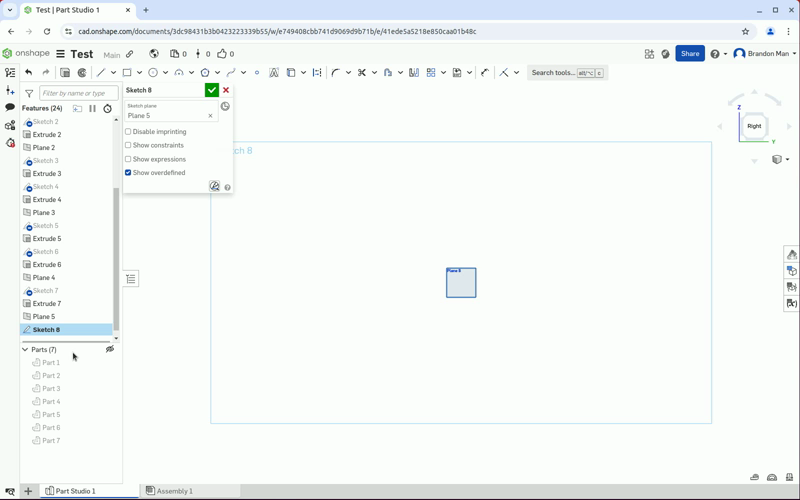
key(c)
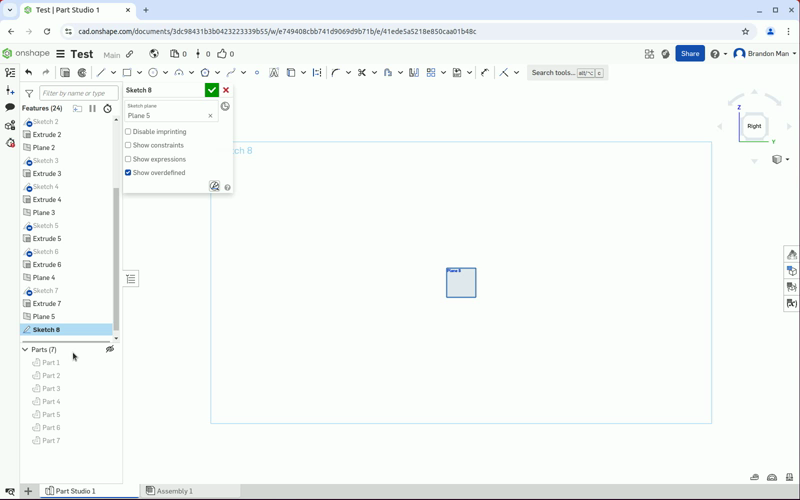
key_down(shift)
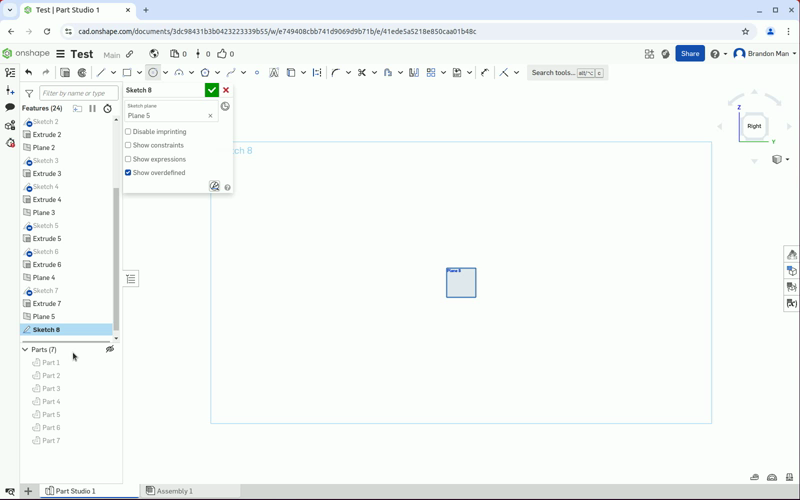
mouse_move(441, 282)
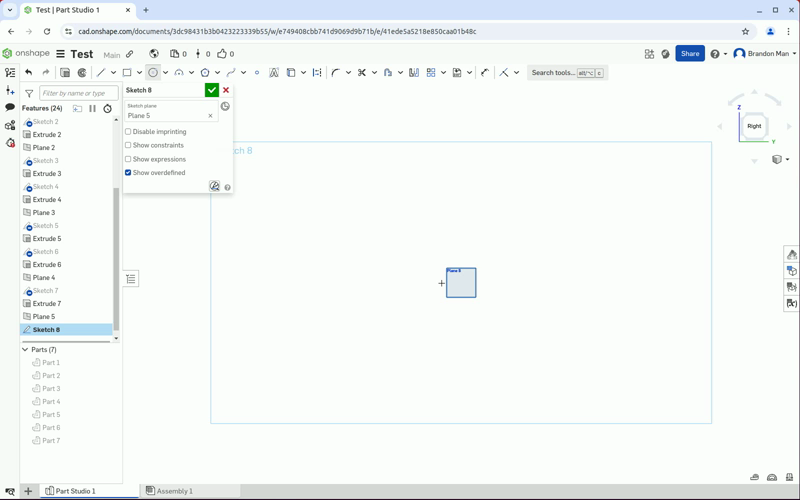
click(441, 282)
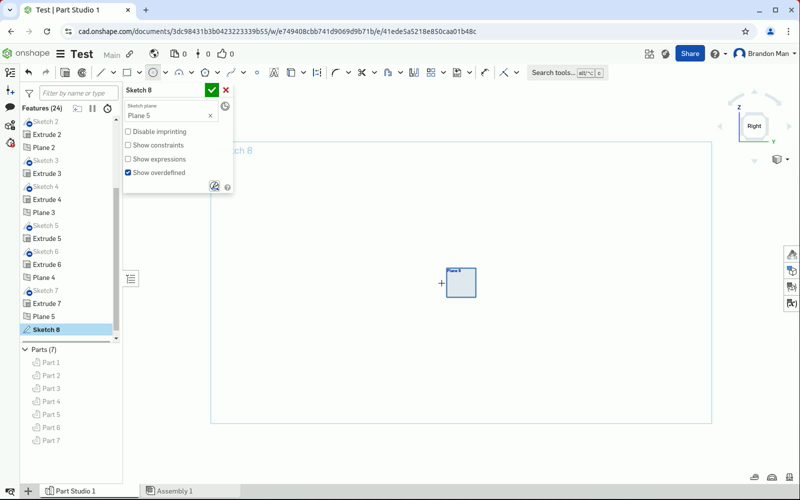
key_up(shift)
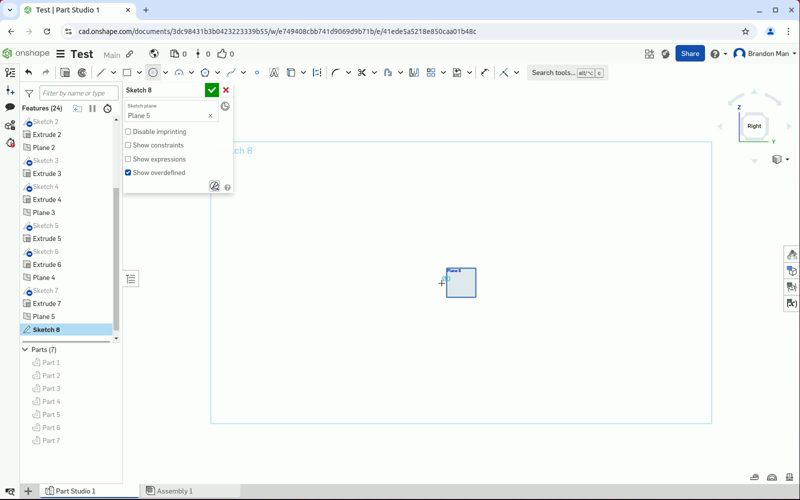
mouse_move(448, 282)
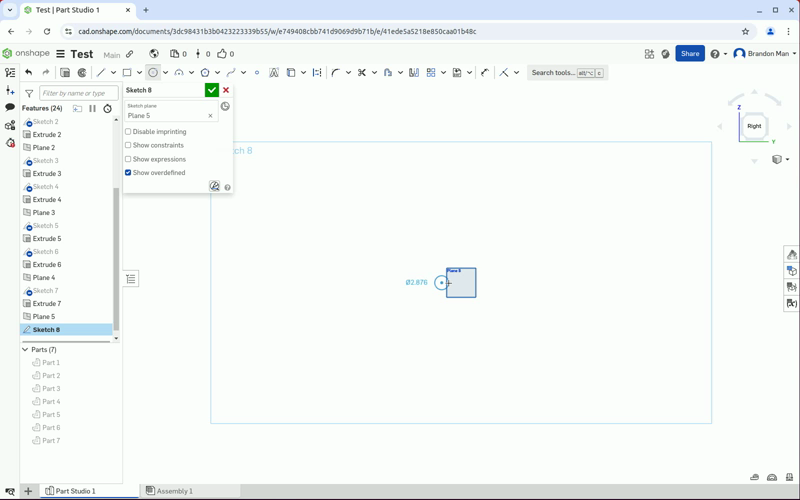
click(448, 282)
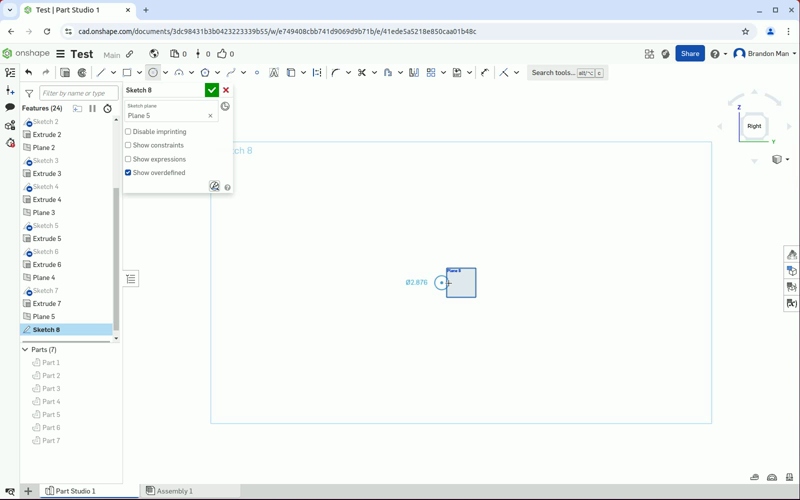
key(esc)
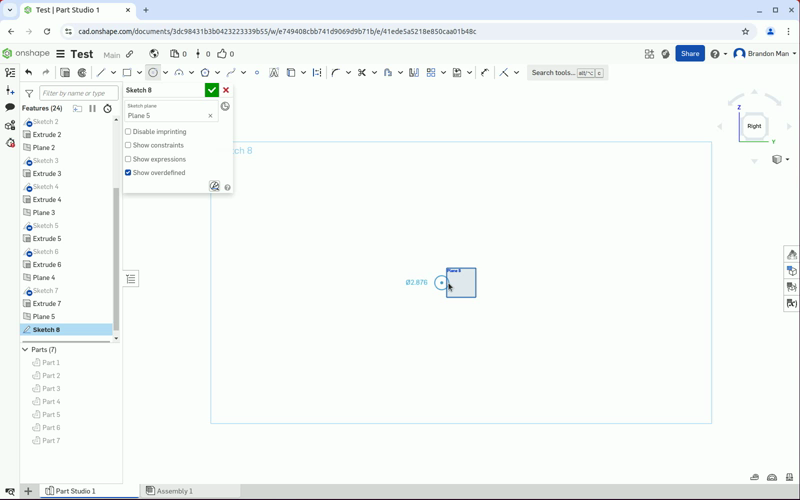
mouse_move(446, 285)
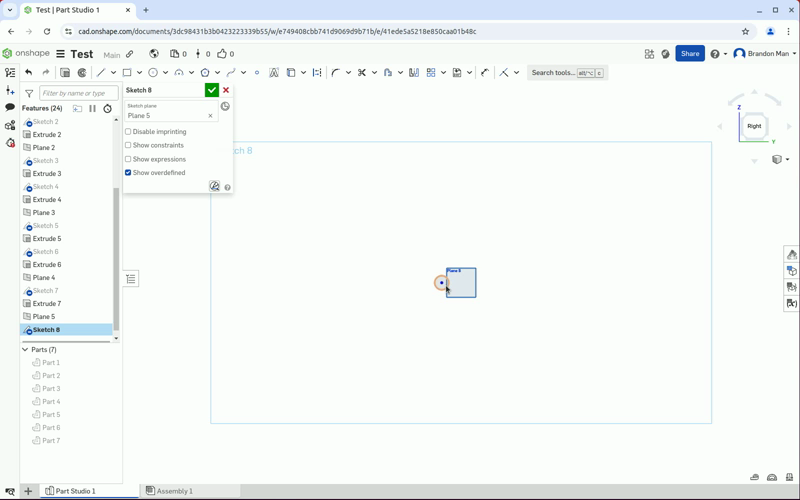
scroll(6)
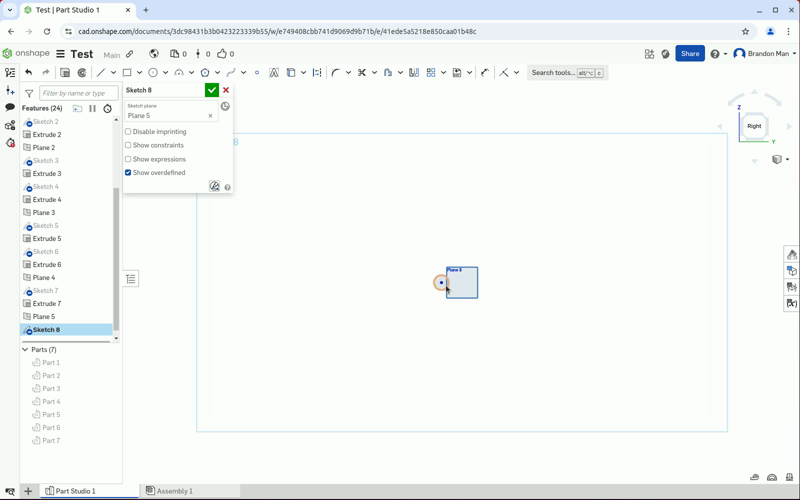
scroll(6)
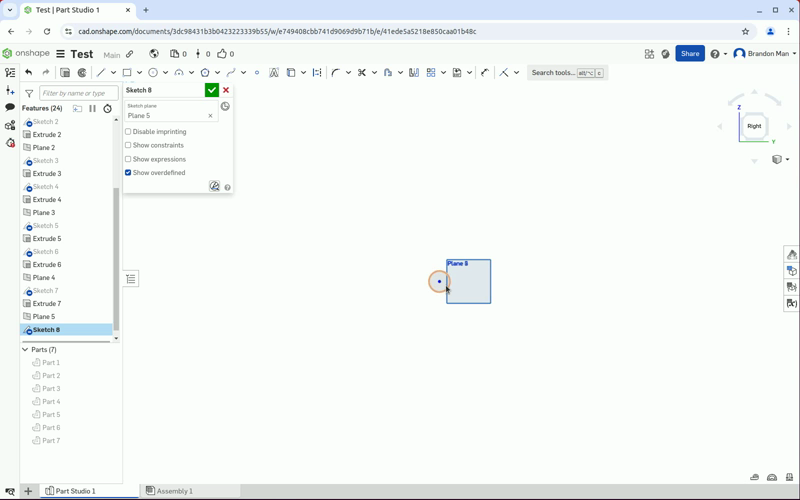
scroll(6)
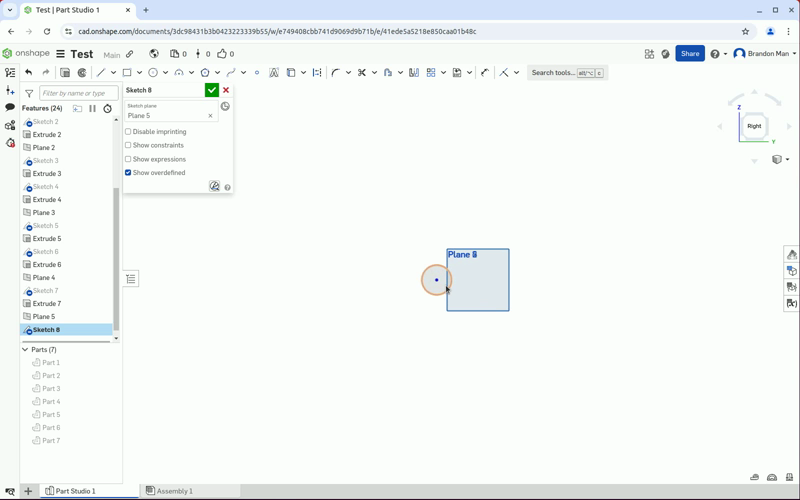
scroll(6)
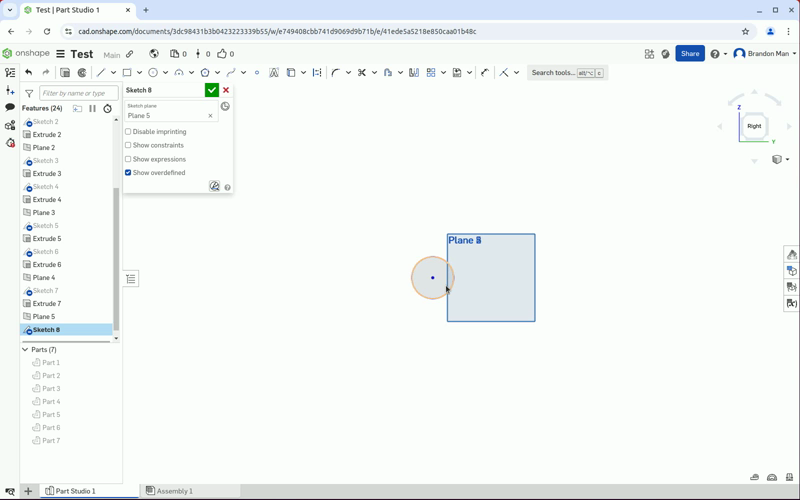
scroll(6)
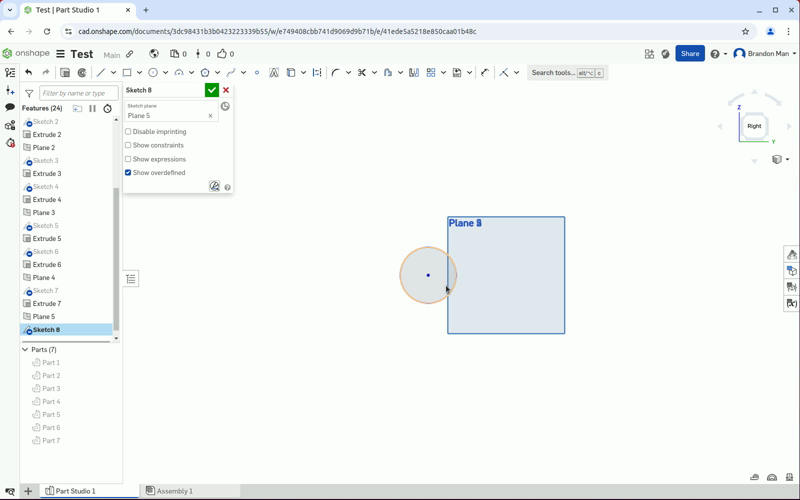
scroll(6)
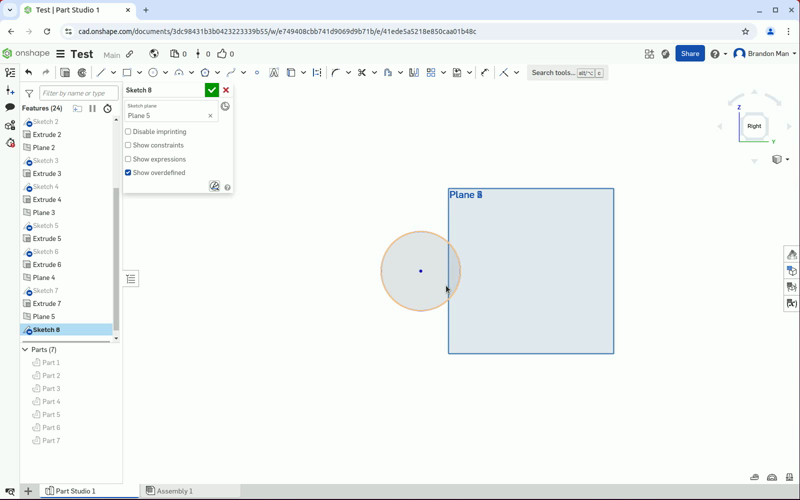
scroll(6)
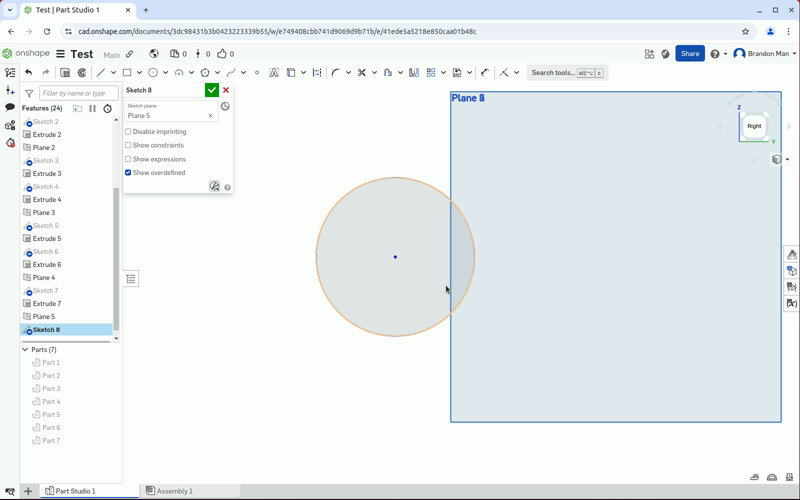
click(446, 285)
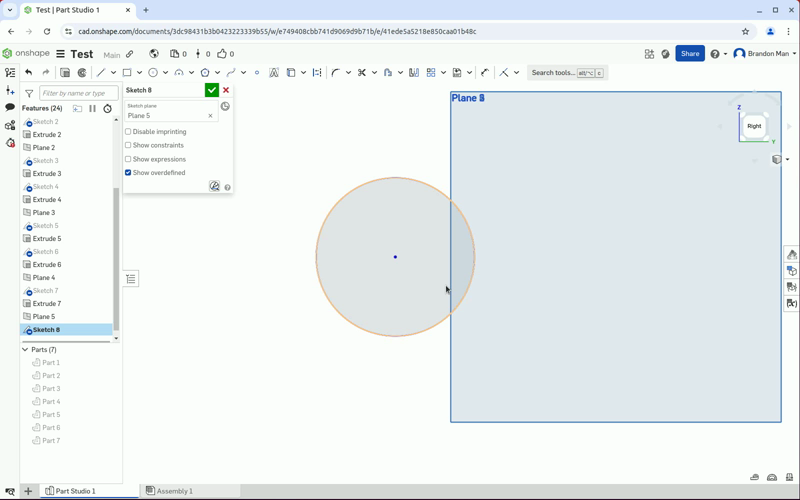
scroll(-6)
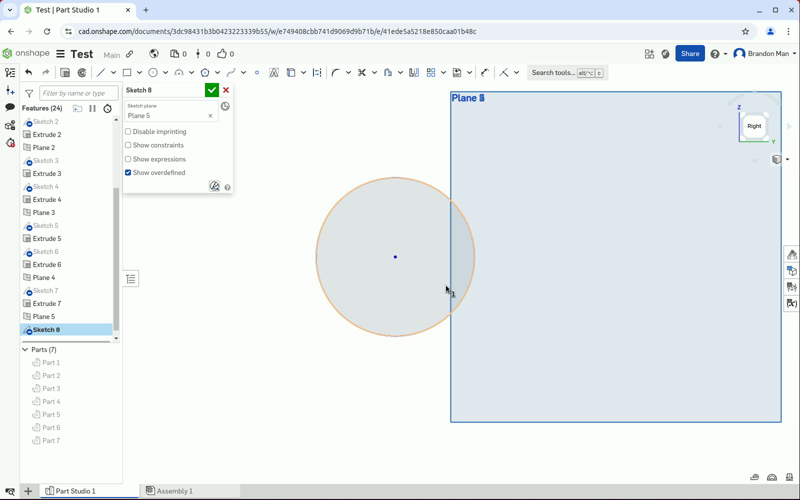
scroll(-6)
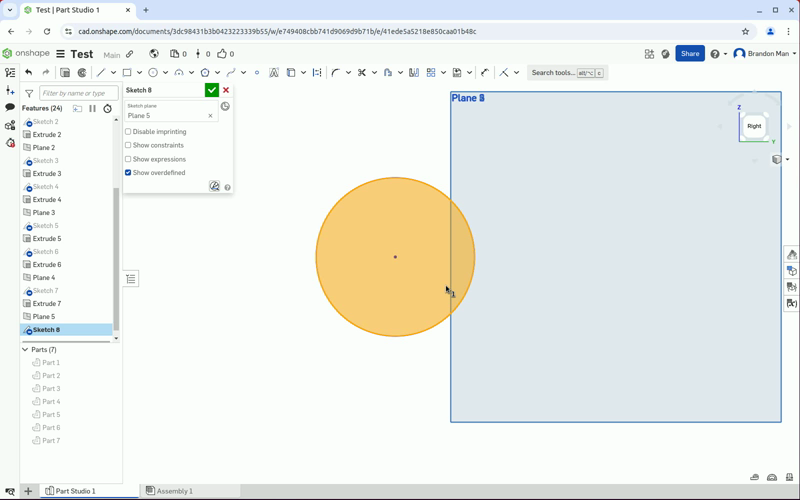
scroll(-6)
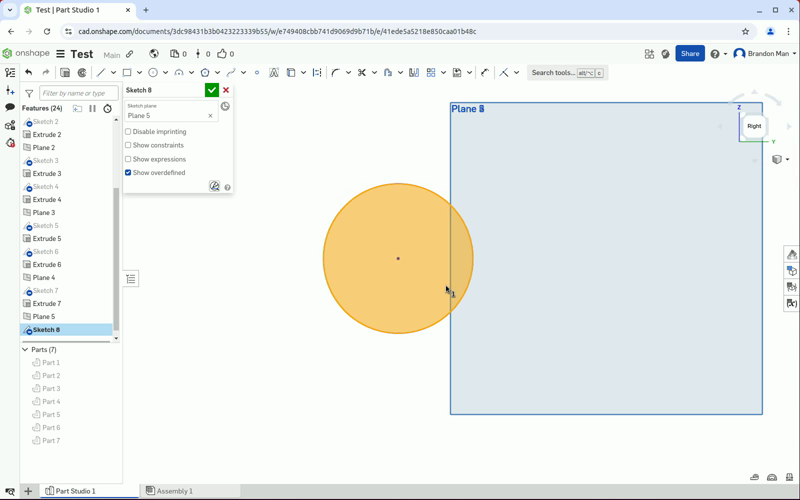
scroll(-6)
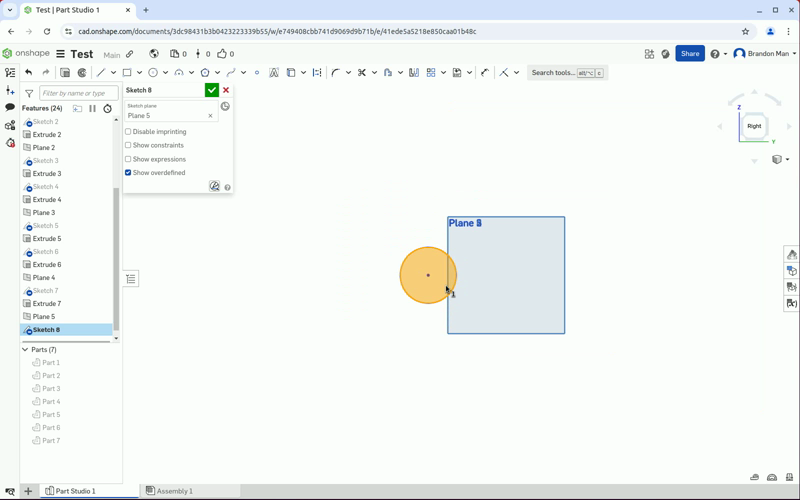
scroll(-6)
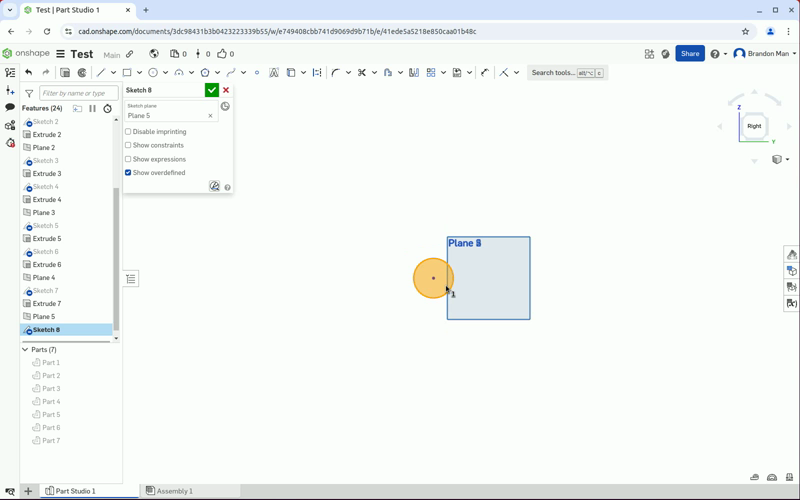
scroll(-6)
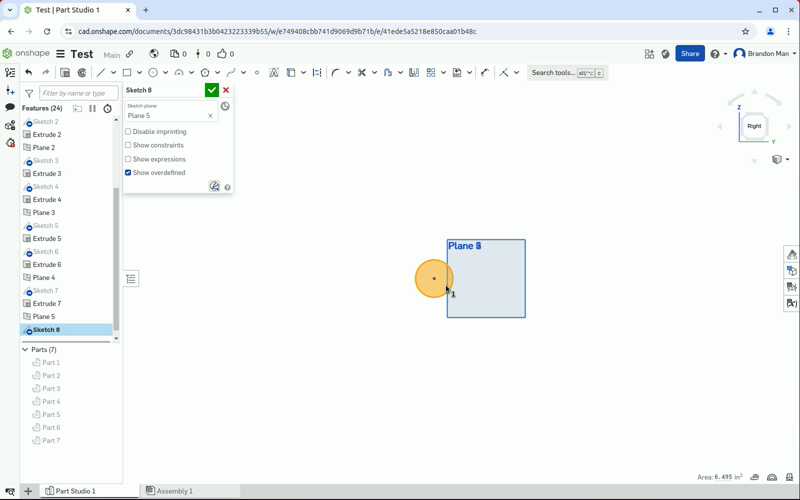
scroll(-6)
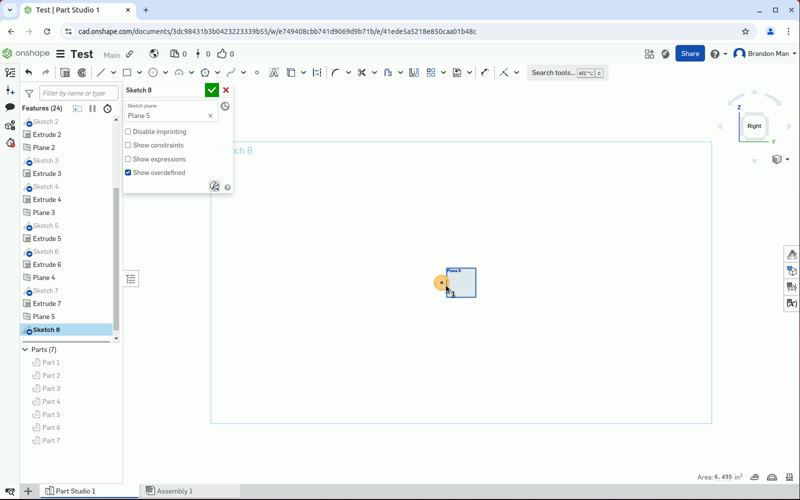
mouse_move(73, 352)
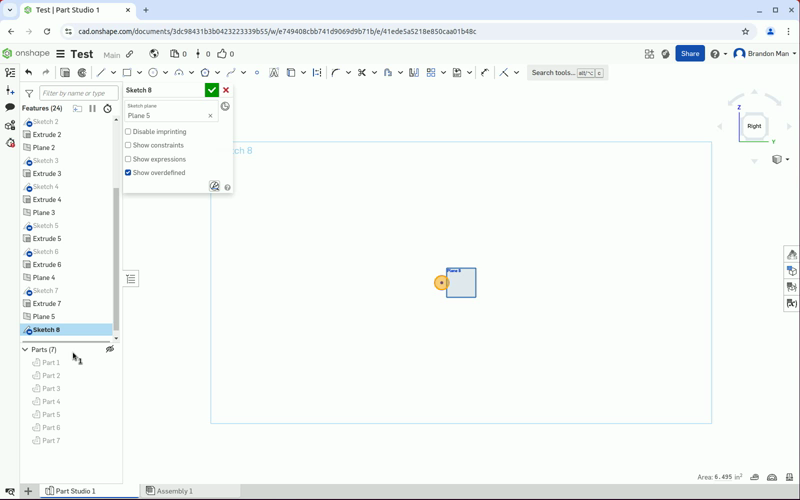
key(shift+y)
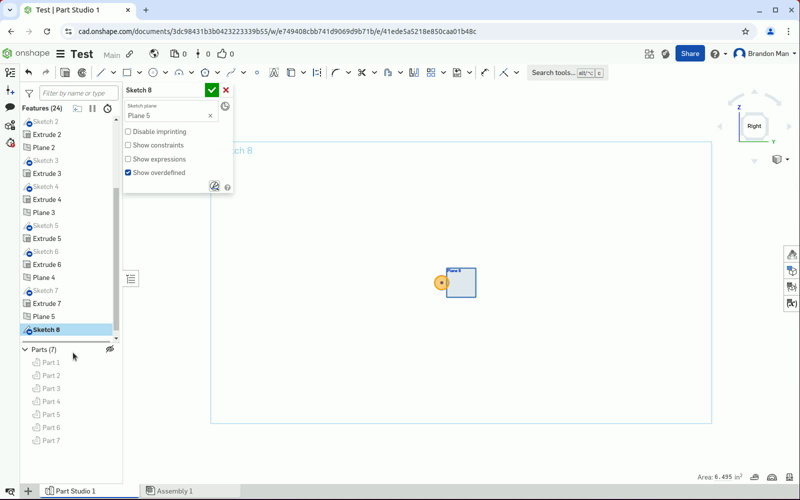
key(shift+e)
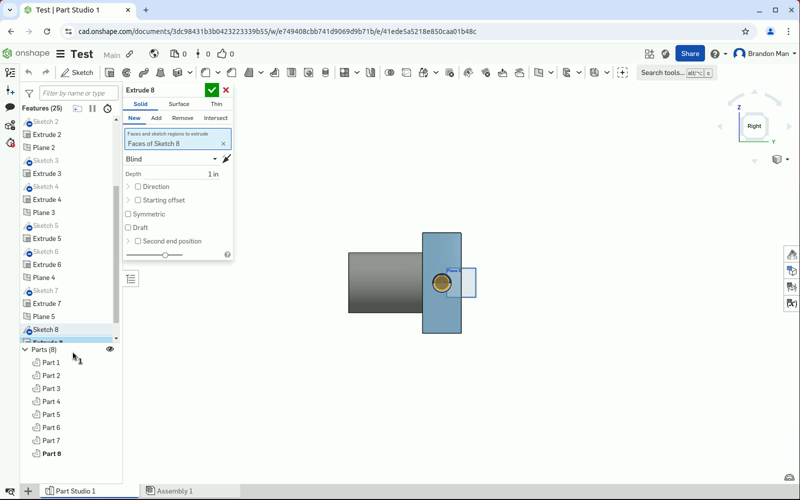
mouse_move(143, 106)
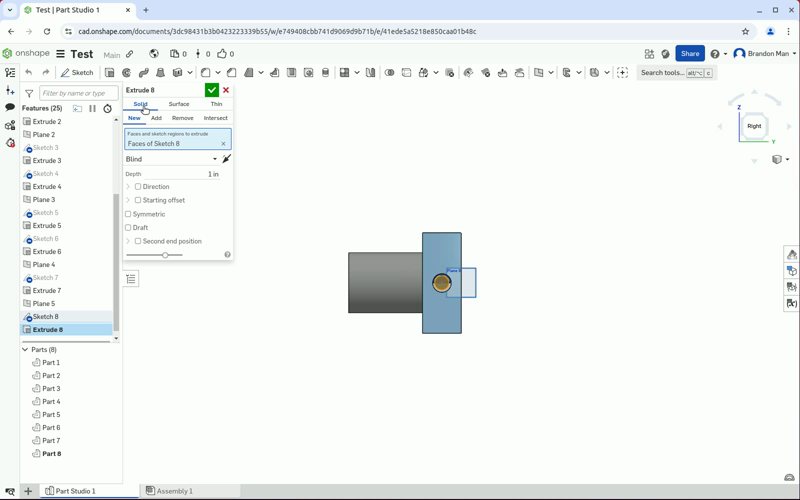
click(143, 106)
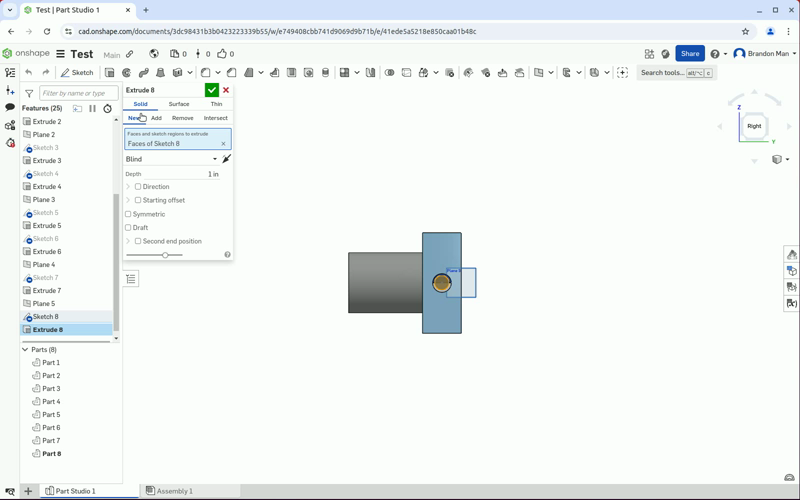
mouse_move(137, 120)
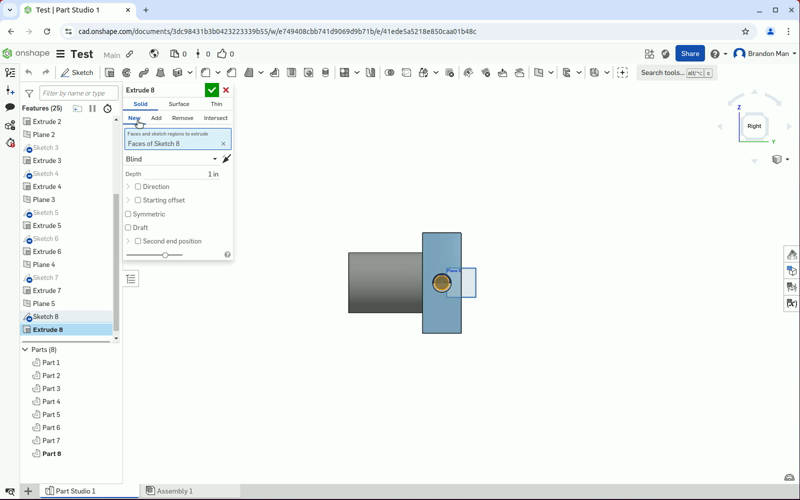
click(137, 120)
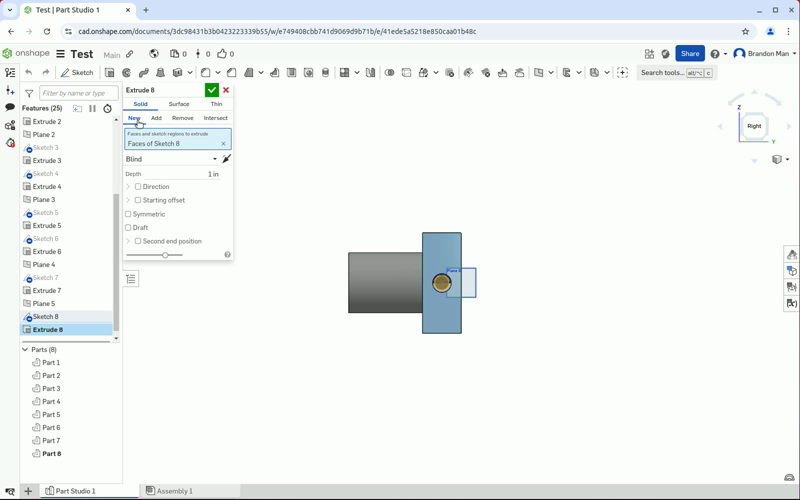
key(tab, 4)
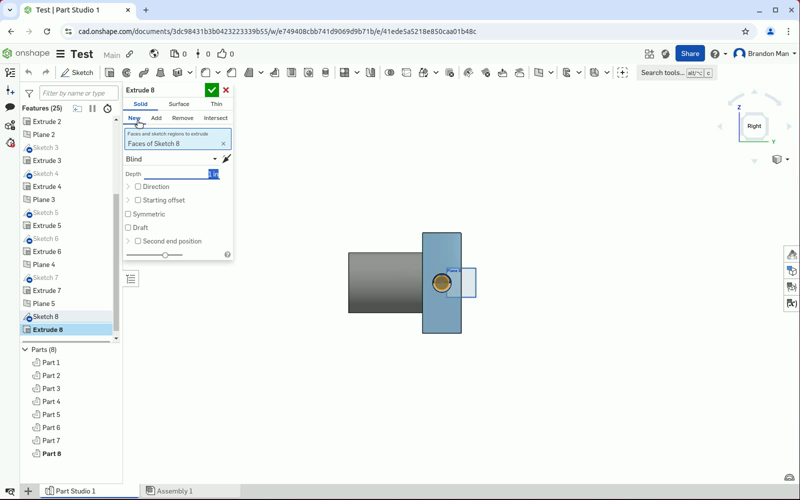
text(0.722)
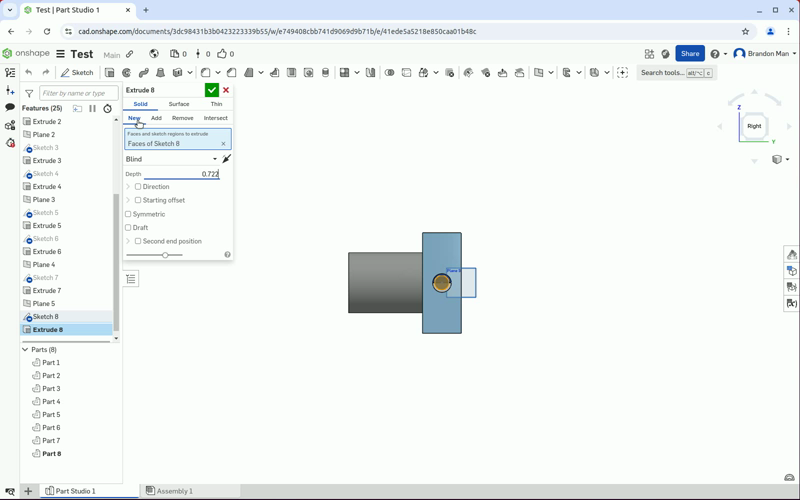
key(enter)
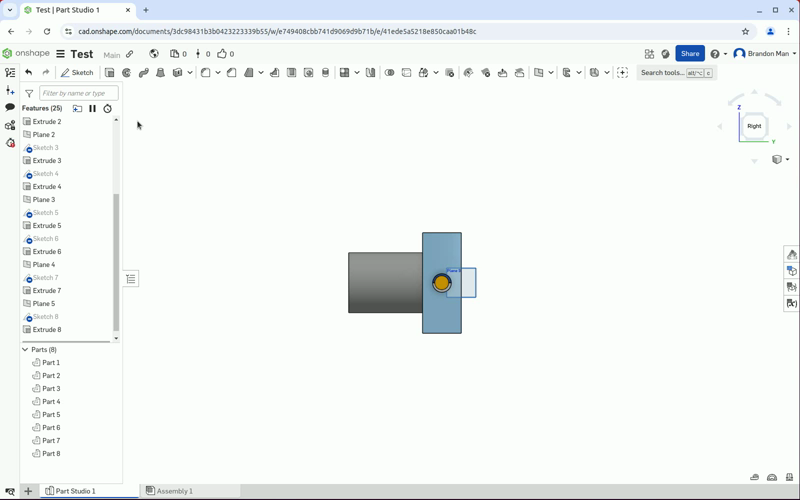
key(shift+h)
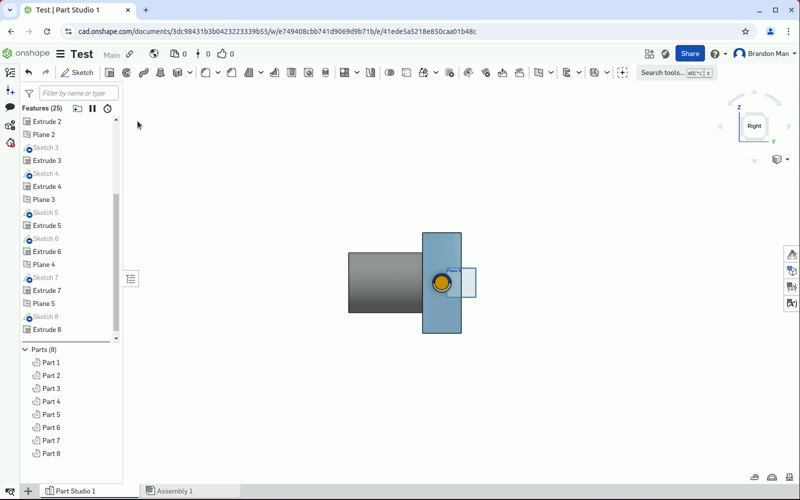
key(shift+h)
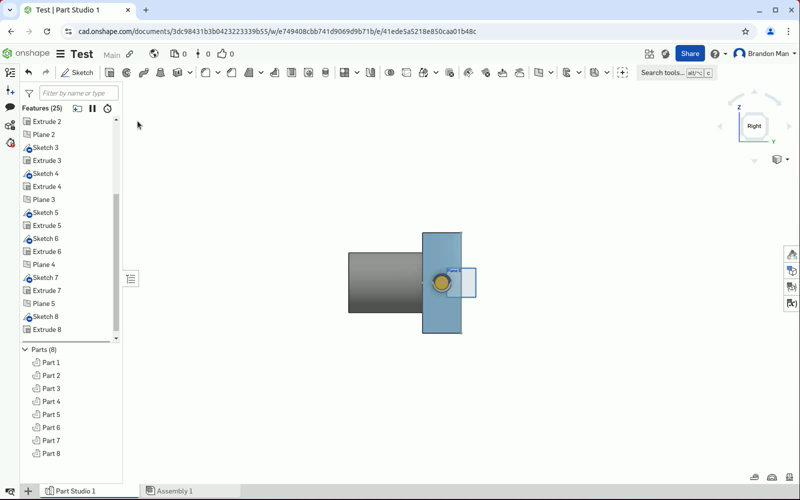
key(shift+7)
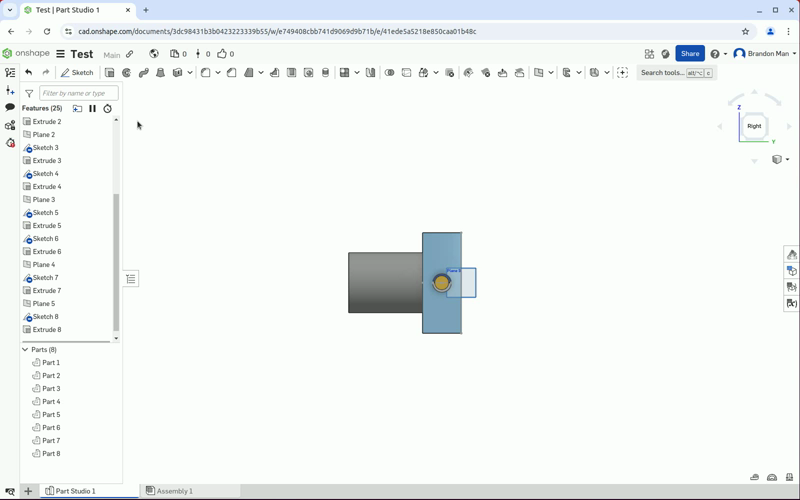
key(right, 2)
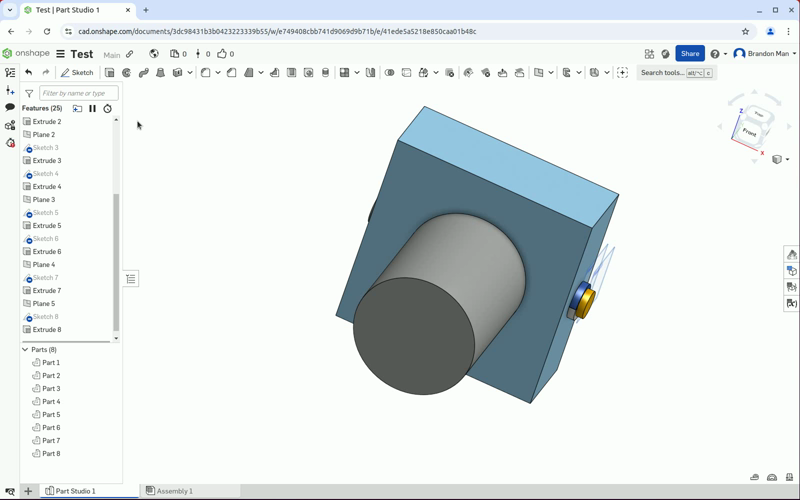
key(down, 2)
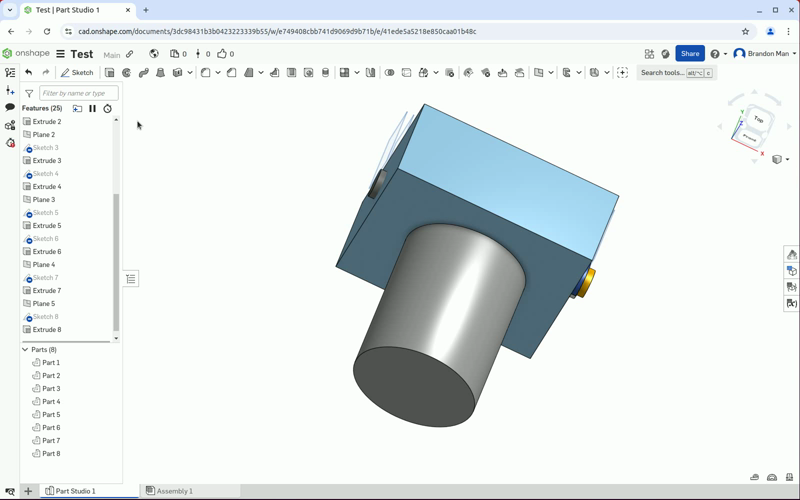
key(up, 2)
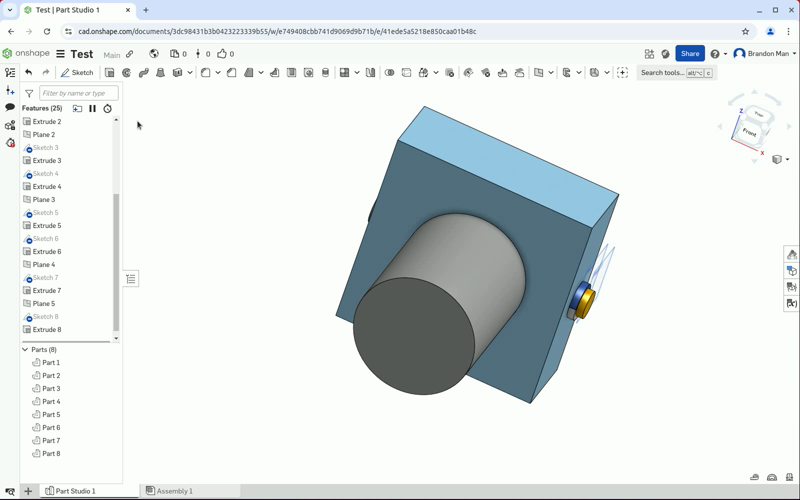
key(left, 2)
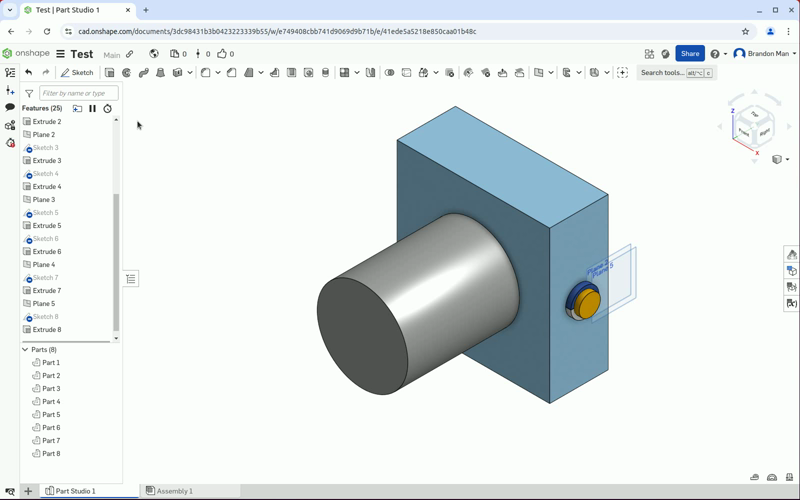
mouse_move(69, 72)
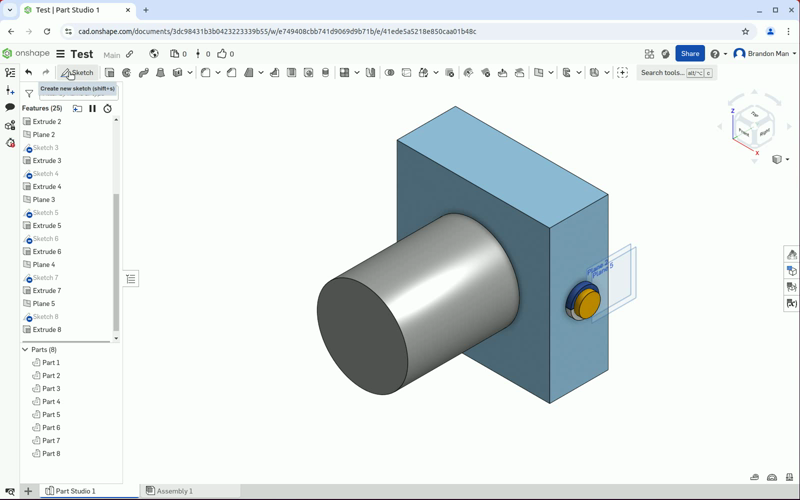
click(69, 72)